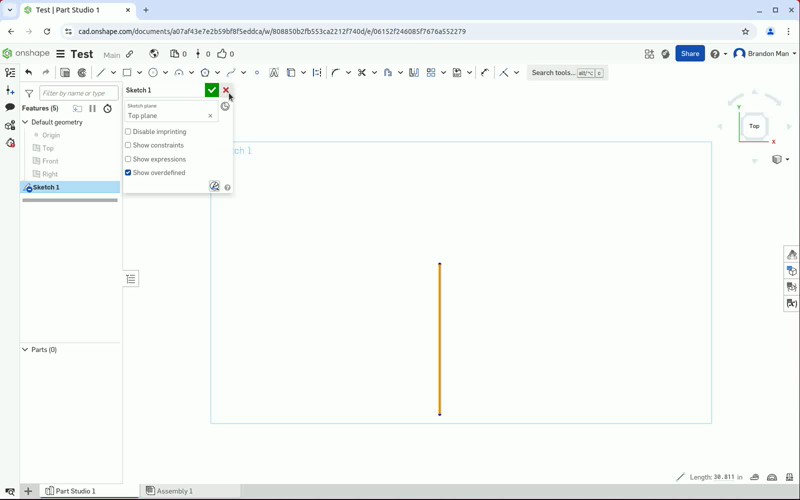
key(shift+h)
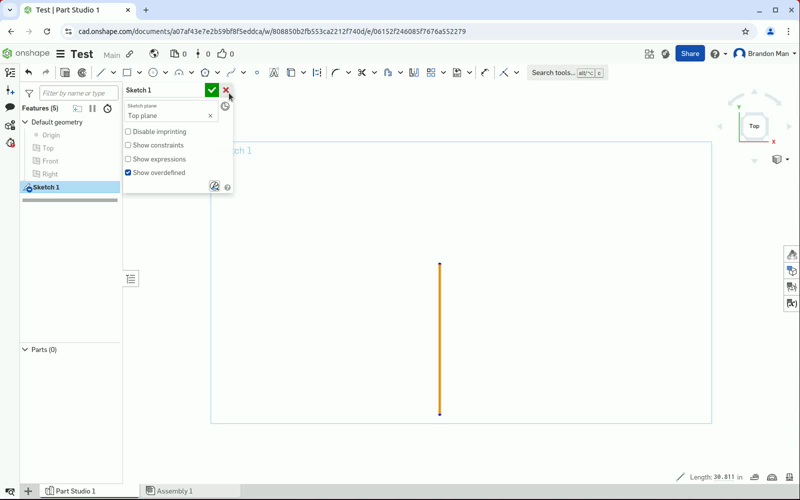
key(shift+s)
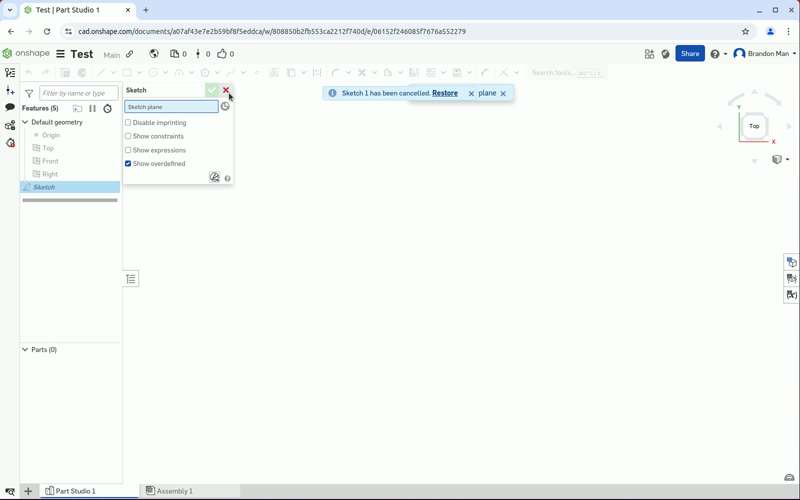
mouse_move(73, 150)
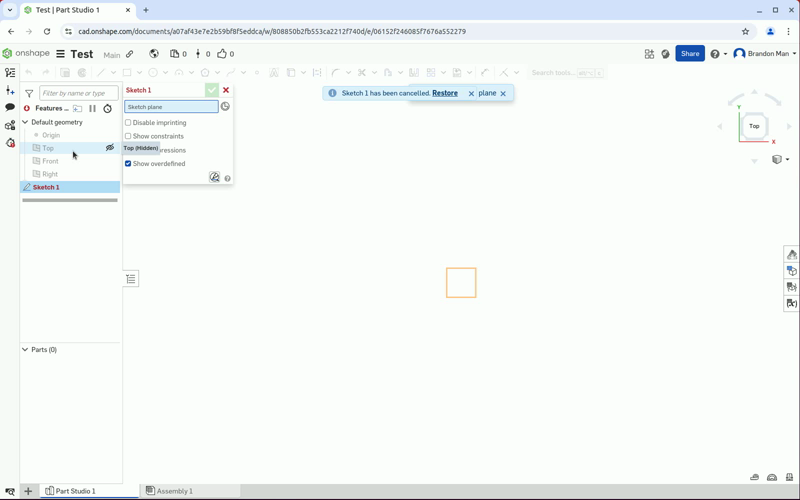
click(73, 150)
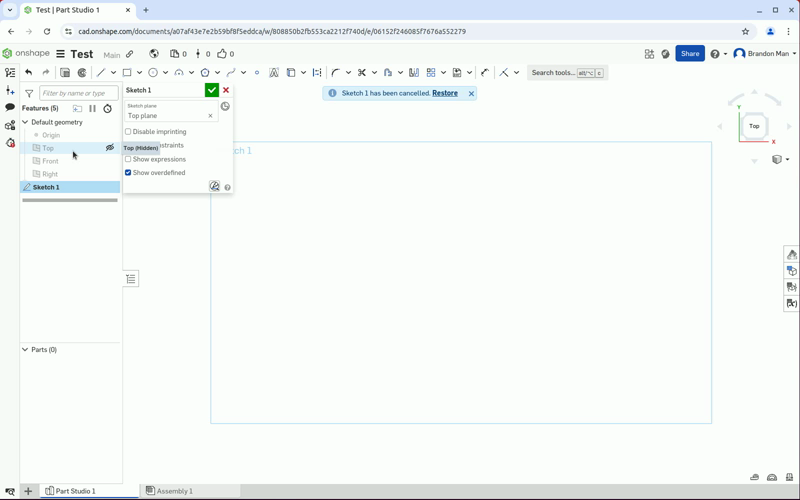
mouse_move(73, 352)
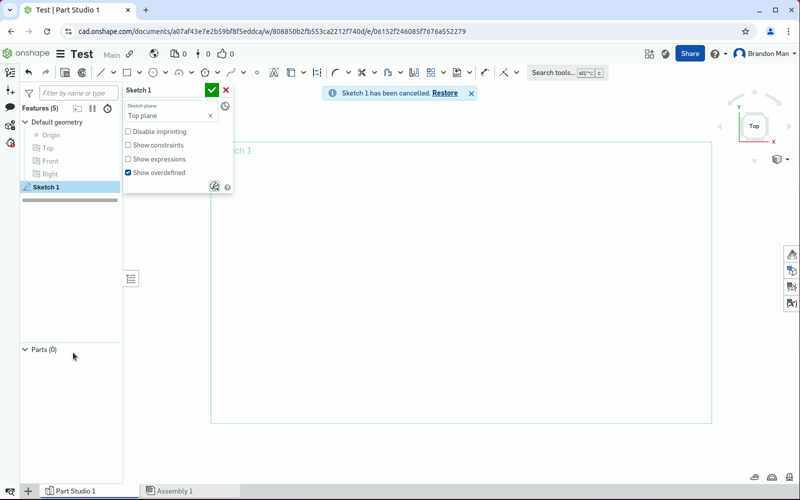
key(y)
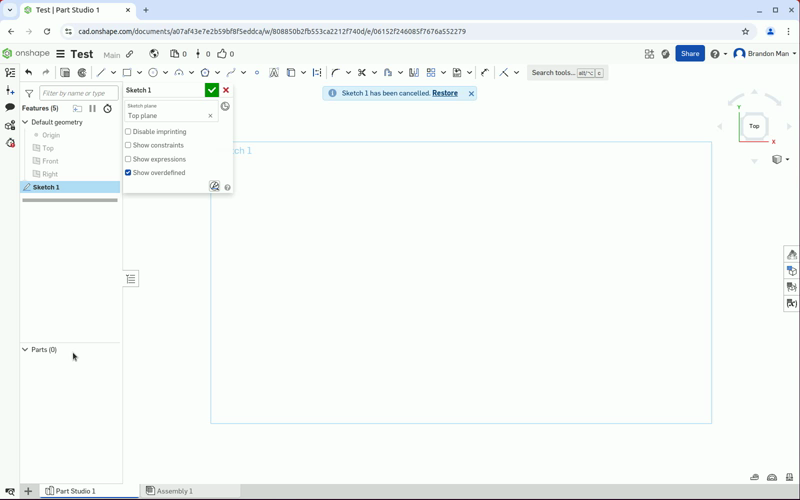
key(a)
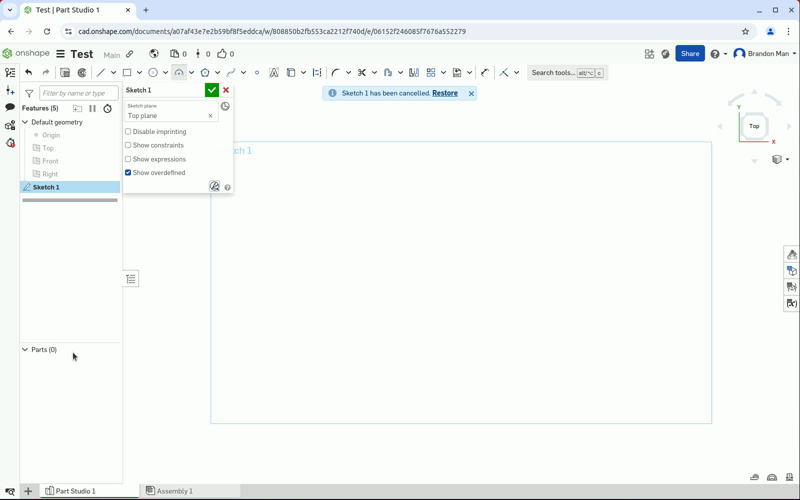
key_down(shift)
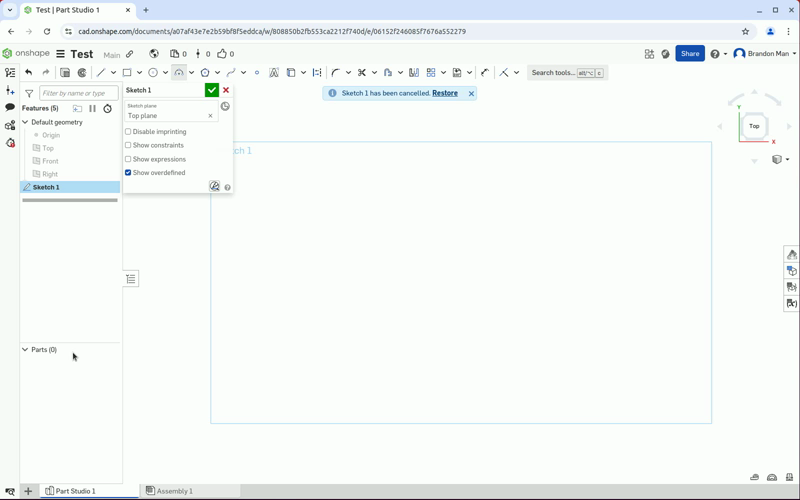
mouse_move(460, 266)
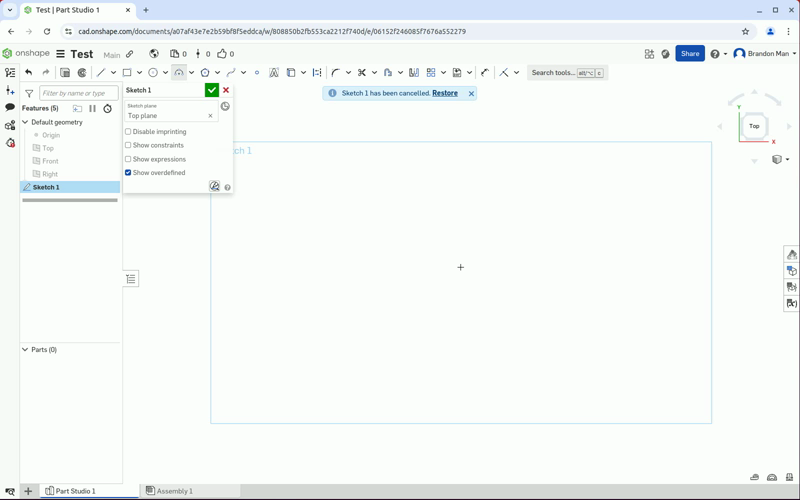
click(460, 266)
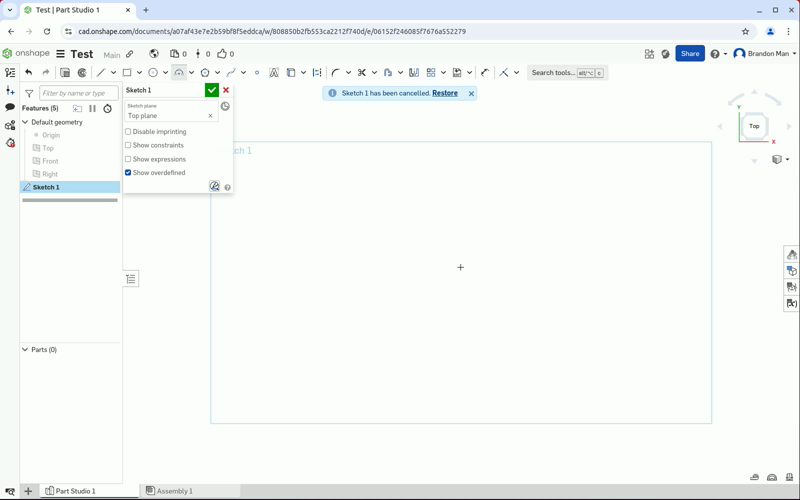
key_up(shift)
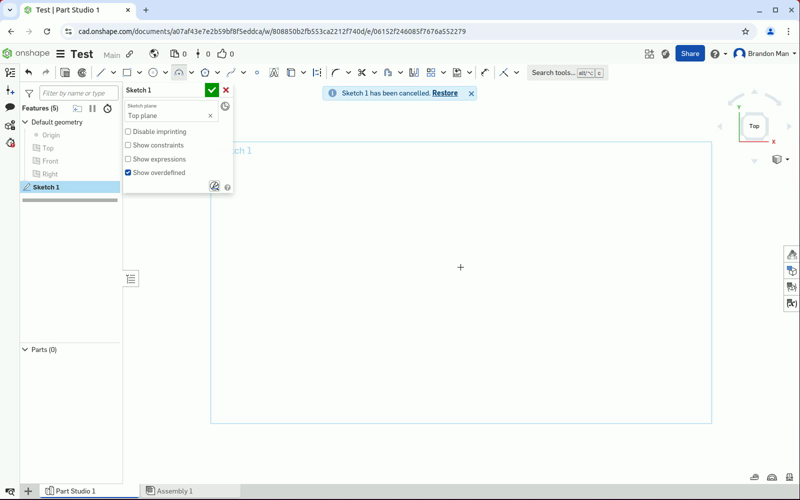
key_down(shift)
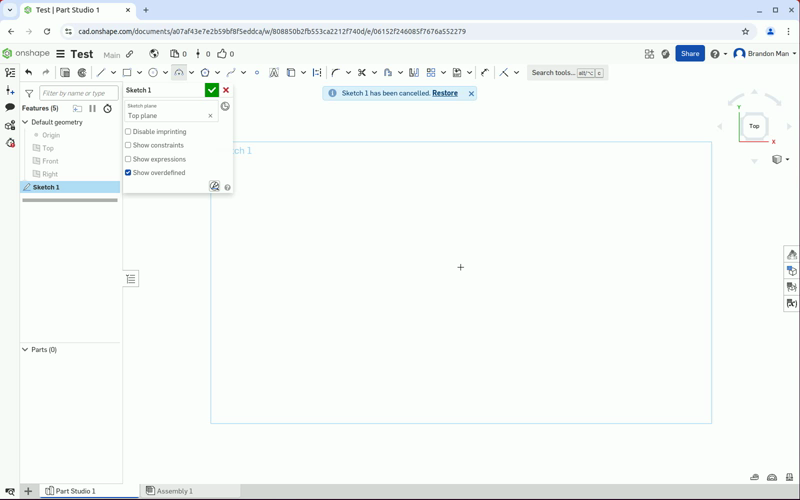
mouse_move(477, 283)
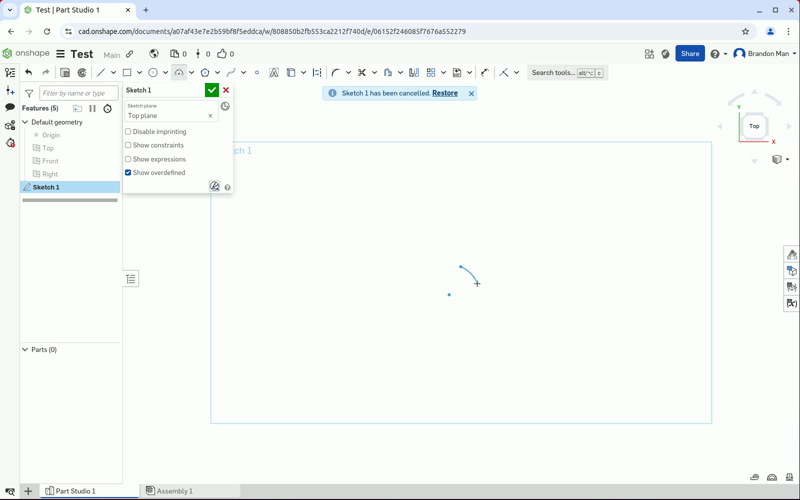
click(477, 283)
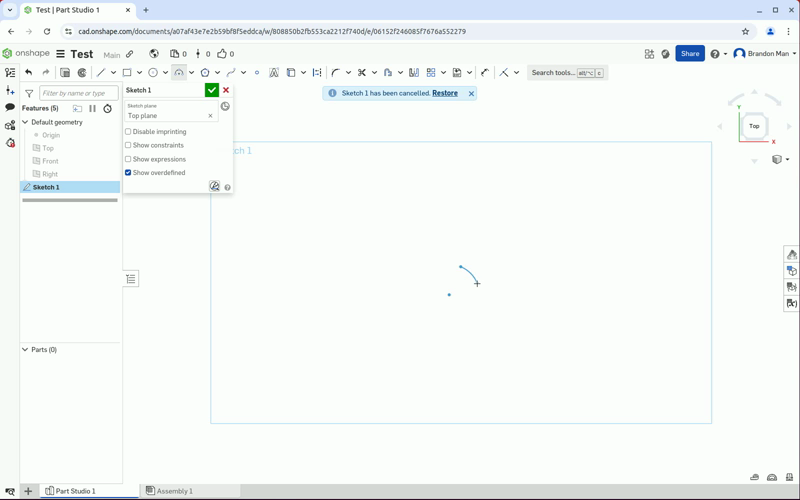
mouse_move(465, 278)
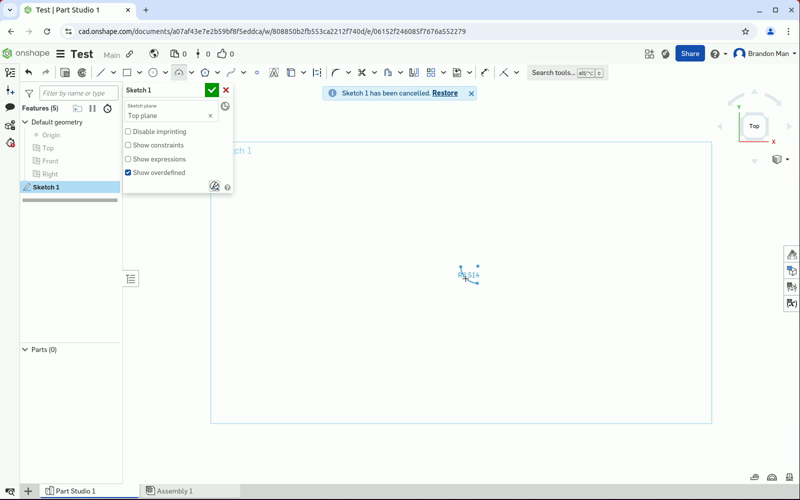
click(465, 278)
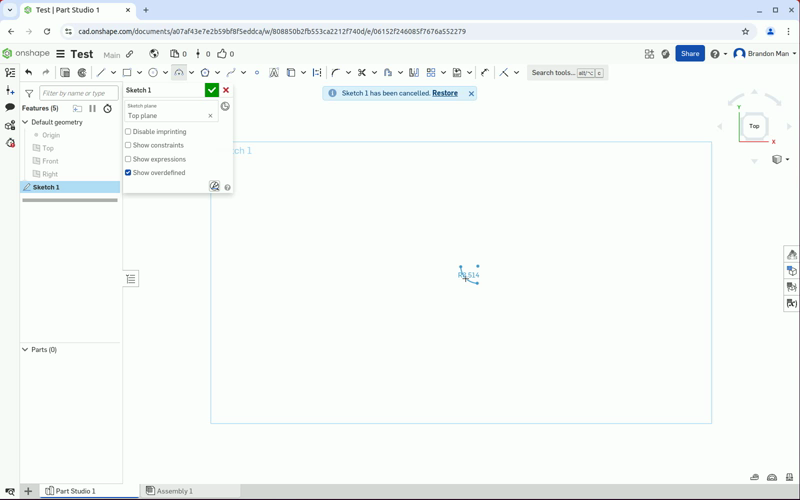
key_up(shift)
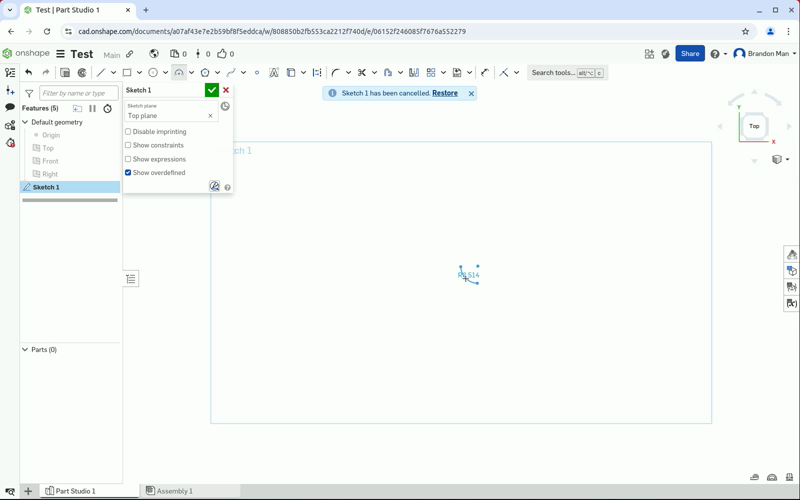
key(esc)
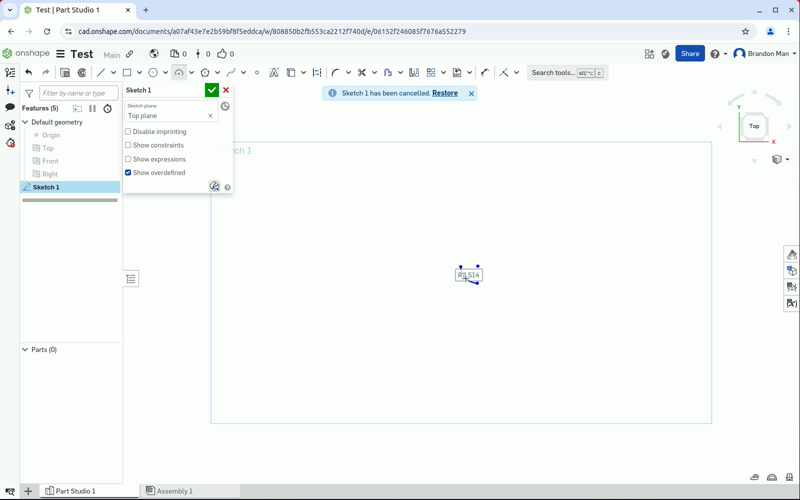
key(l)
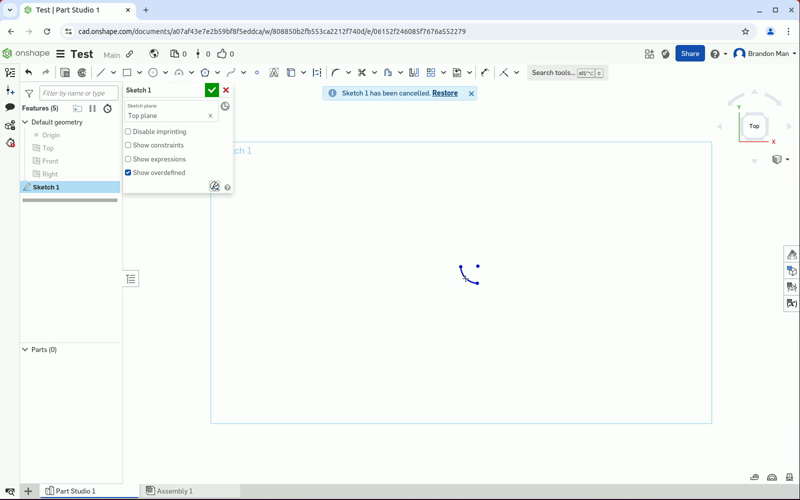
mouse_move(477, 283)
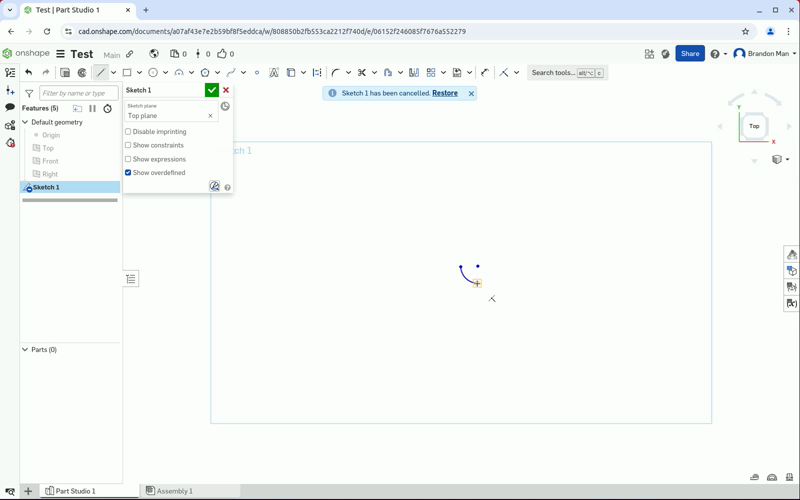
click(477, 283)
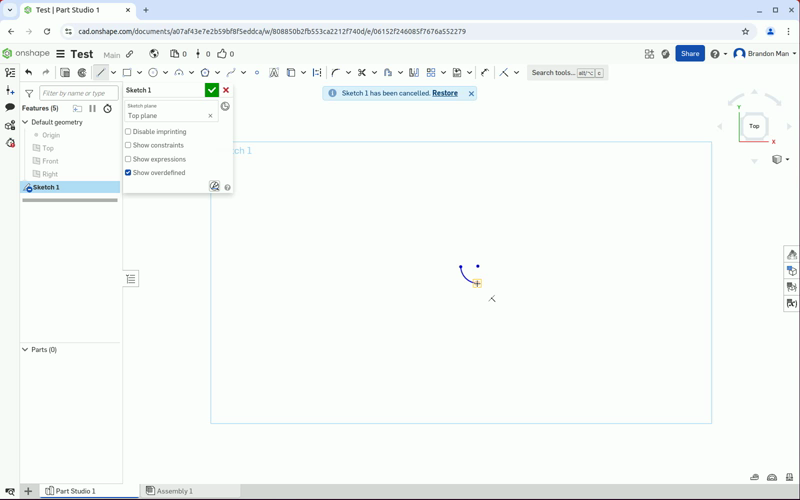
key_down(shift)
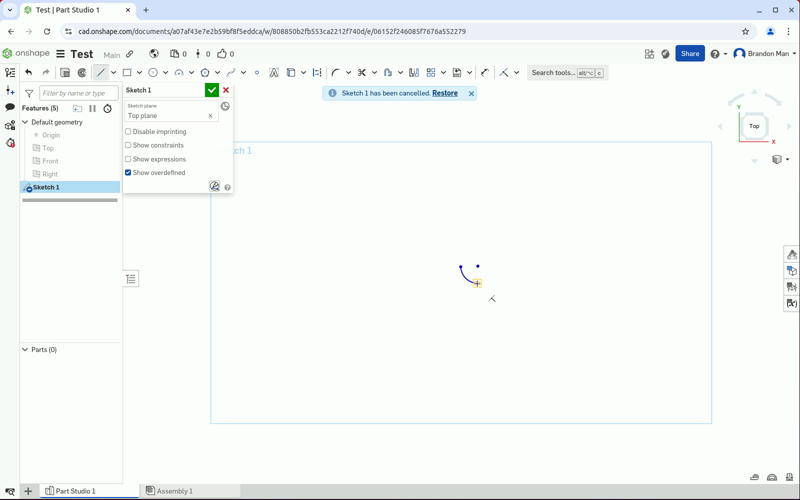
mouse_move(568, 283)
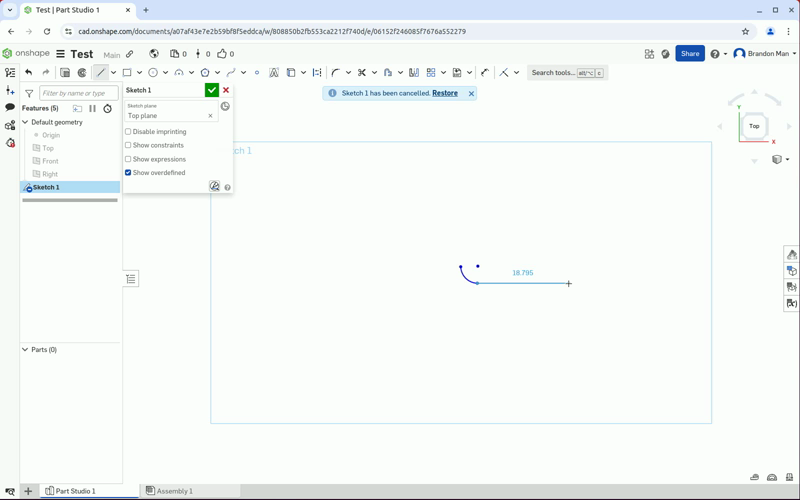
click(568, 283)
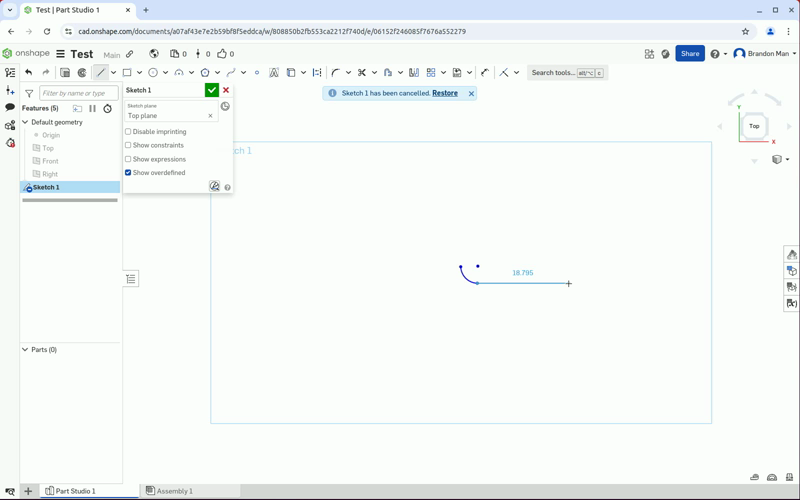
key_up(shift)
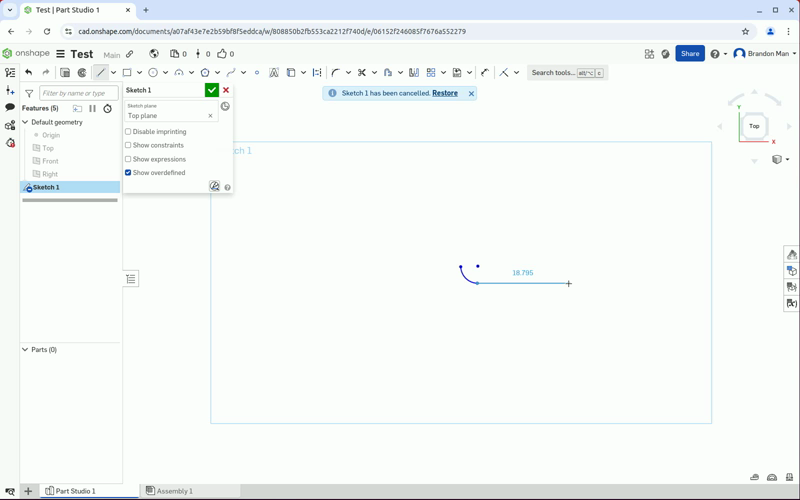
key(esc)
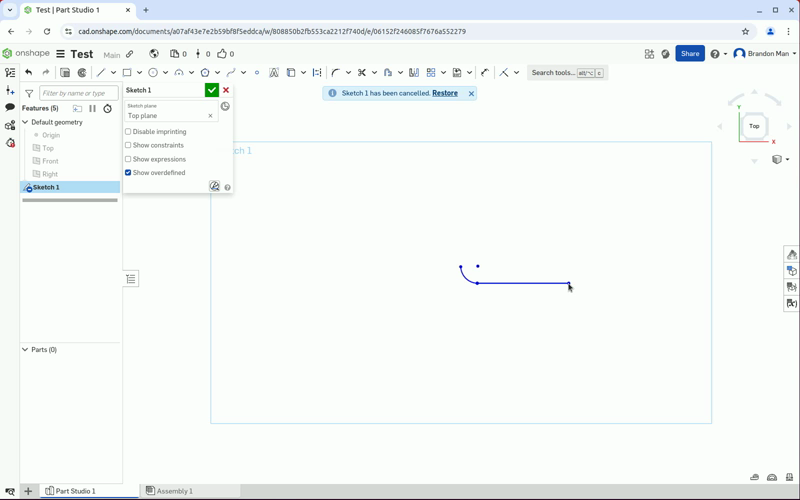
key(a)
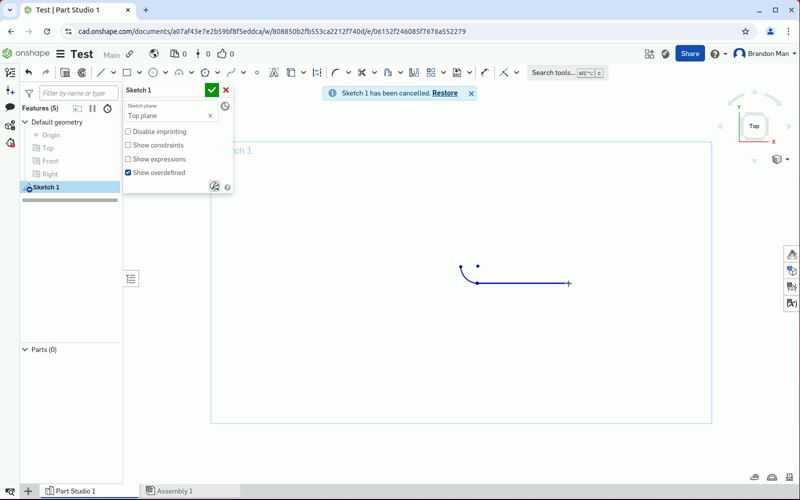
mouse_move(568, 283)
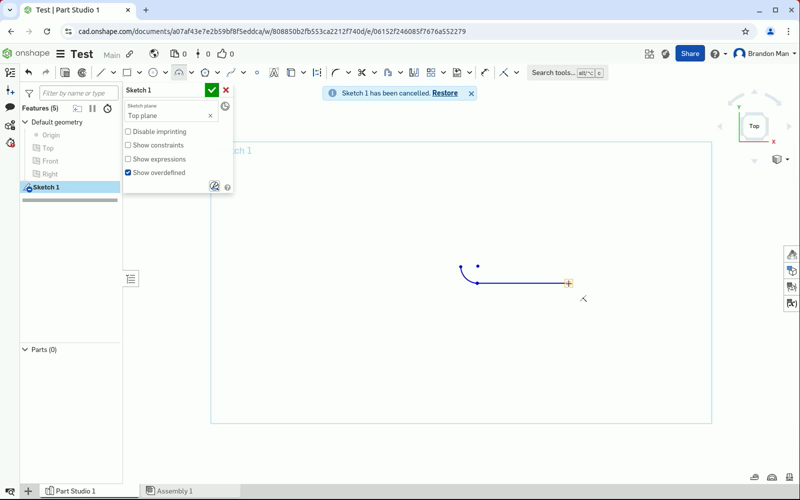
click(568, 283)
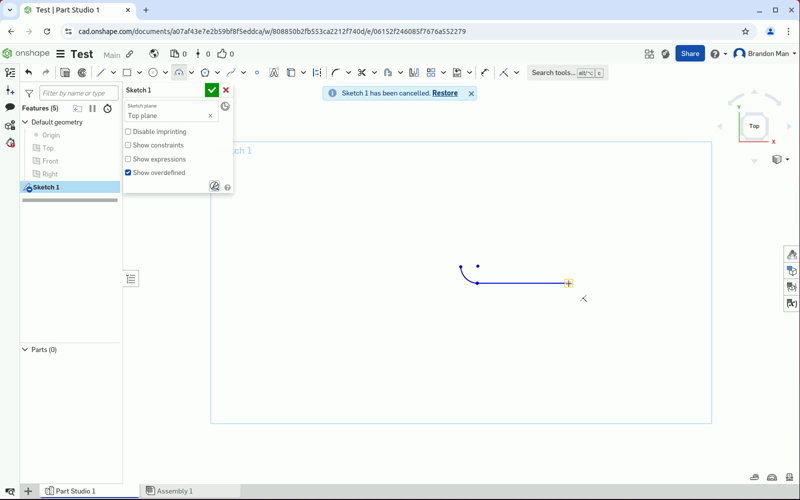
key_down(shift)
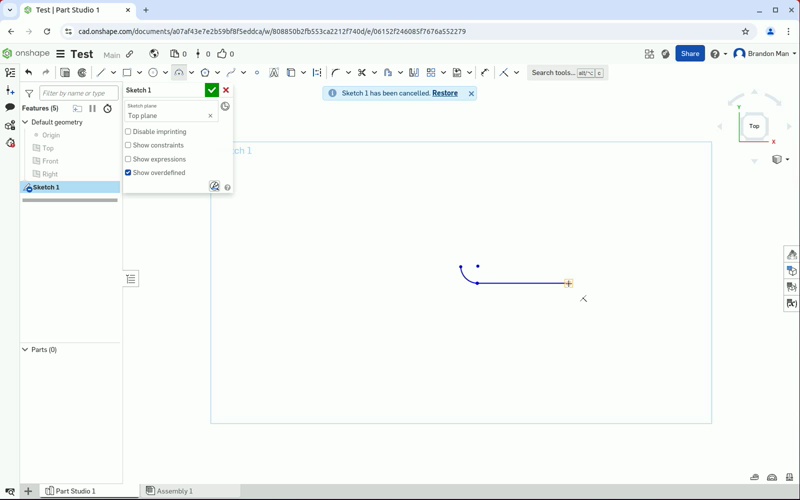
mouse_move(573, 278)
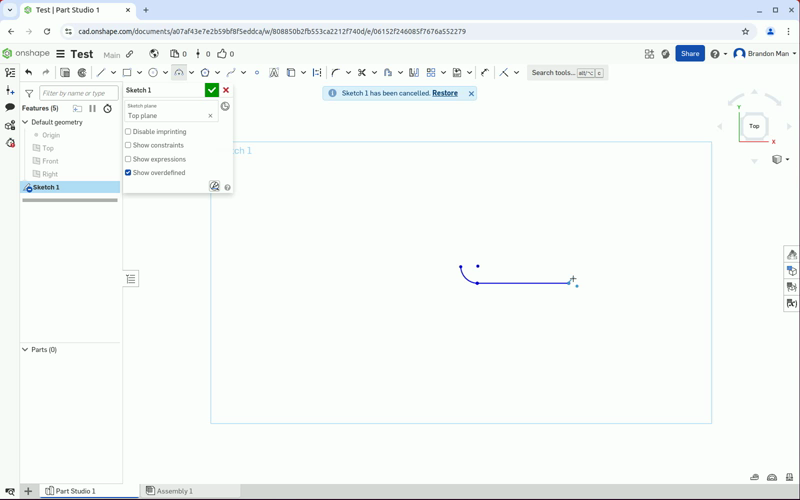
scroll(6)
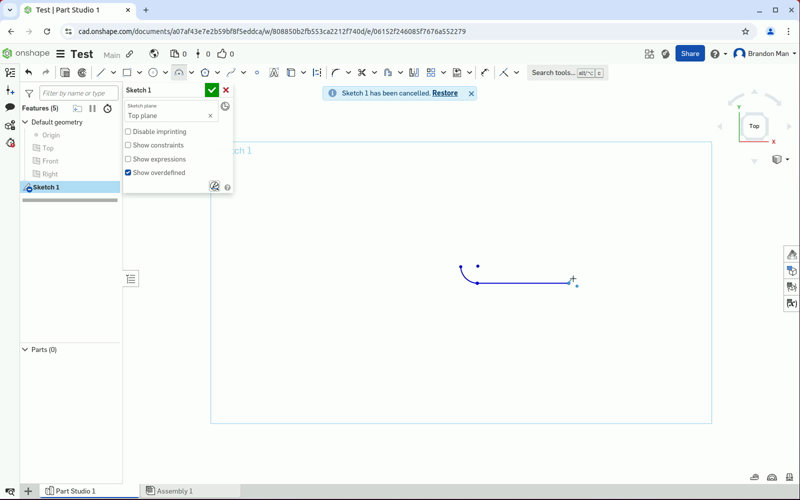
scroll(6)
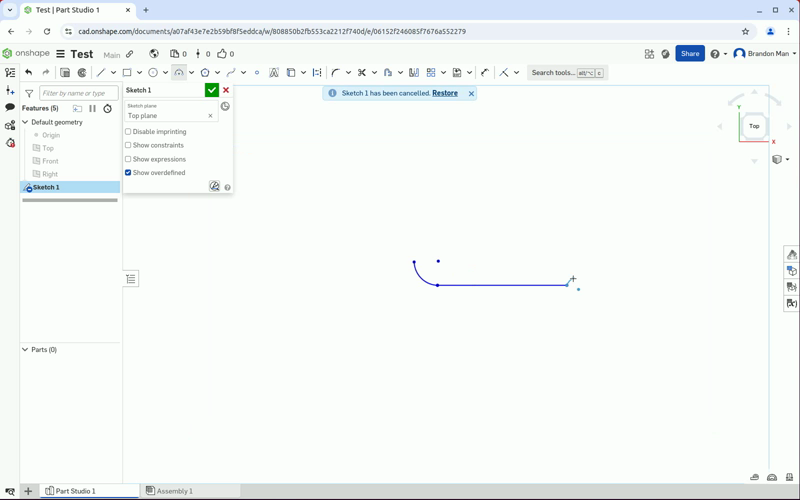
scroll(6)
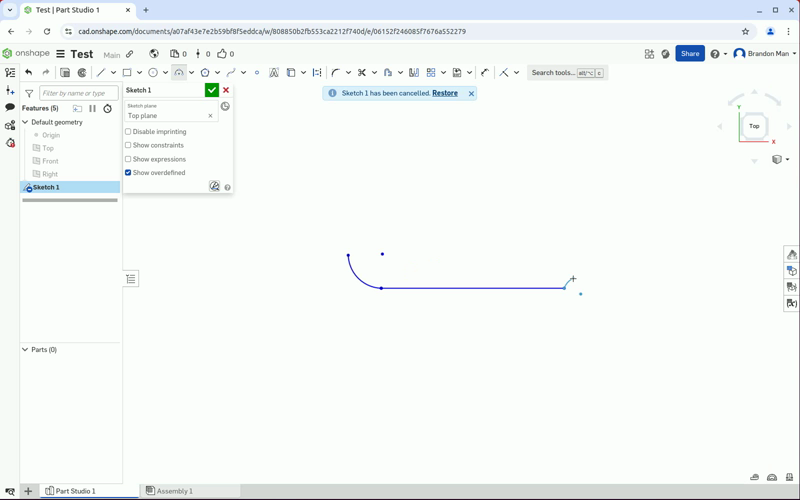
scroll(6)
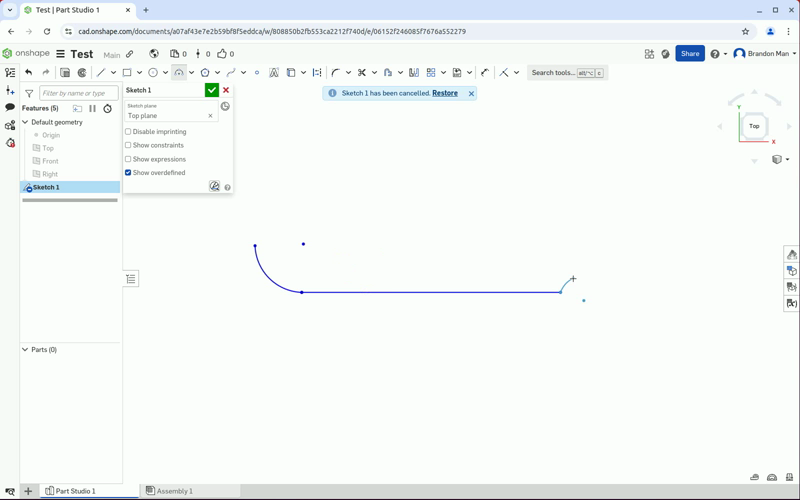
scroll(6)
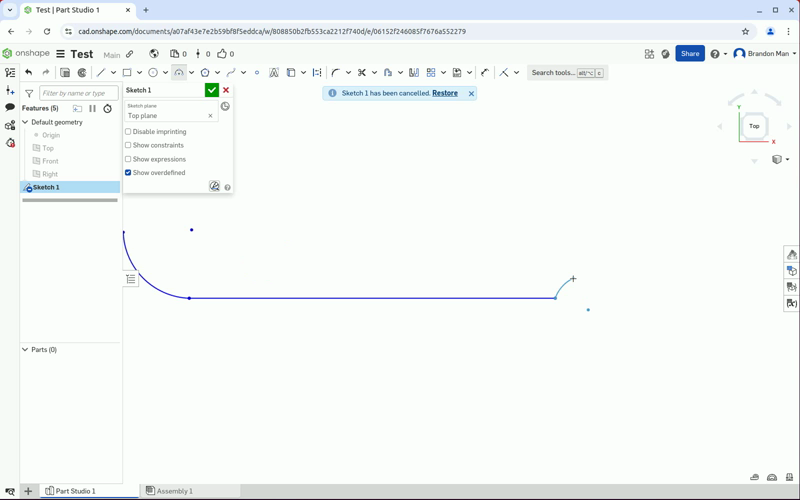
scroll(6)
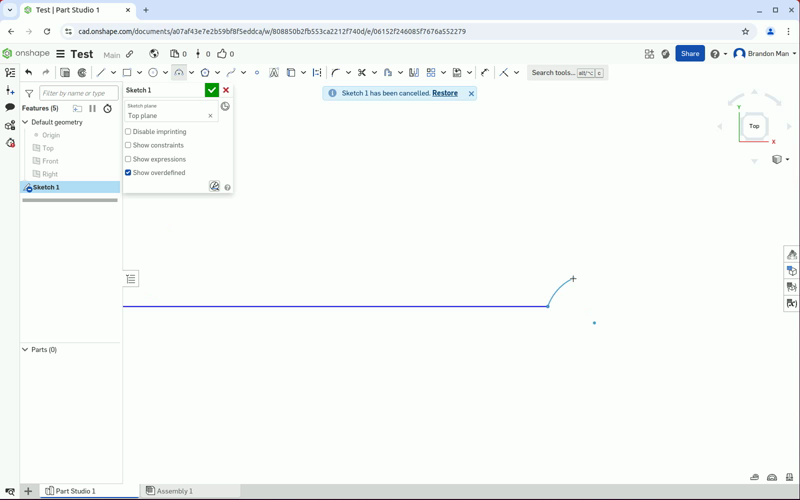
scroll(6)
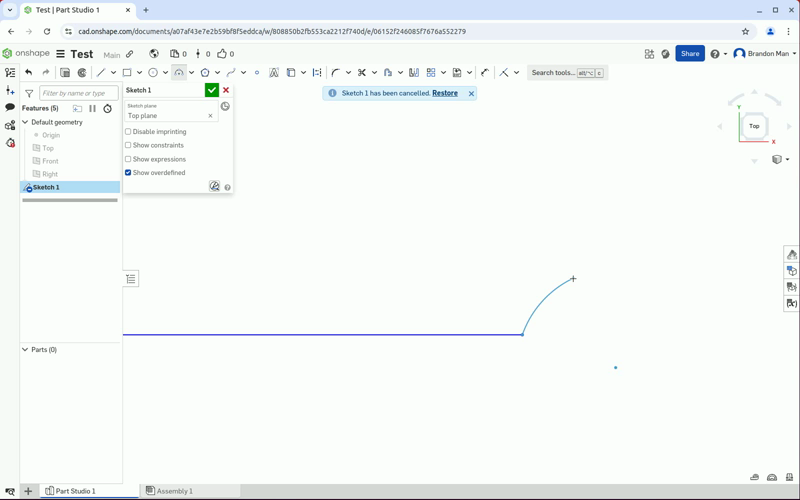
click(573, 278)
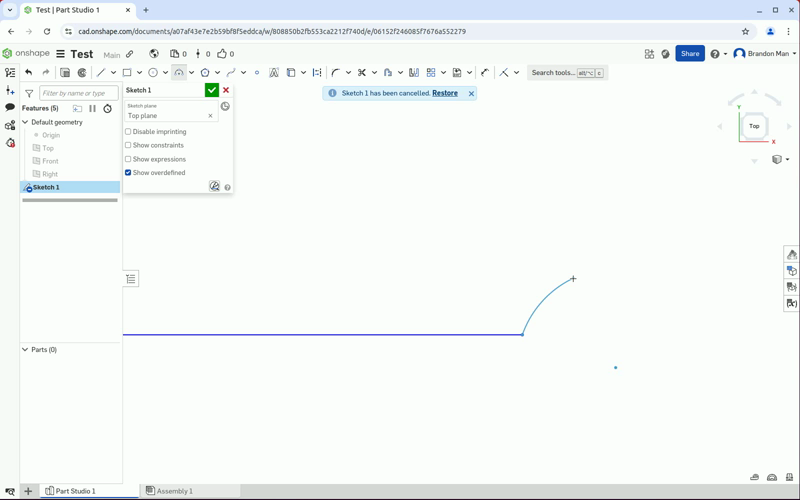
scroll(-6)
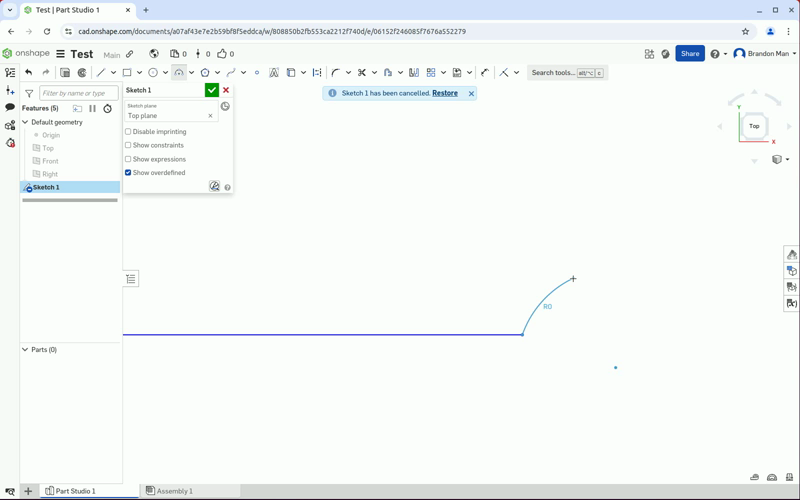
scroll(-6)
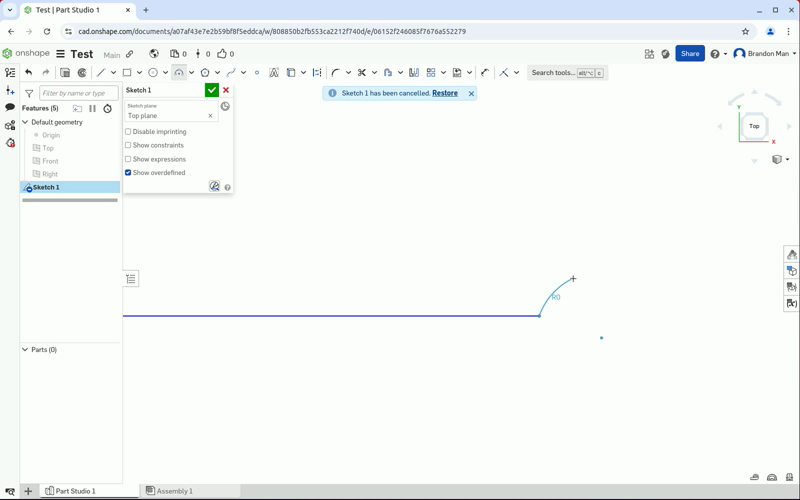
scroll(-6)
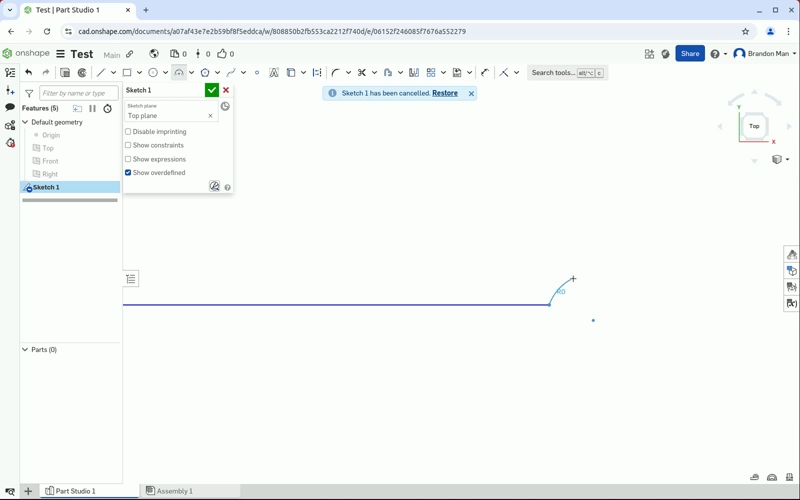
scroll(-6)
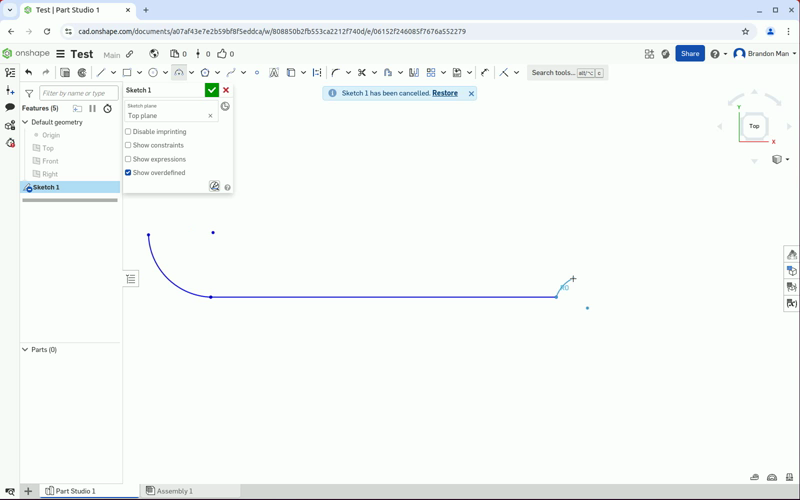
scroll(-6)
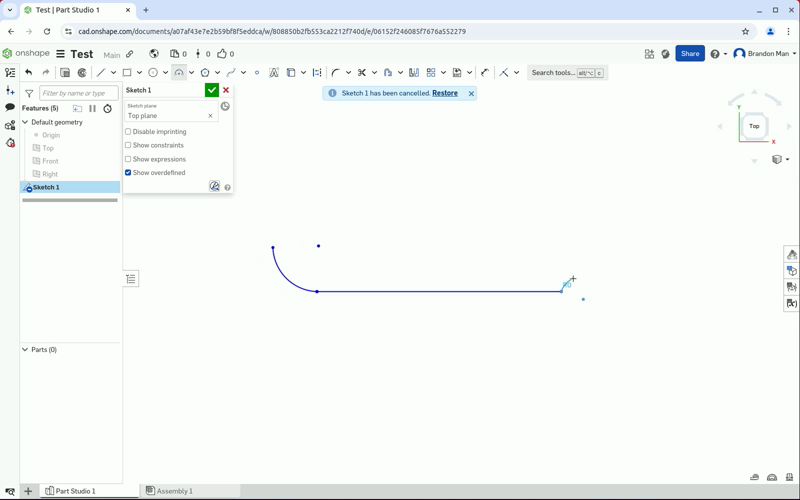
scroll(-6)
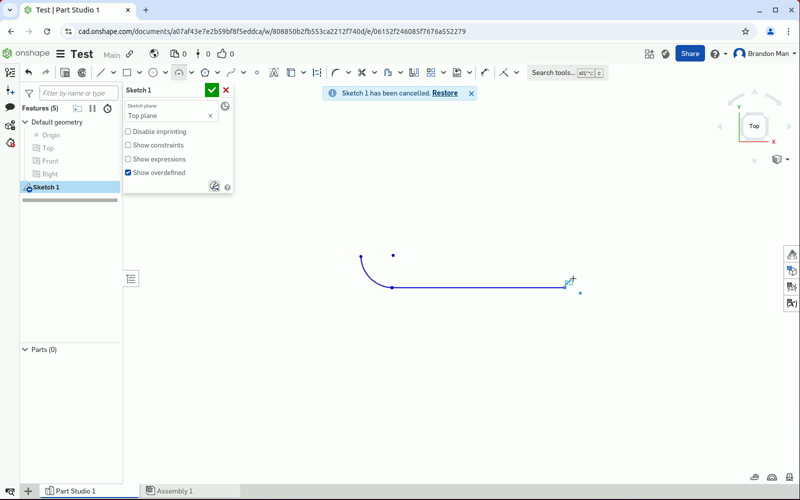
scroll(-6)
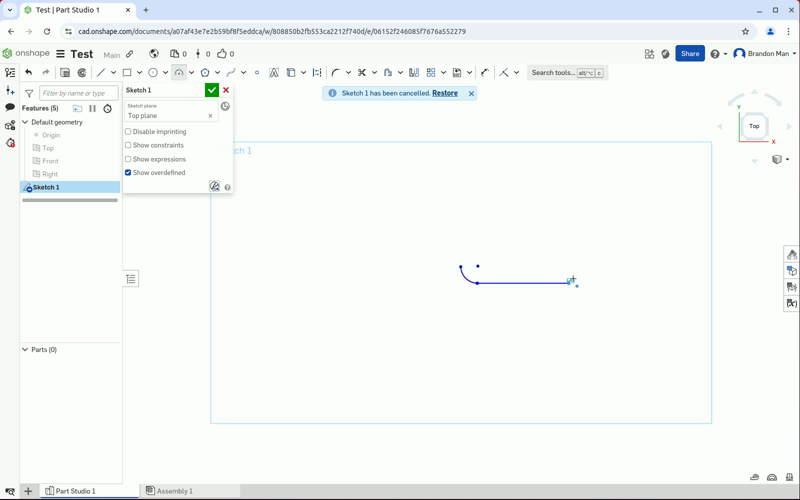
mouse_move(571, 281)
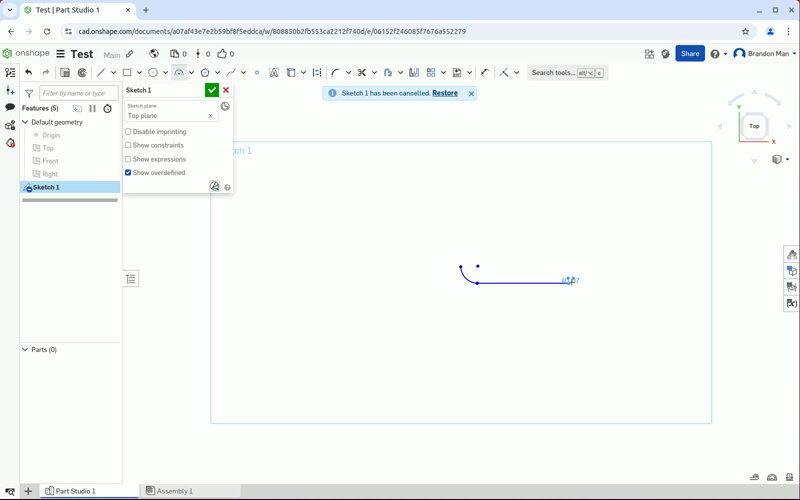
scroll(6)
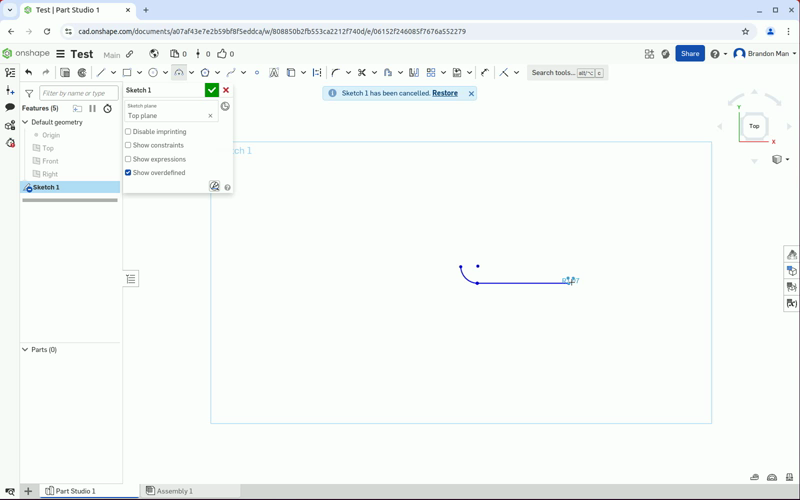
scroll(6)
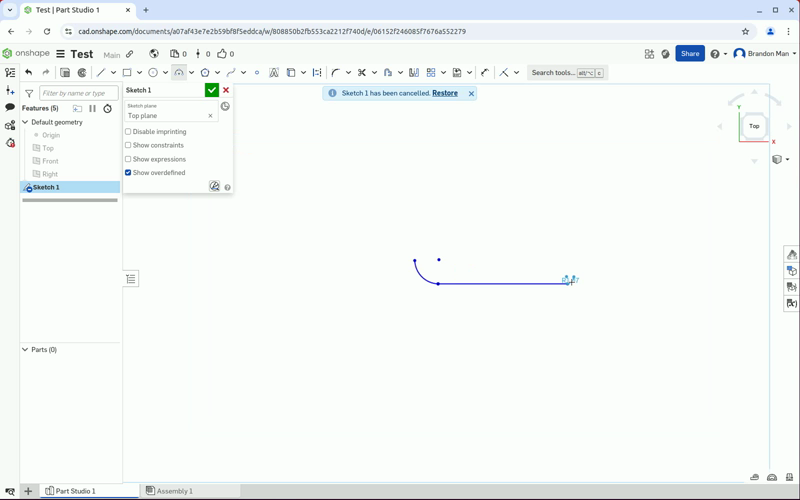
scroll(6)
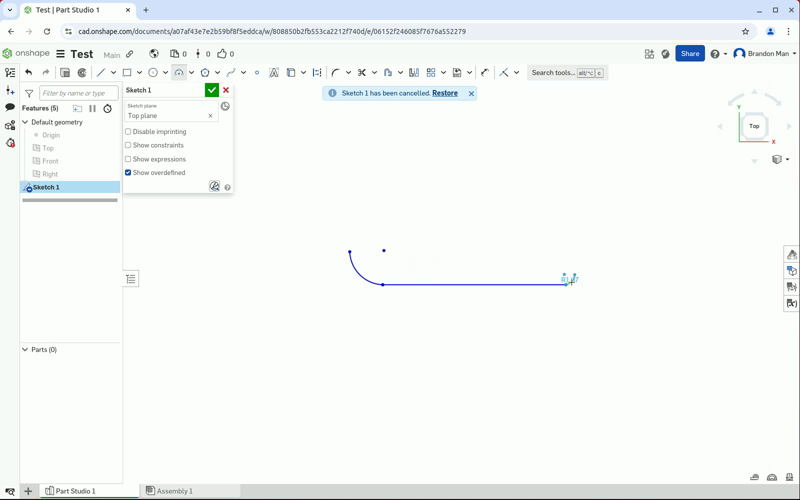
scroll(6)
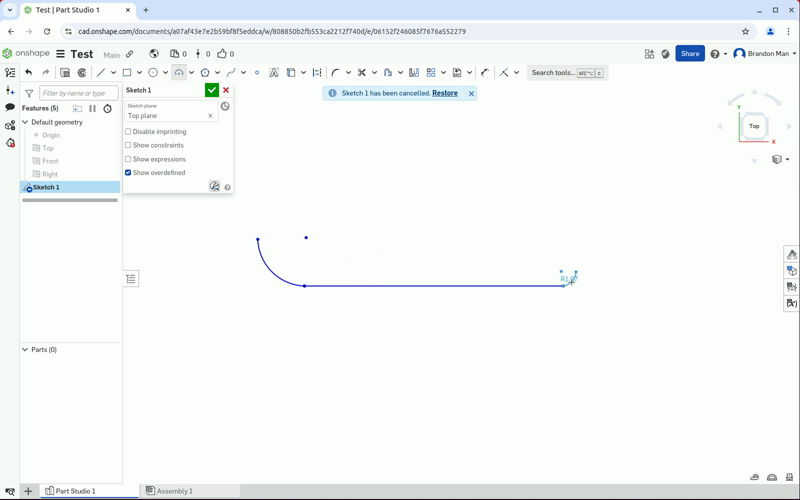
scroll(6)
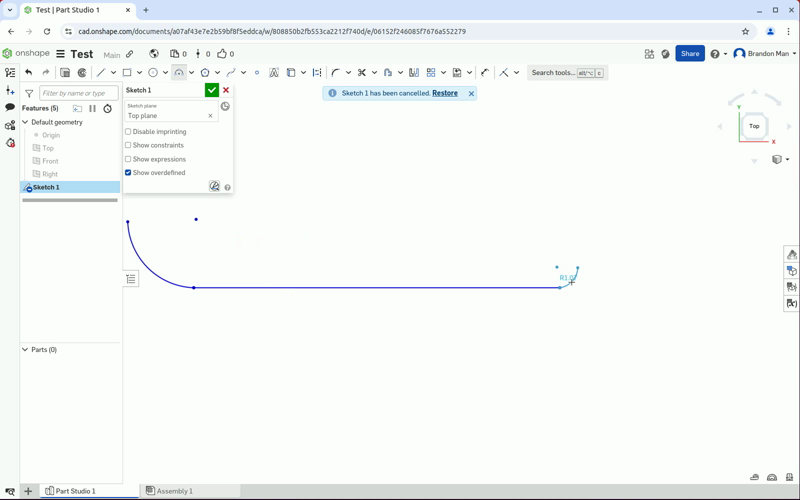
scroll(6)
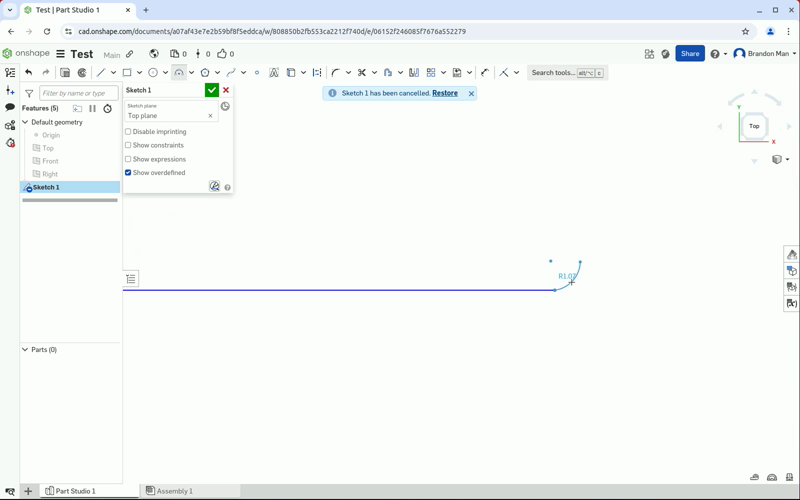
scroll(6)
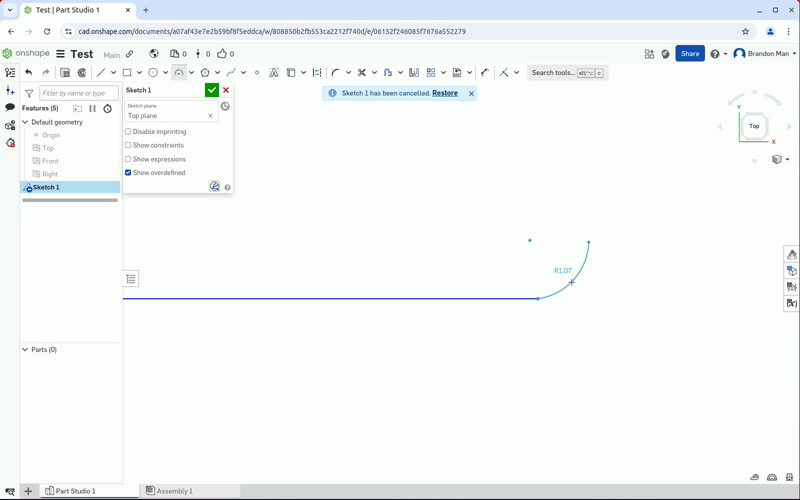
click(571, 281)
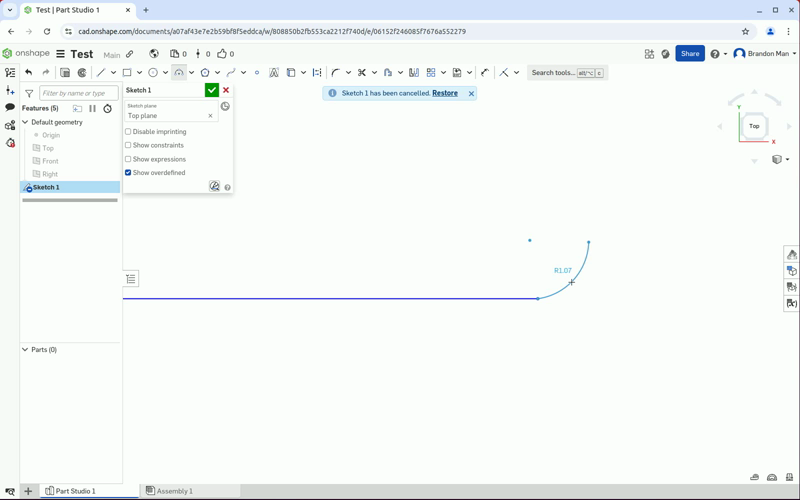
scroll(-6)
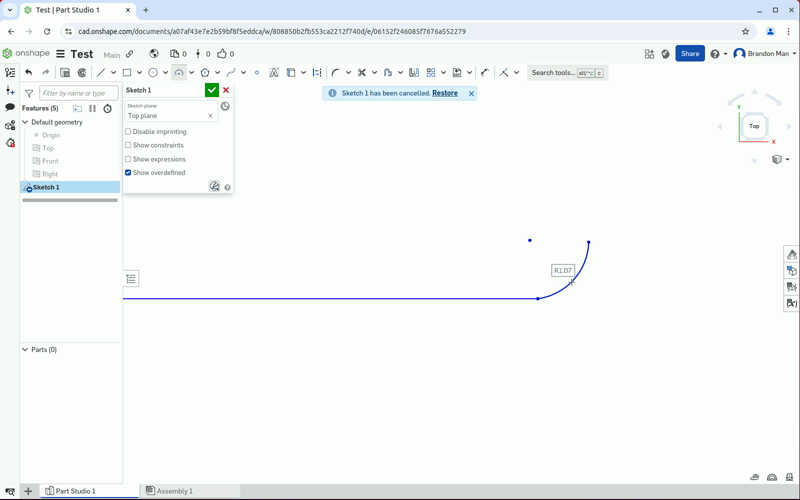
scroll(-6)
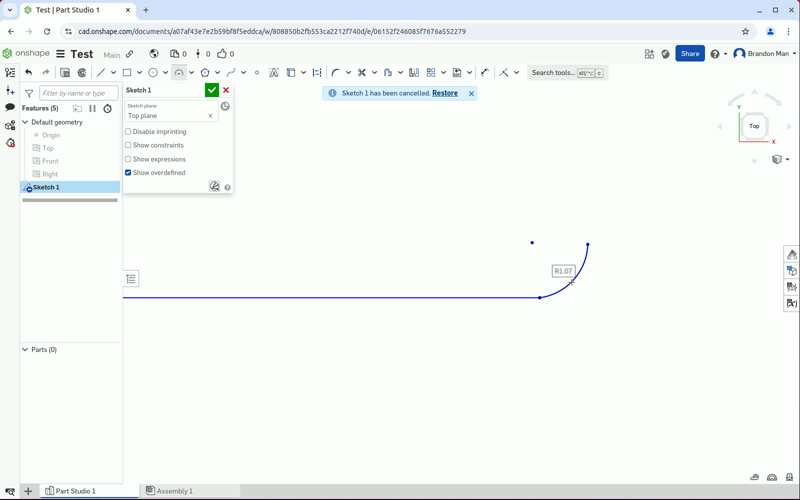
scroll(-6)
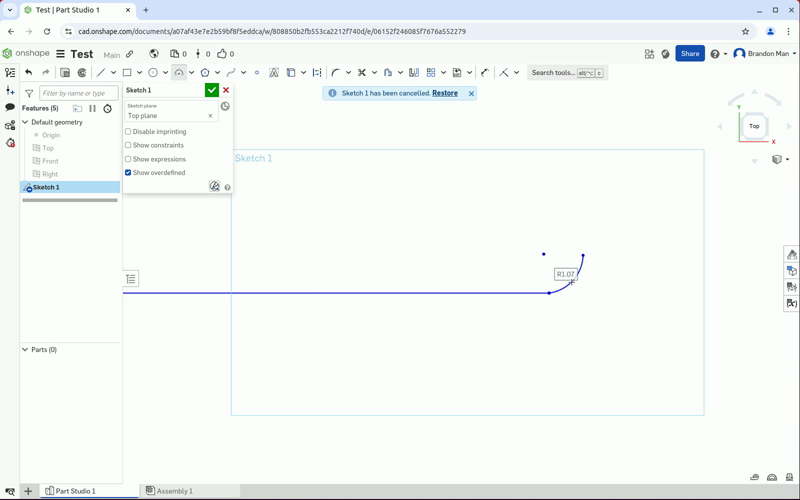
scroll(-6)
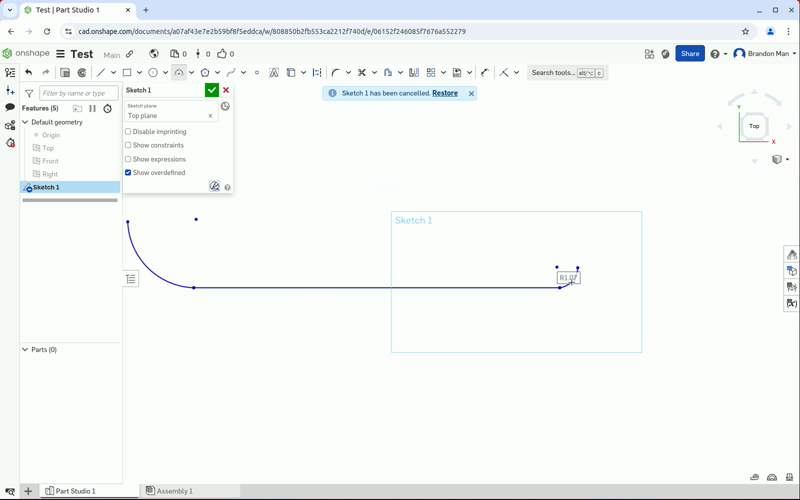
scroll(-6)
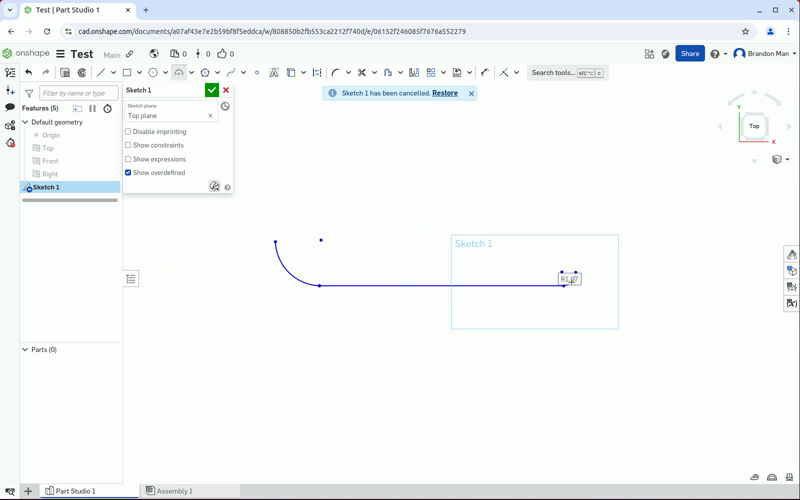
scroll(-6)
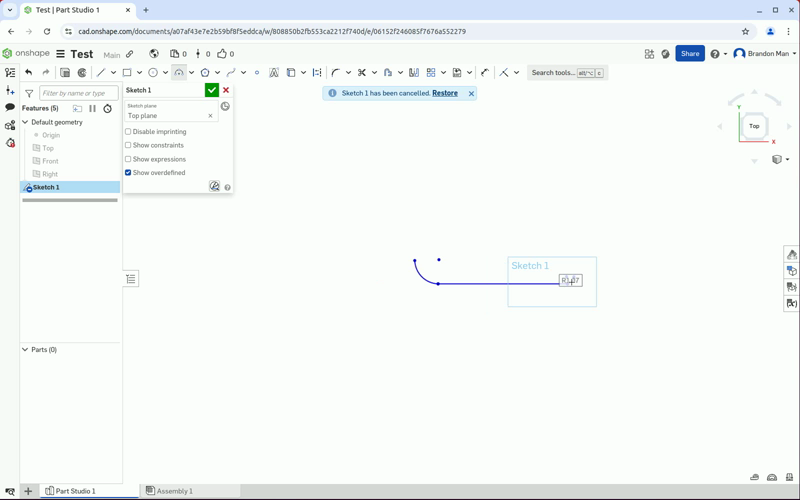
scroll(-6)
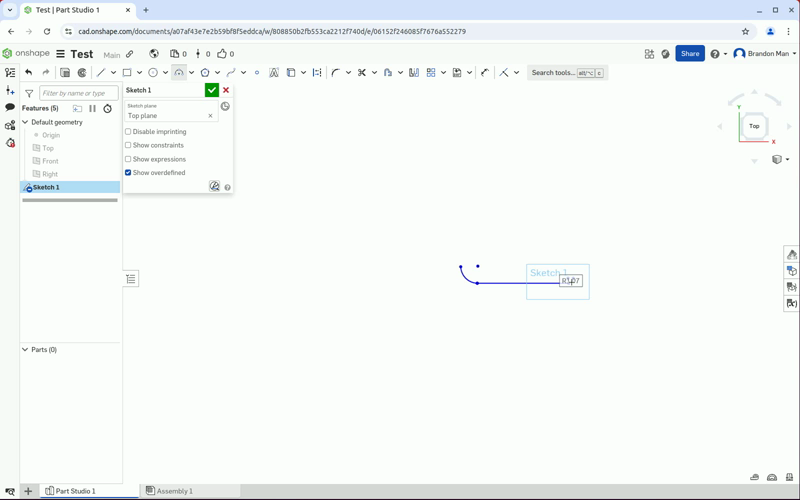
key_up(shift)
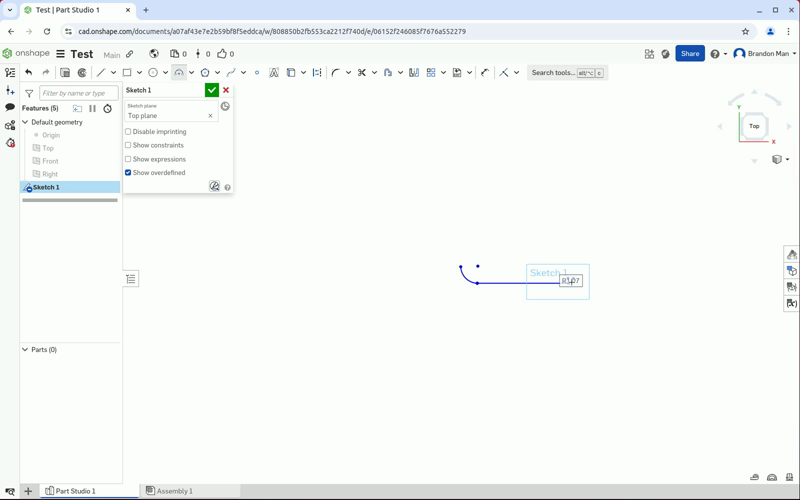
key(esc)
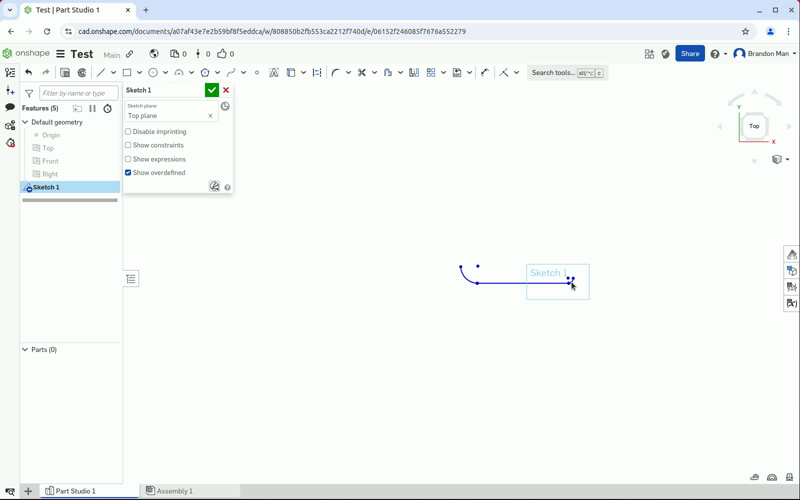
key(l)
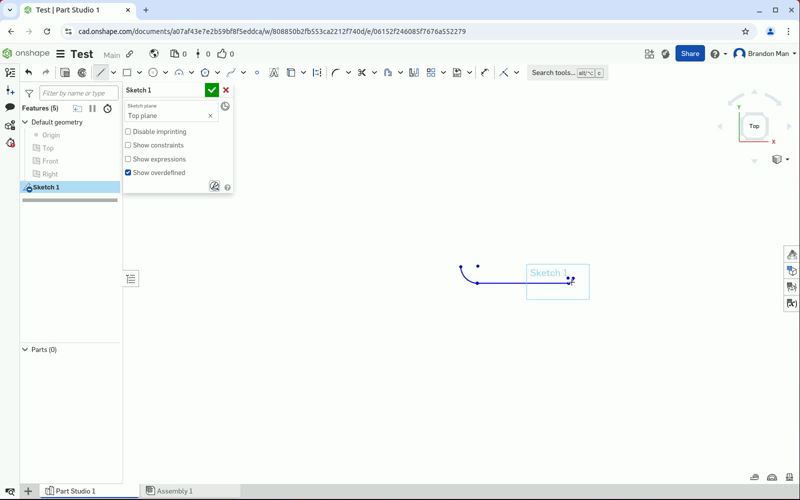
mouse_move(573, 278)
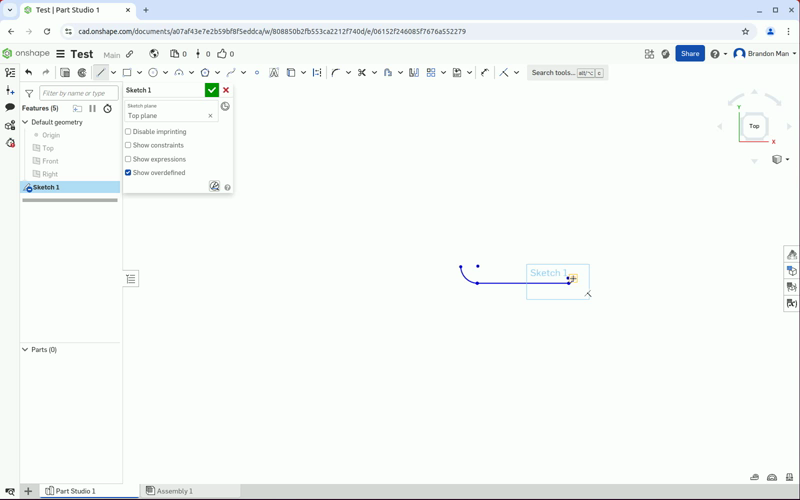
scroll(6)
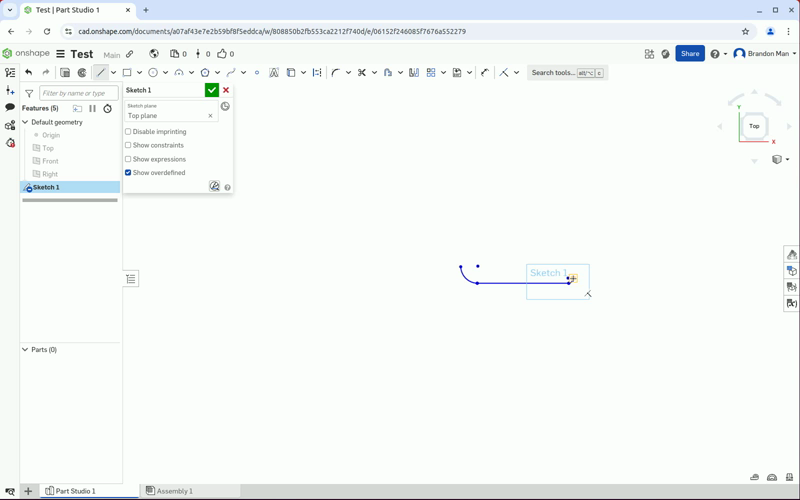
scroll(6)
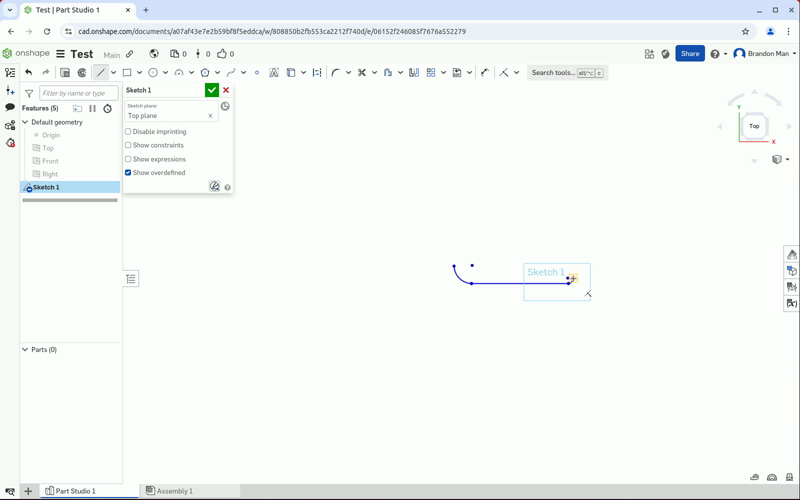
scroll(6)
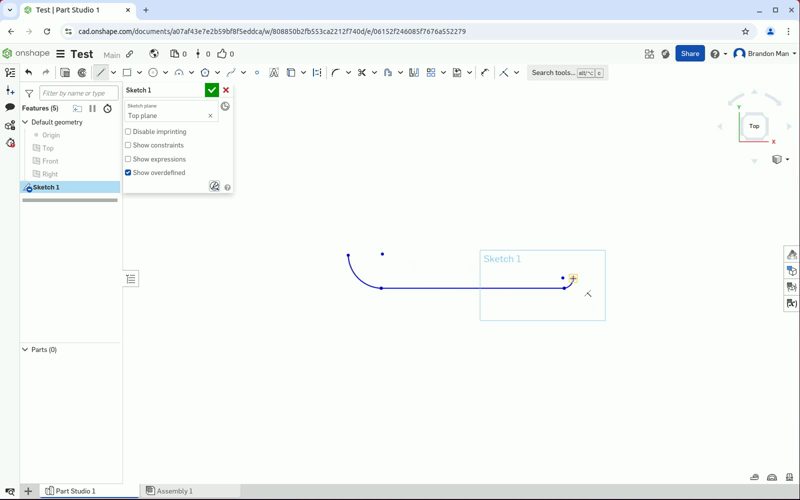
scroll(6)
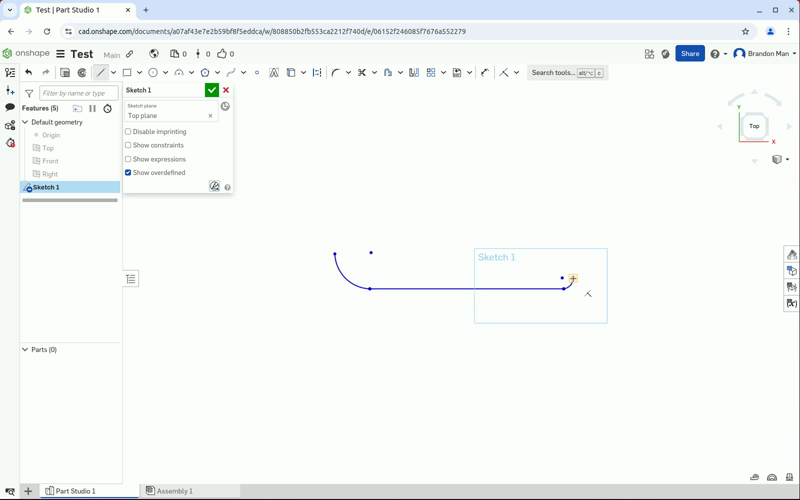
scroll(6)
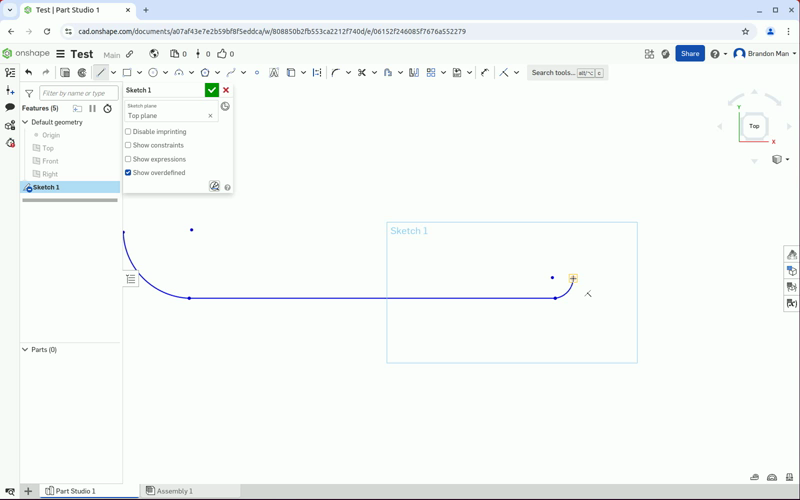
scroll(6)
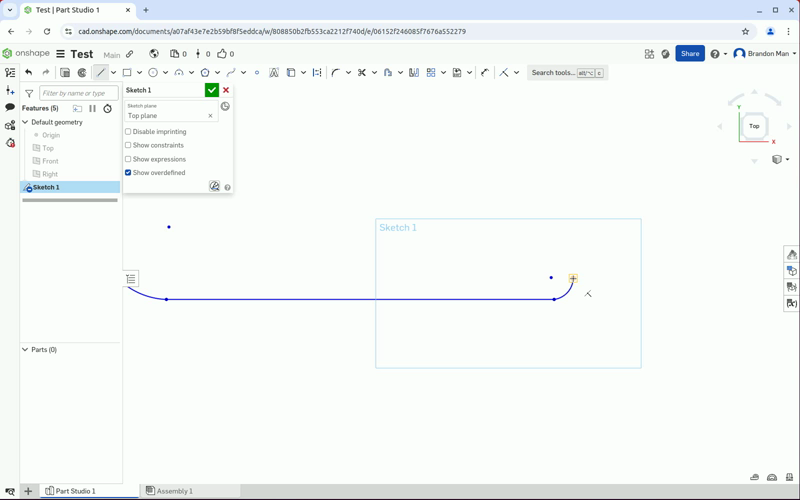
scroll(6)
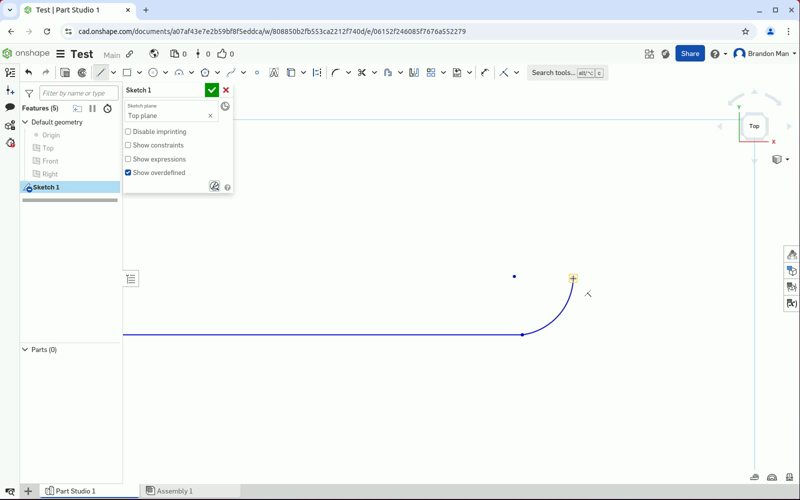
click(573, 278)
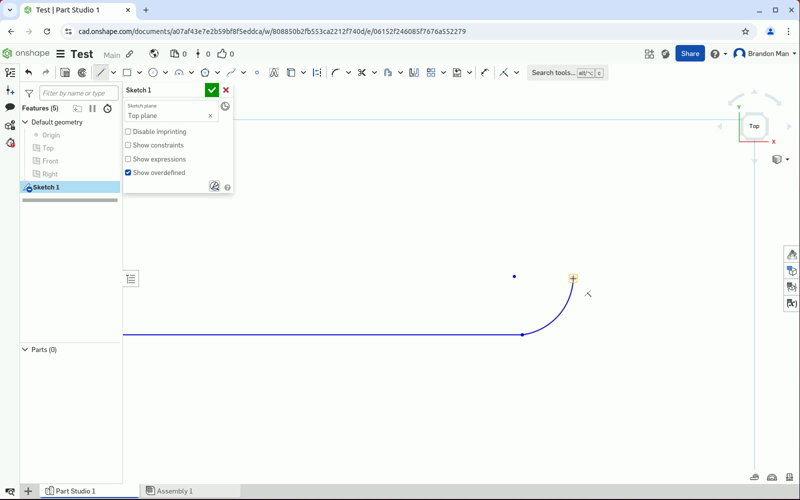
scroll(-6)
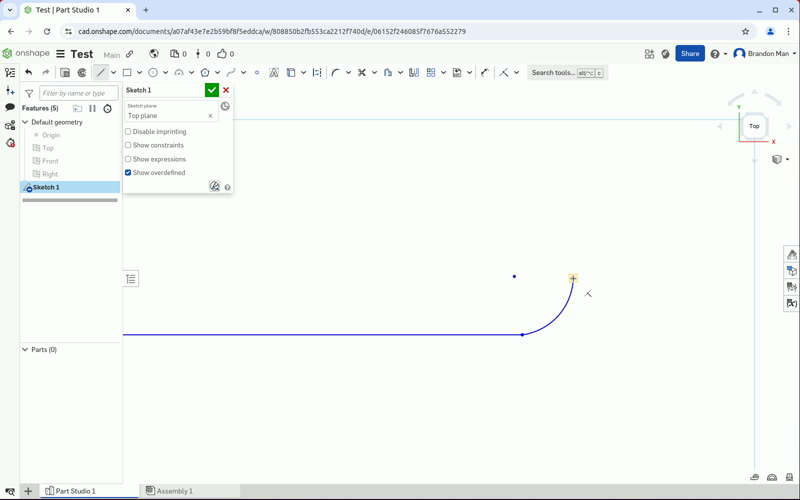
scroll(-6)
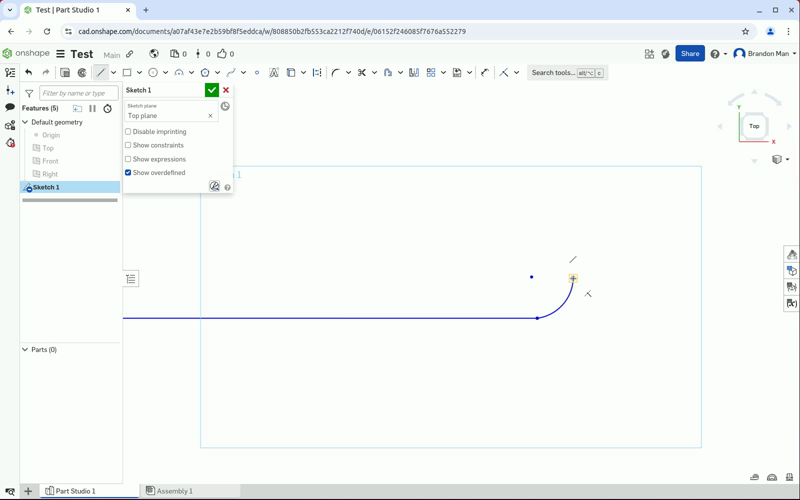
scroll(-6)
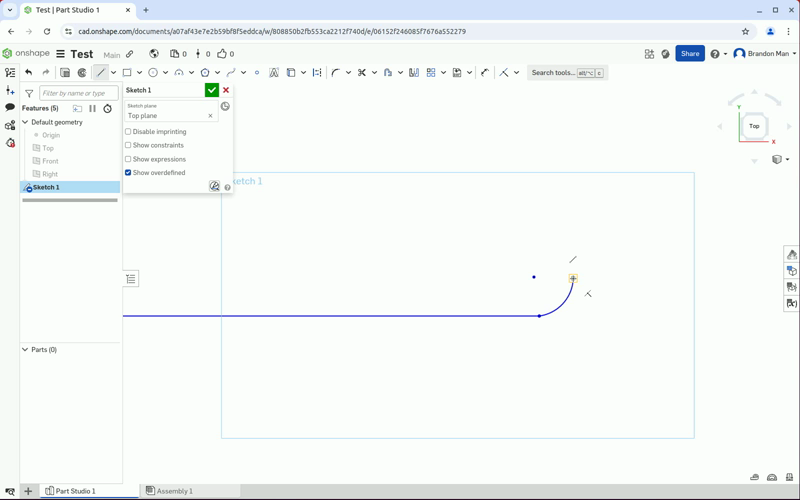
scroll(-6)
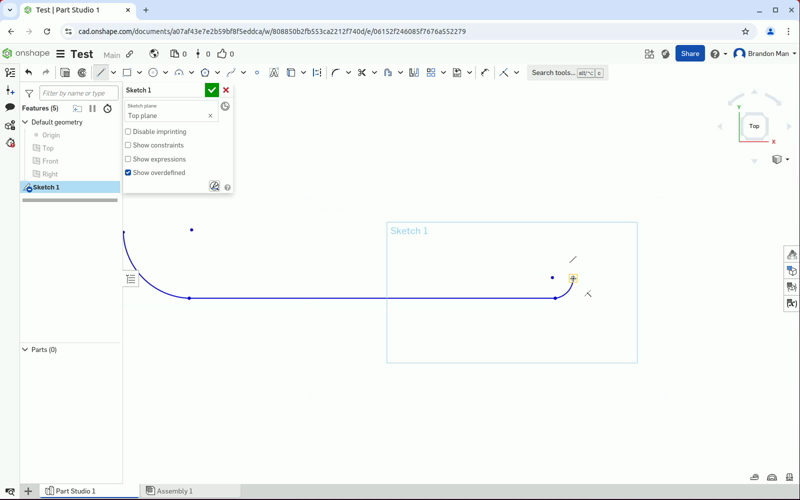
scroll(-6)
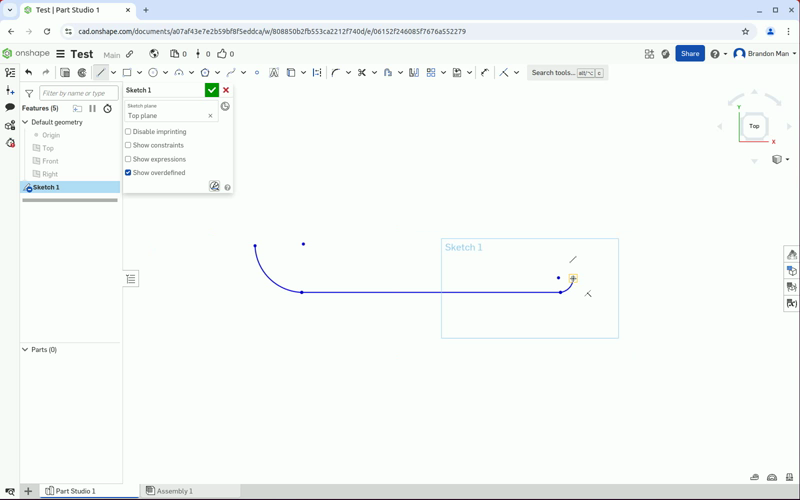
scroll(-6)
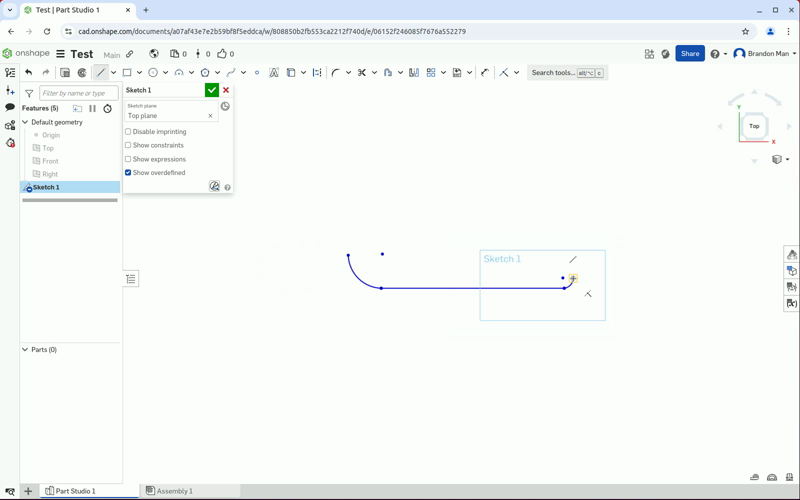
scroll(-6)
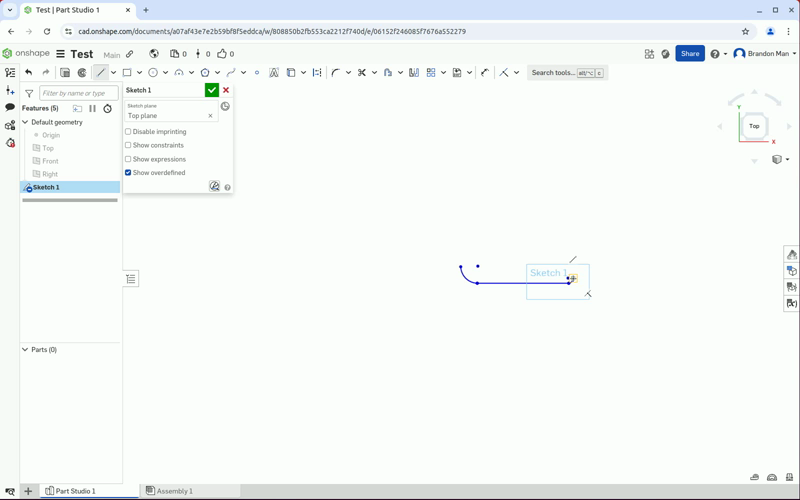
key_down(shift)
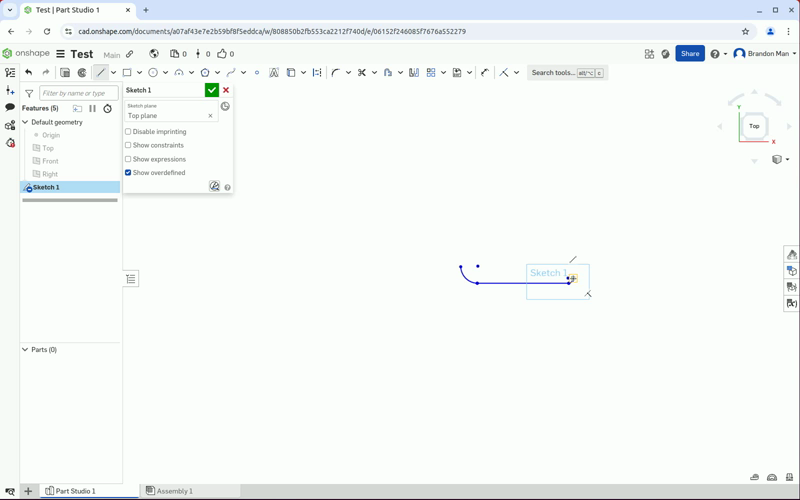
mouse_move(589, 278)
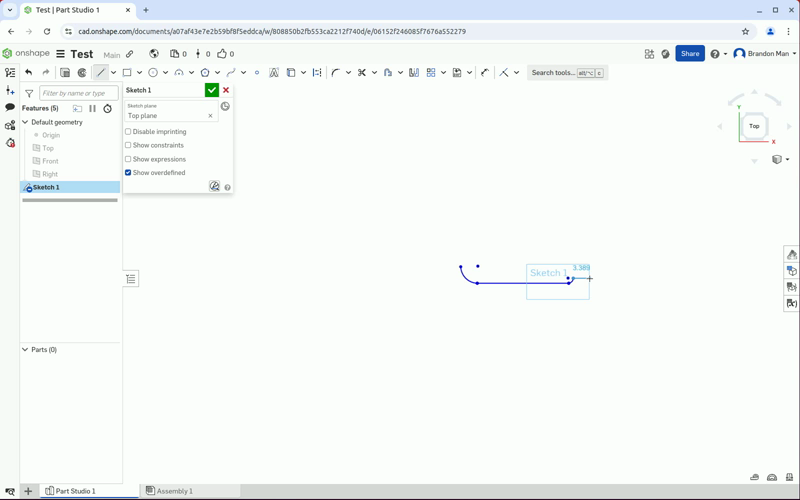
mouse_move(573, 247)
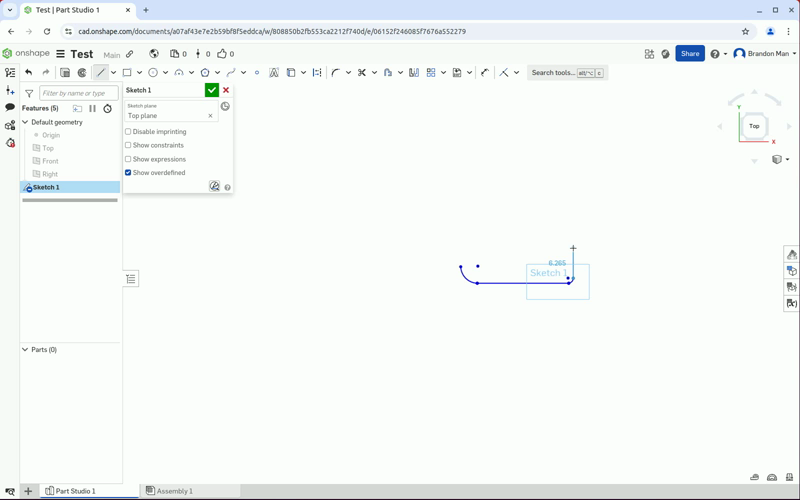
click(573, 247)
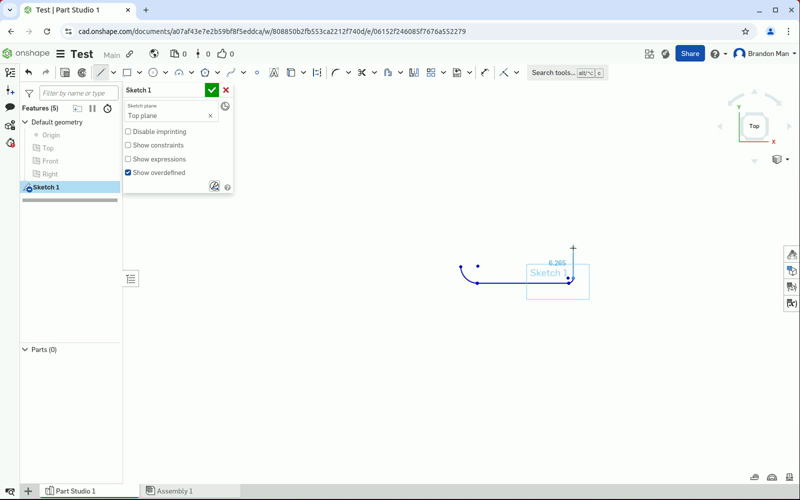
key_up(shift)
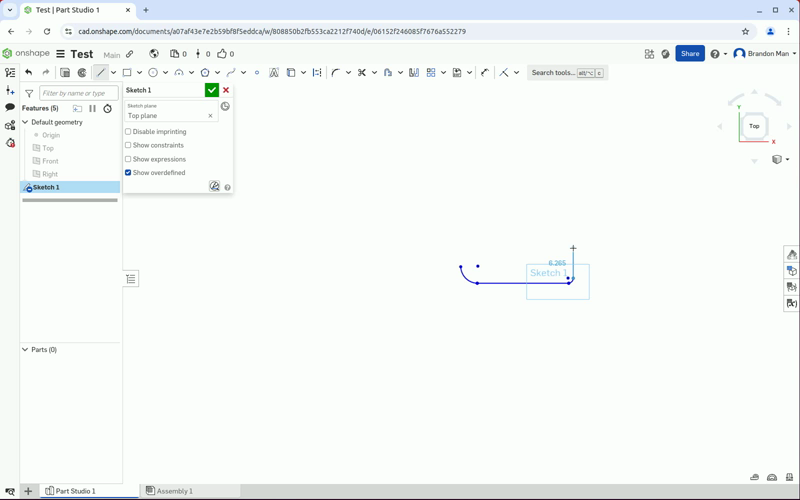
key(esc)
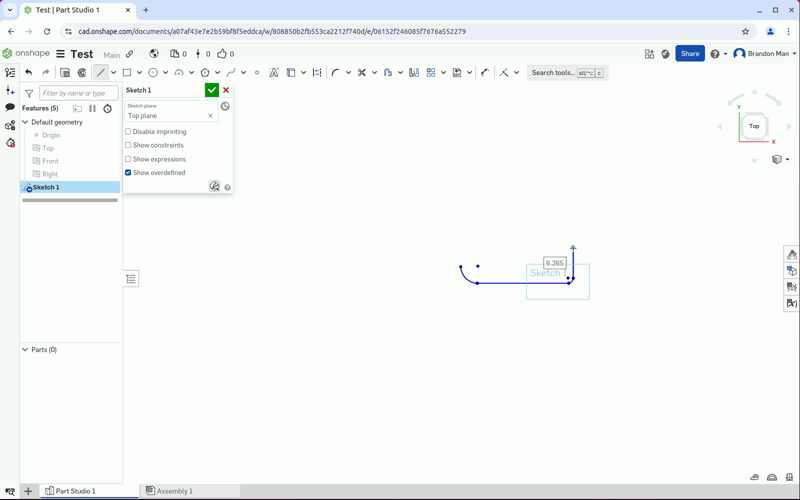
key(a)
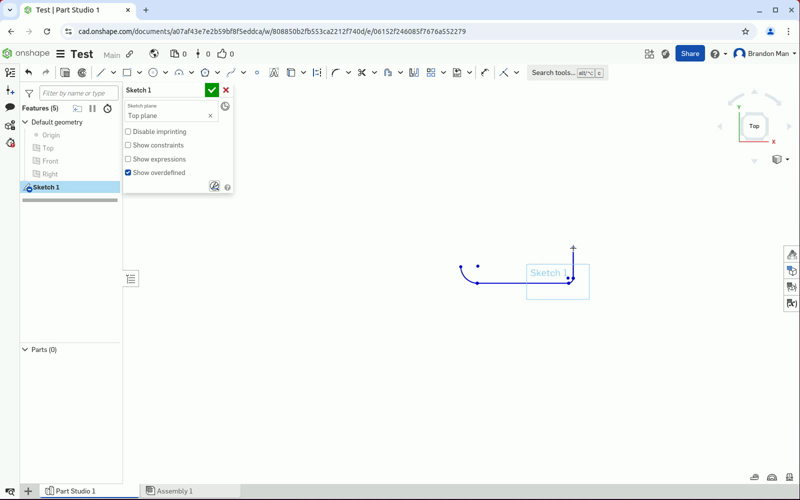
mouse_move(573, 247)
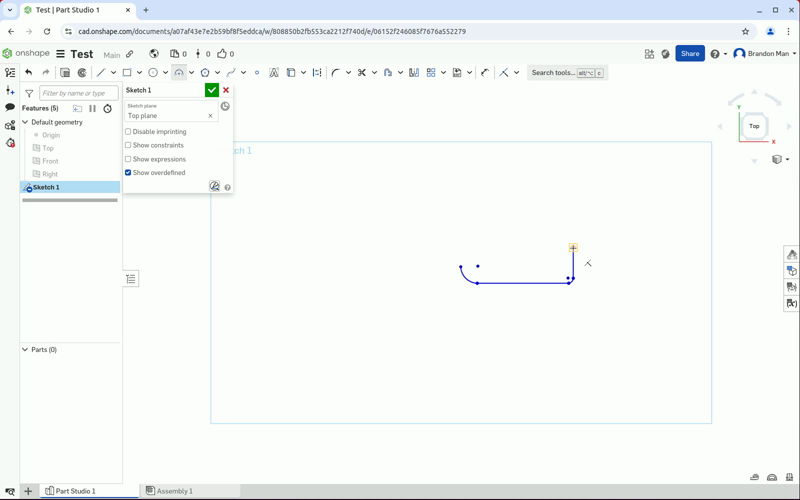
click(573, 247)
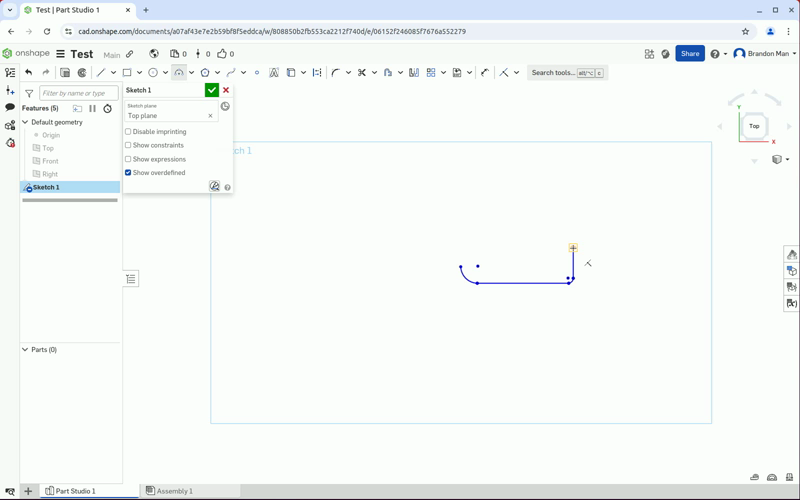
key_down(shift)
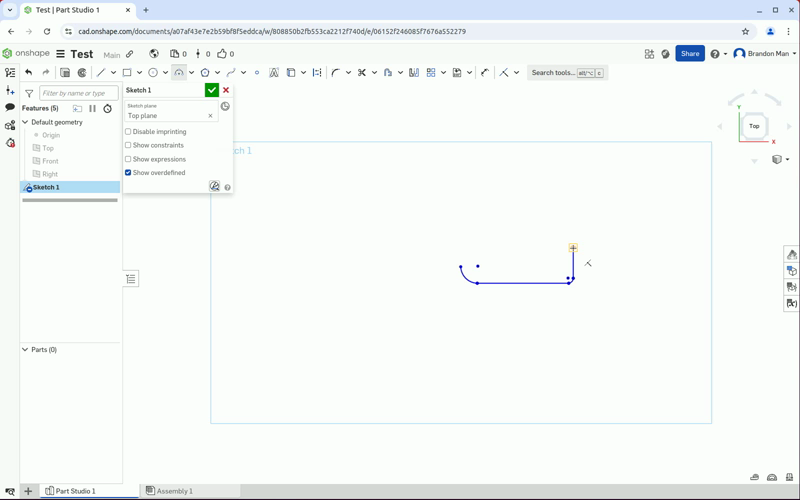
mouse_move(568, 243)
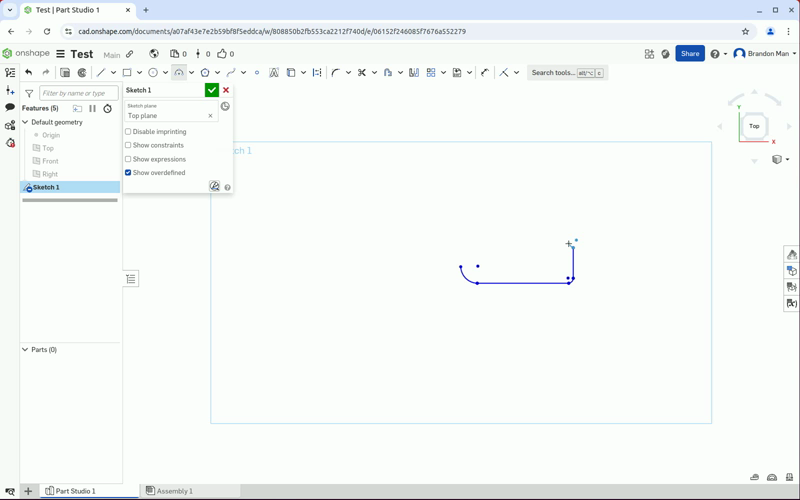
scroll(6)
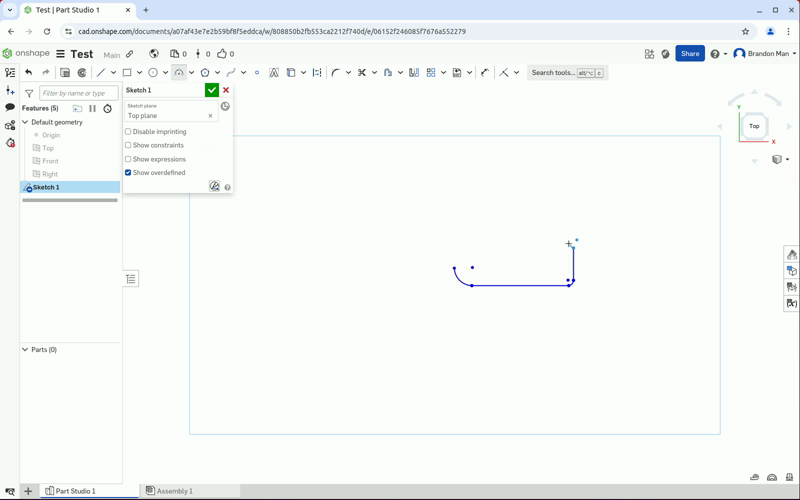
scroll(6)
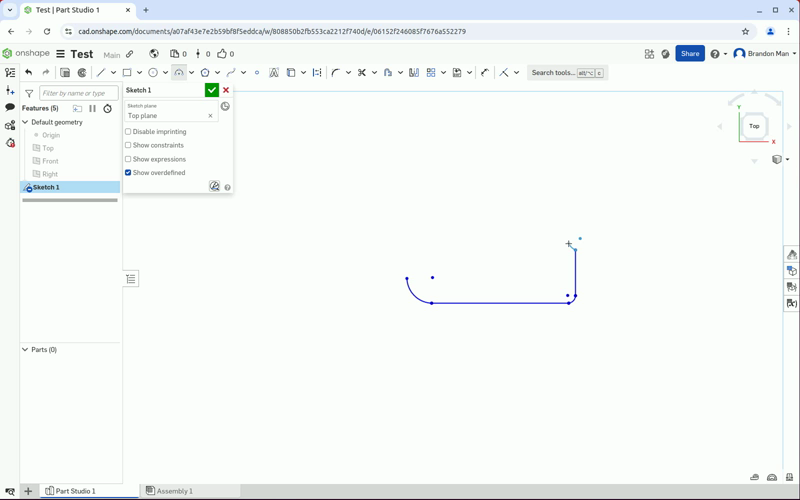
scroll(6)
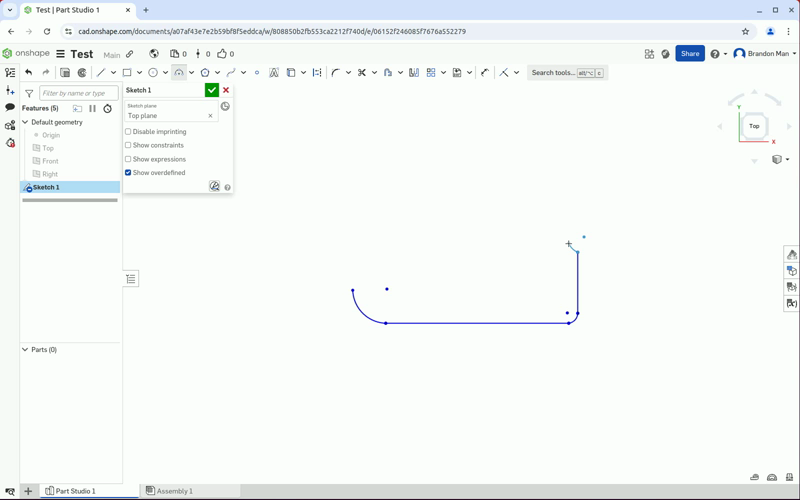
scroll(6)
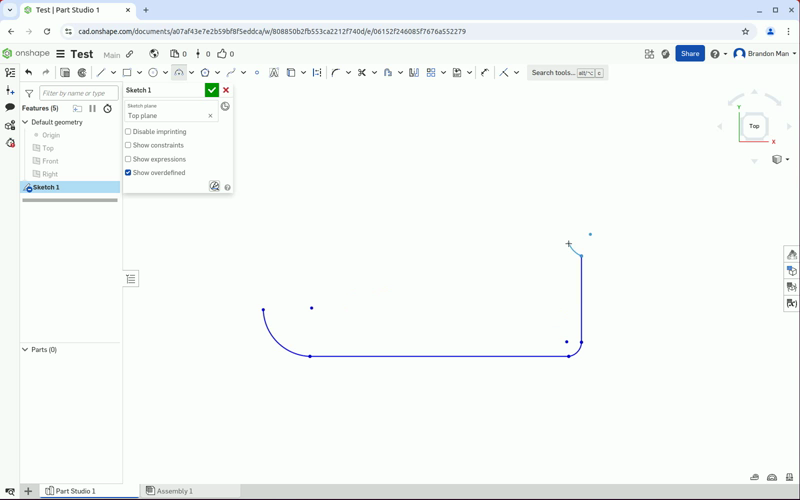
scroll(6)
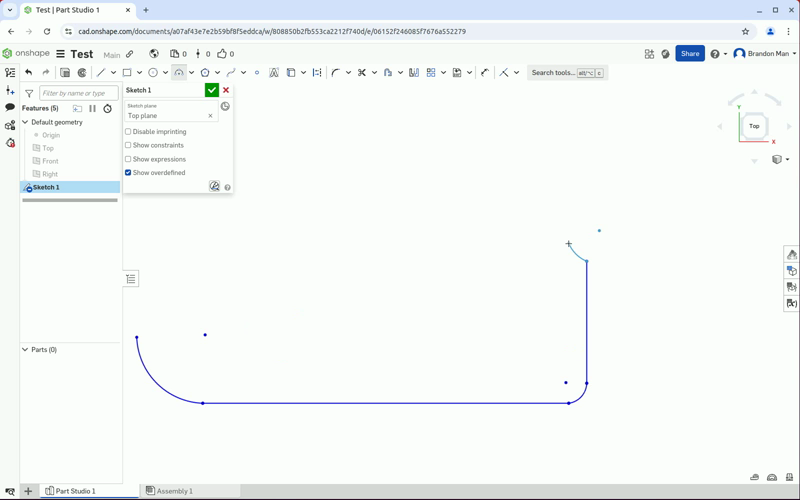
scroll(6)
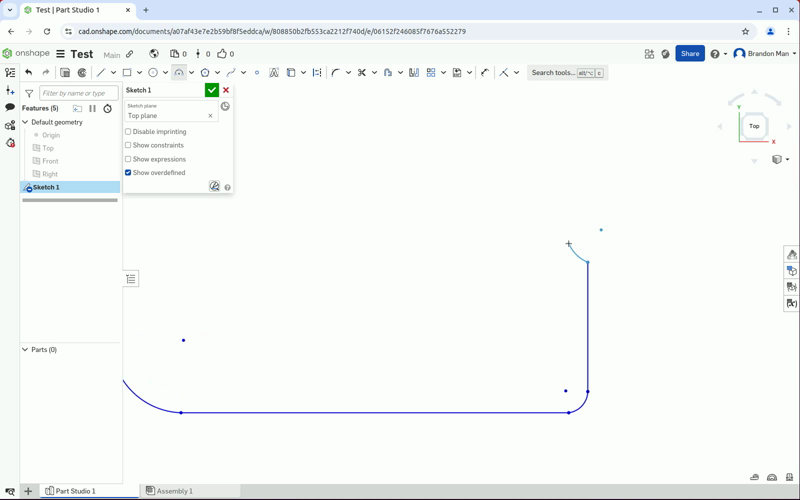
scroll(6)
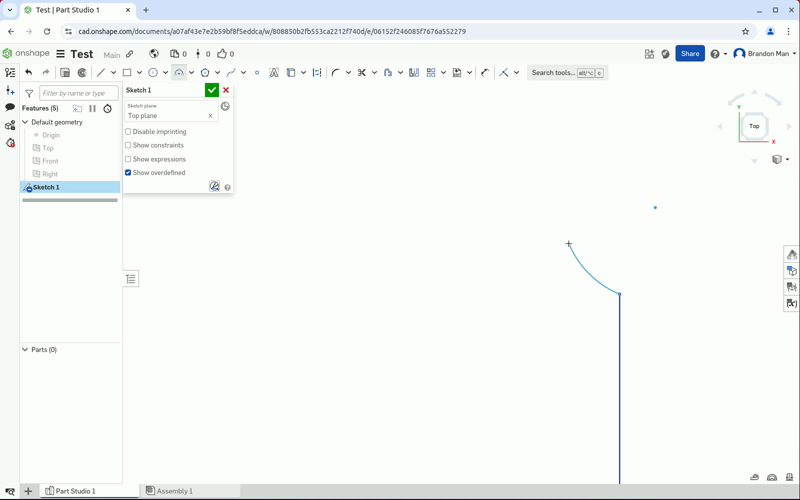
click(568, 243)
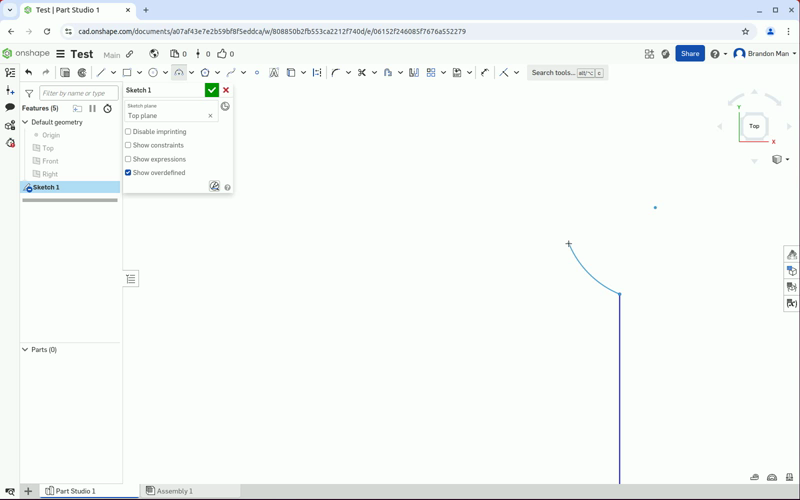
scroll(-6)
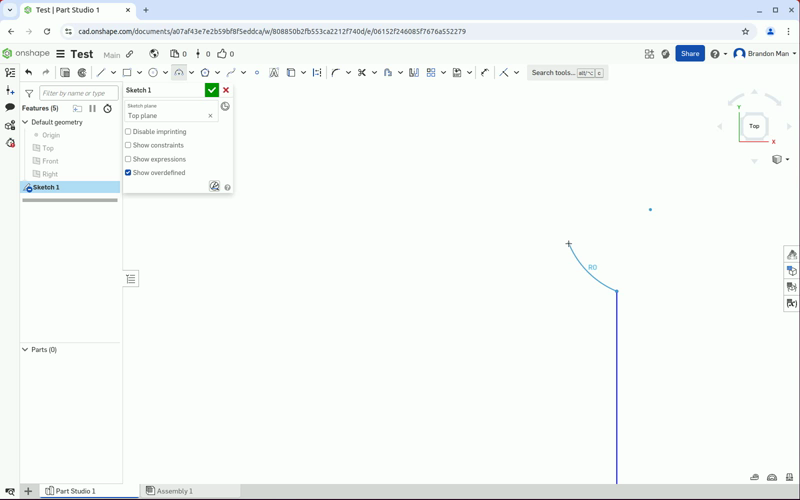
scroll(-6)
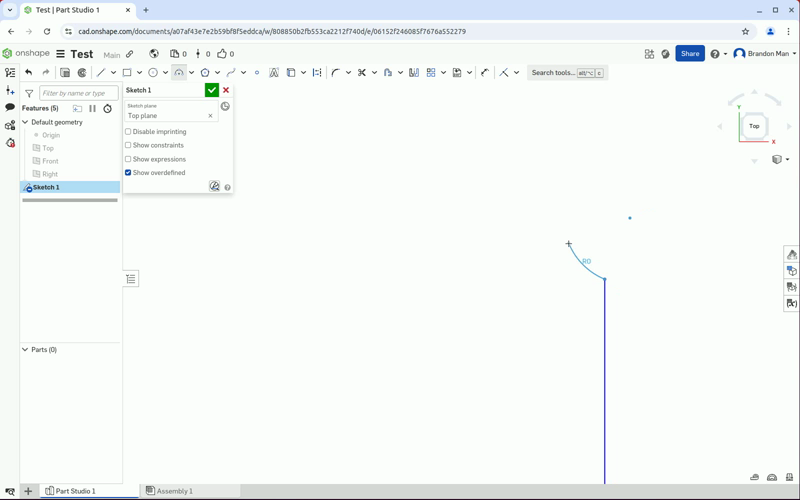
scroll(-6)
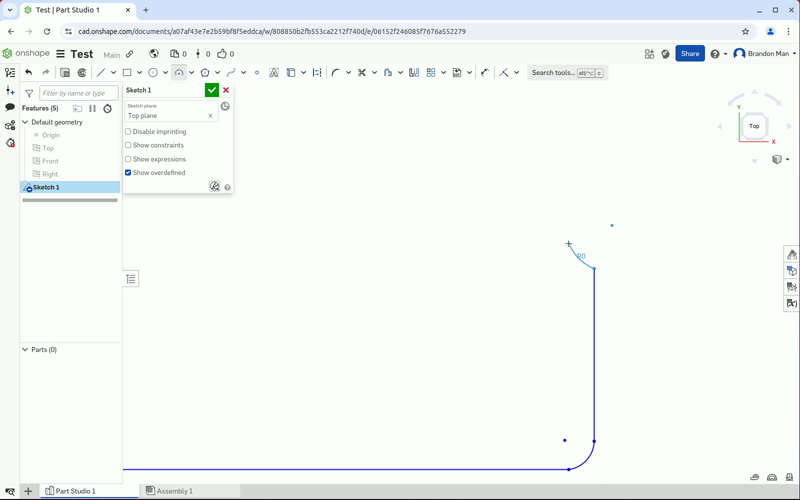
scroll(-6)
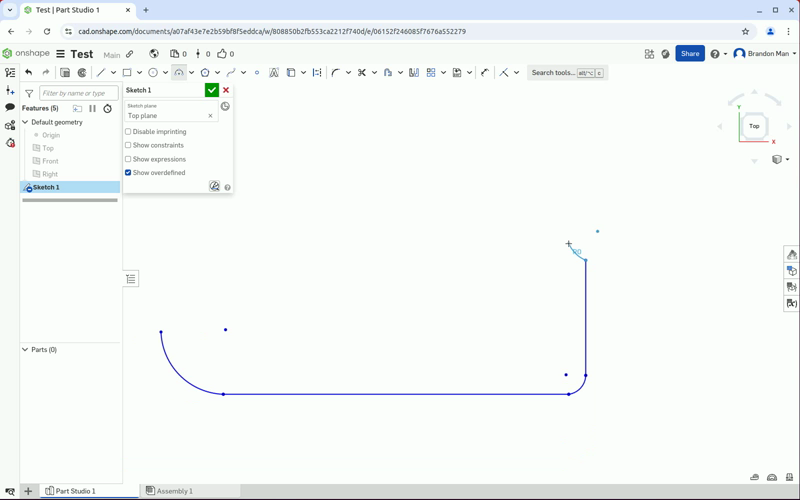
scroll(-6)
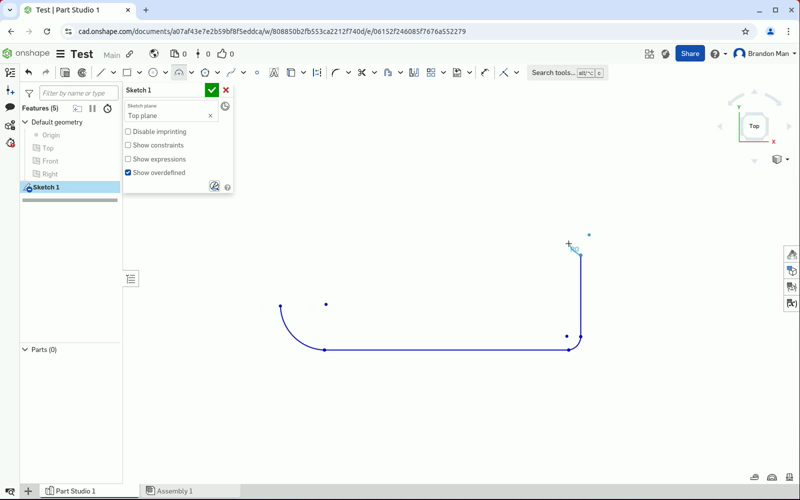
scroll(-6)
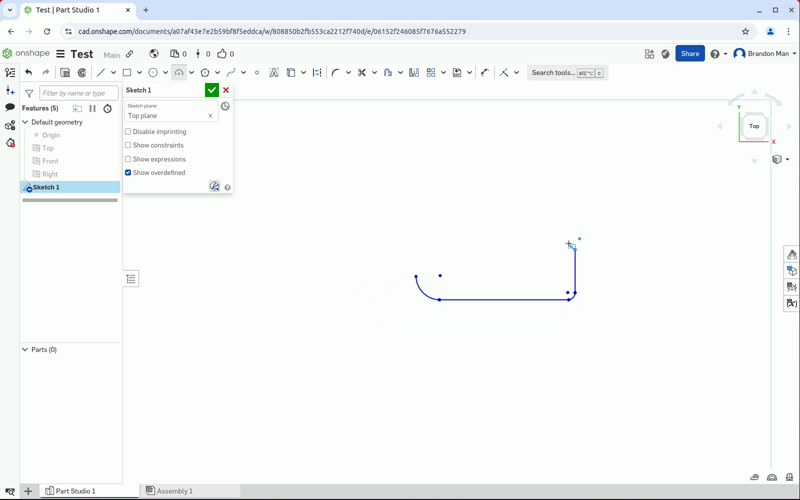
scroll(-6)
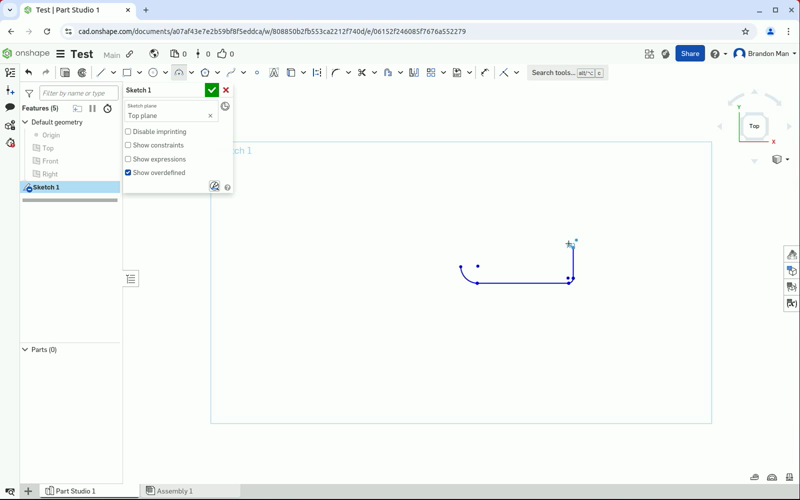
mouse_move(571, 244)
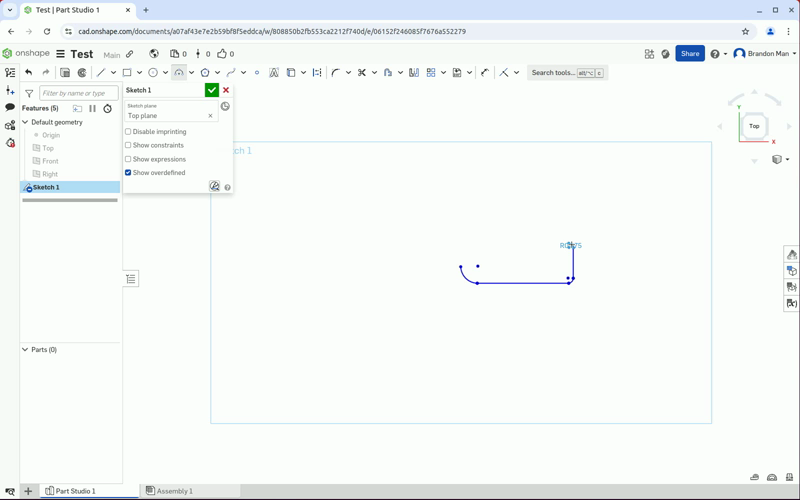
scroll(6)
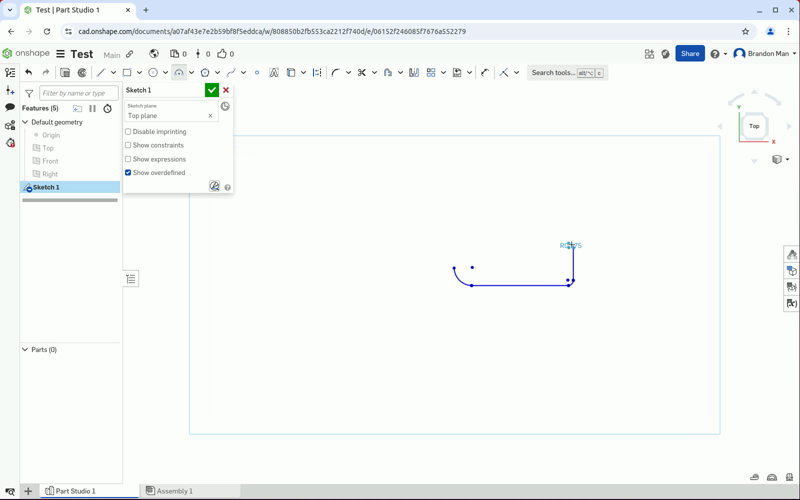
scroll(6)
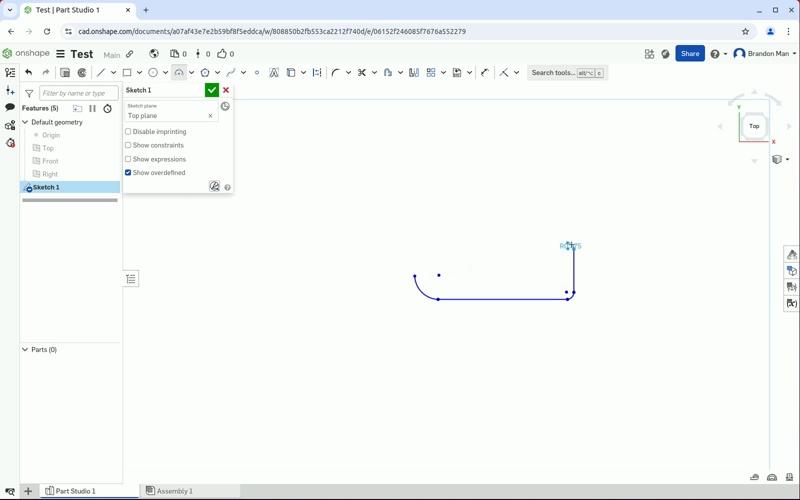
scroll(6)
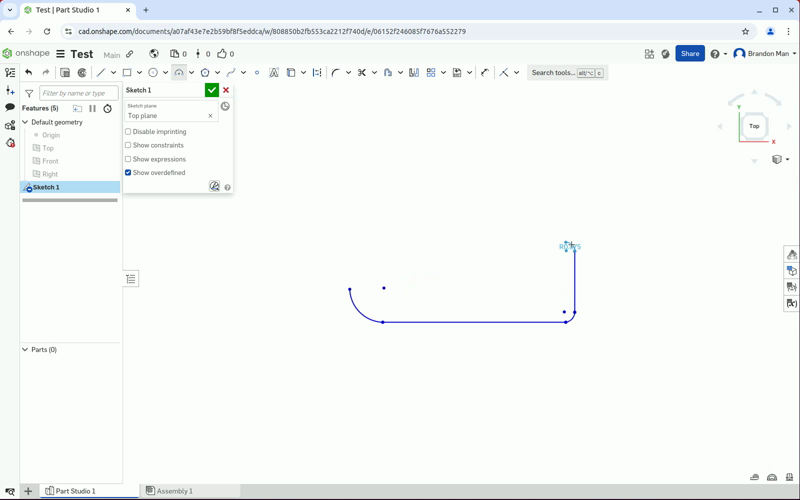
scroll(6)
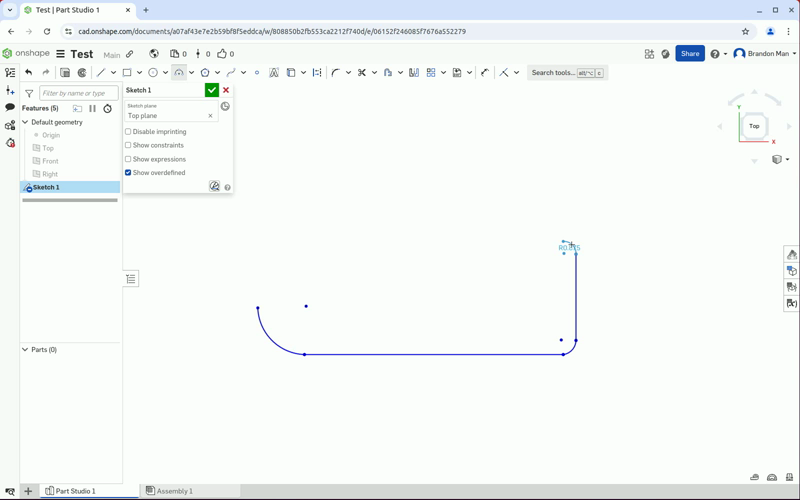
scroll(6)
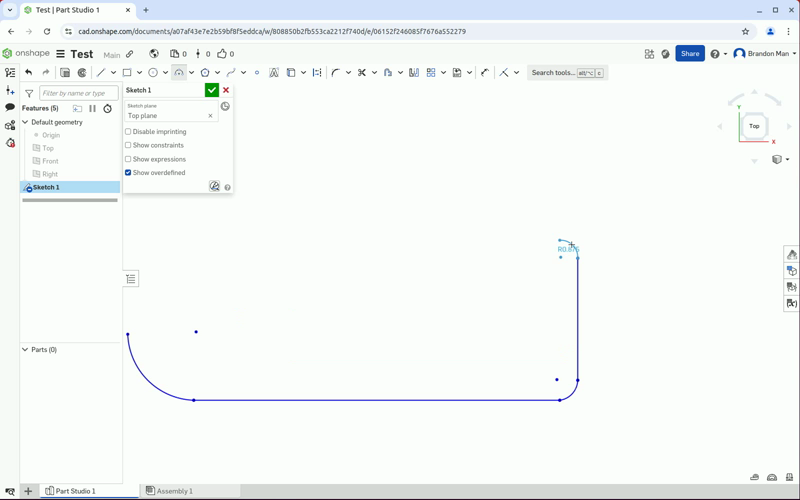
scroll(6)
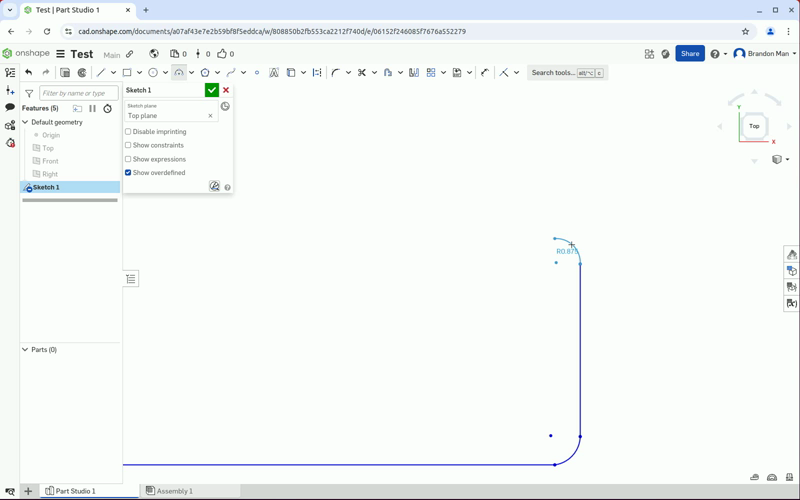
scroll(6)
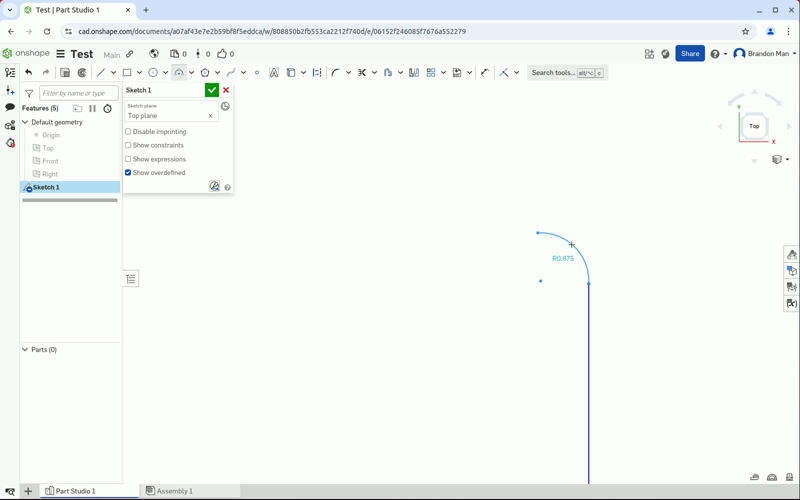
click(571, 244)
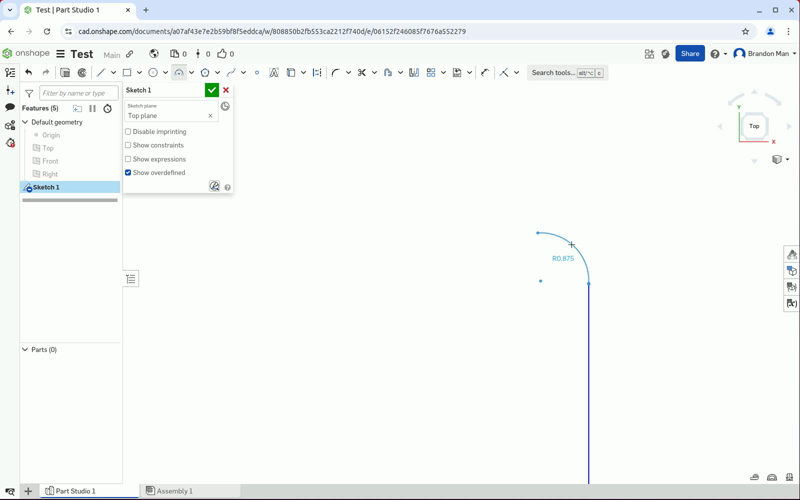
scroll(-6)
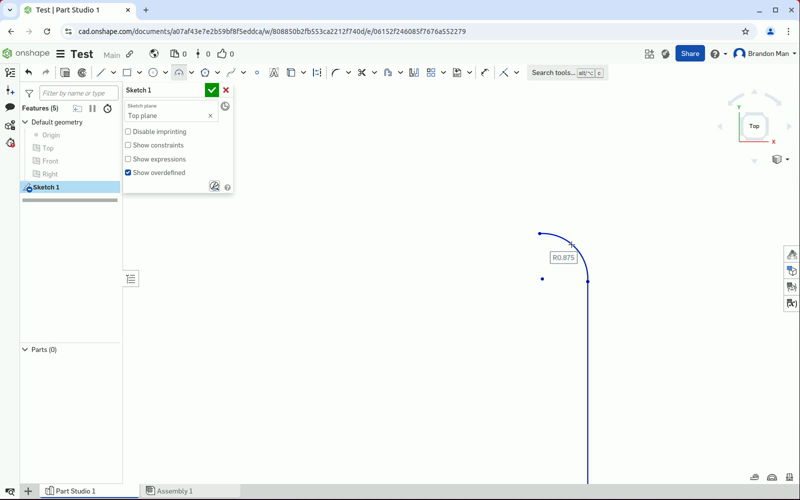
scroll(-6)
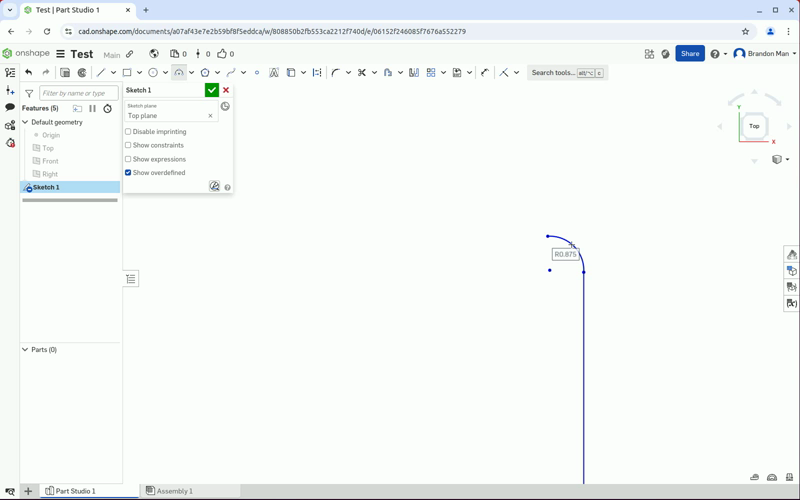
scroll(-6)
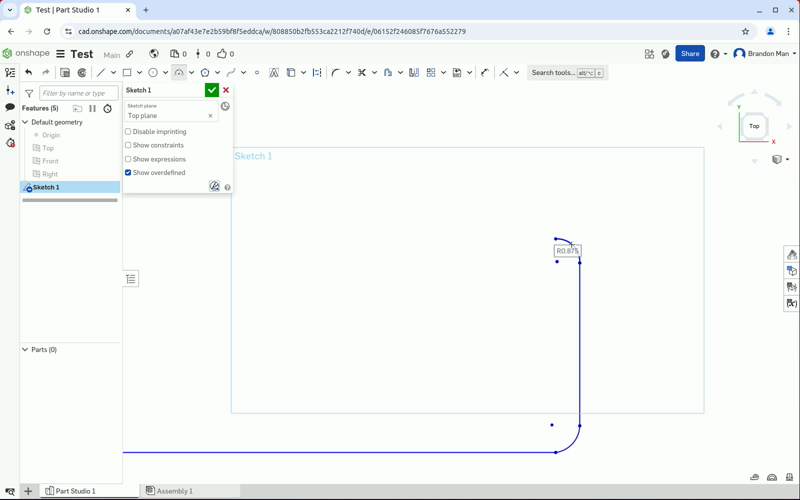
scroll(-6)
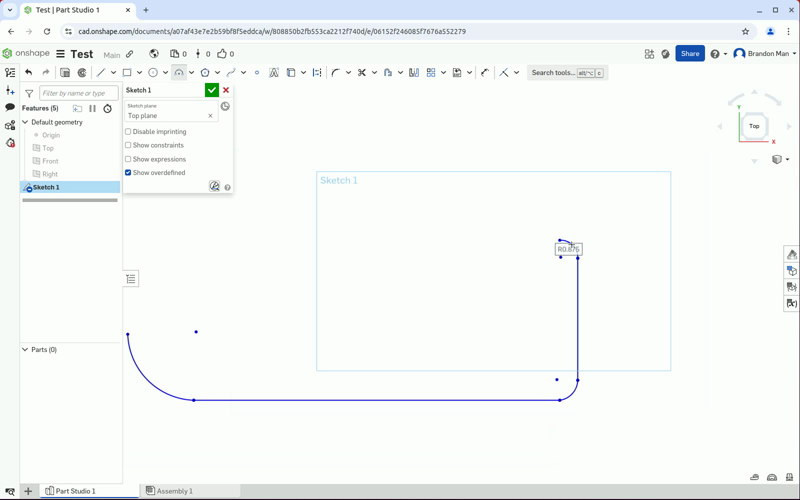
scroll(-6)
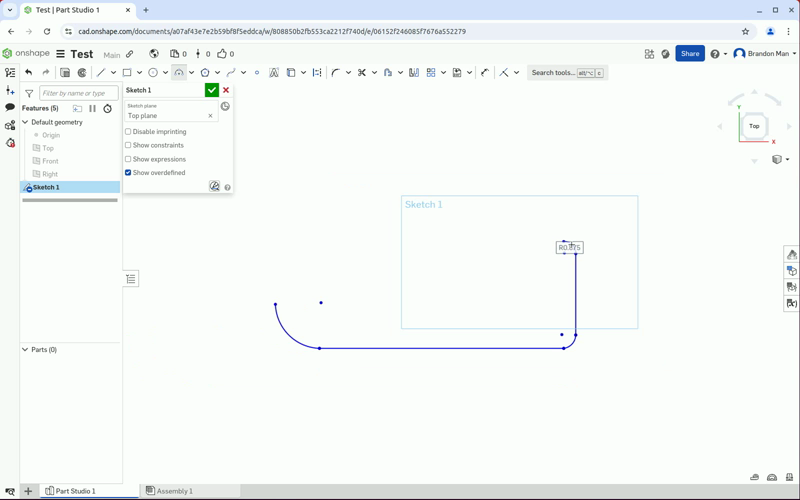
scroll(-6)
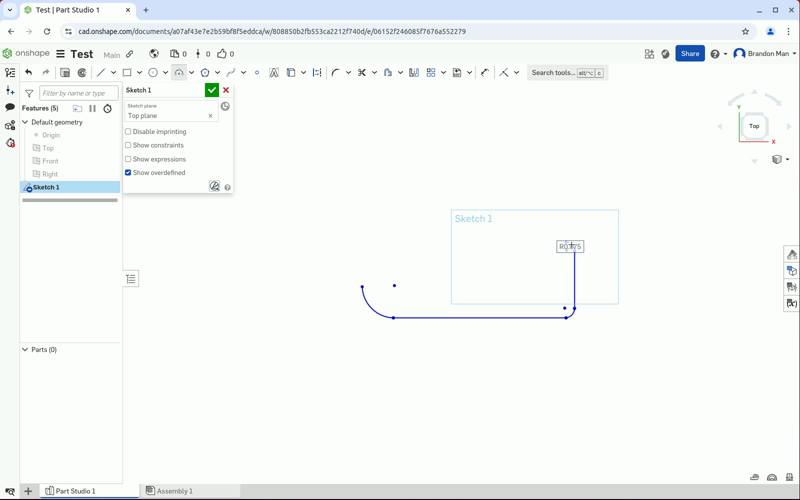
scroll(-6)
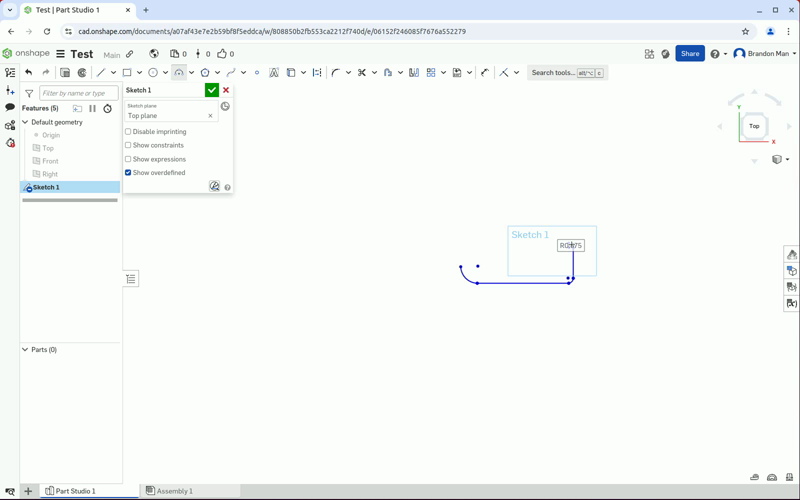
key_up(shift)
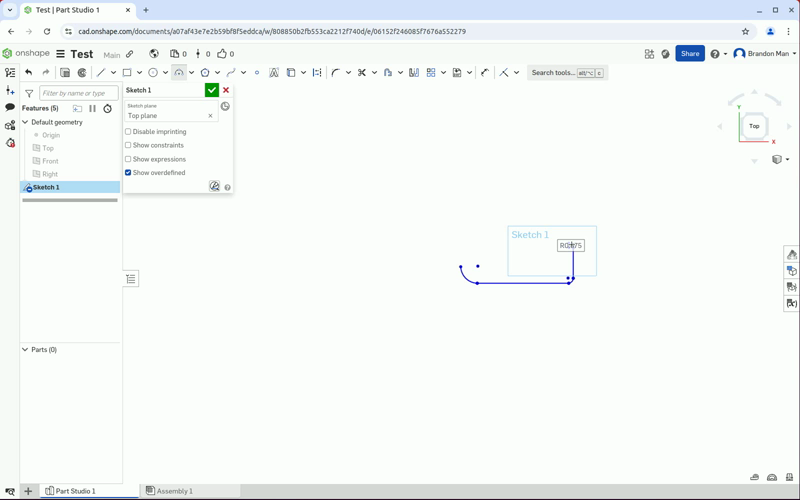
key(esc)
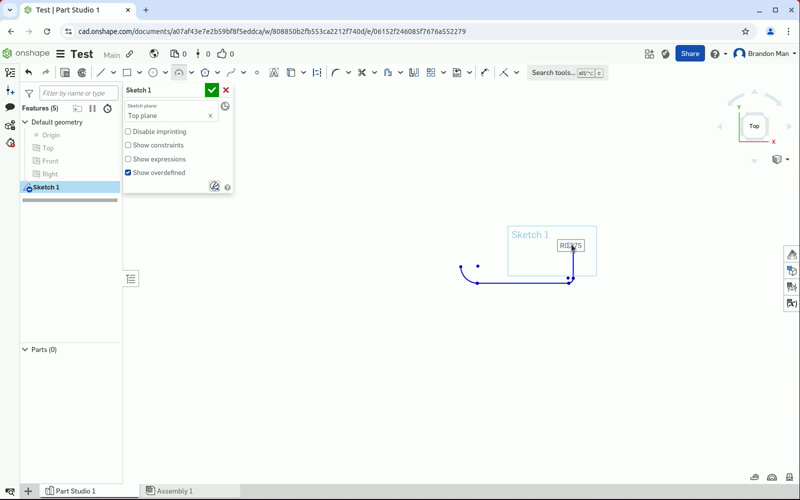
key(l)
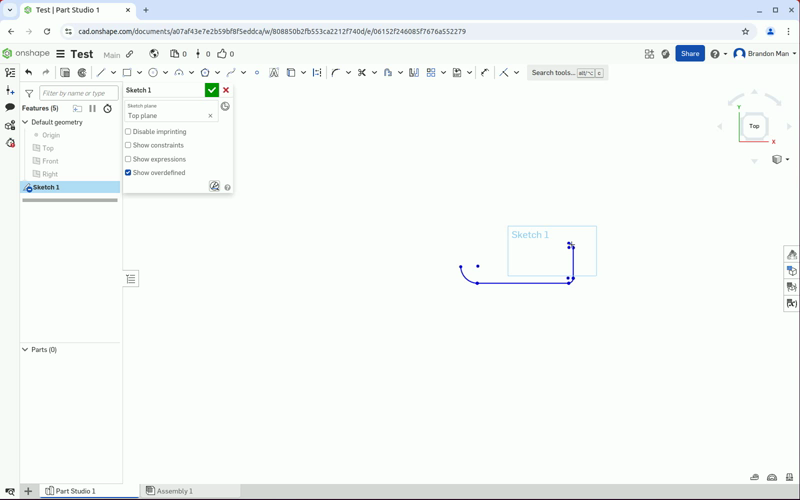
mouse_move(568, 243)
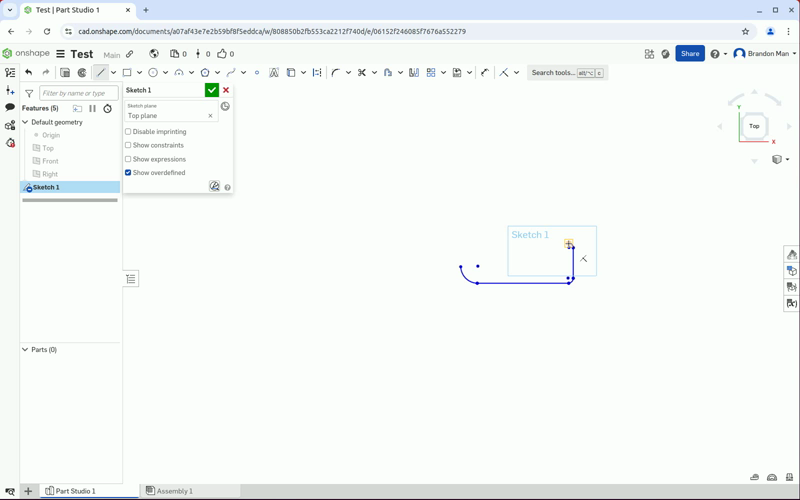
scroll(6)
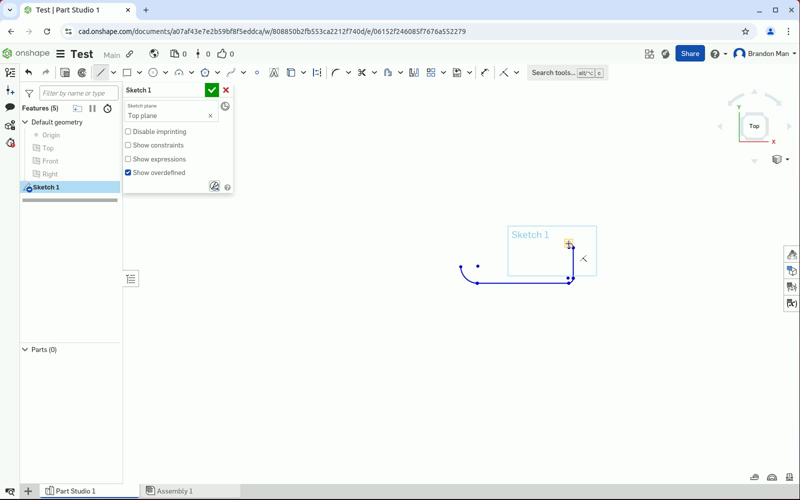
scroll(6)
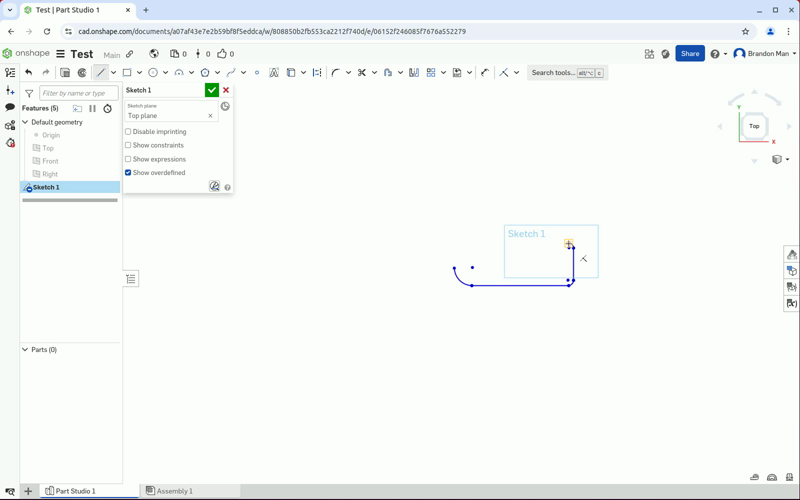
scroll(6)
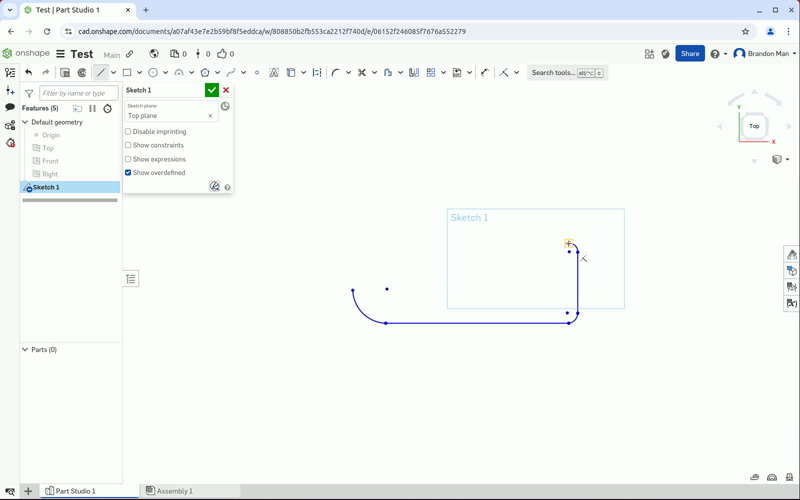
scroll(6)
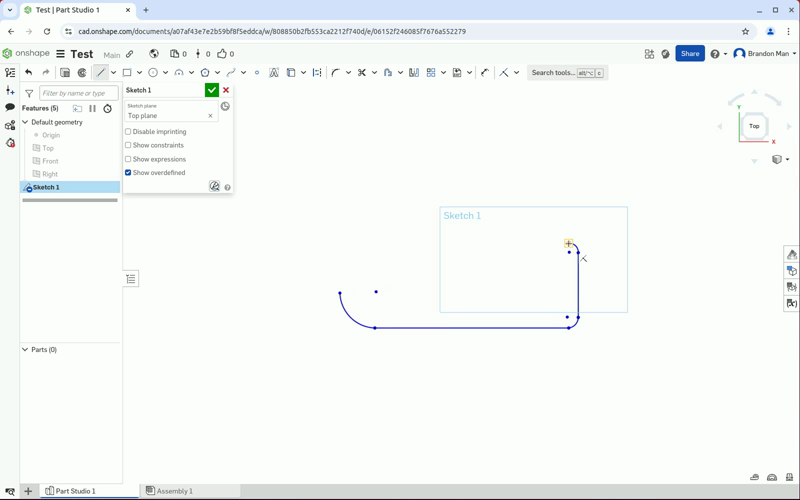
scroll(6)
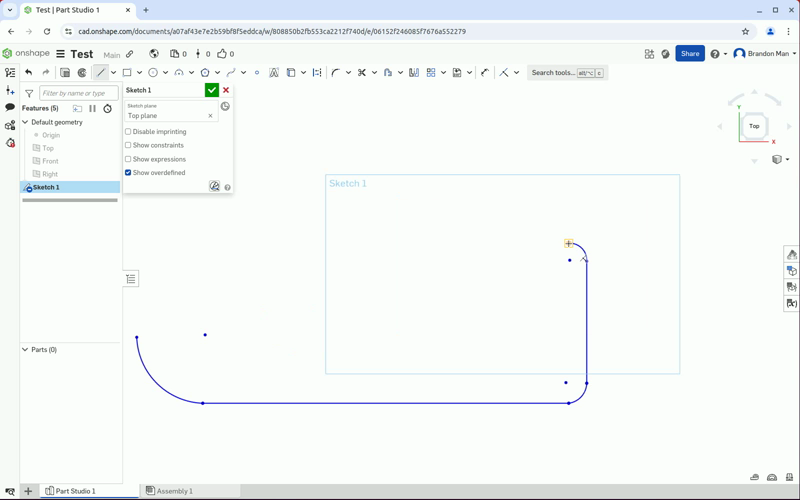
scroll(6)
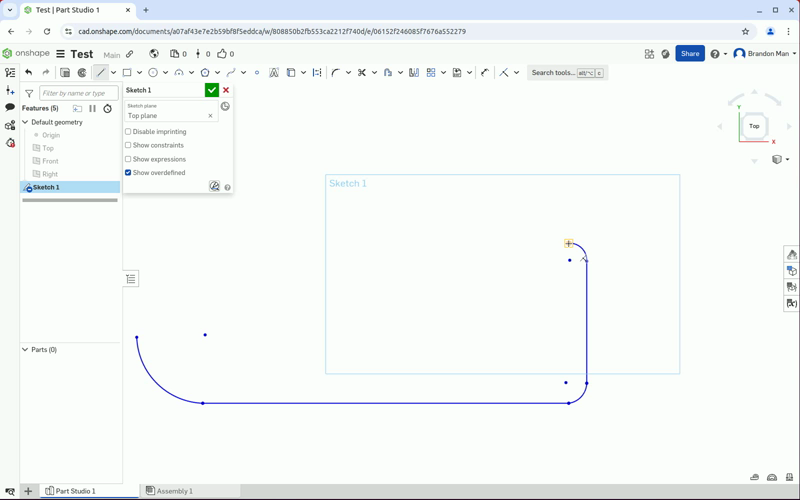
scroll(6)
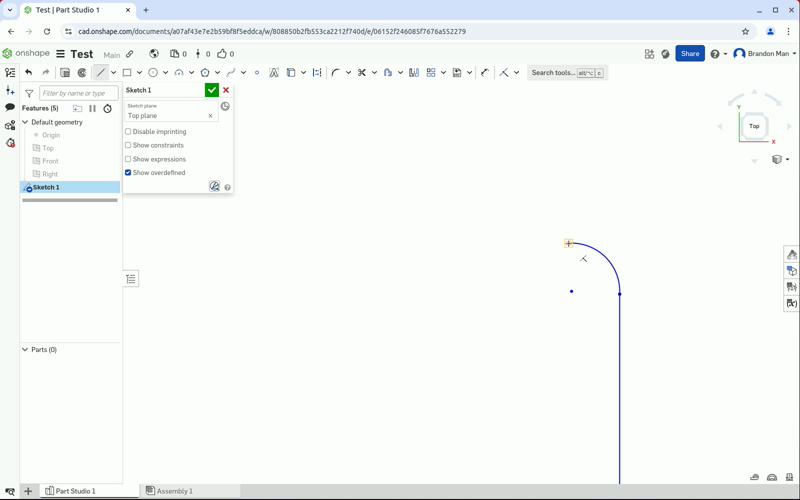
click(568, 243)
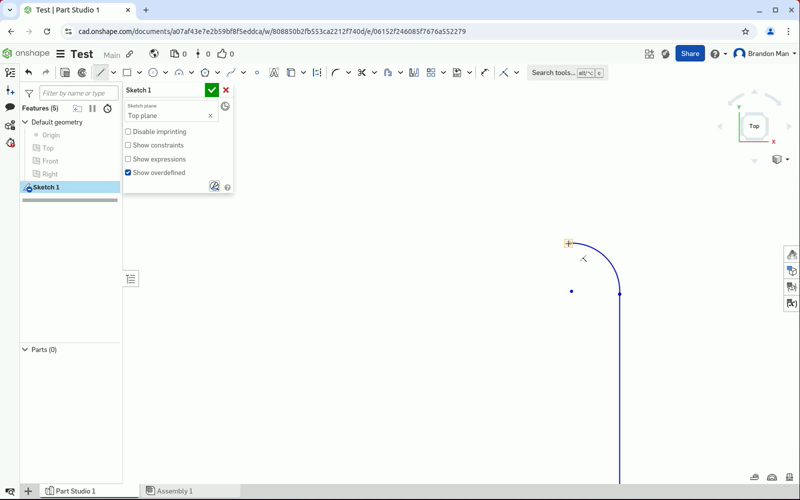
scroll(-6)
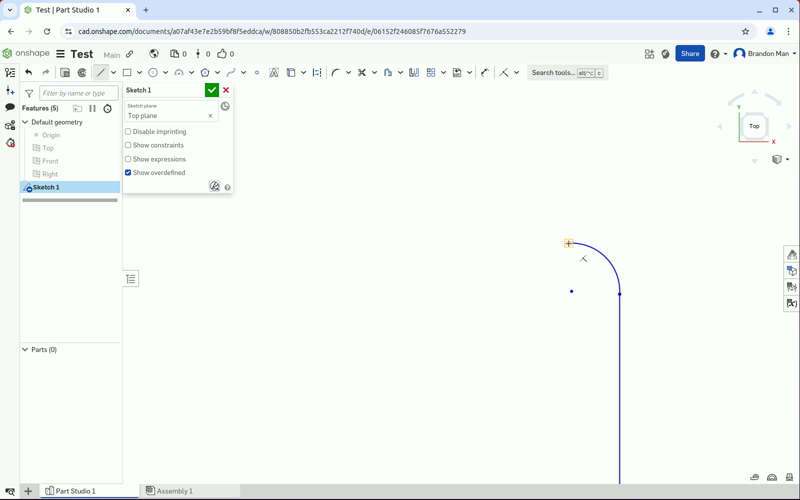
scroll(-6)
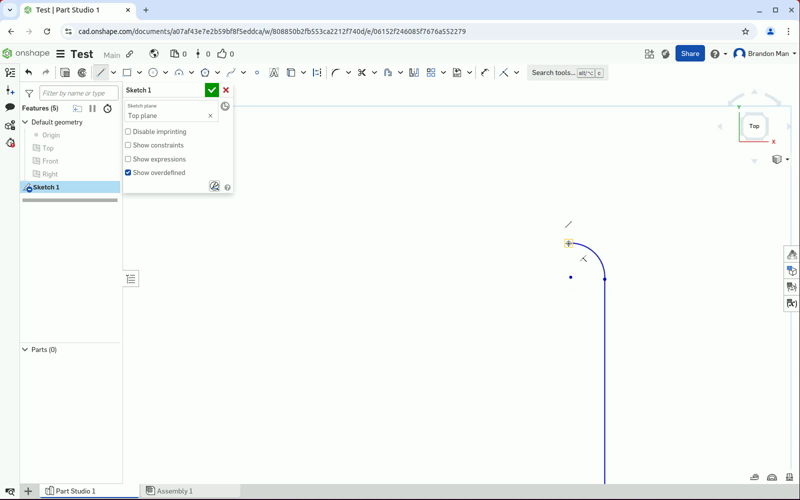
scroll(-6)
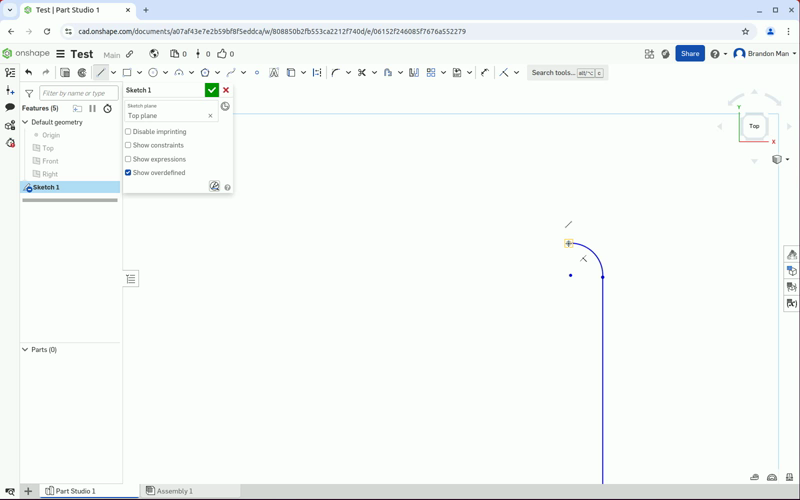
scroll(-6)
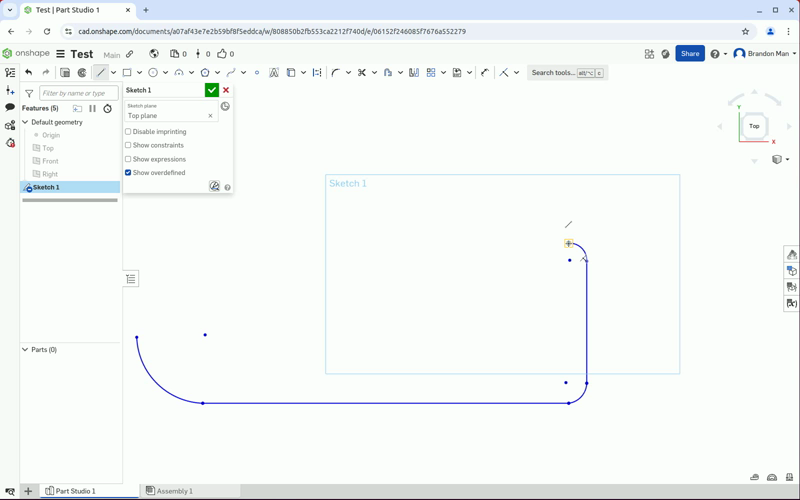
scroll(-6)
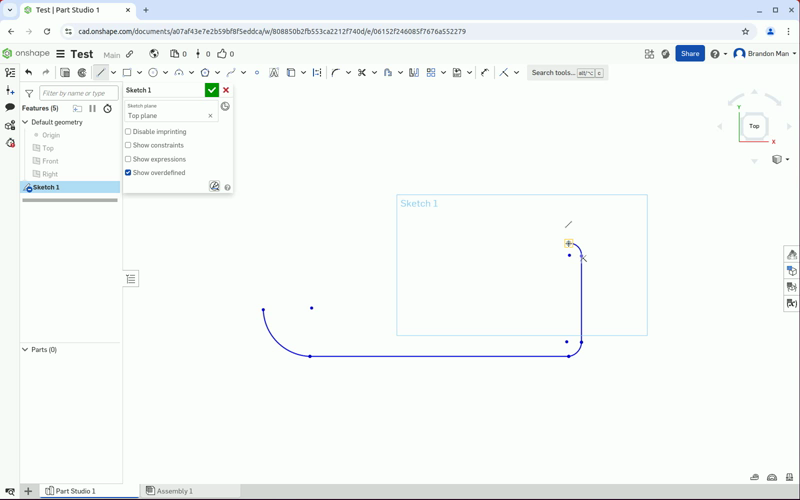
scroll(-6)
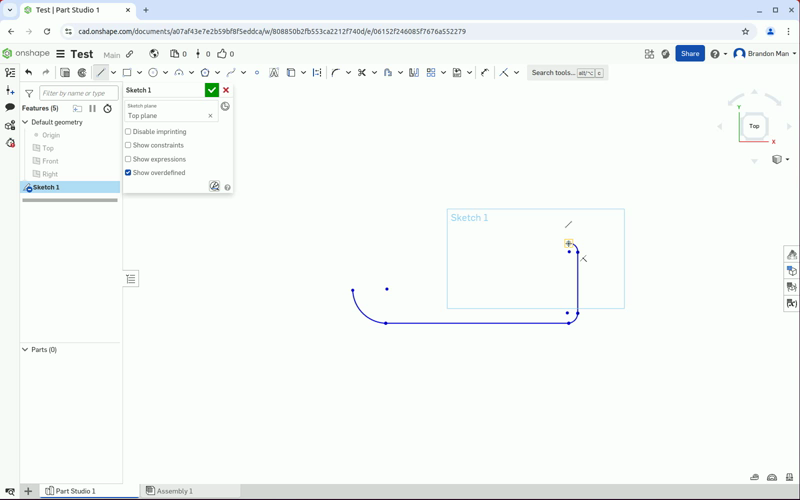
scroll(-6)
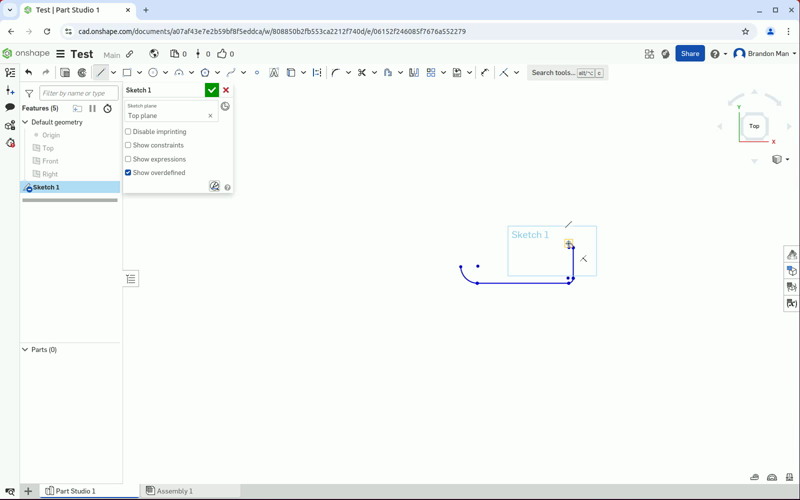
key_down(shift)
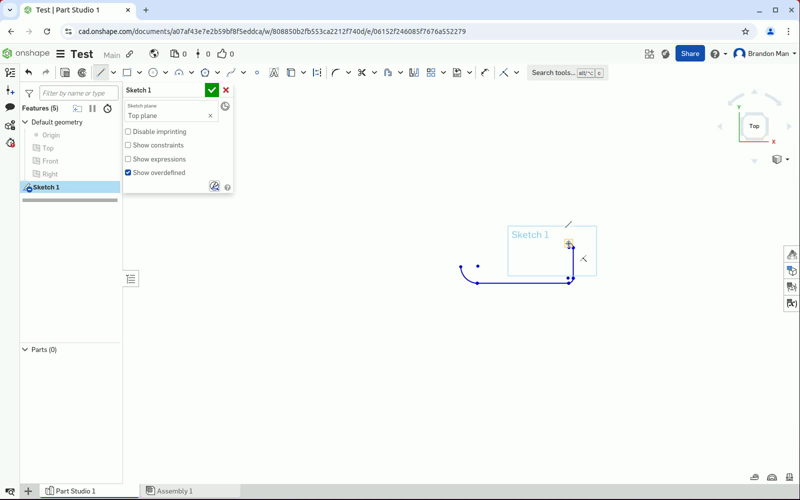
mouse_move(465, 243)
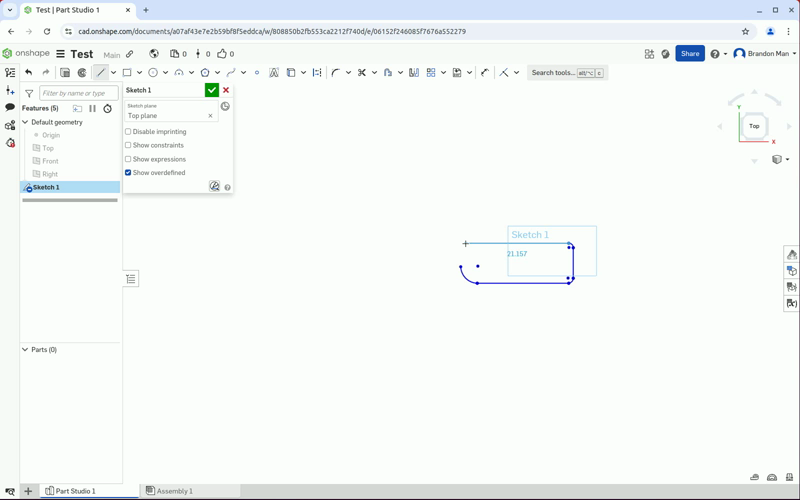
click(465, 243)
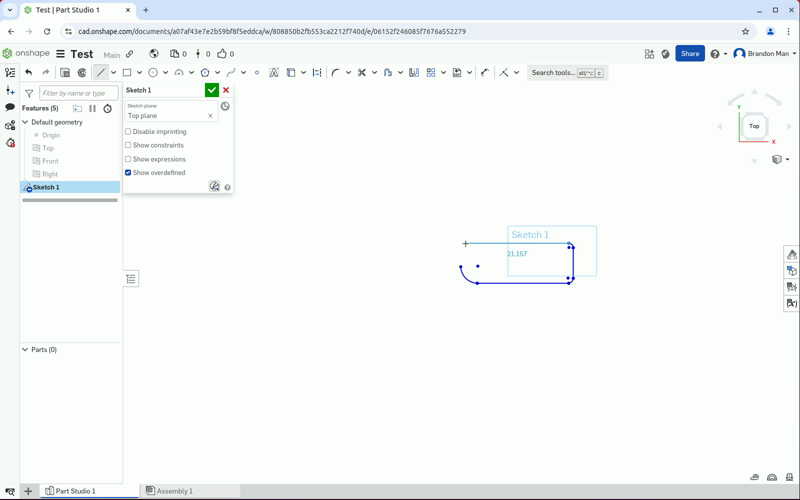
key_up(shift)
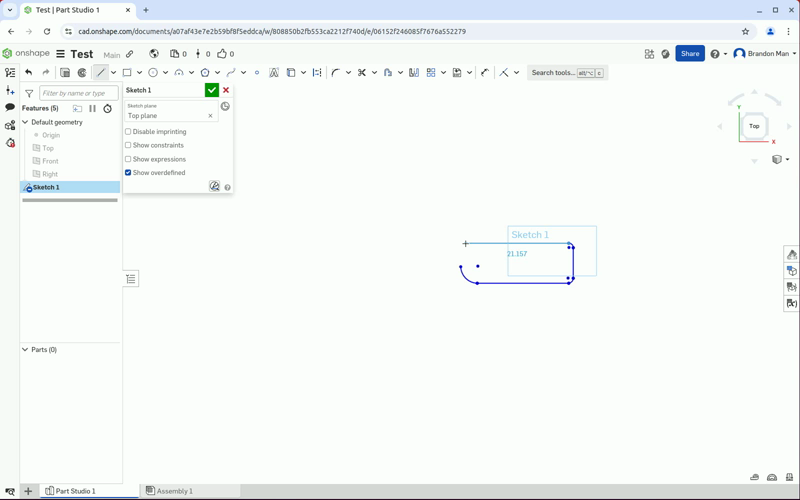
key(esc)
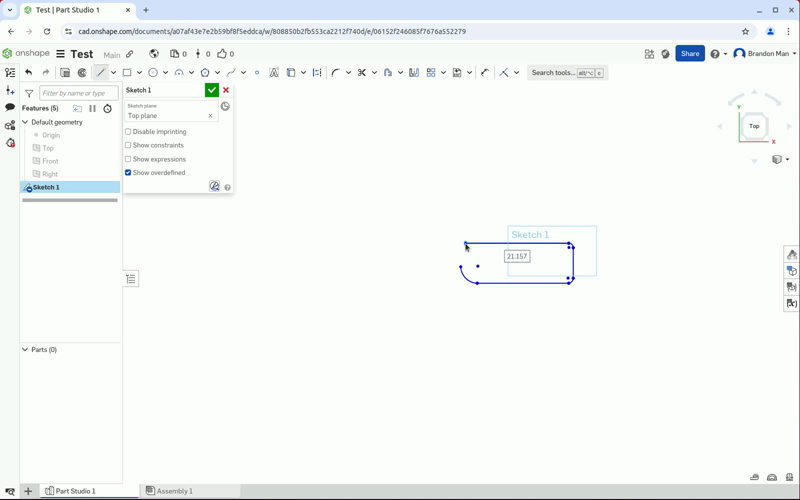
key(a)
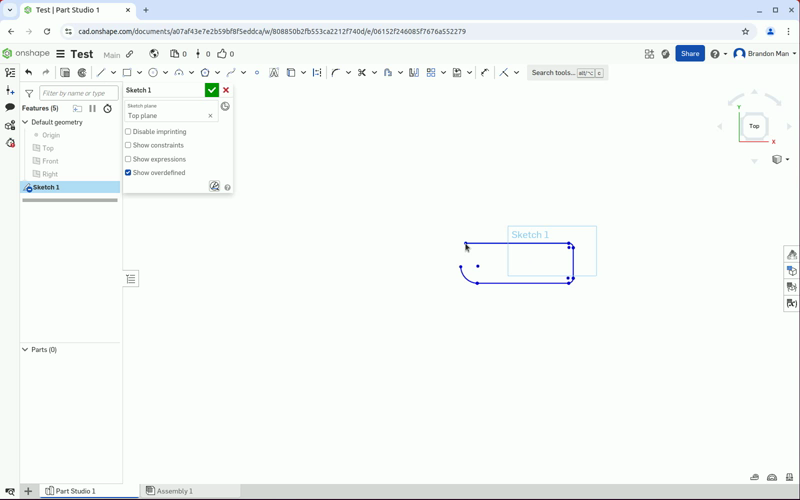
mouse_move(465, 243)
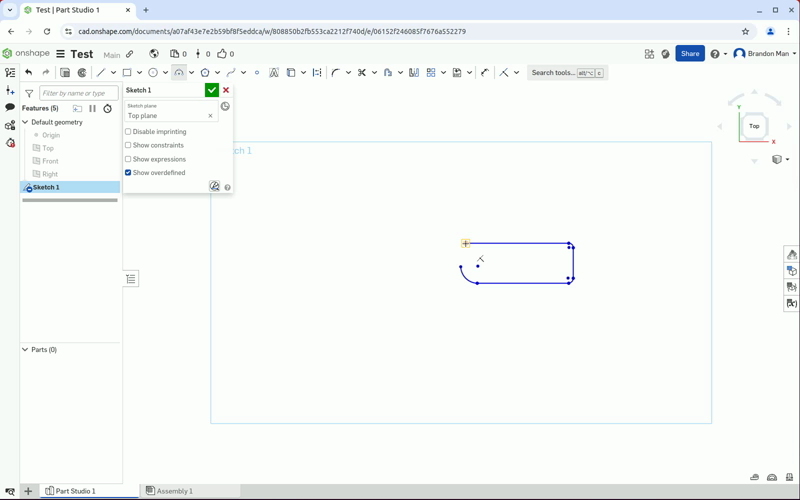
click(465, 243)
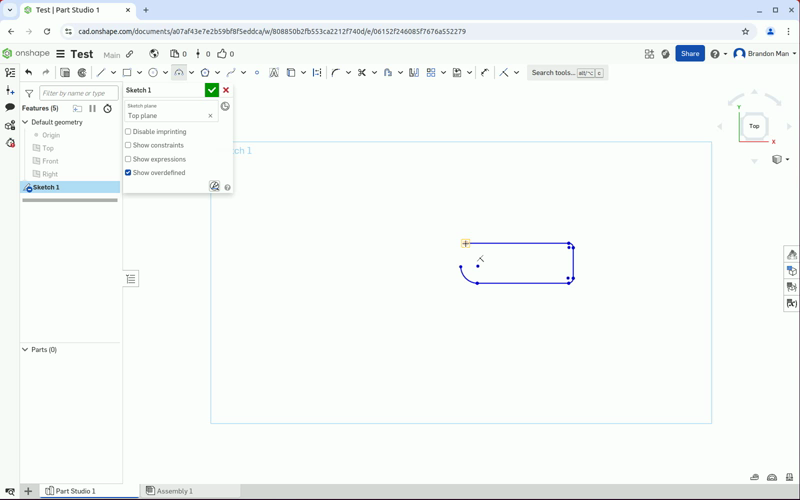
key_down(shift)
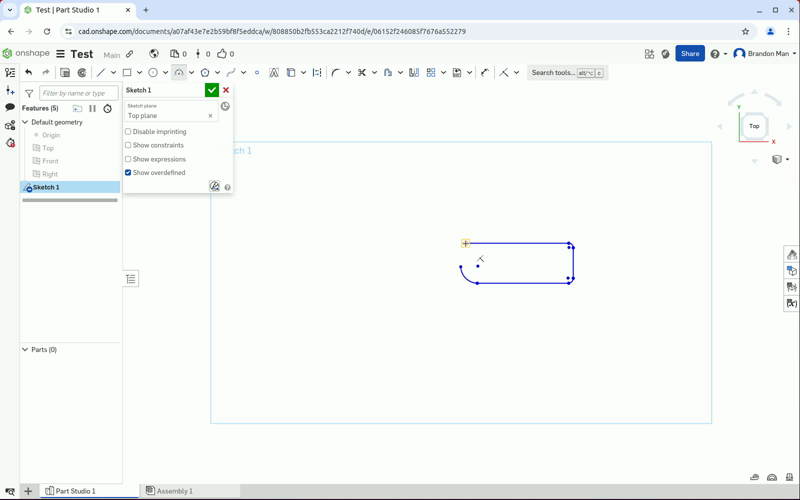
mouse_move(460, 247)
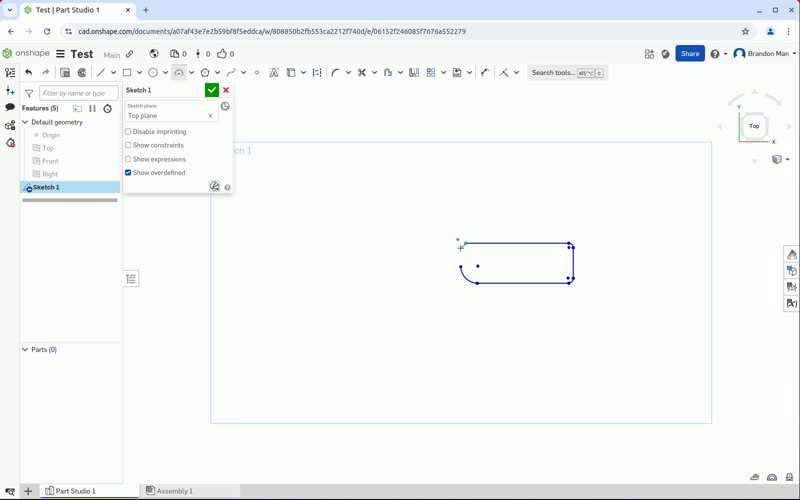
scroll(6)
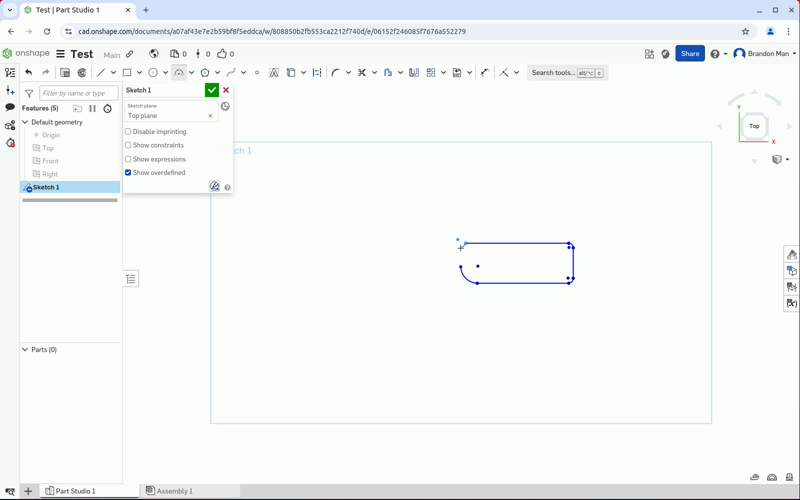
scroll(6)
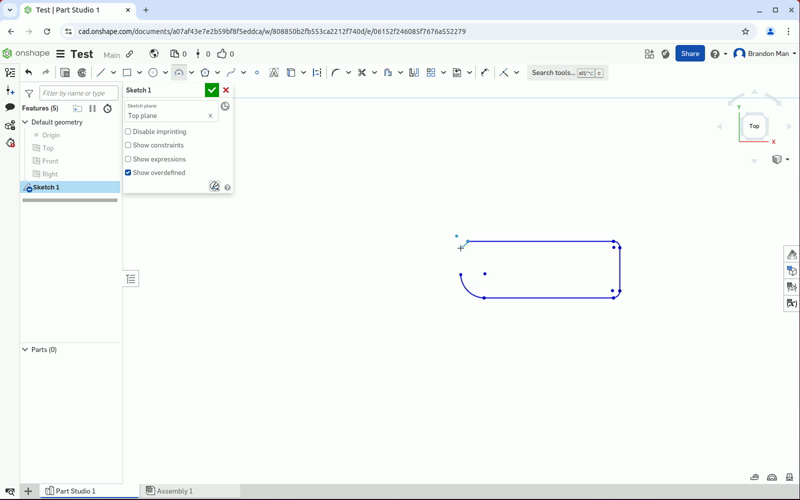
scroll(6)
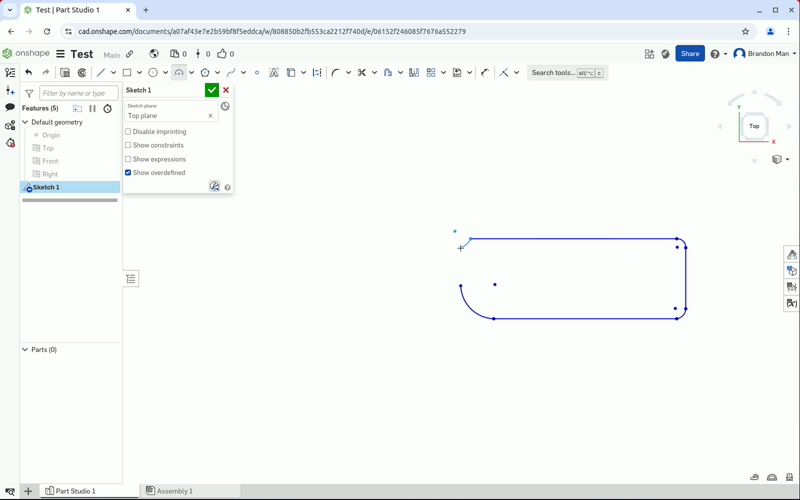
scroll(6)
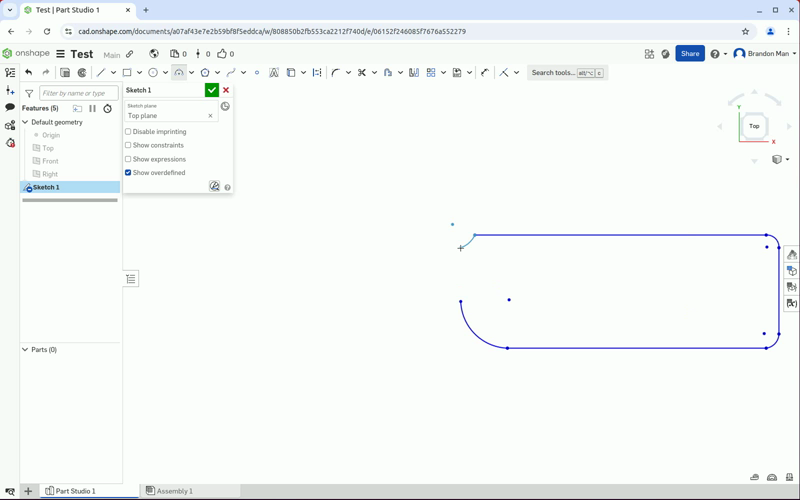
scroll(6)
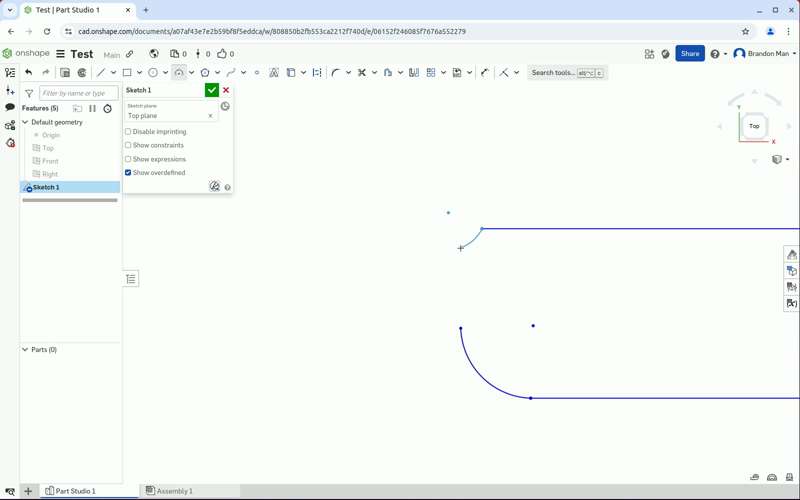
scroll(6)
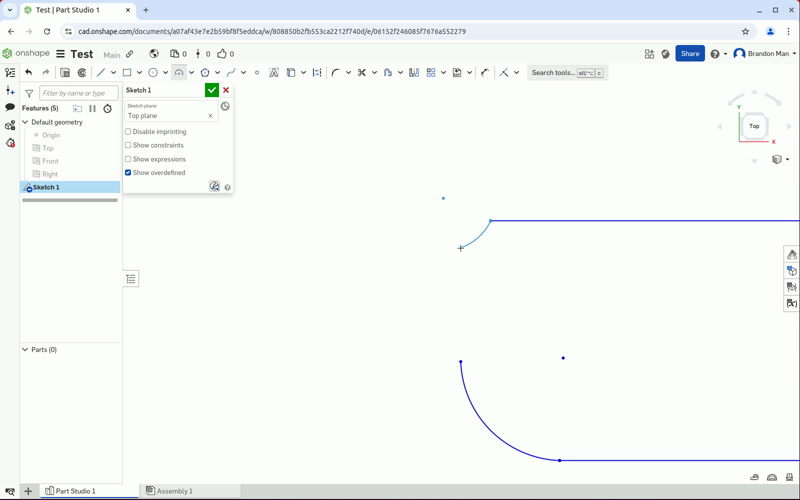
scroll(6)
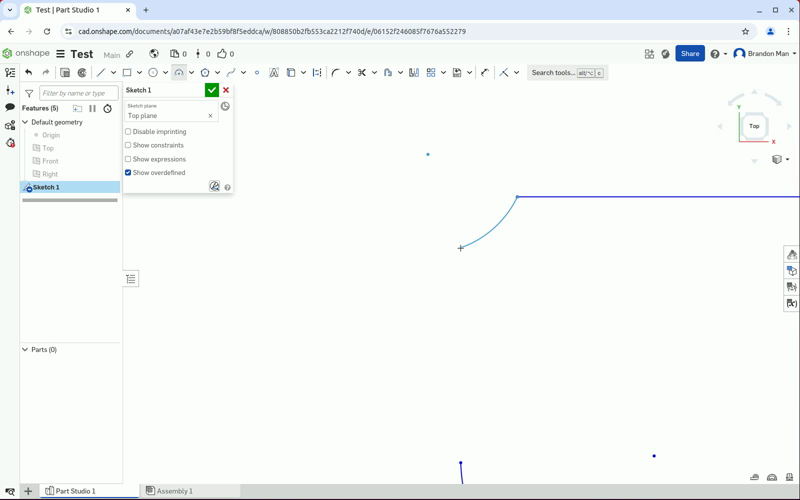
click(460, 247)
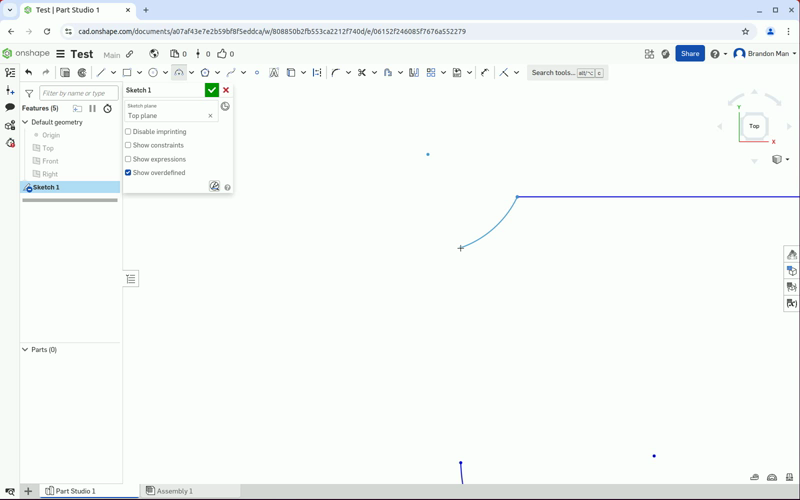
scroll(-6)
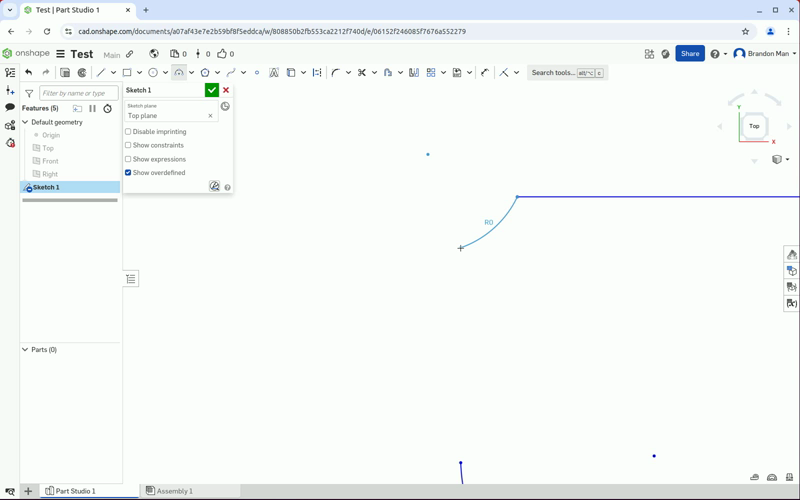
scroll(-6)
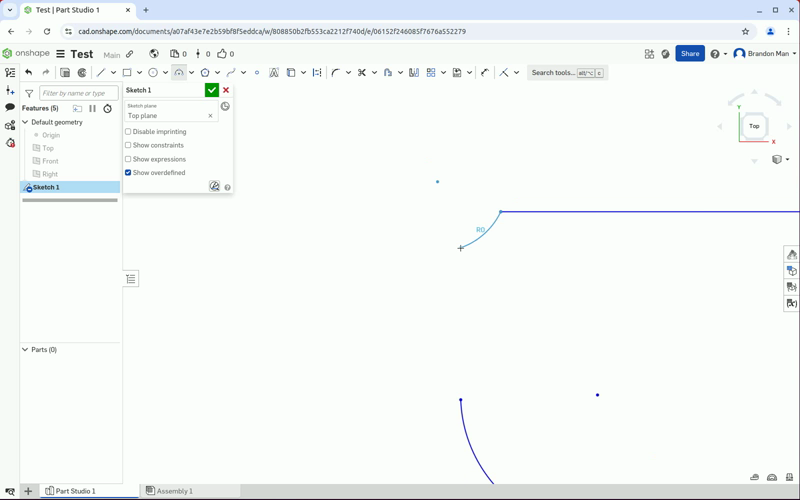
scroll(-6)
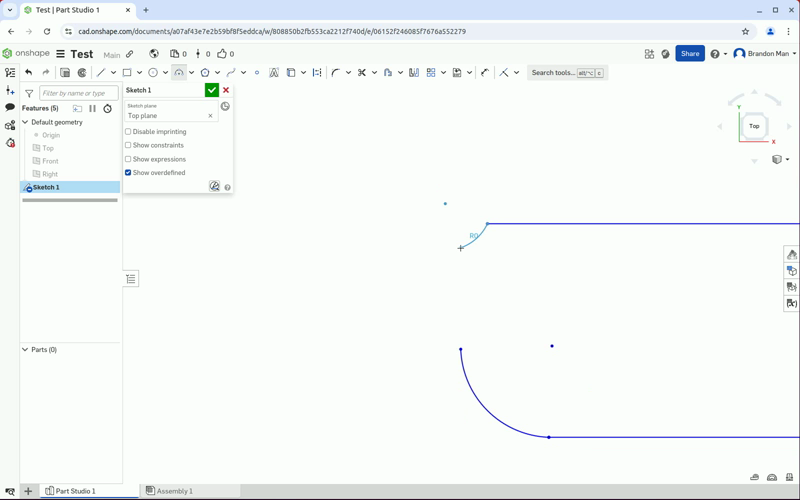
scroll(-6)
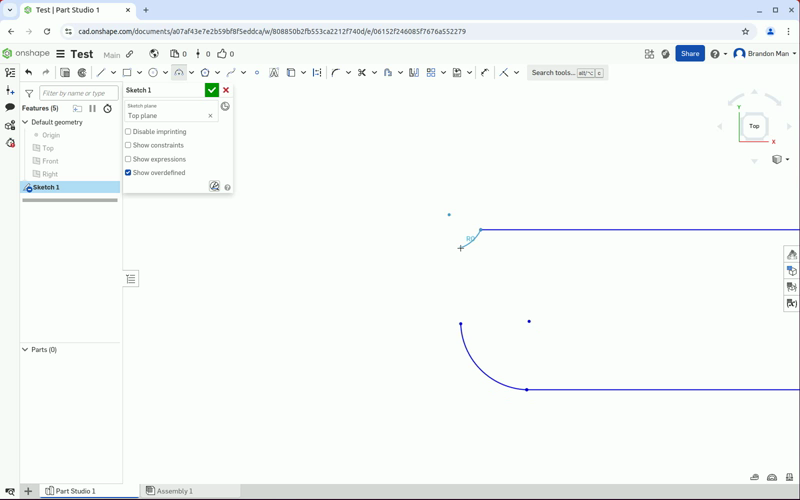
scroll(-6)
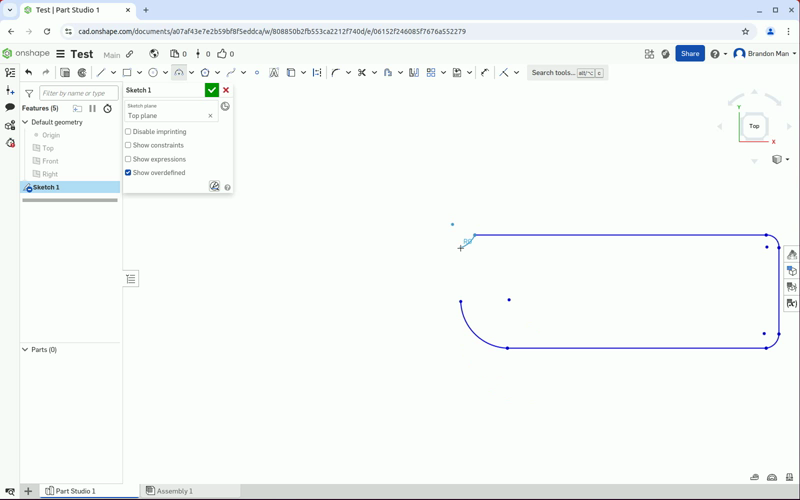
scroll(-6)
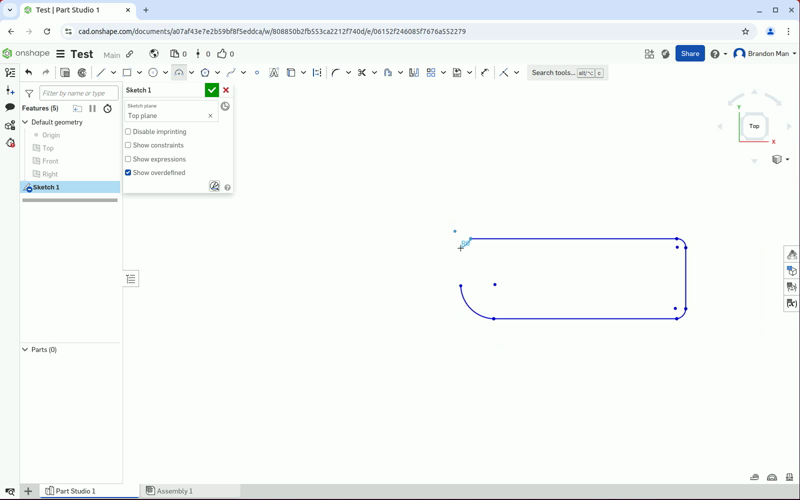
scroll(-6)
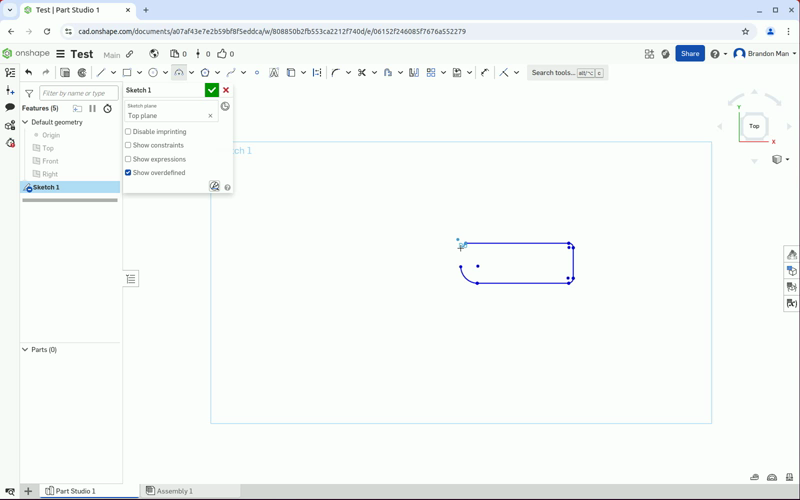
mouse_move(462, 244)
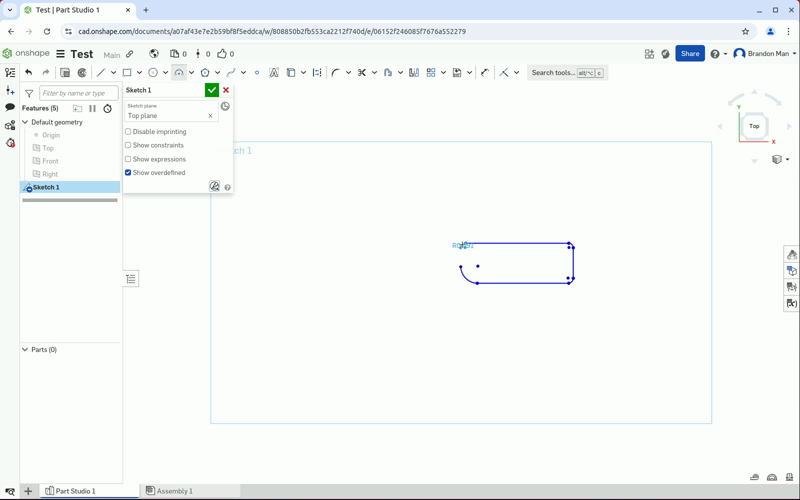
scroll(6)
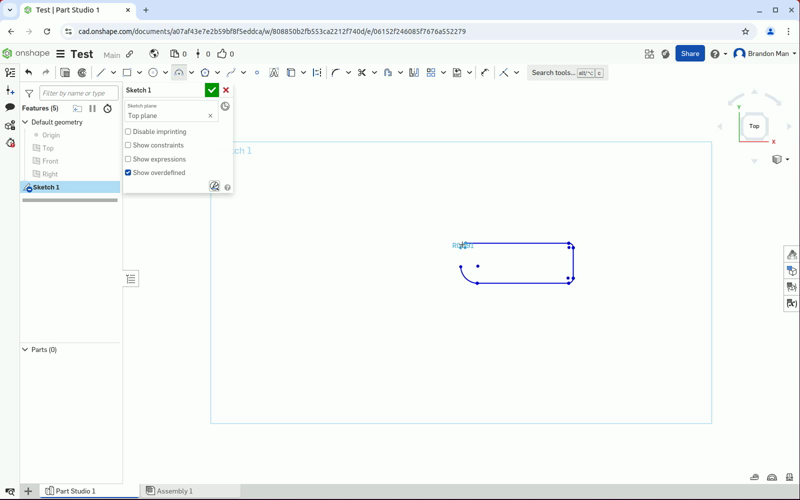
scroll(6)
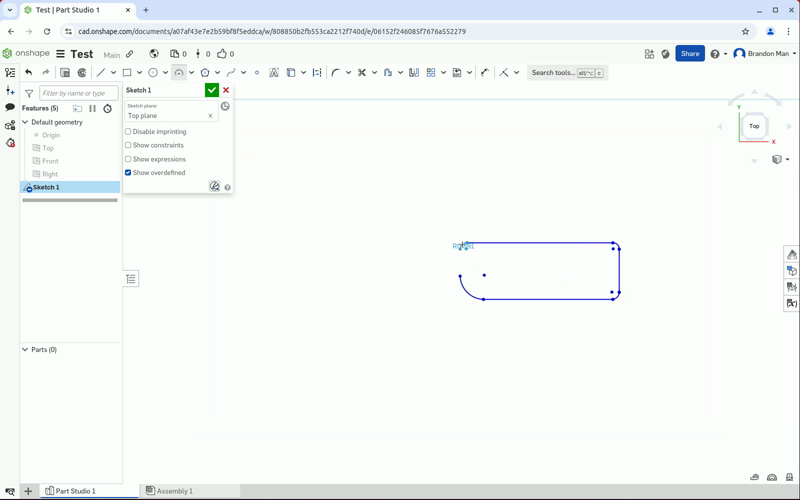
scroll(6)
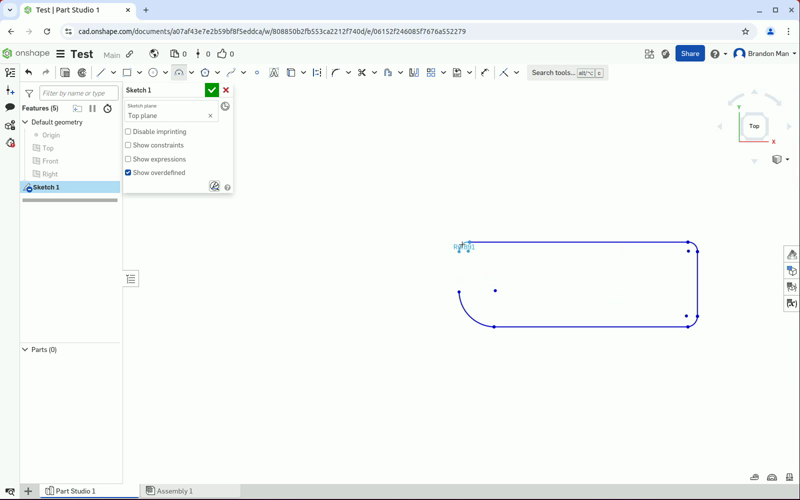
scroll(6)
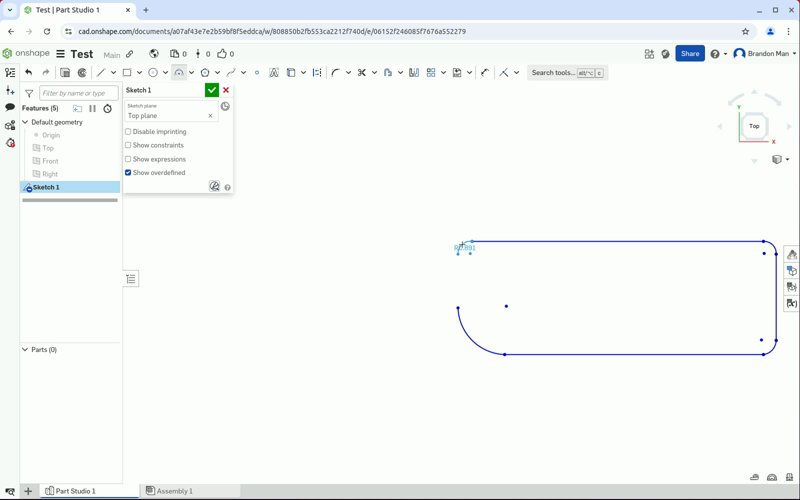
scroll(6)
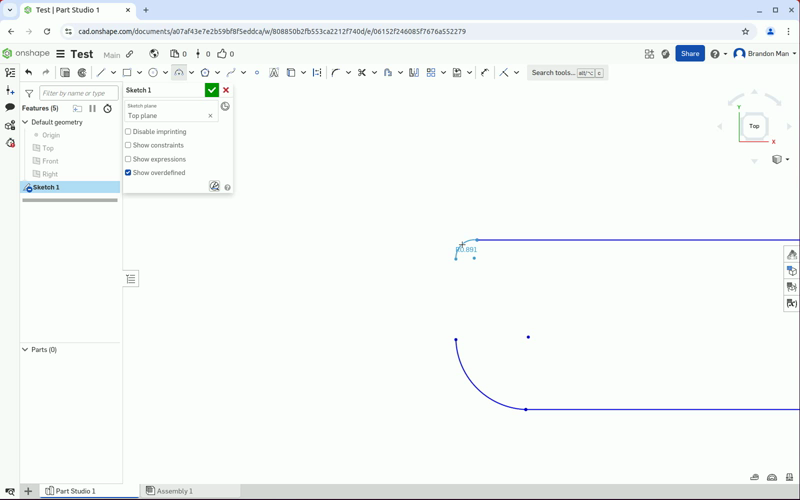
scroll(6)
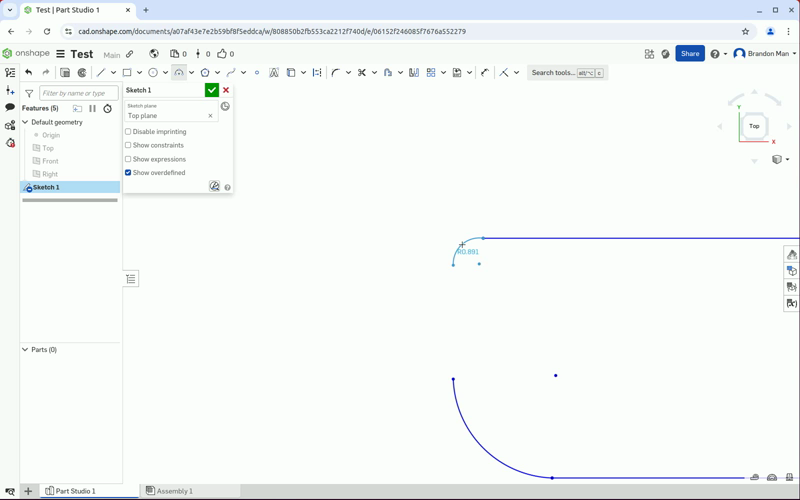
scroll(6)
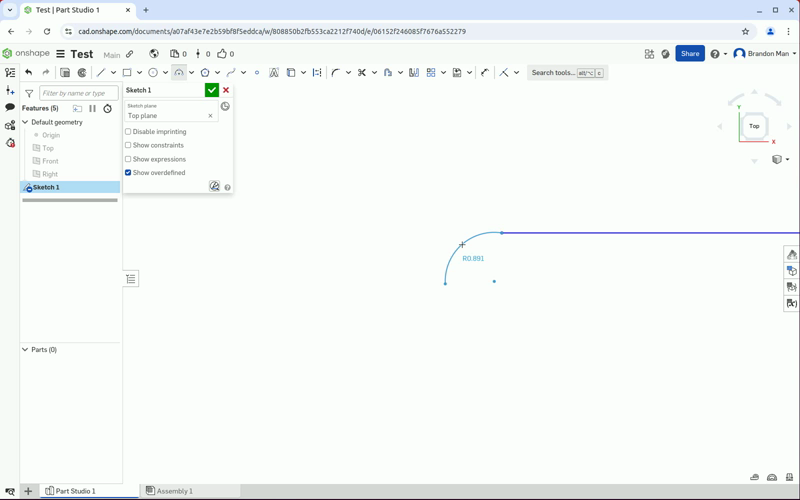
click(462, 244)
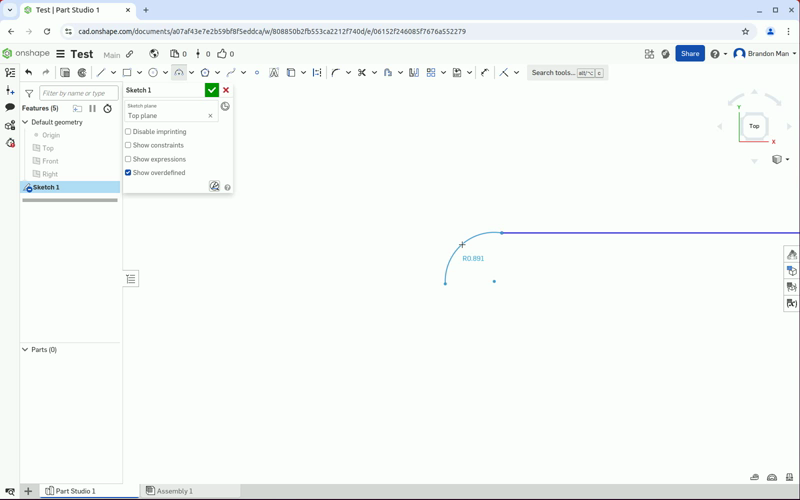
scroll(-6)
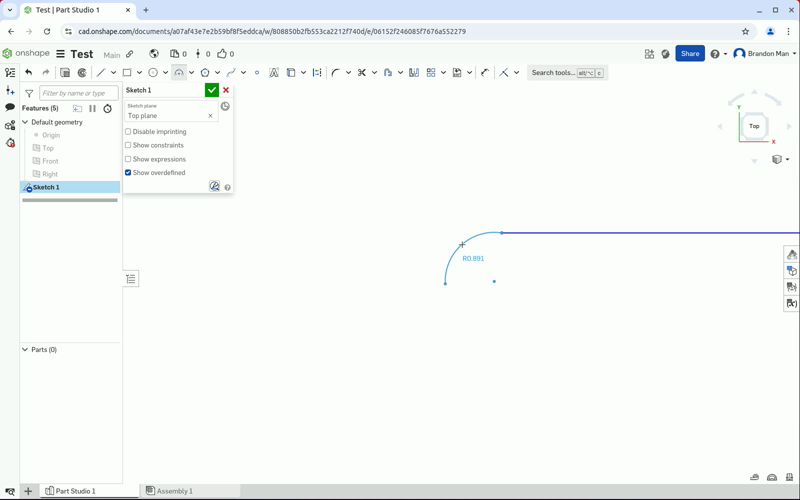
scroll(-6)
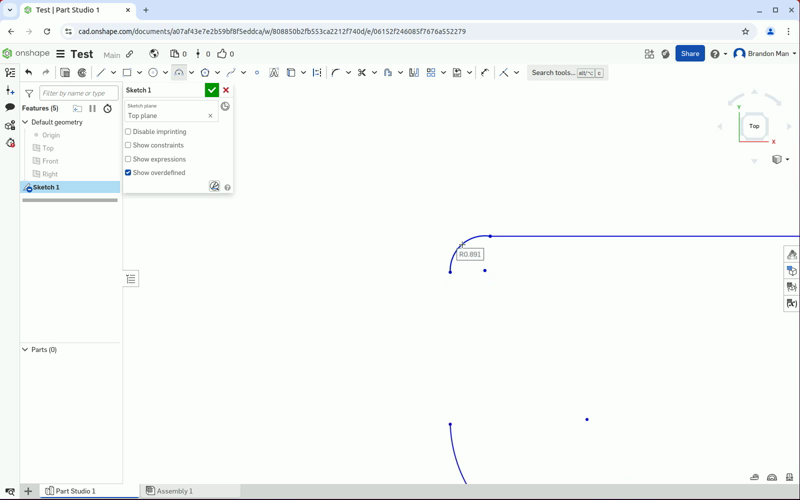
scroll(-6)
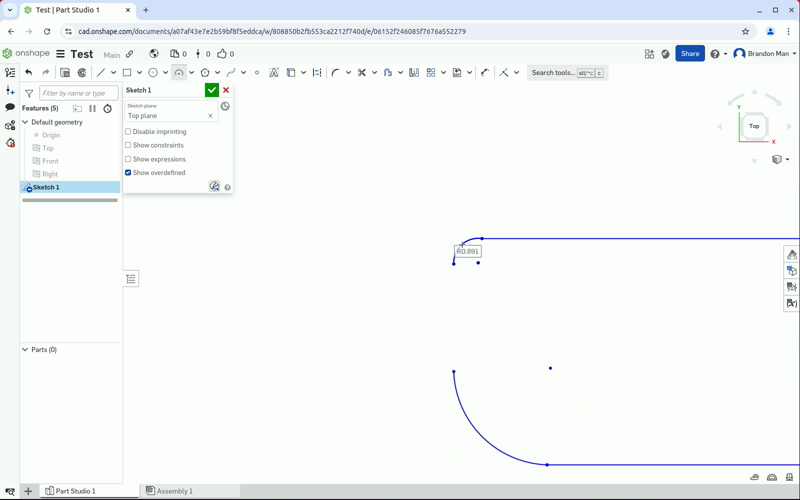
scroll(-6)
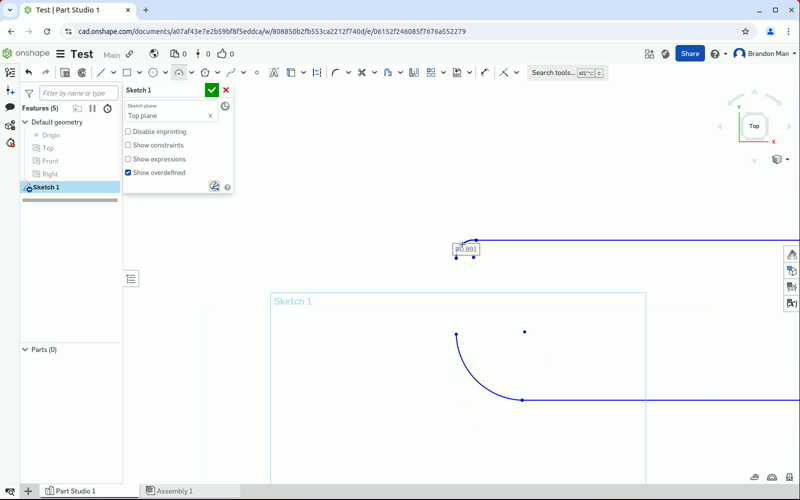
scroll(-6)
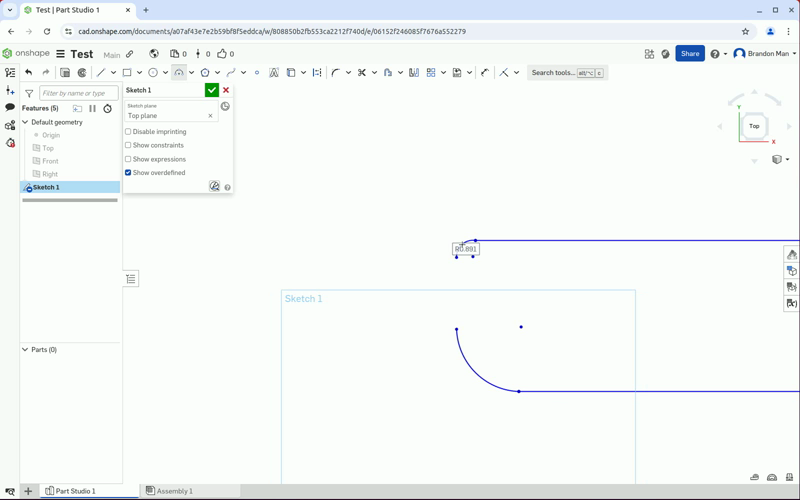
scroll(-6)
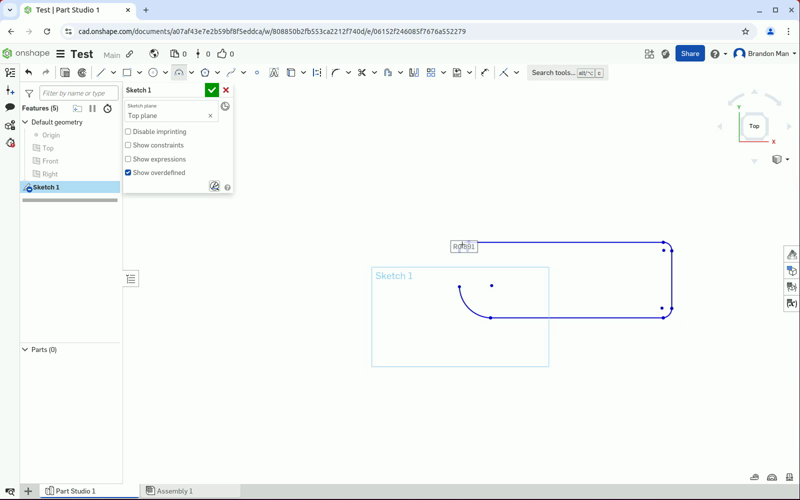
scroll(-6)
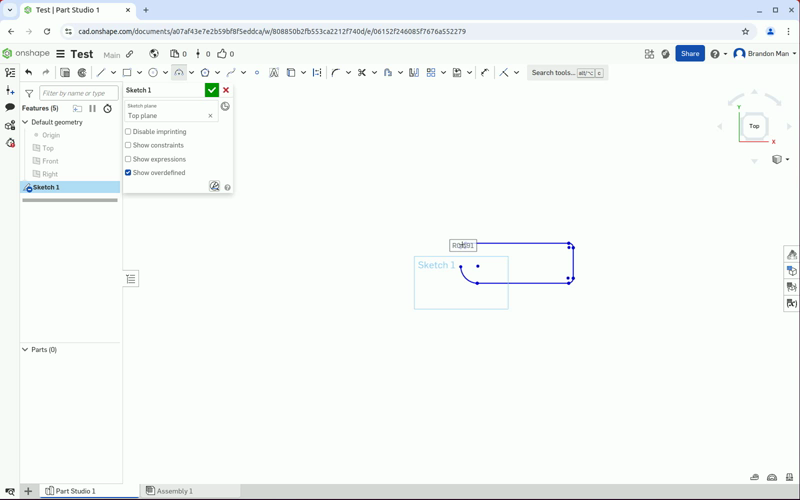
key_up(shift)
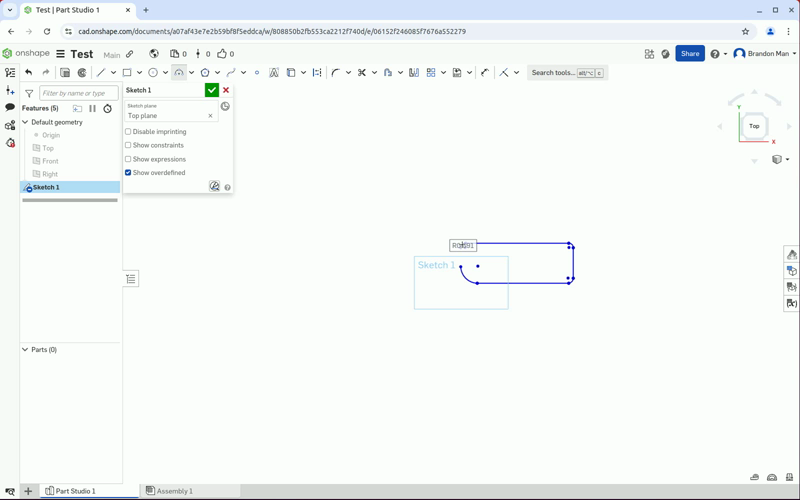
key(esc)
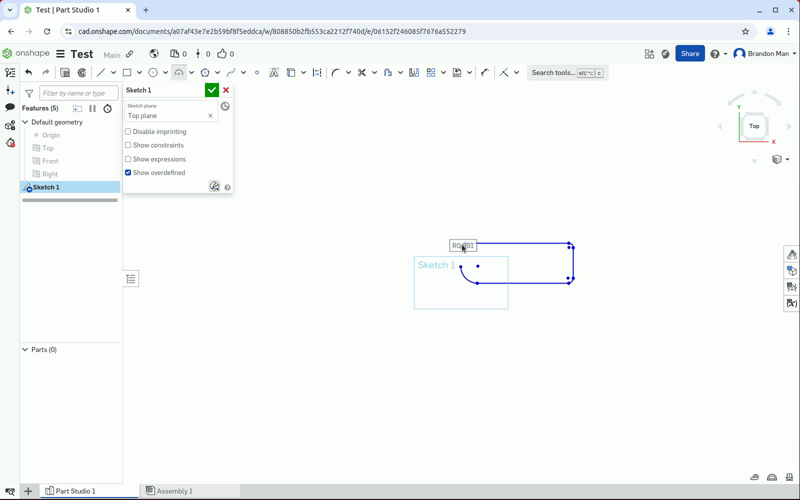
key(l)
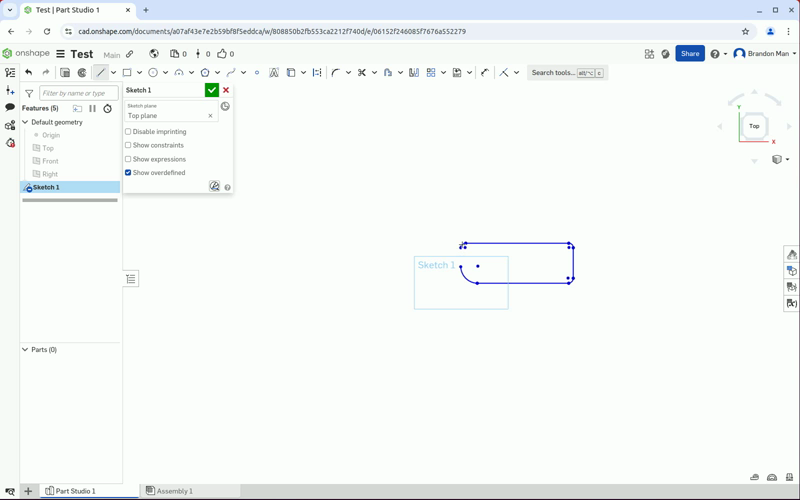
mouse_move(460, 247)
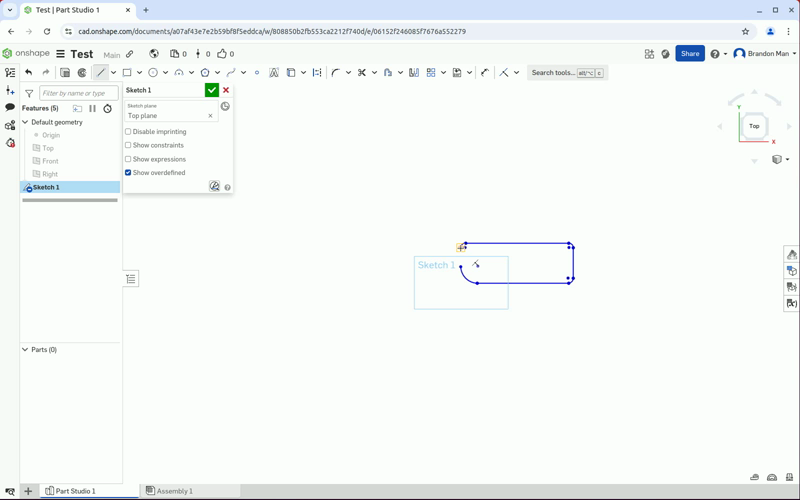
scroll(6)
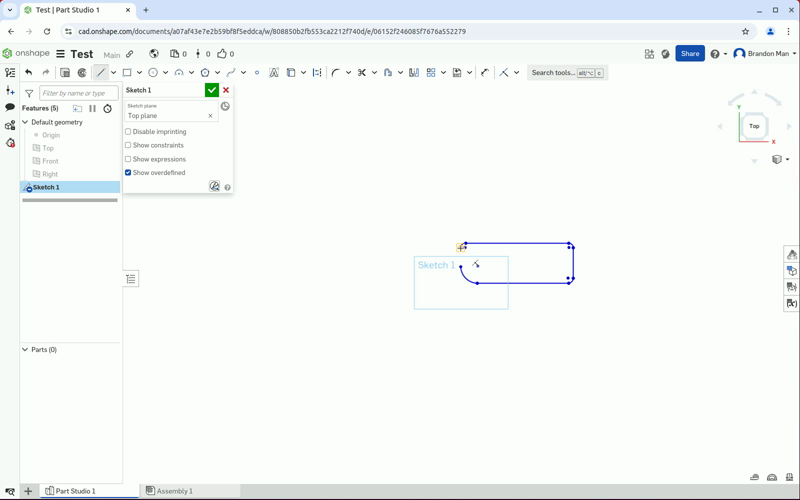
scroll(6)
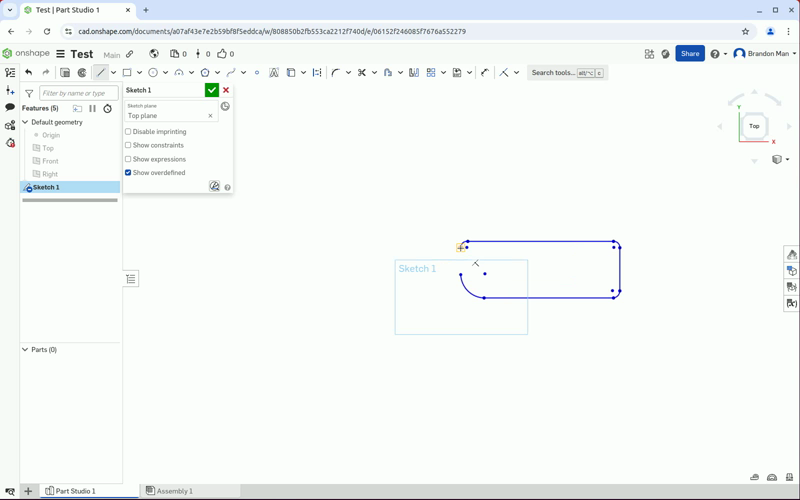
scroll(6)
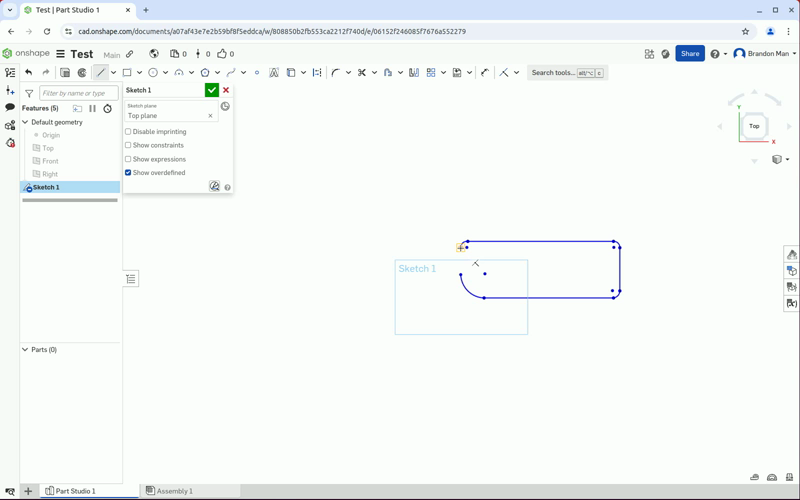
scroll(6)
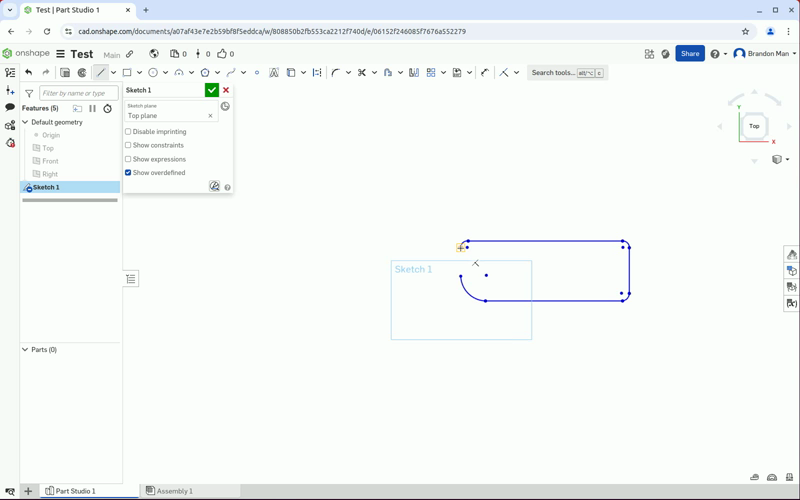
scroll(6)
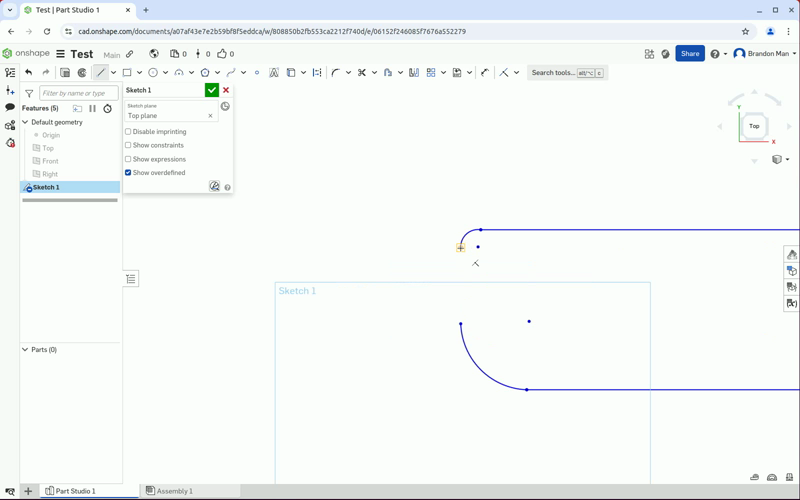
scroll(6)
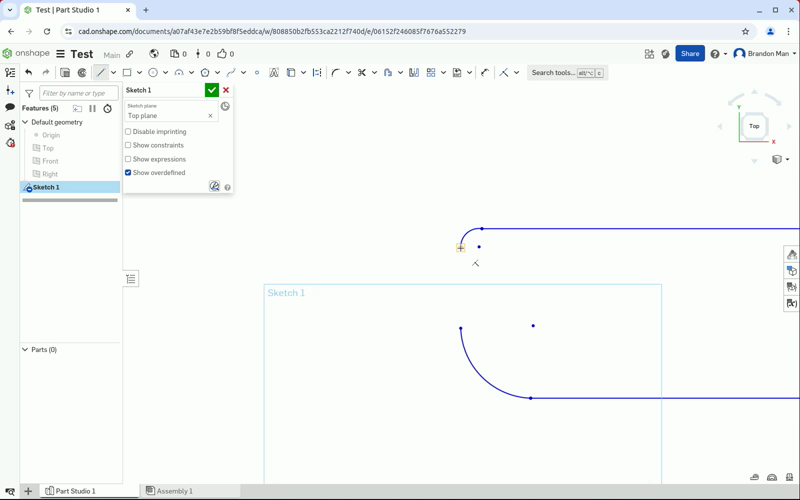
scroll(6)
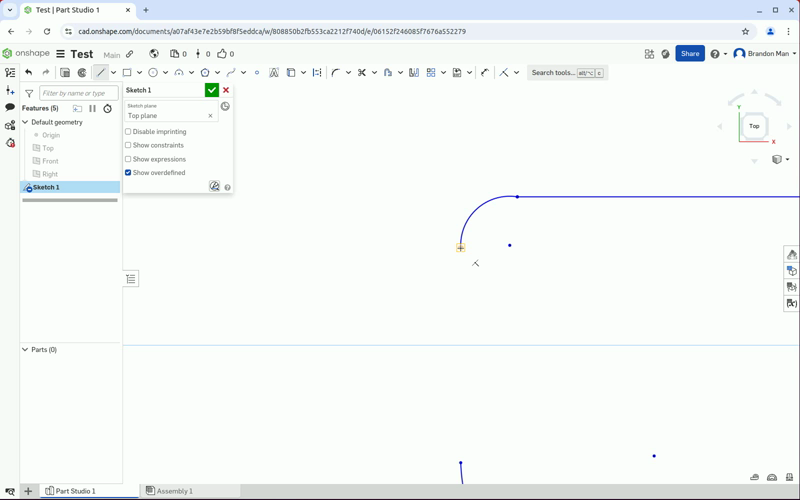
click(460, 247)
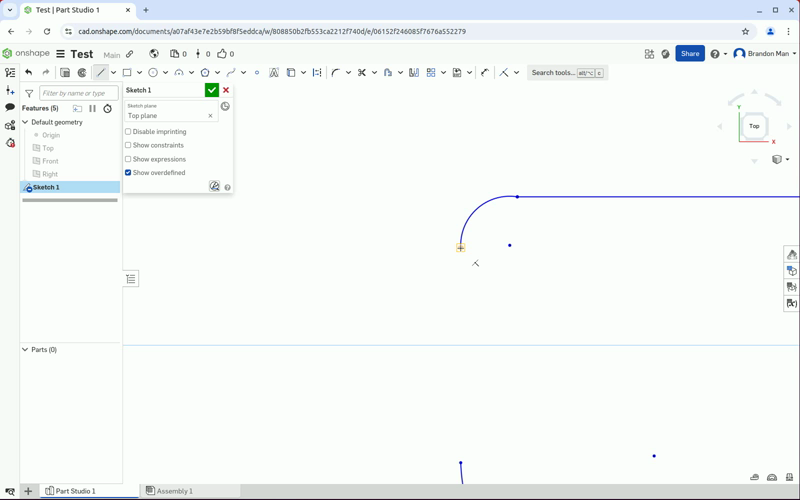
scroll(-6)
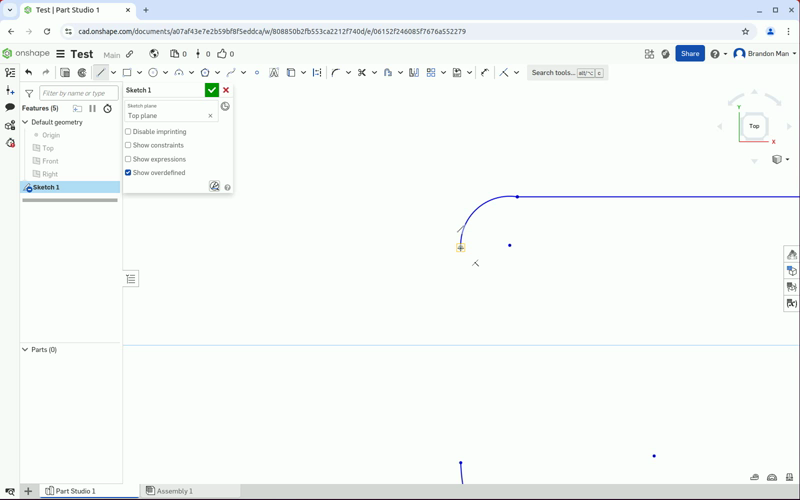
scroll(-6)
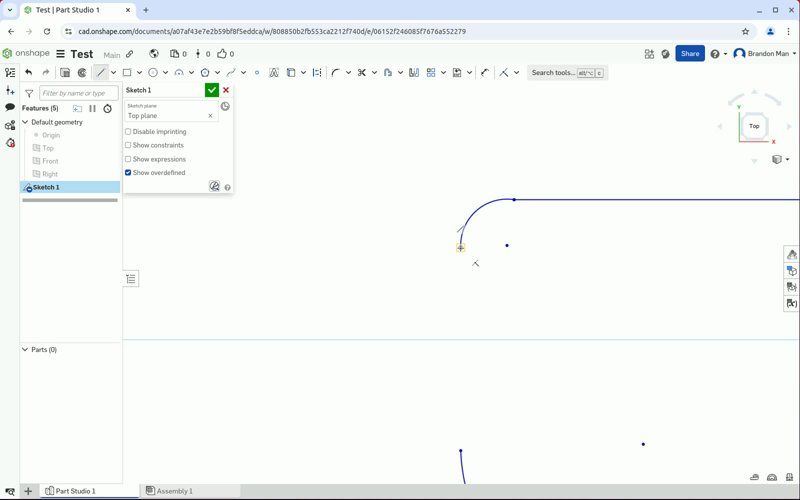
scroll(-6)
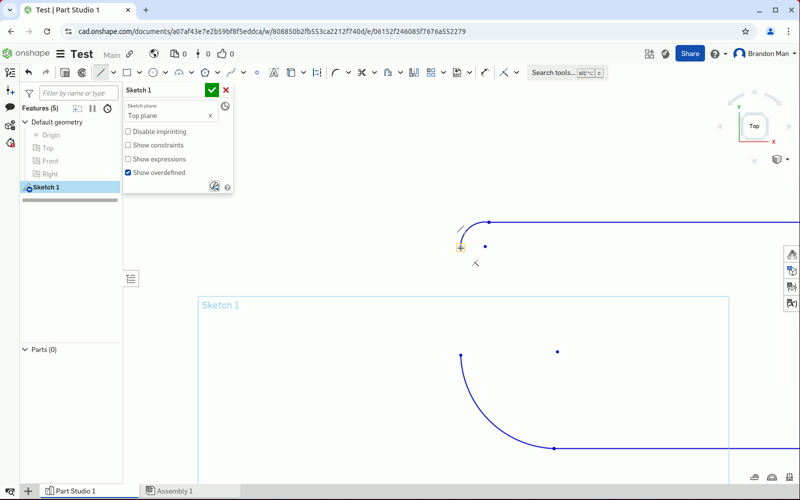
scroll(-6)
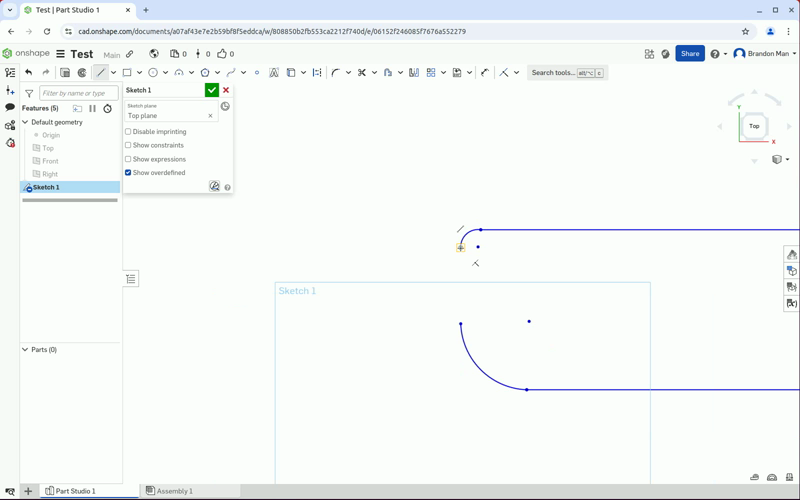
scroll(-6)
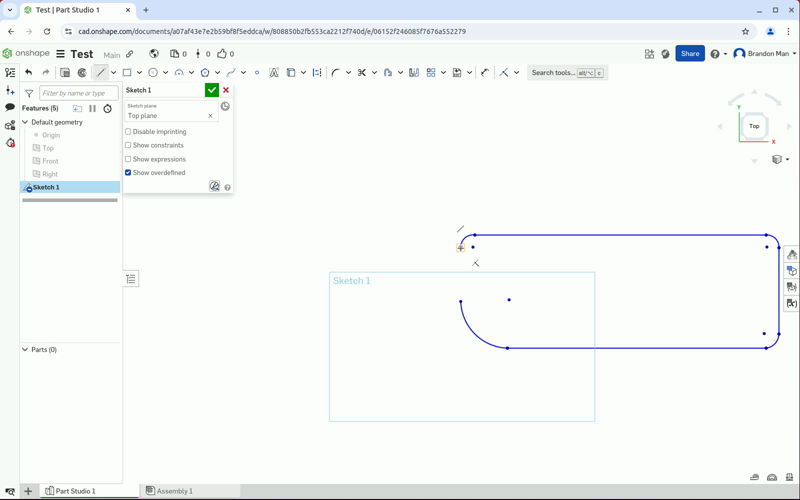
scroll(-6)
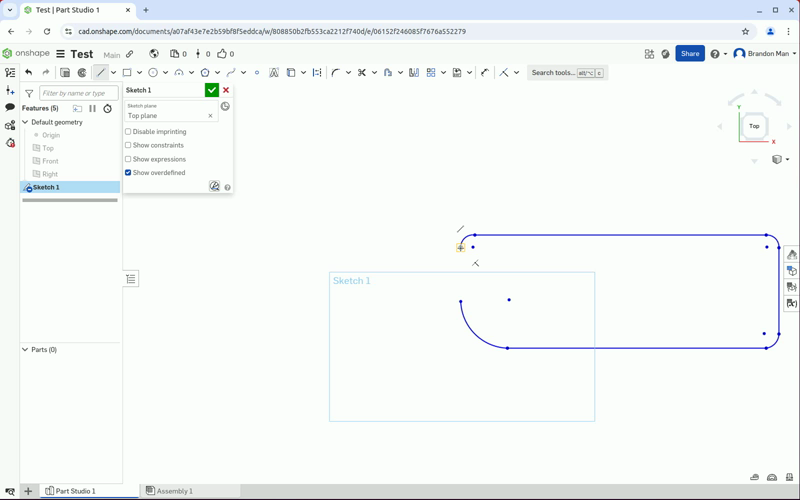
scroll(-6)
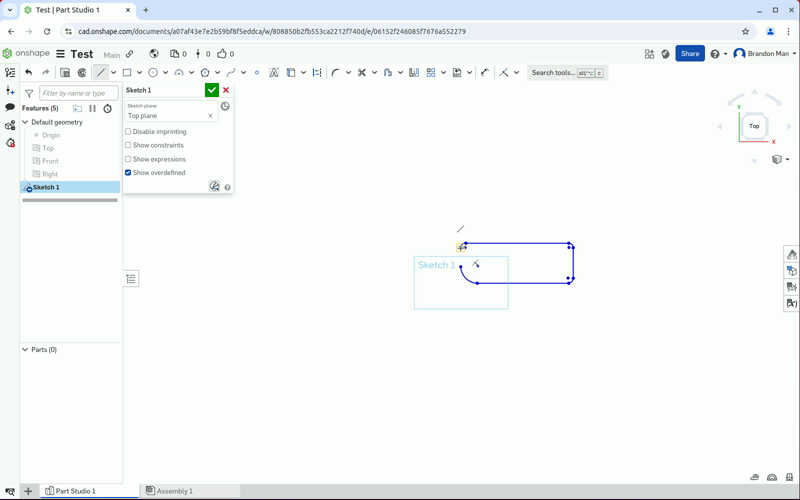
mouse_move(490, 247)
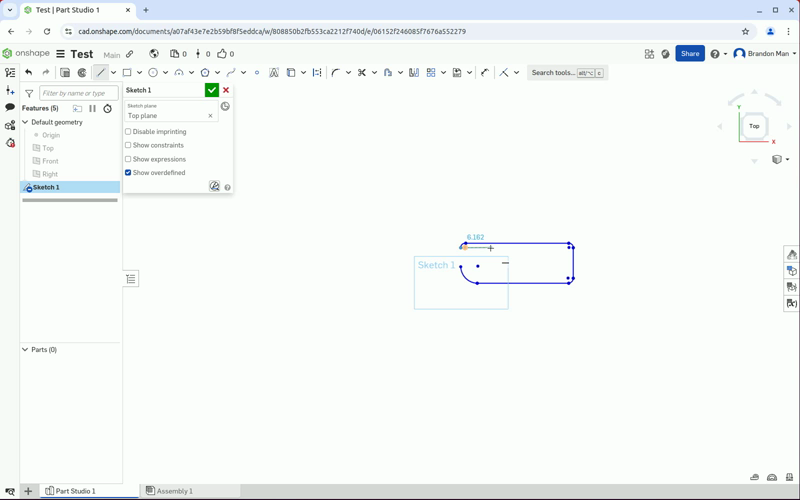
key_down(shift)
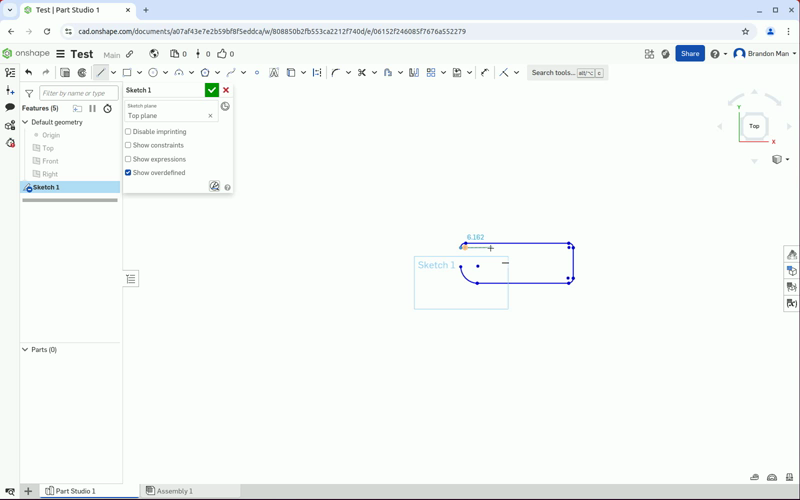
mouse_move(460, 266)
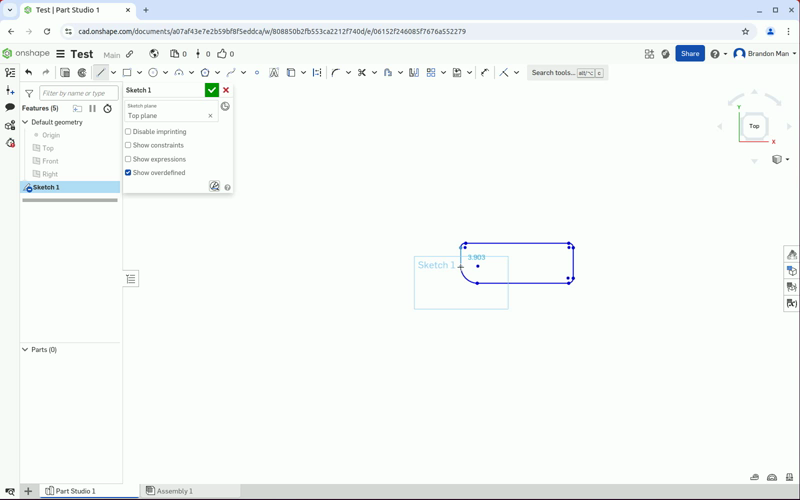
key_up(shift)
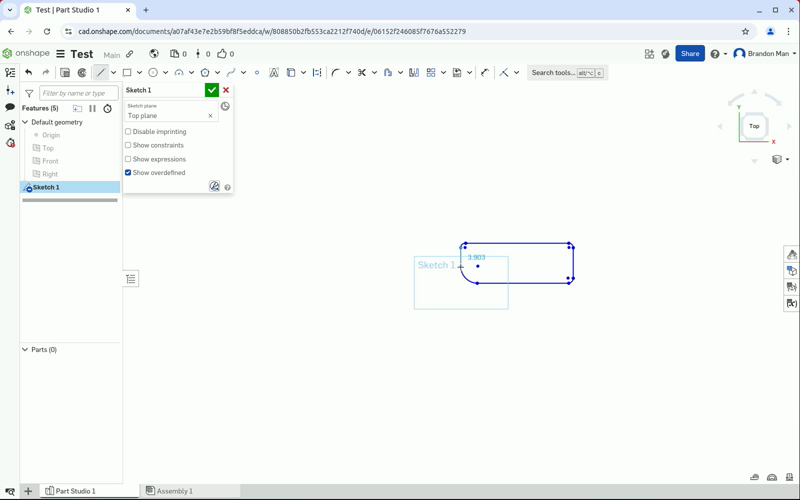
click(460, 266)
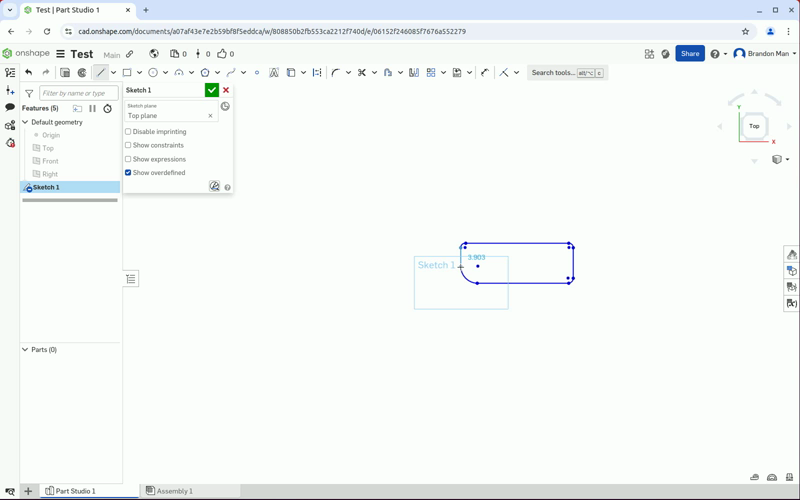
key(esc)
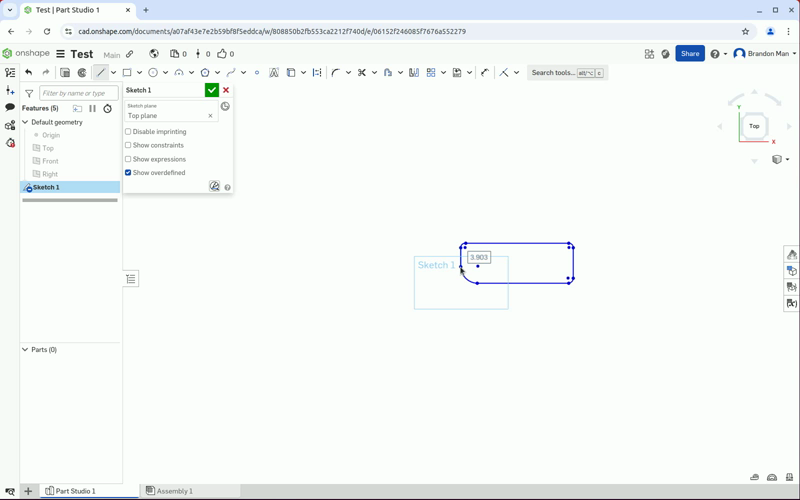
key(c)
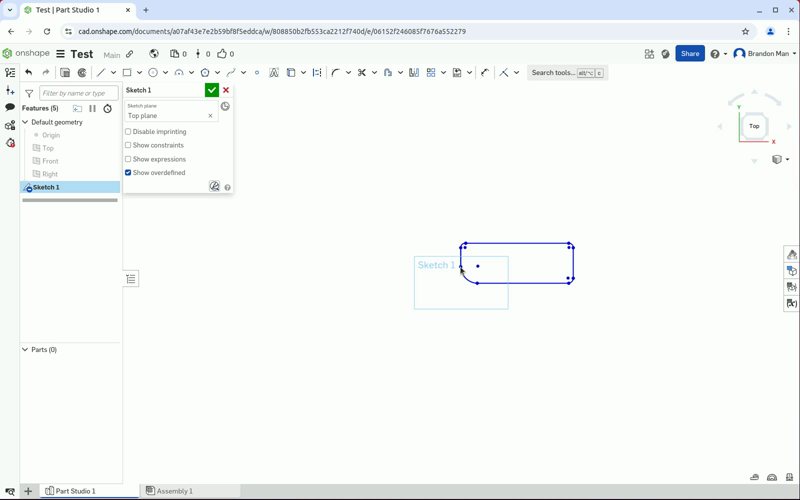
key_down(shift)
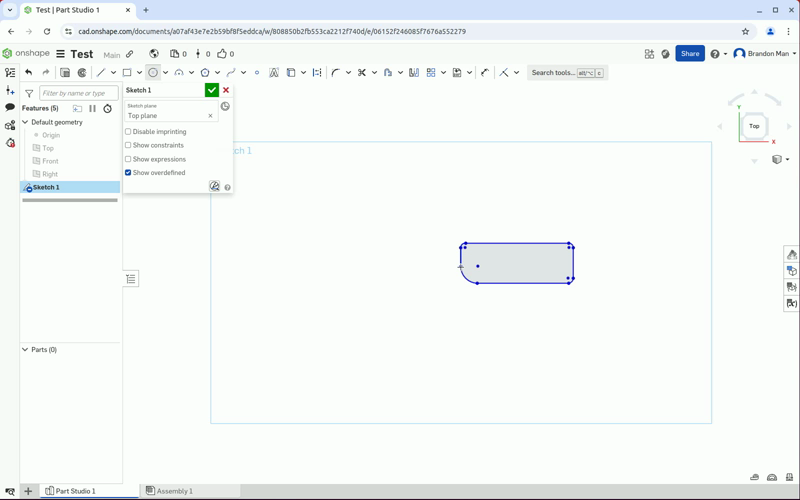
mouse_move(477, 266)
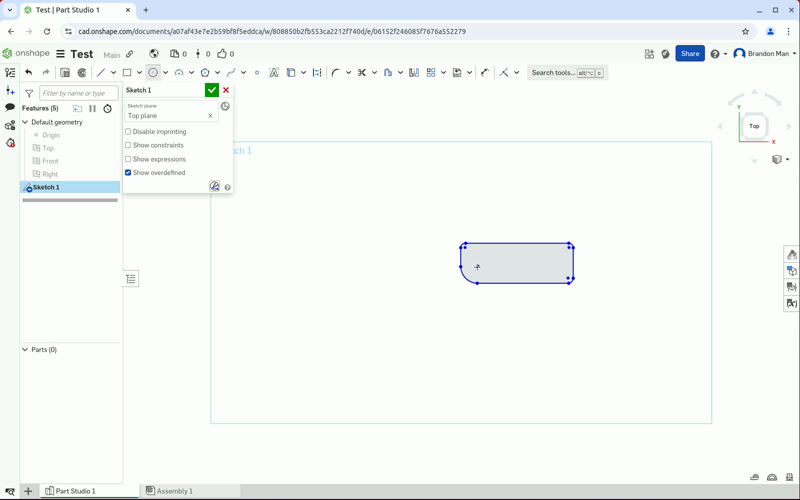
click(477, 266)
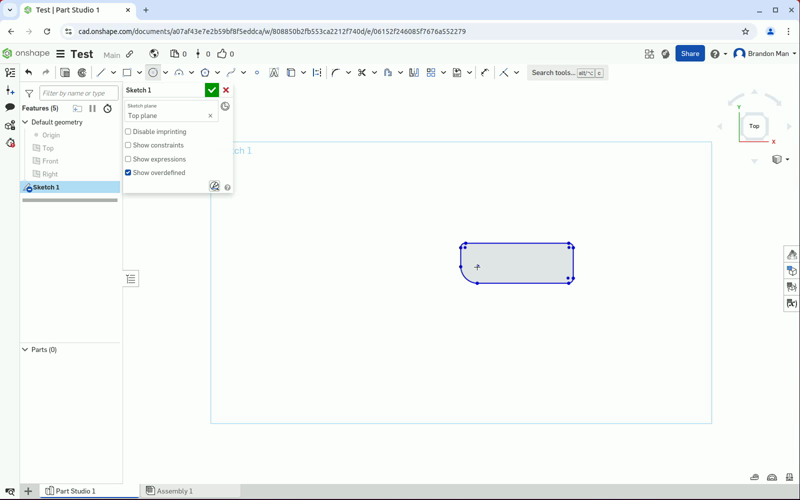
key_up(shift)
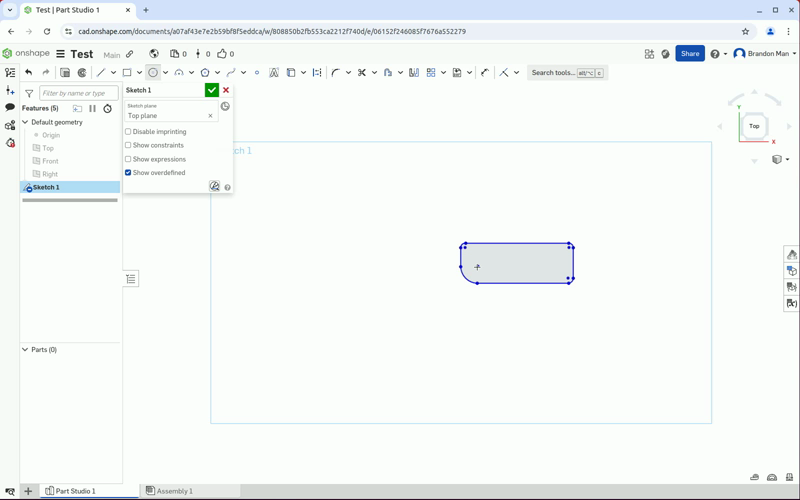
mouse_move(489, 266)
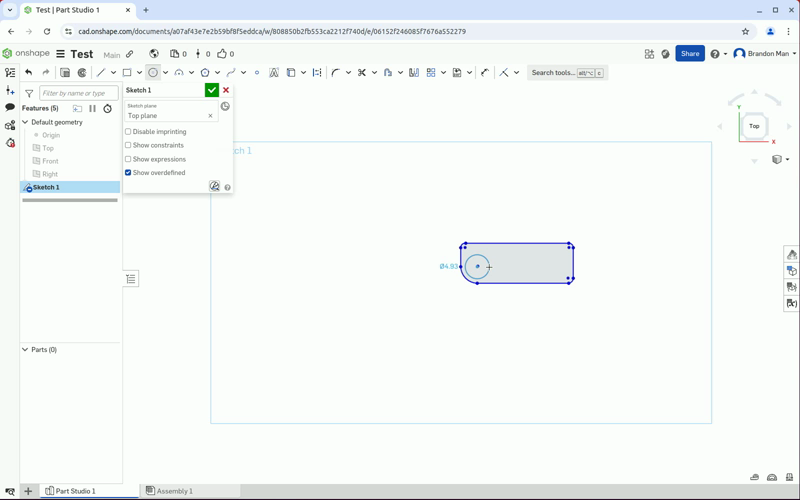
click(489, 266)
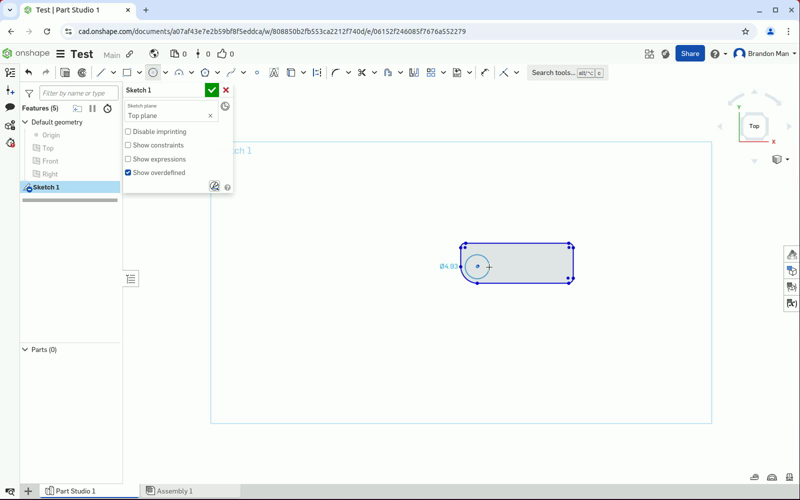
key(esc)
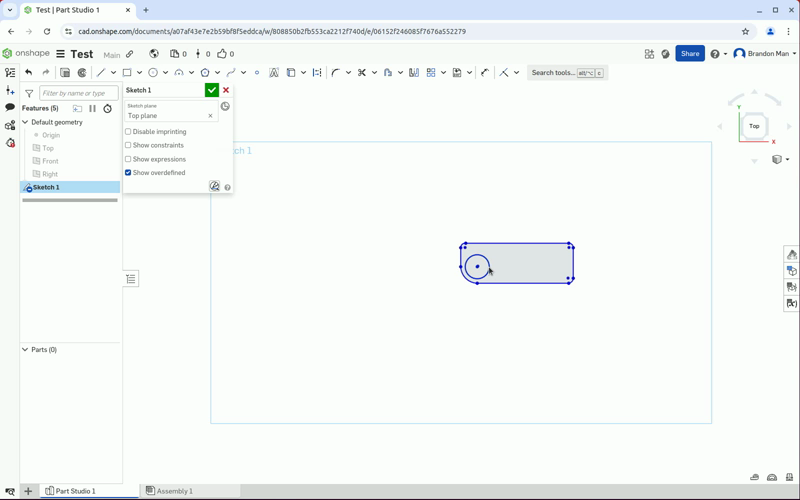
mouse_move(539, 273)
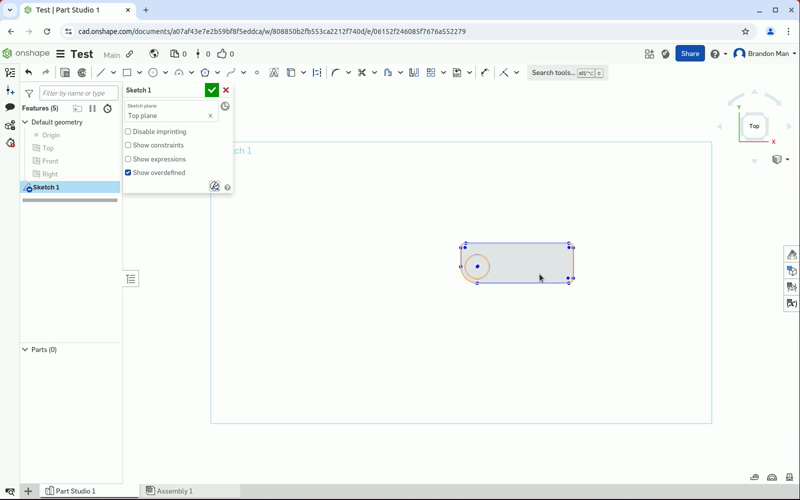
click(539, 273)
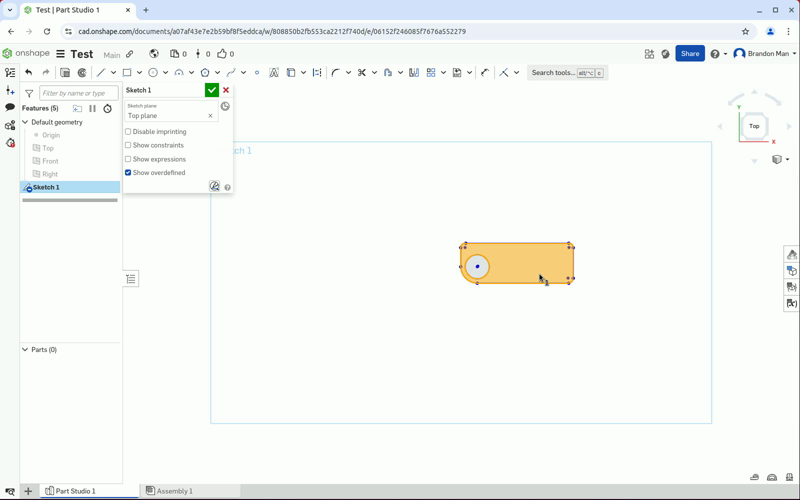
mouse_move(73, 352)
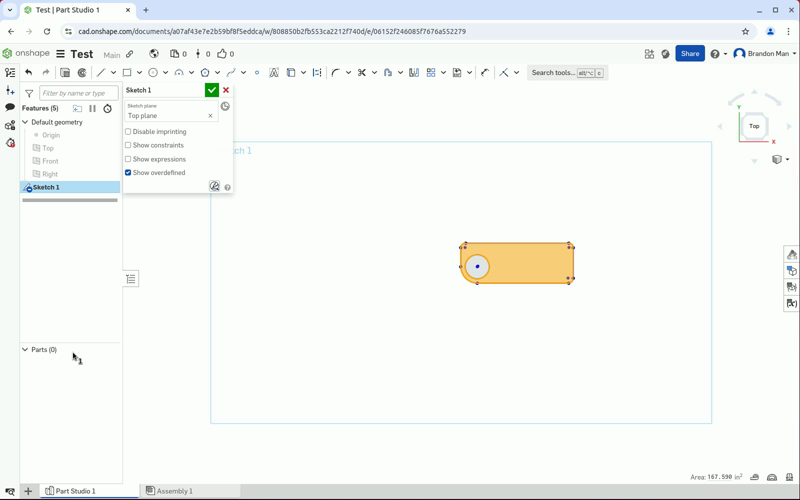
key(shift+y)
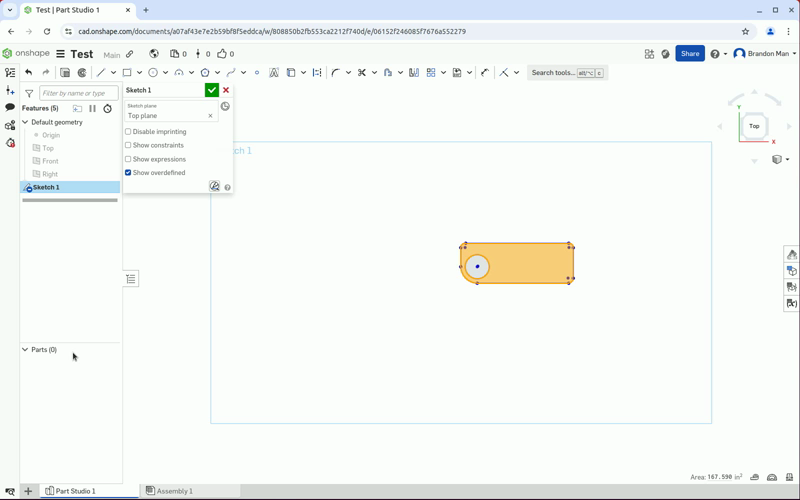
key(shift+e)
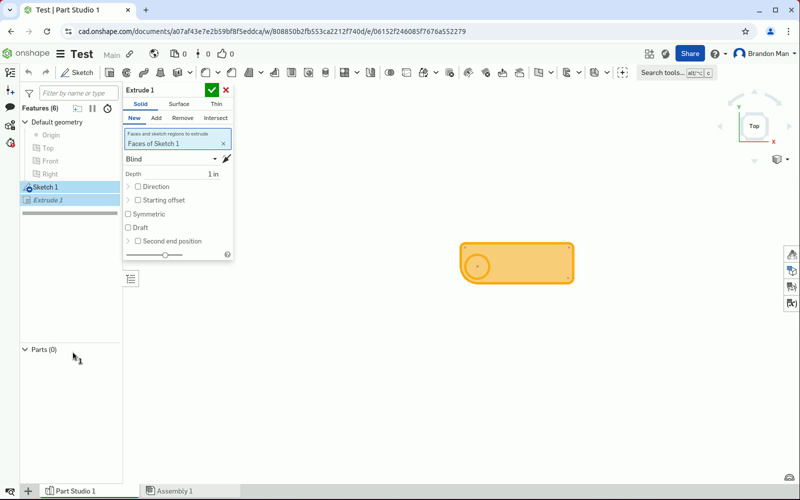
mouse_move(143, 106)
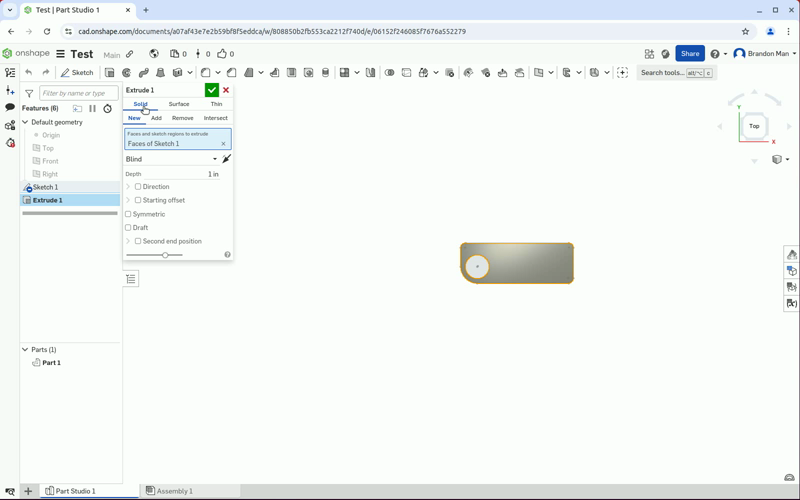
click(143, 106)
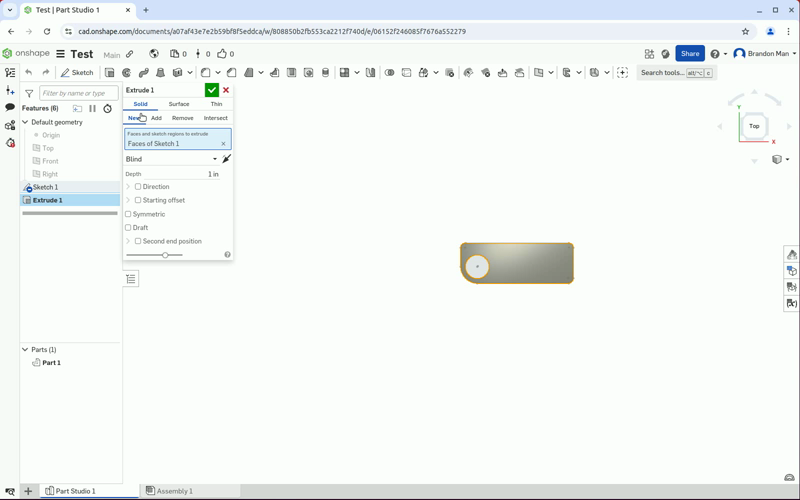
mouse_move(137, 120)
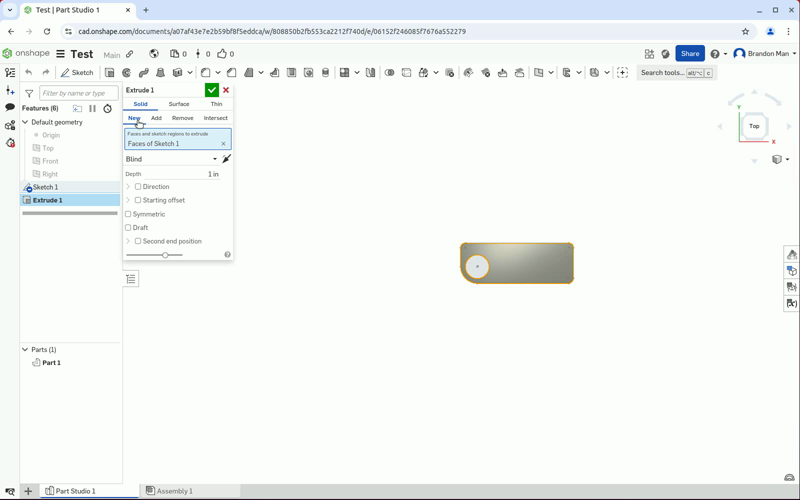
click(137, 120)
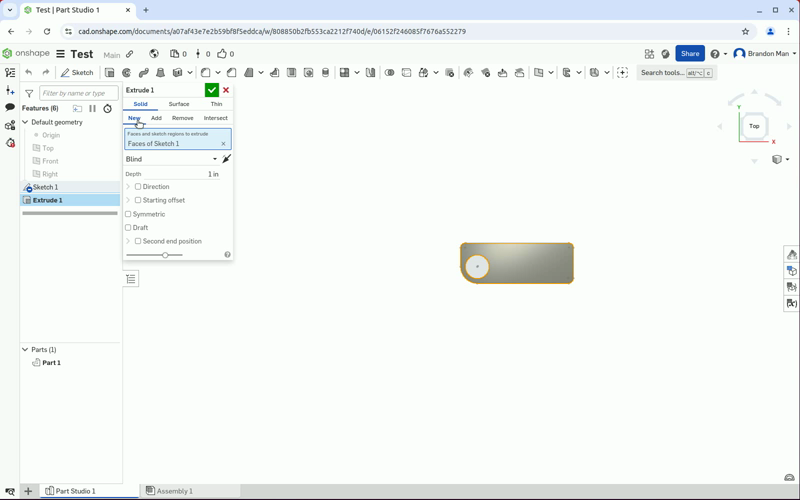
key(tab, 4)
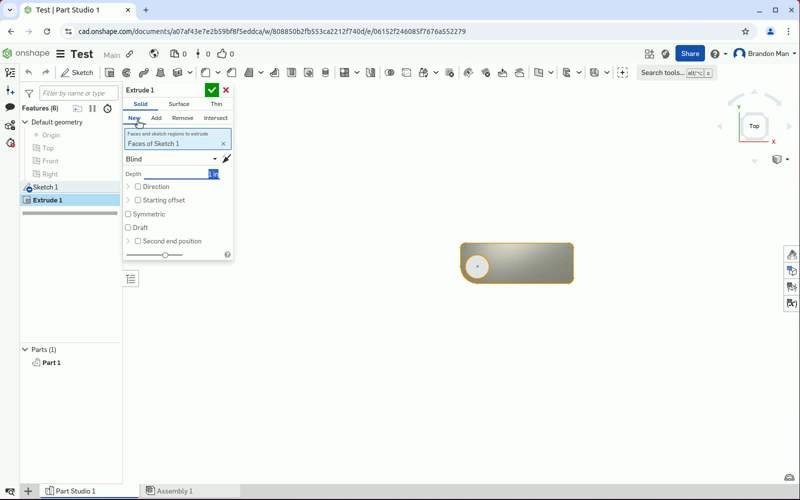
text(1.926)
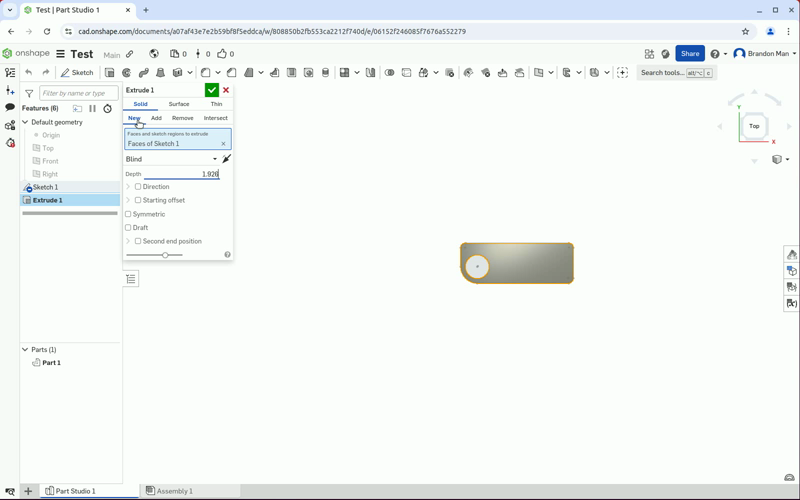
key(enter)
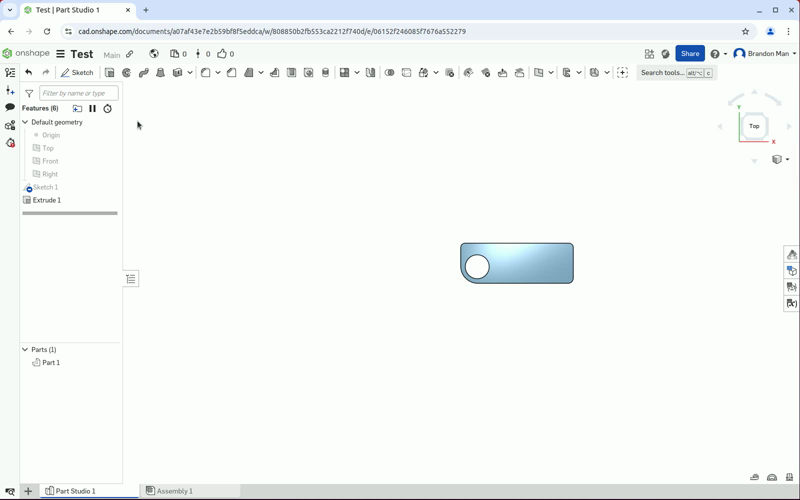
key(shift+h)
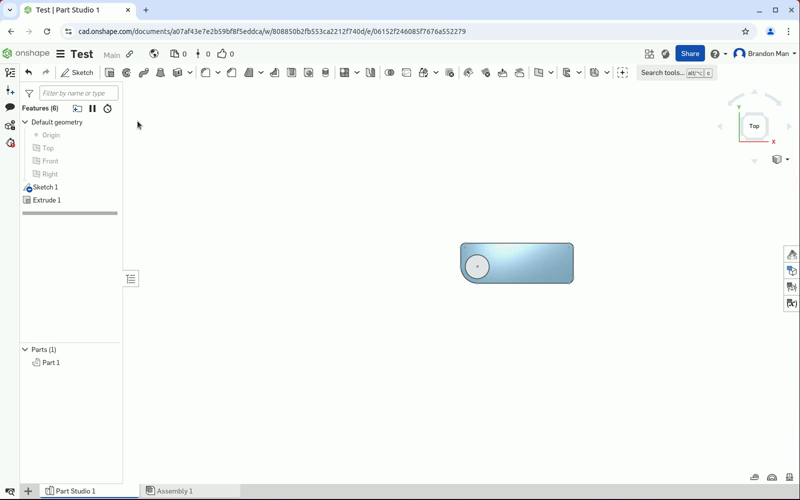
key(shift+h)
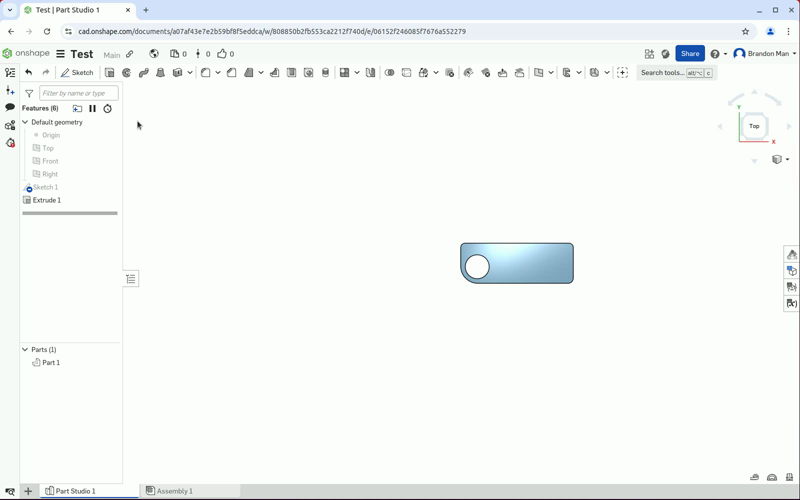
mouse_move(73, 189)
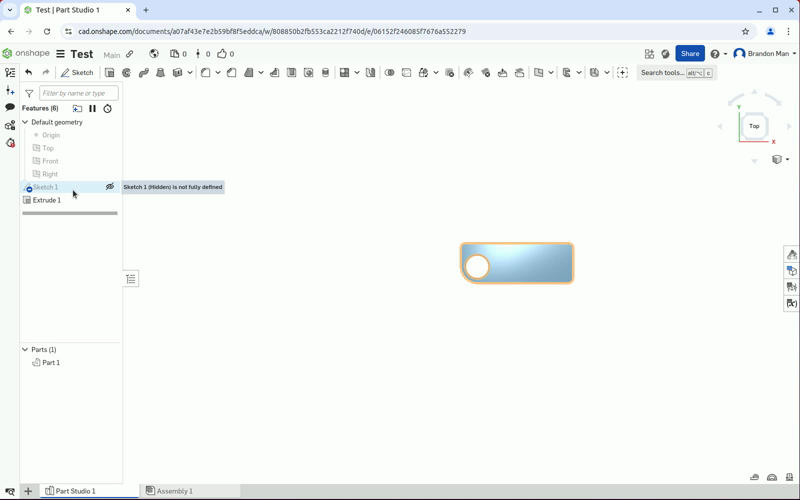
click(73, 189)
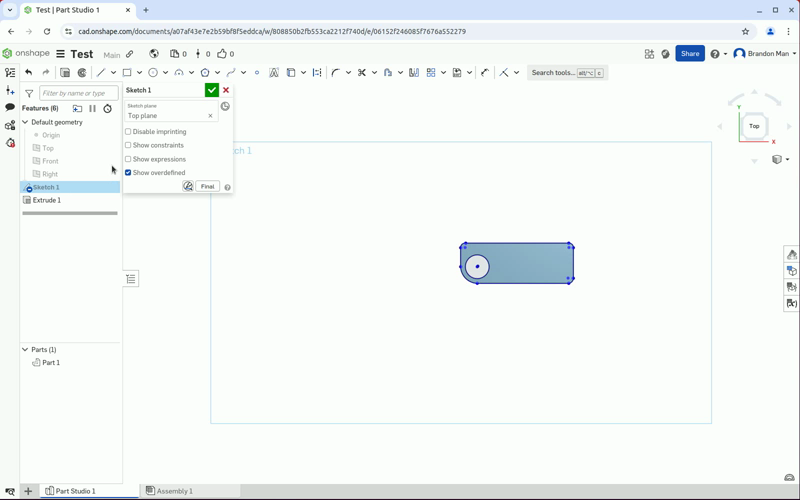
mouse_move(229, 92)
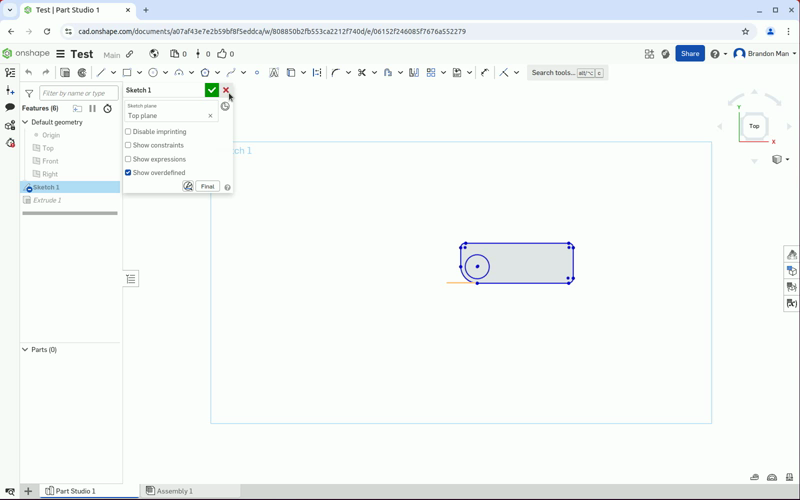
click(229, 92)
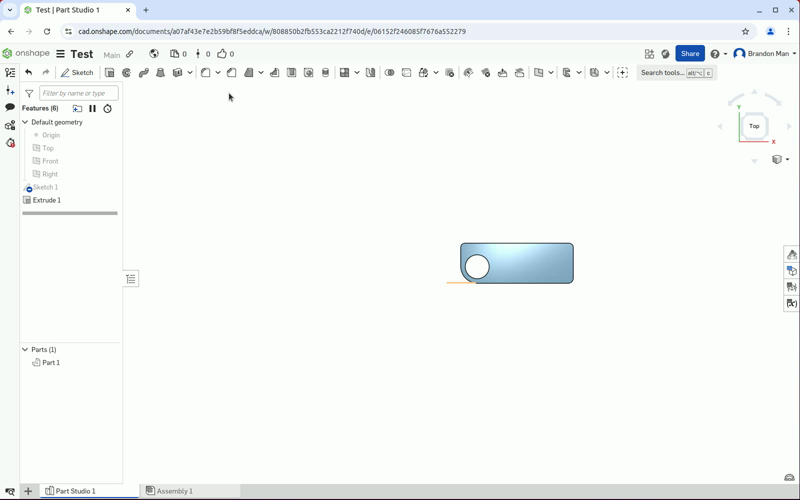
mouse_move(541, 75)
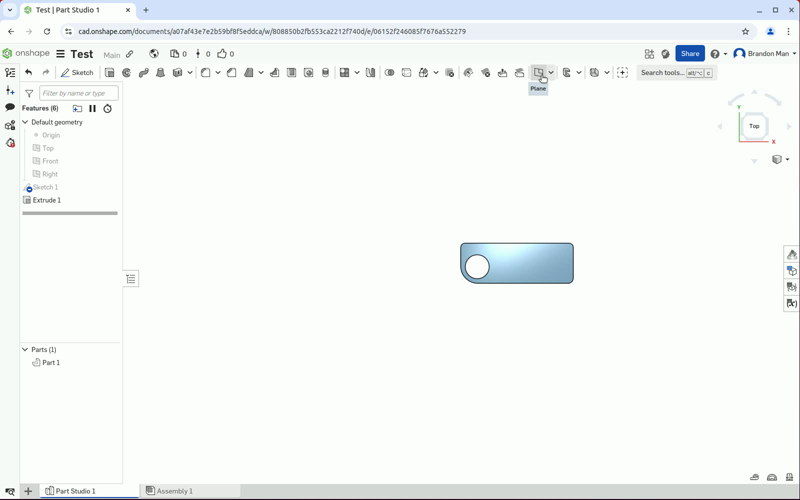
click(541, 75)
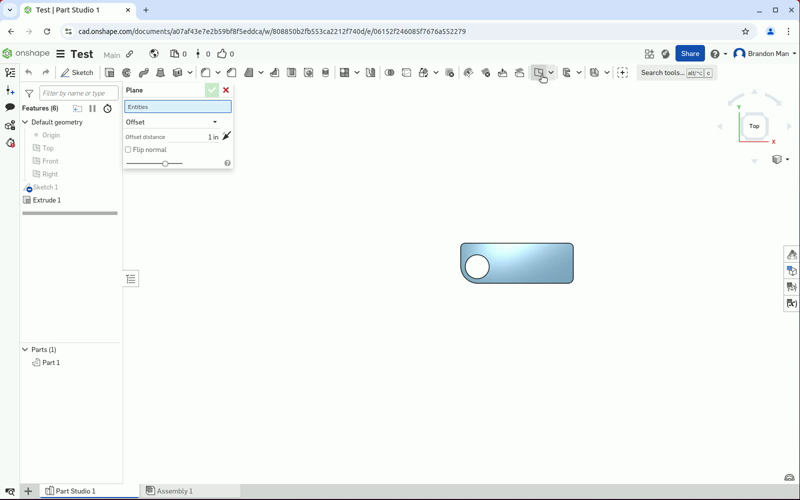
mouse_move(73, 150)
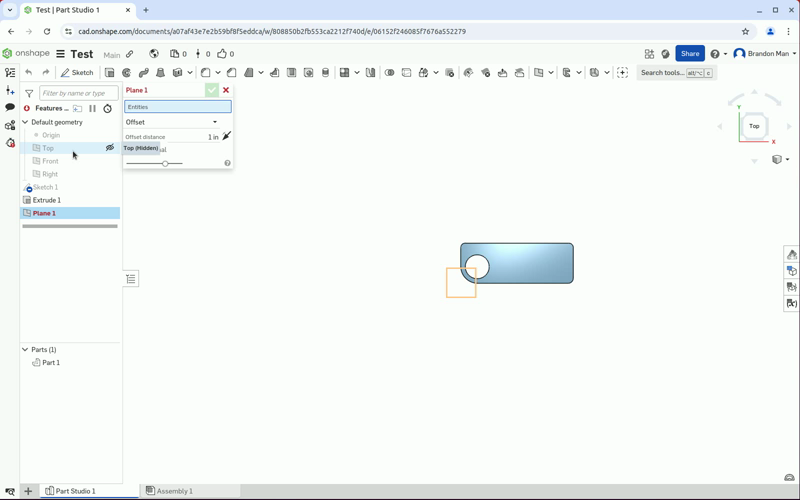
click(73, 150)
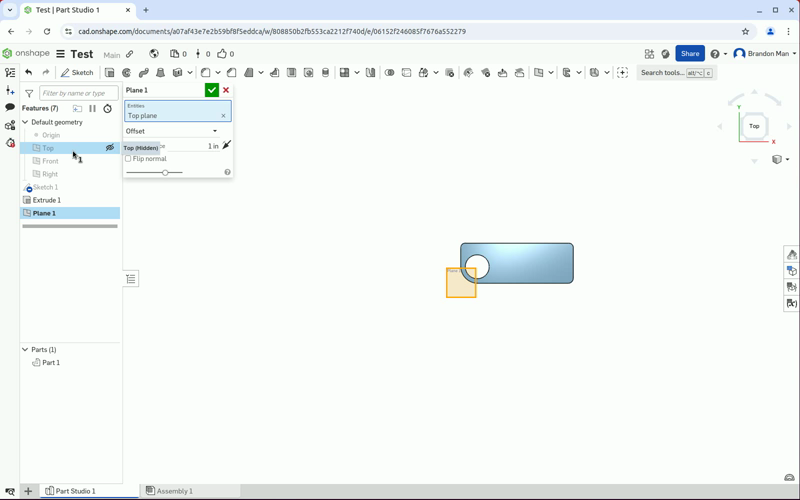
key(tab, 2)
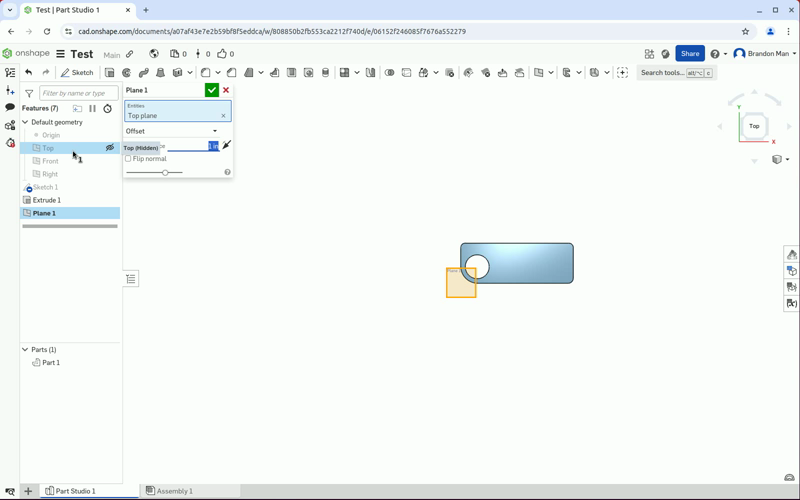
text(1.91)
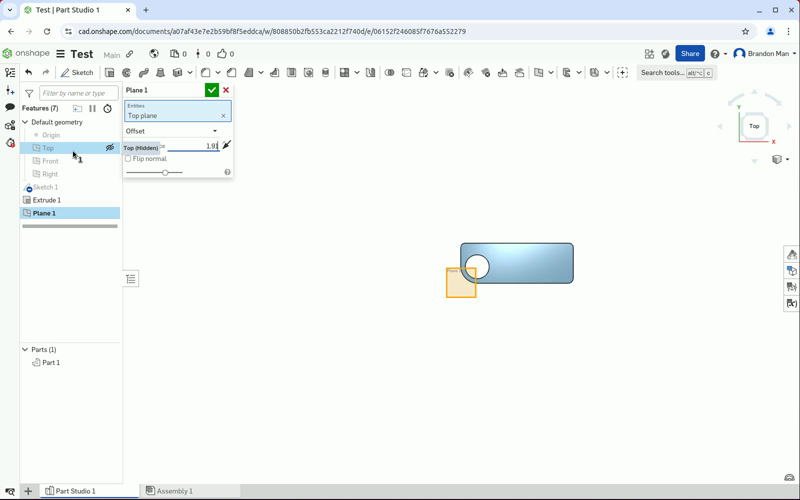
key(enter, 2)
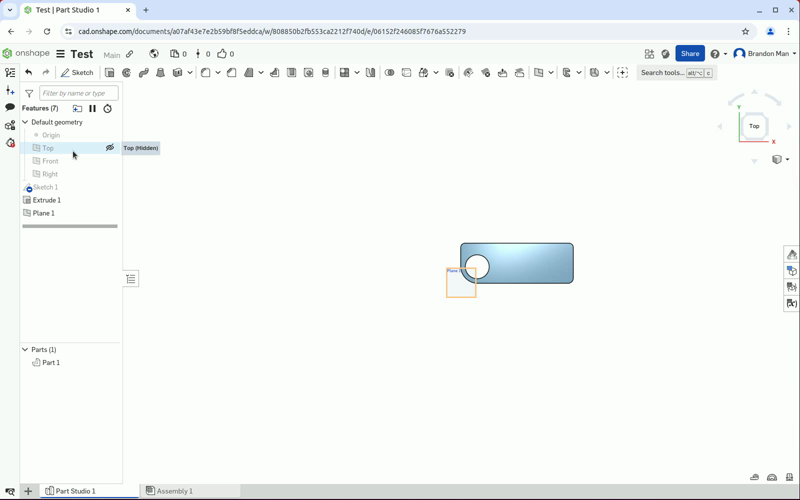
key(shift+s)
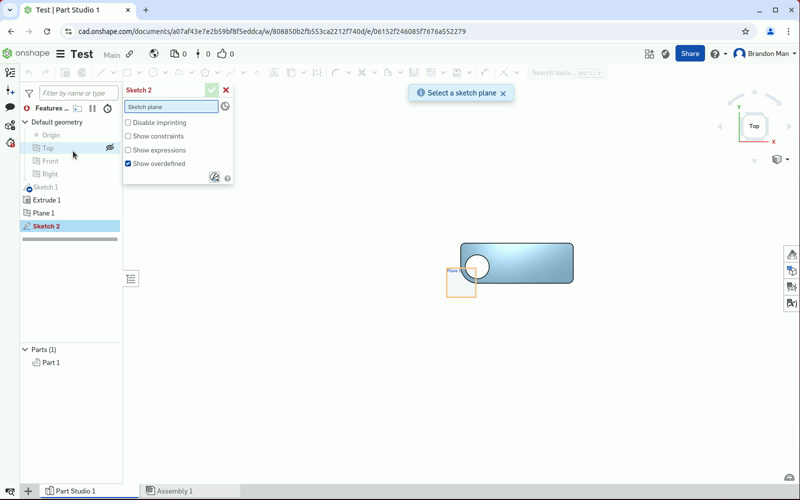
mouse_move(73, 215)
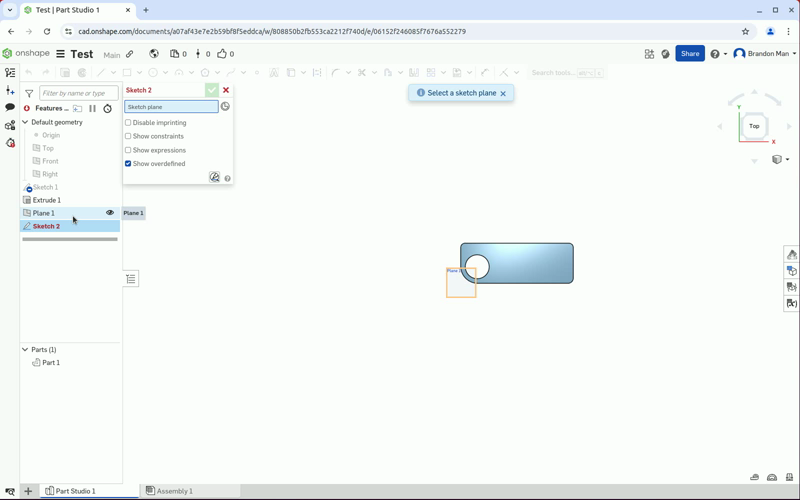
click(73, 215)
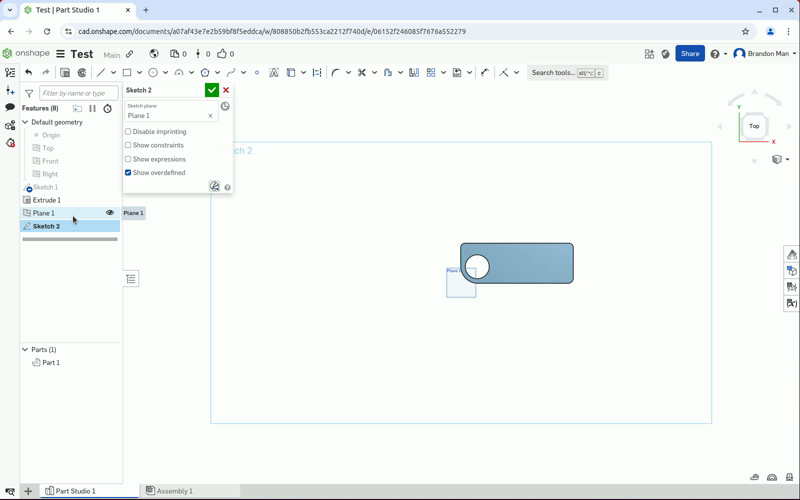
mouse_move(73, 352)
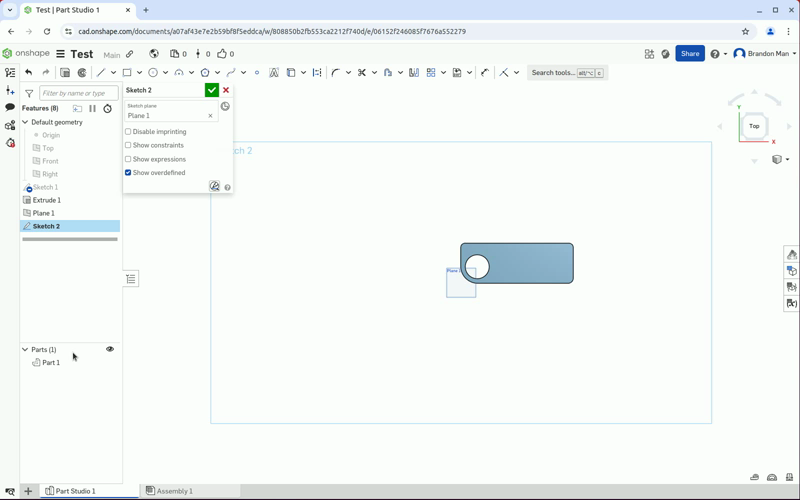
key(y)
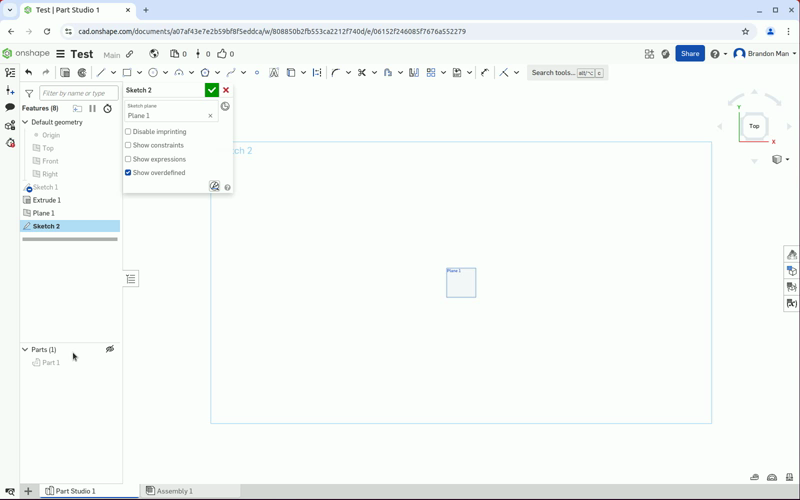
key(c)
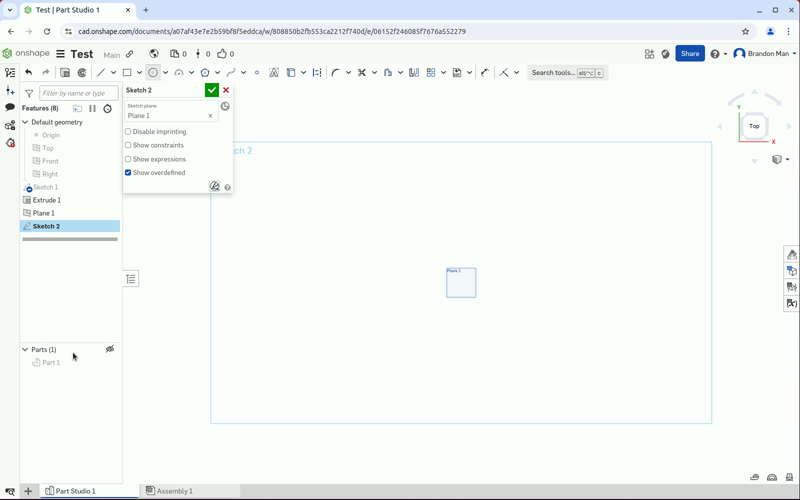
key_down(shift)
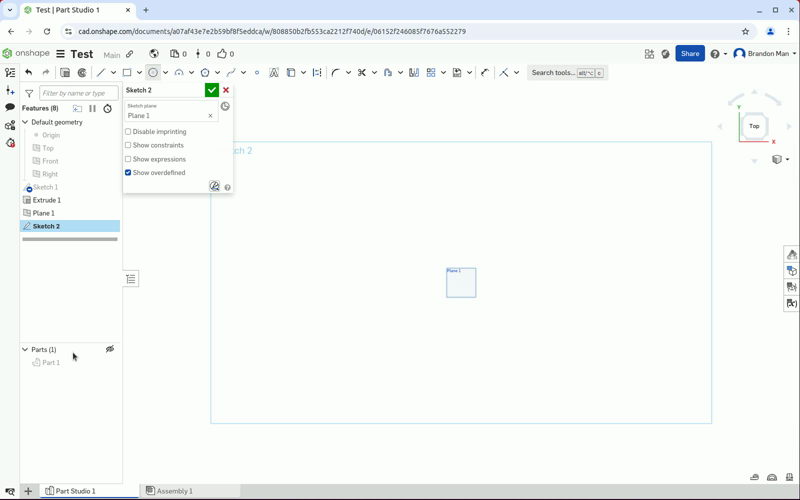
mouse_move(501, 254)
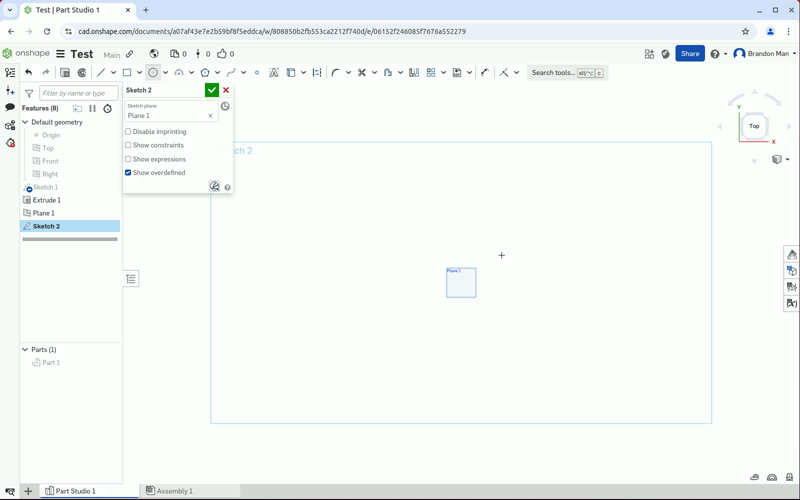
click(501, 254)
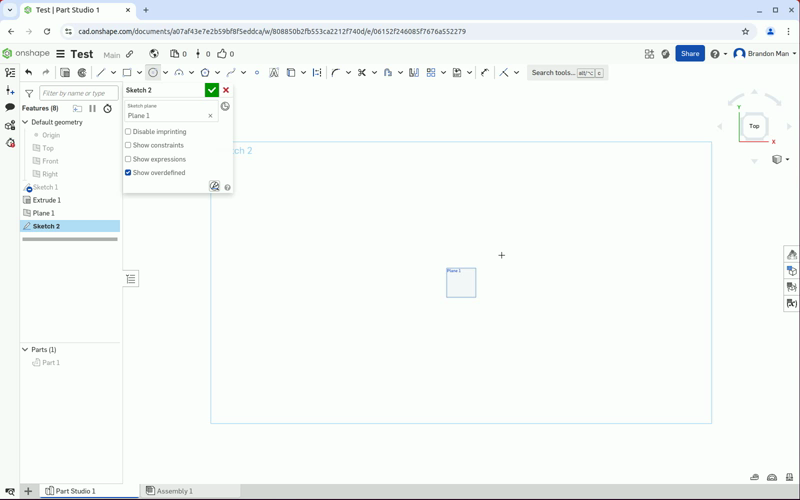
key_up(shift)
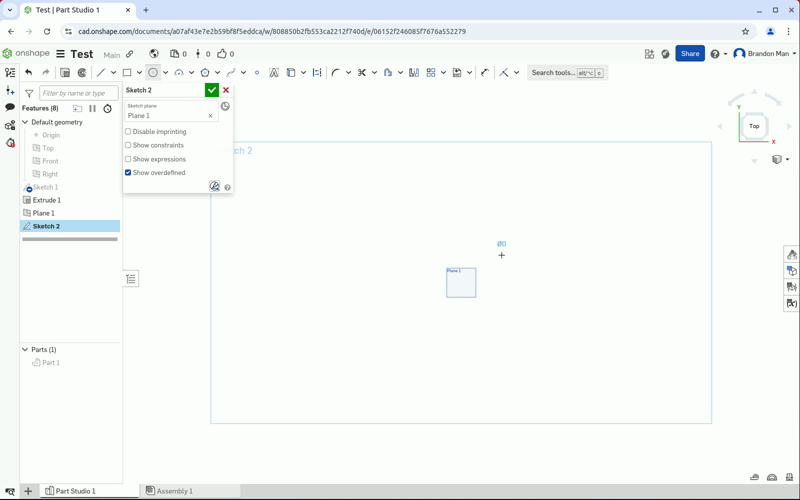
mouse_move(511, 254)
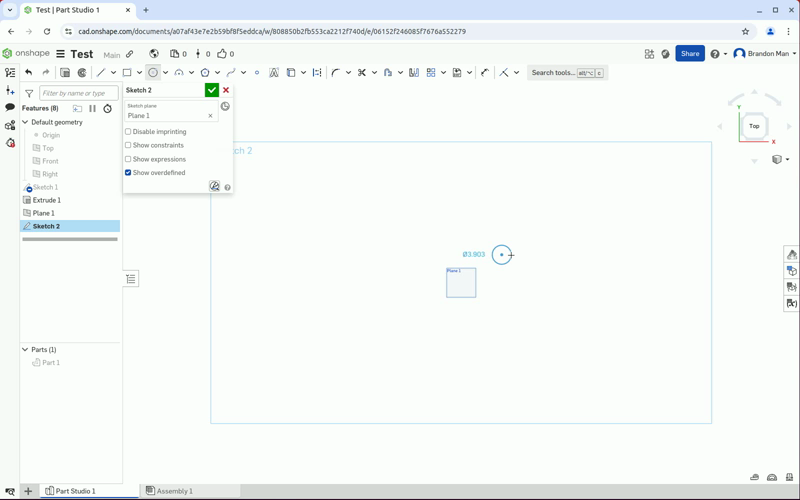
click(511, 254)
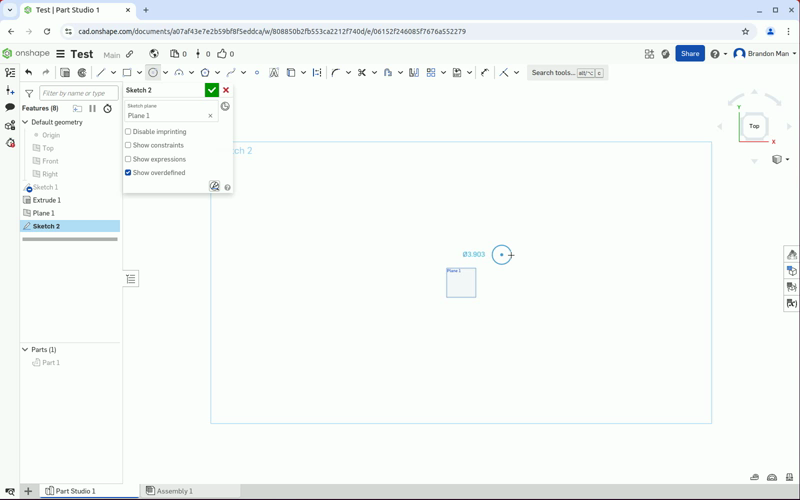
key(esc)
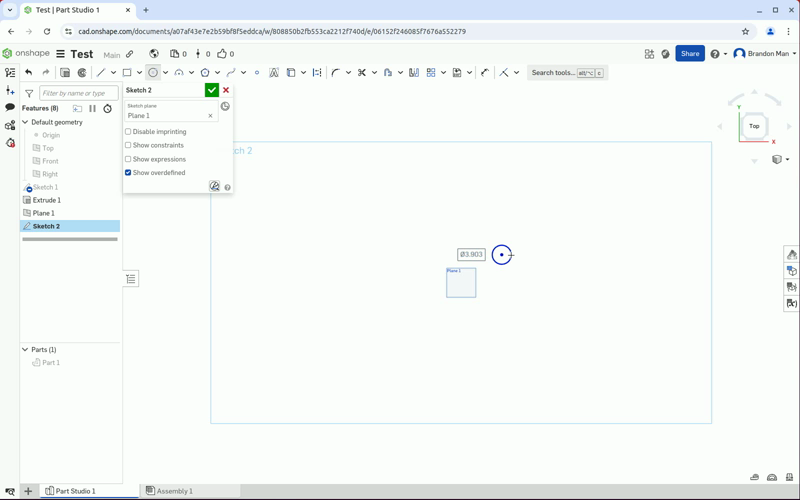
key(c)
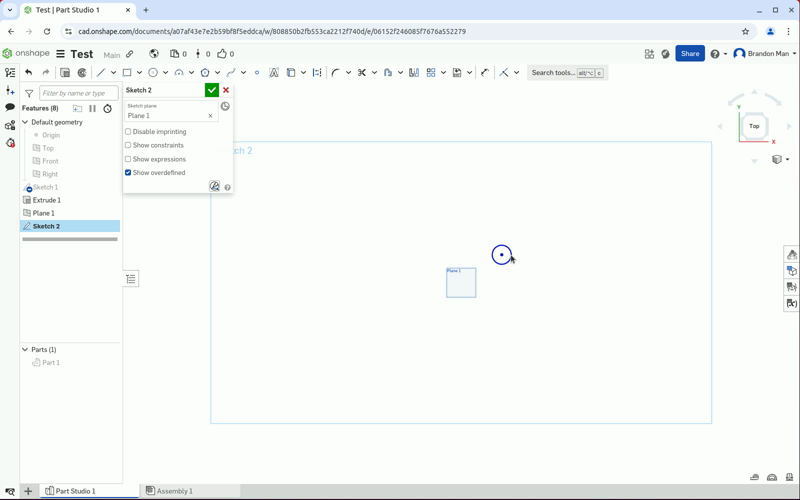
key_down(shift)
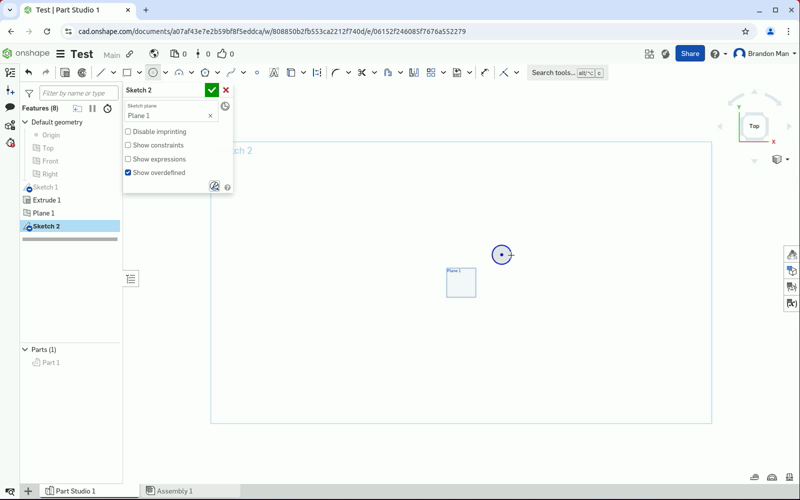
mouse_move(501, 254)
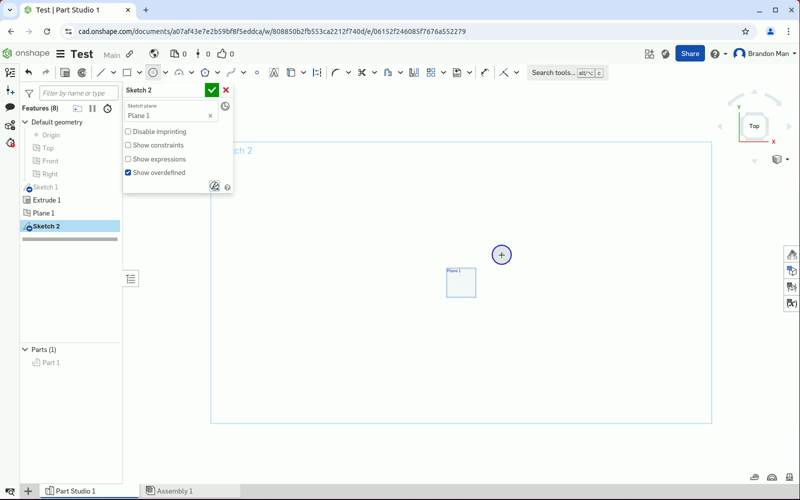
click(501, 254)
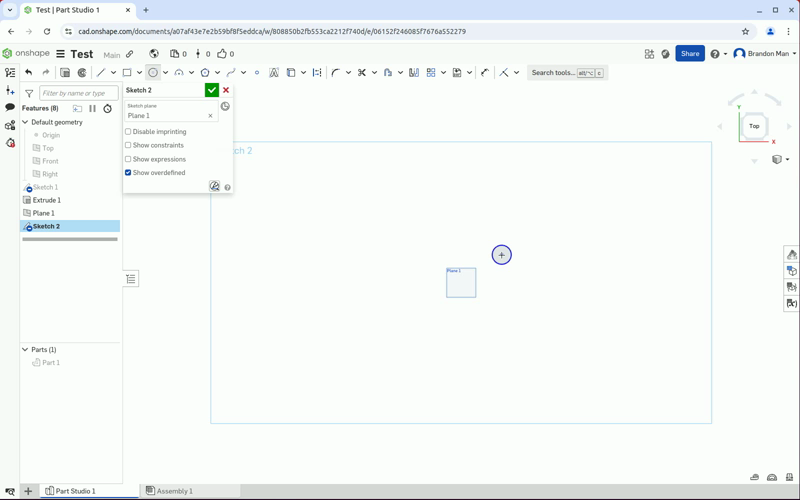
key_up(shift)
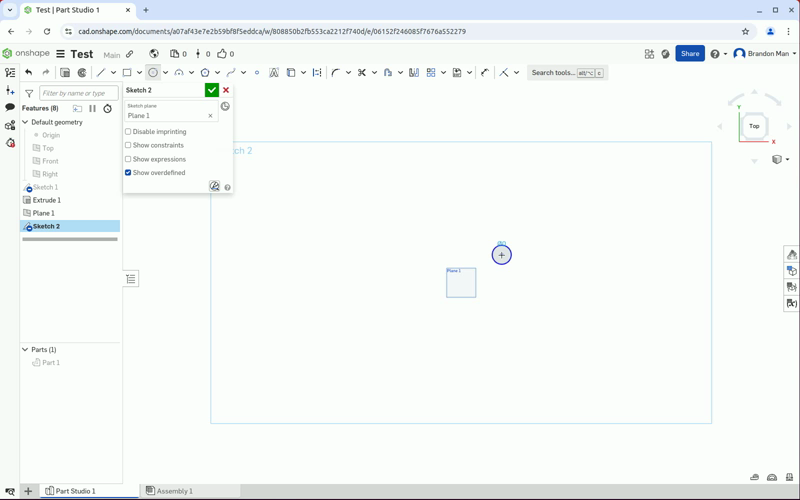
mouse_move(506, 254)
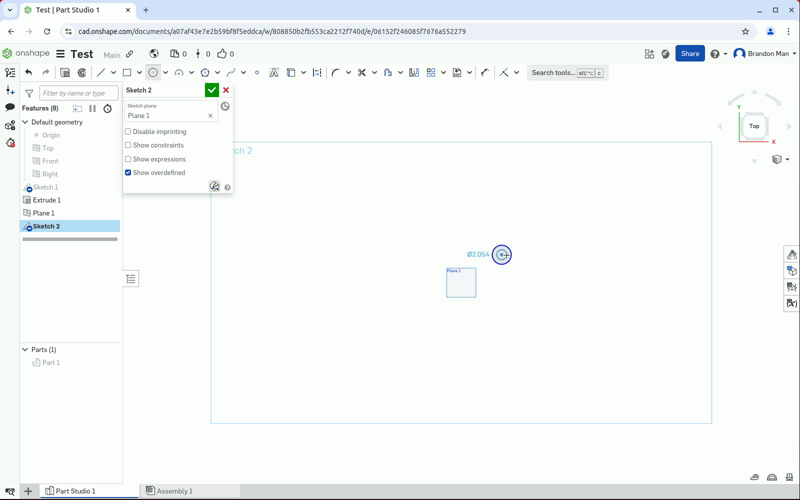
click(506, 254)
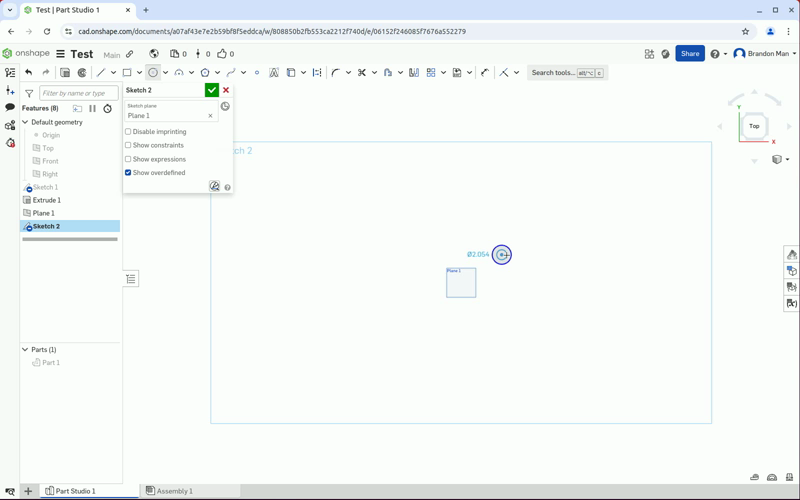
key(esc)
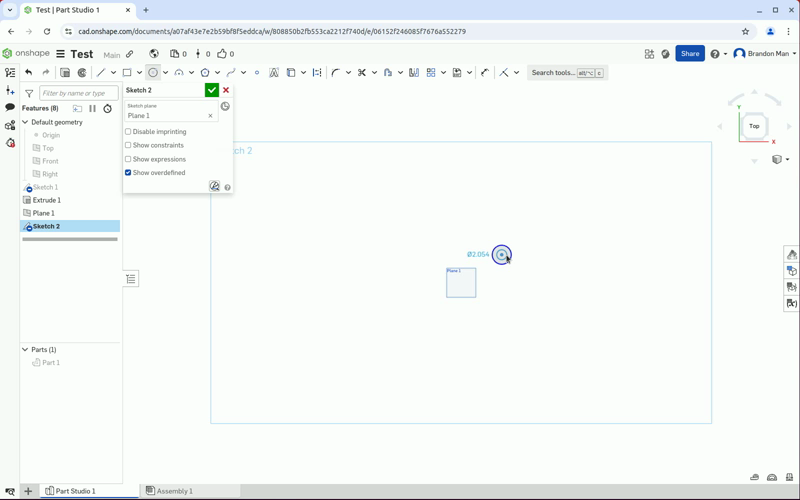
mouse_move(497, 256)
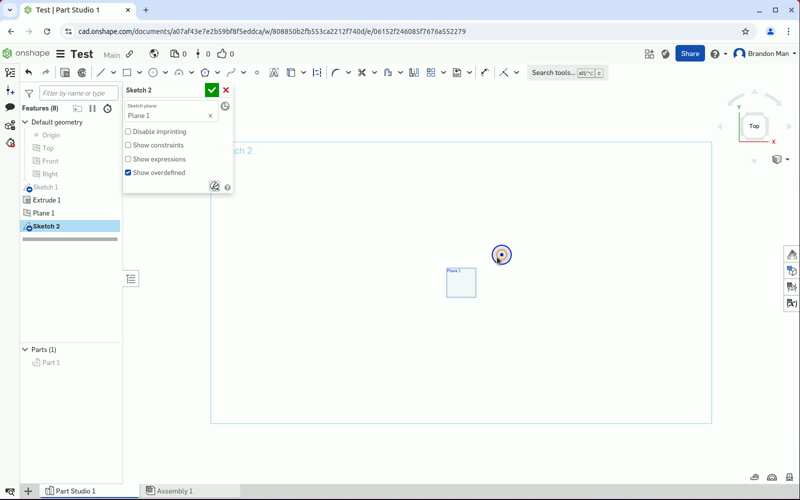
scroll(6)
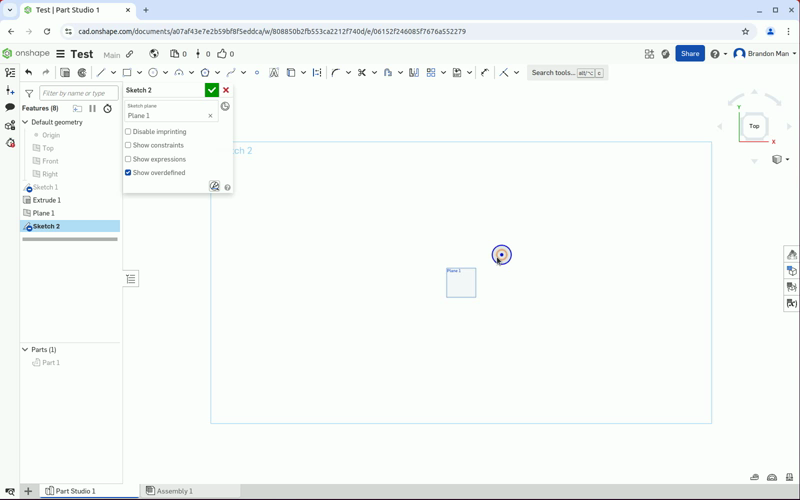
scroll(6)
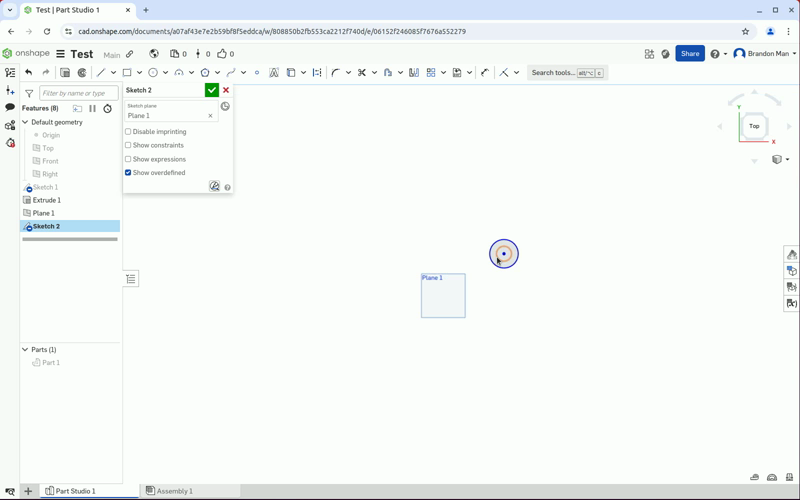
scroll(6)
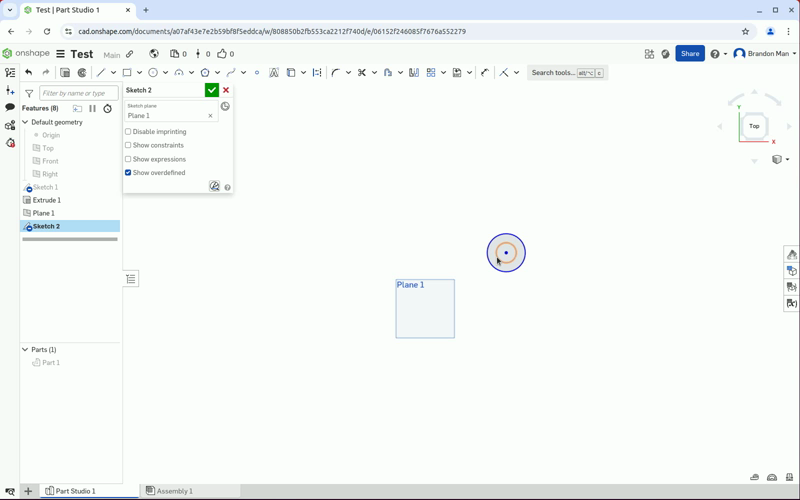
scroll(6)
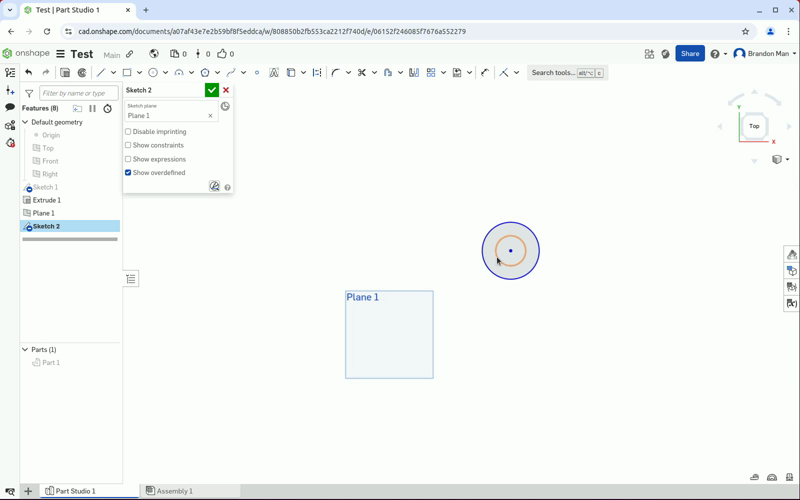
scroll(6)
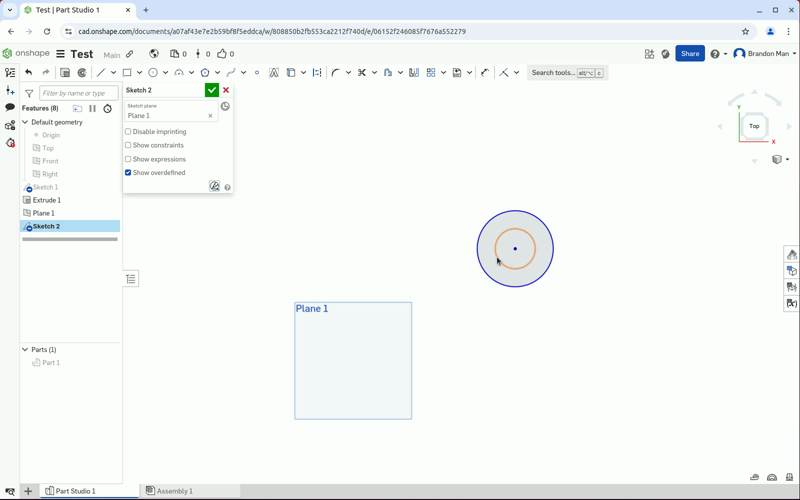
scroll(6)
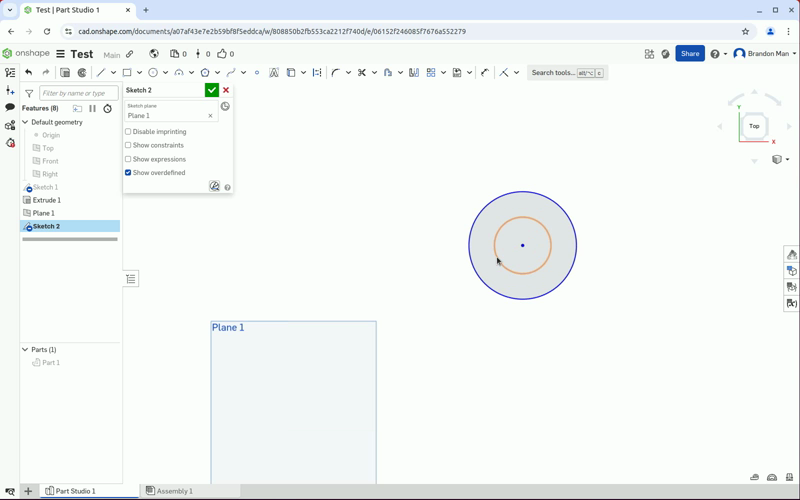
scroll(6)
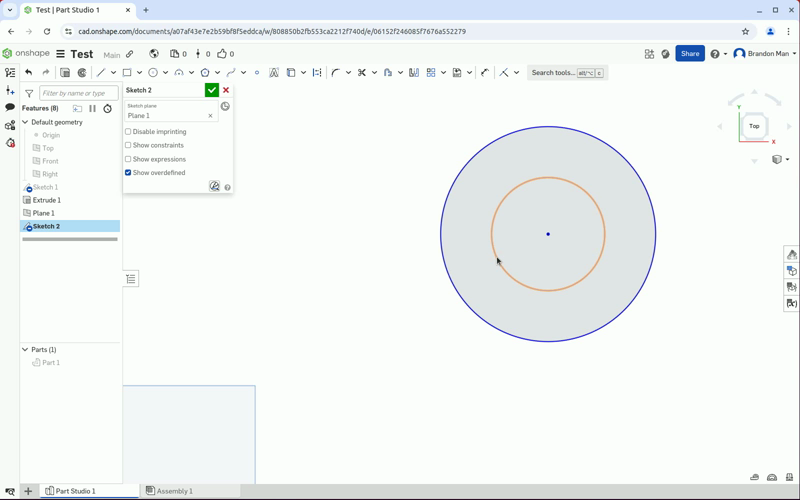
click(497, 256)
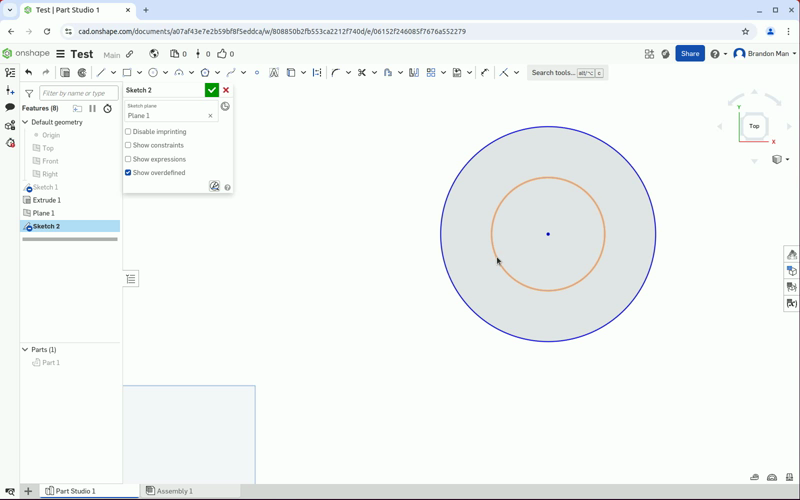
scroll(-6)
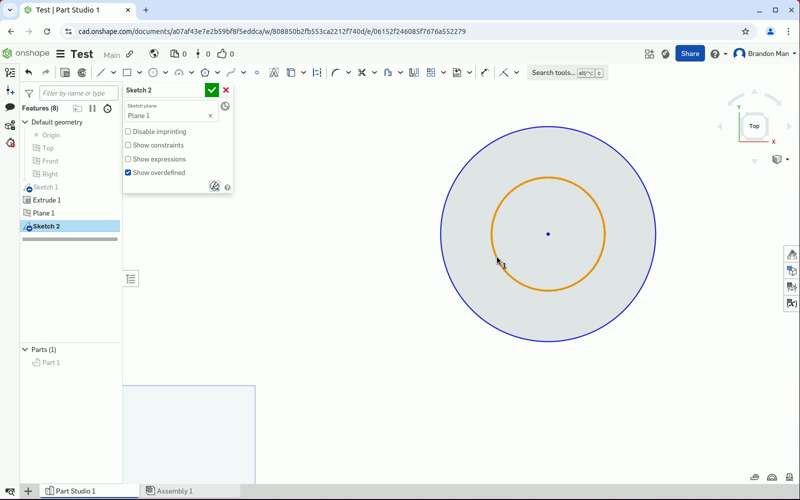
scroll(-6)
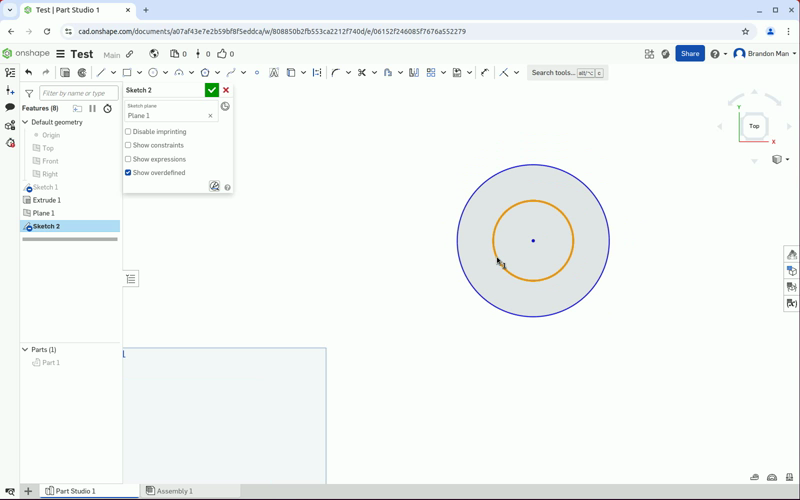
scroll(-6)
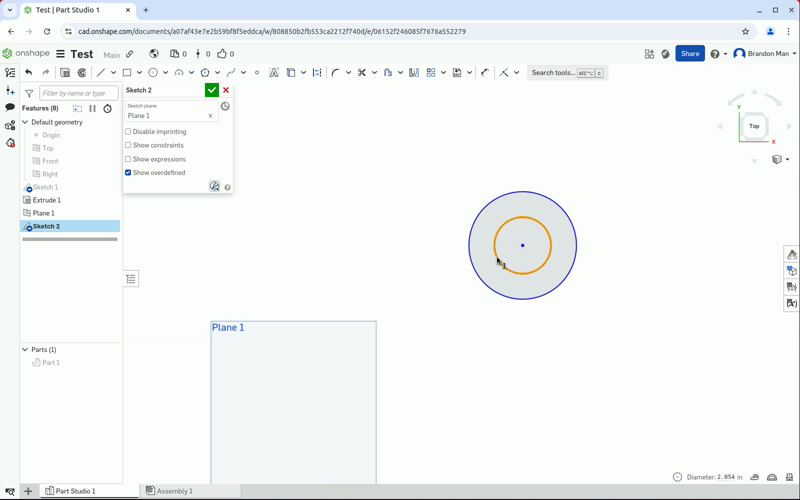
scroll(-6)
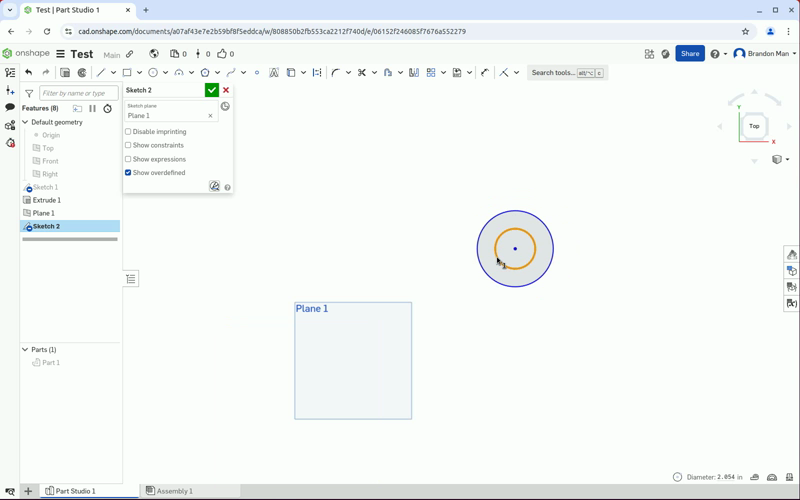
scroll(-6)
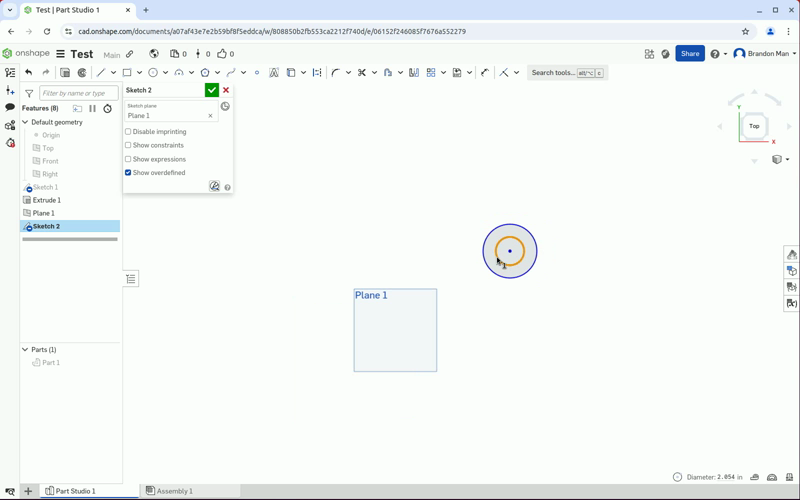
scroll(-6)
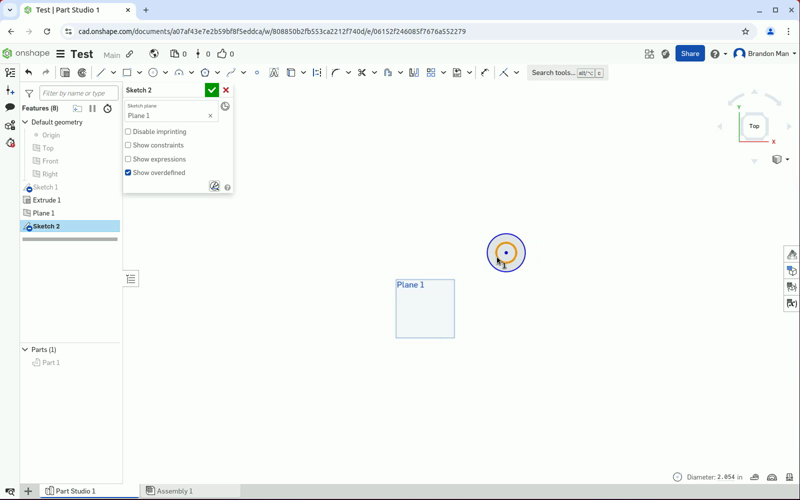
scroll(-6)
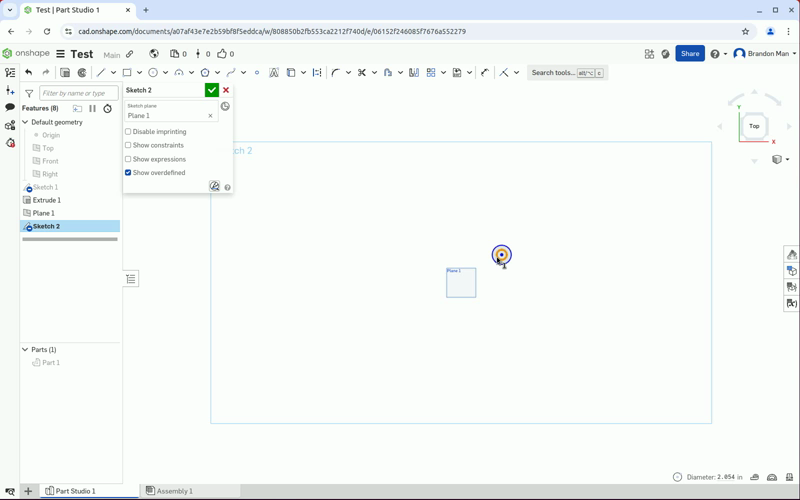
mouse_move(73, 352)
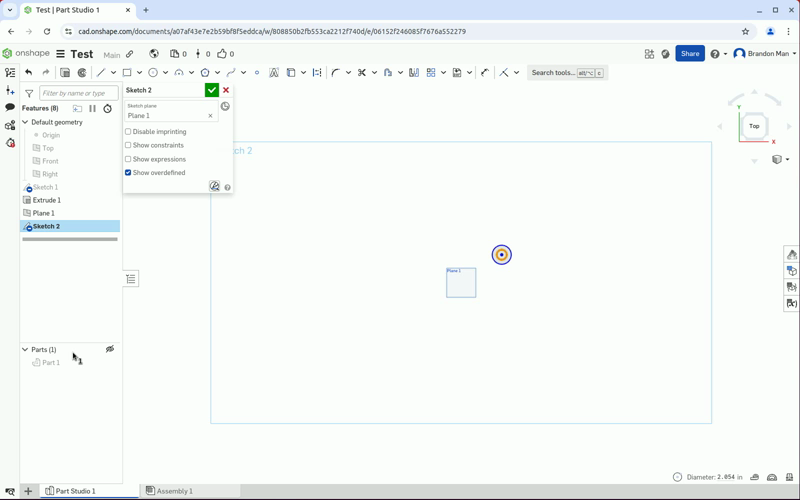
key(shift+y)
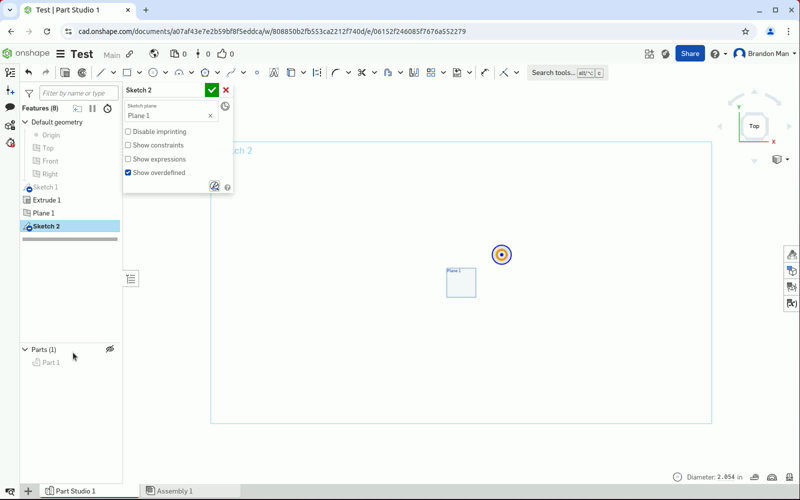
key(shift+e)
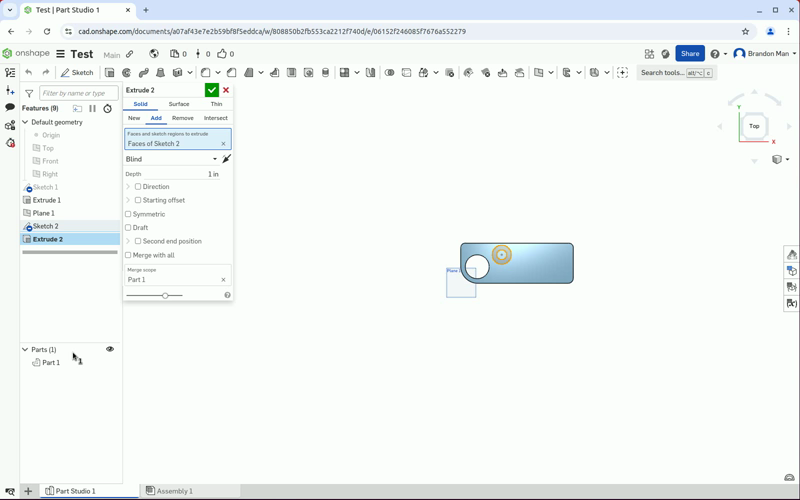
mouse_move(143, 106)
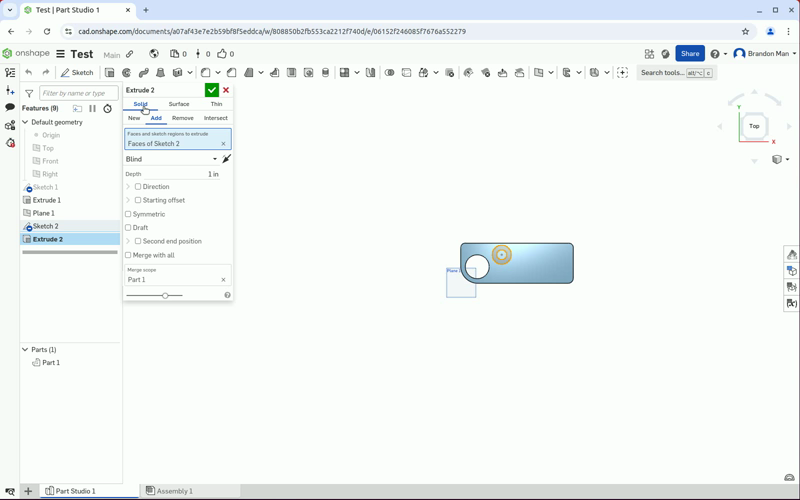
click(143, 106)
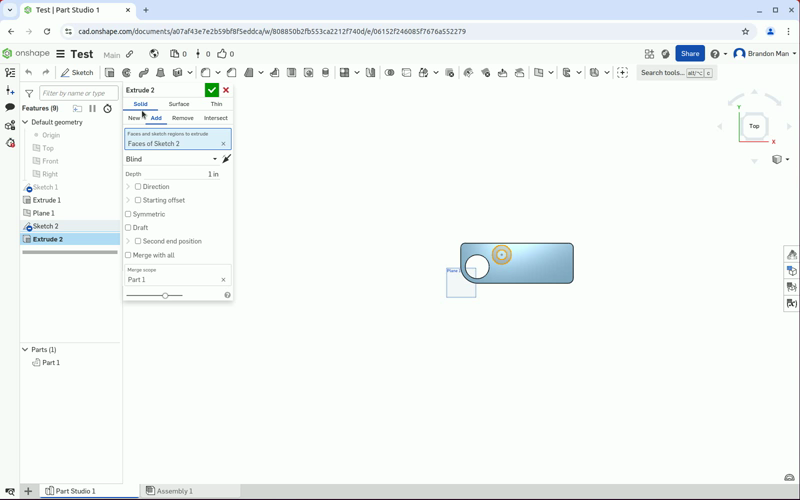
mouse_move(137, 120)
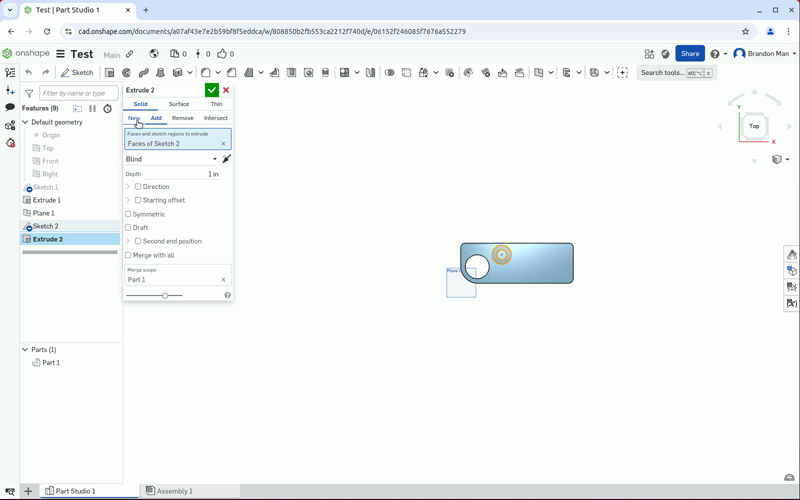
click(137, 120)
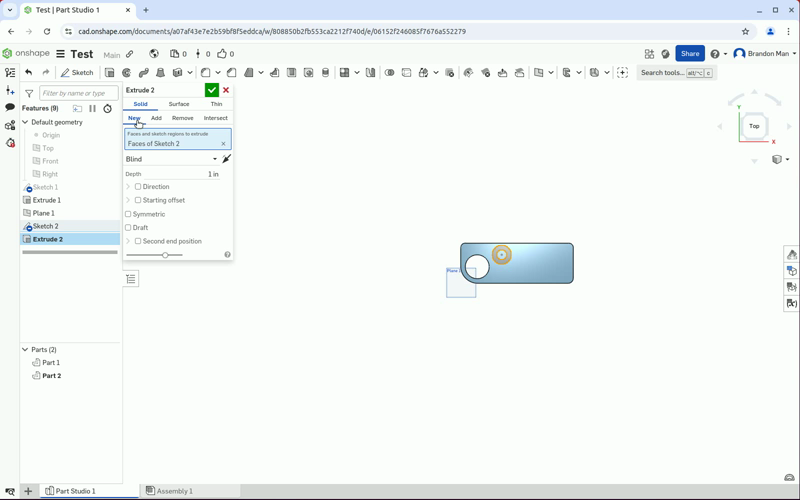
key(tab, 4)
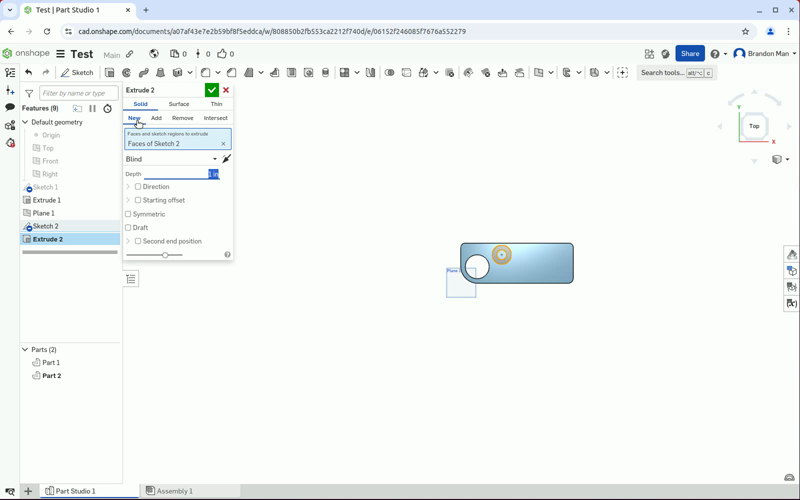
text(0.241)
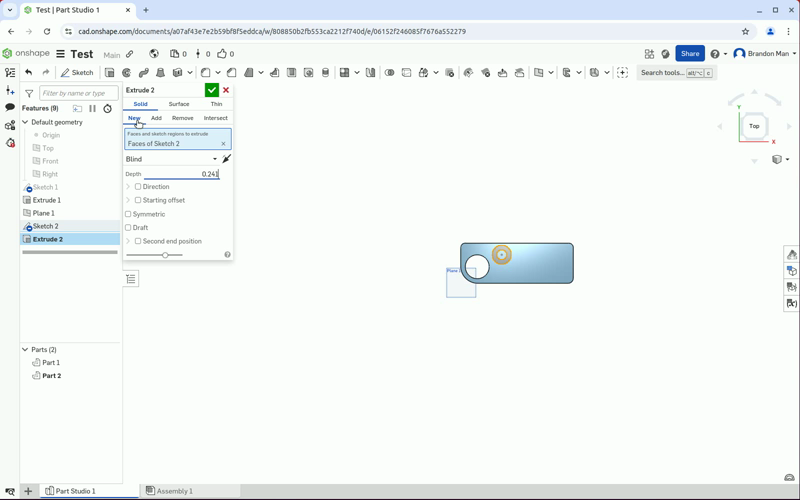
key(enter)
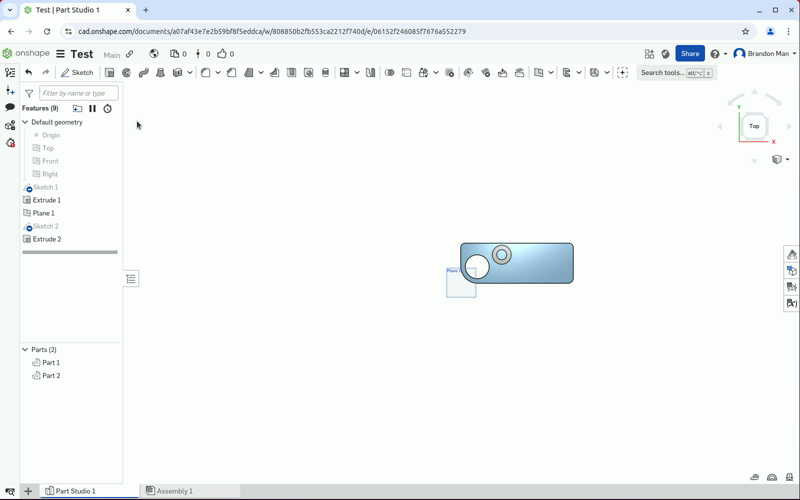
key(shift+h)
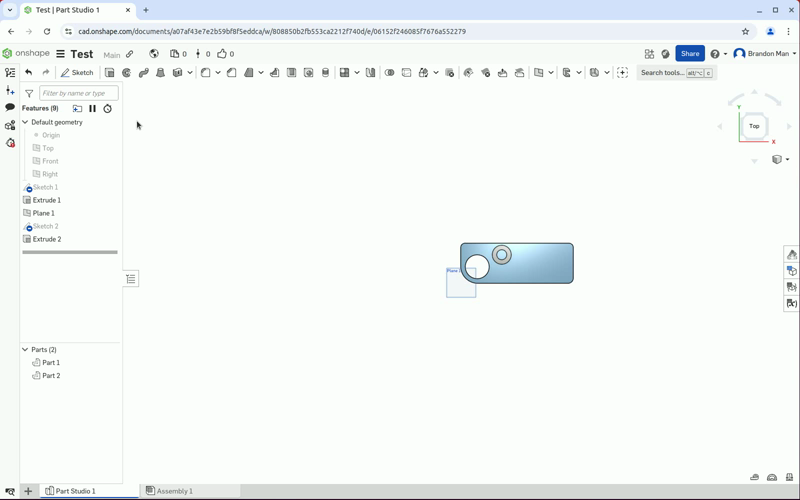
key(shift+h)
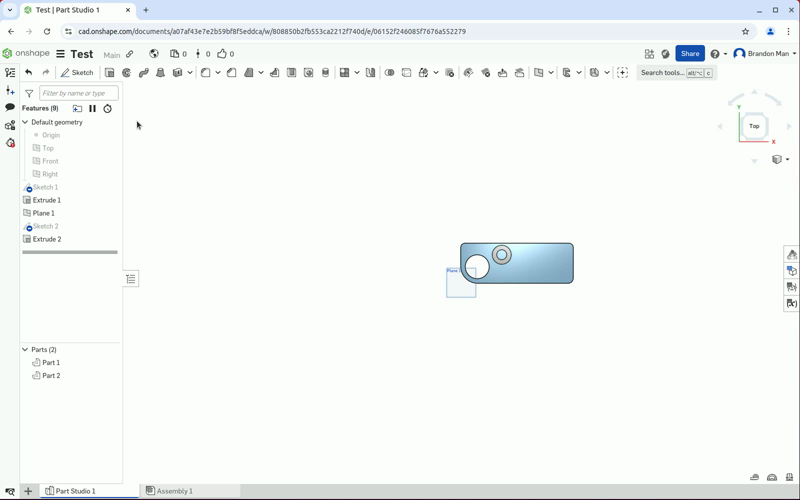
mouse_move(73, 189)
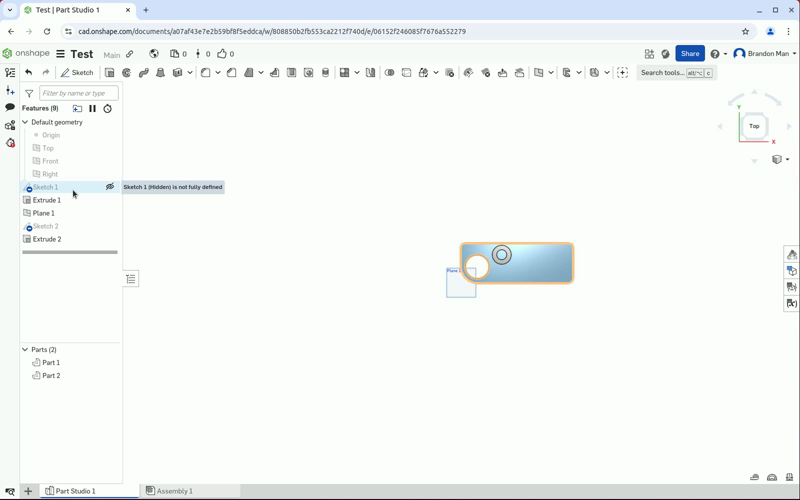
click(73, 189)
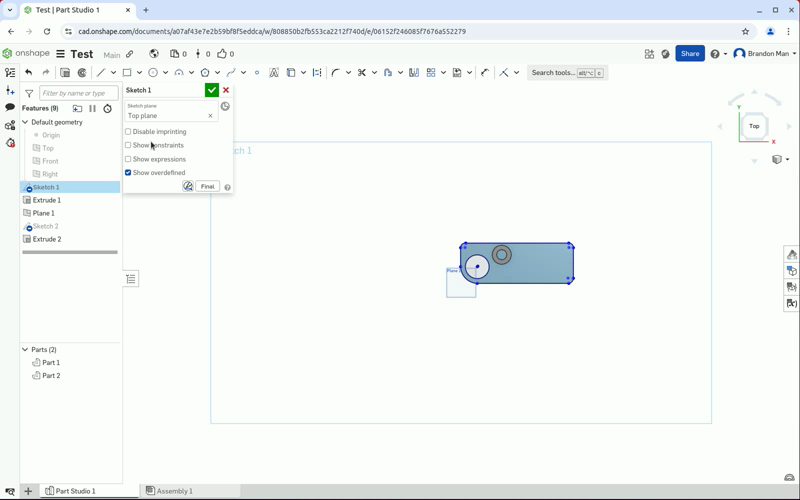
mouse_move(229, 92)
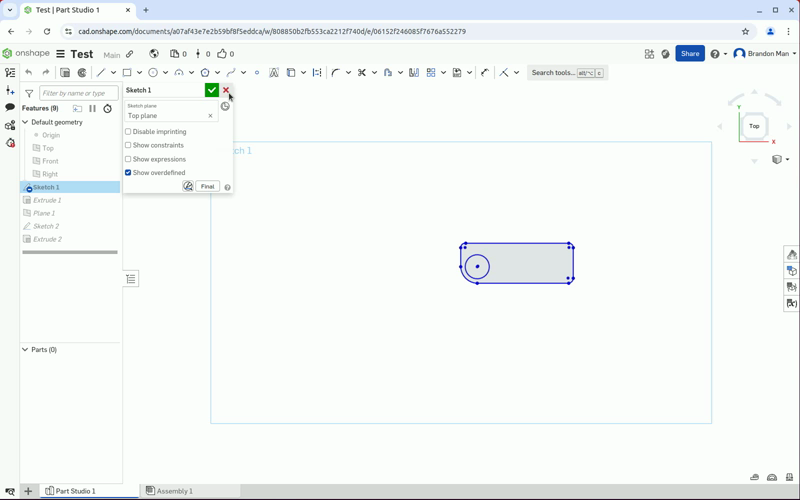
click(229, 92)
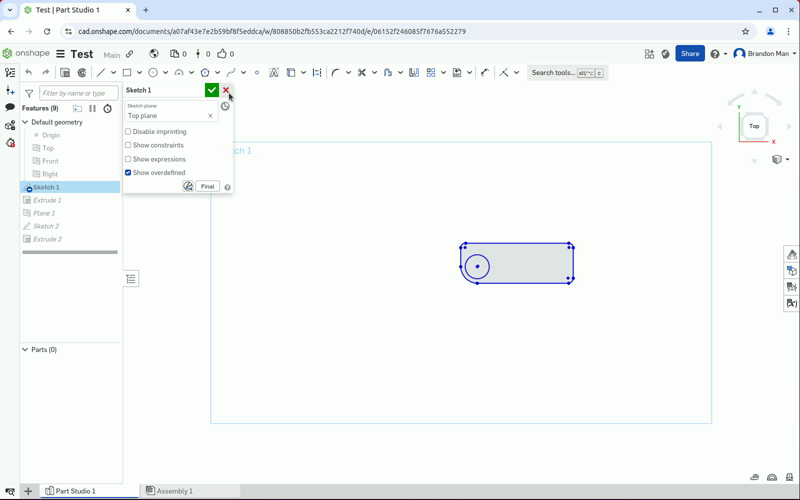
key(shift+s)
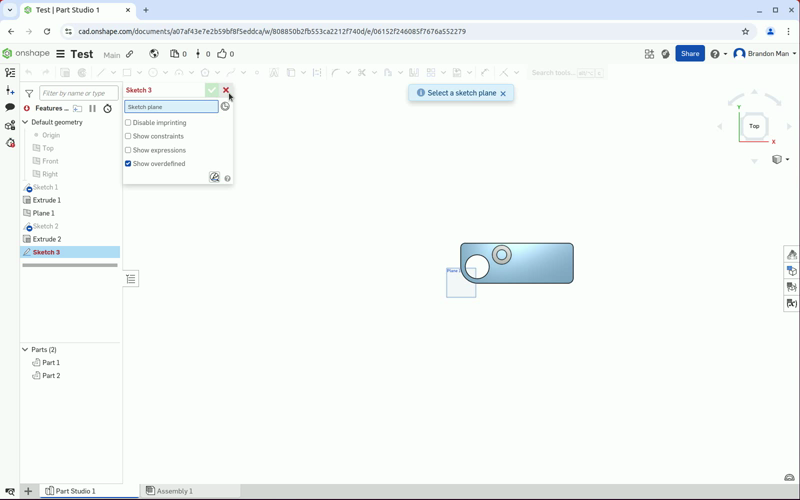
mouse_move(73, 215)
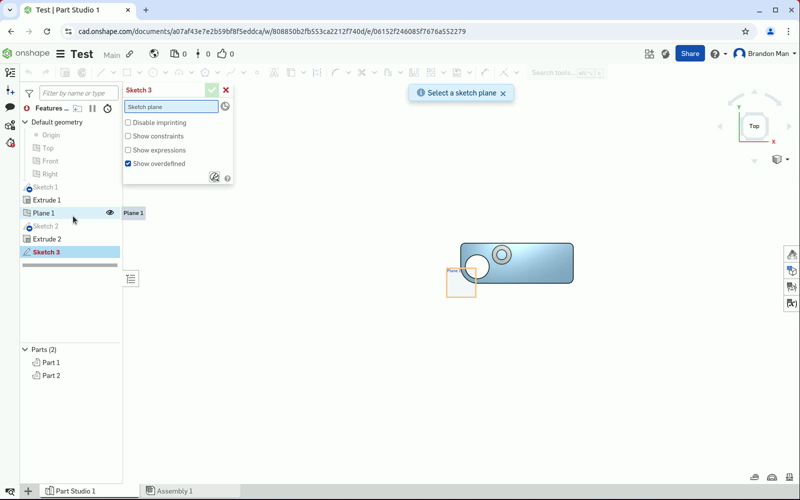
click(73, 215)
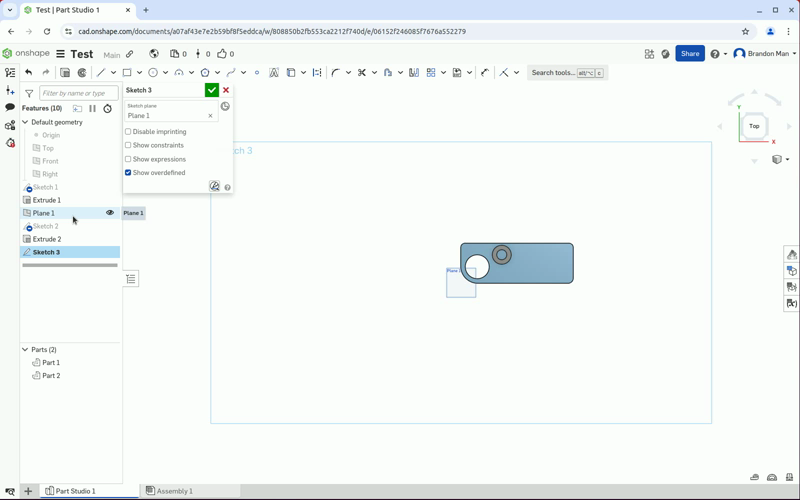
mouse_move(73, 352)
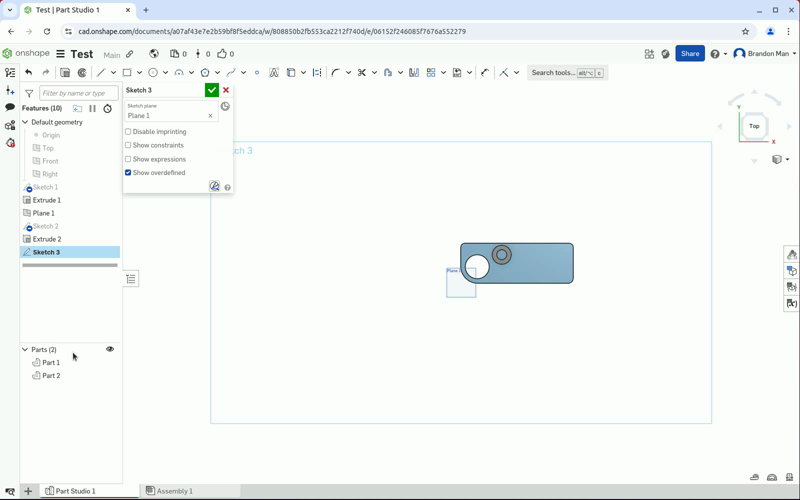
key(y)
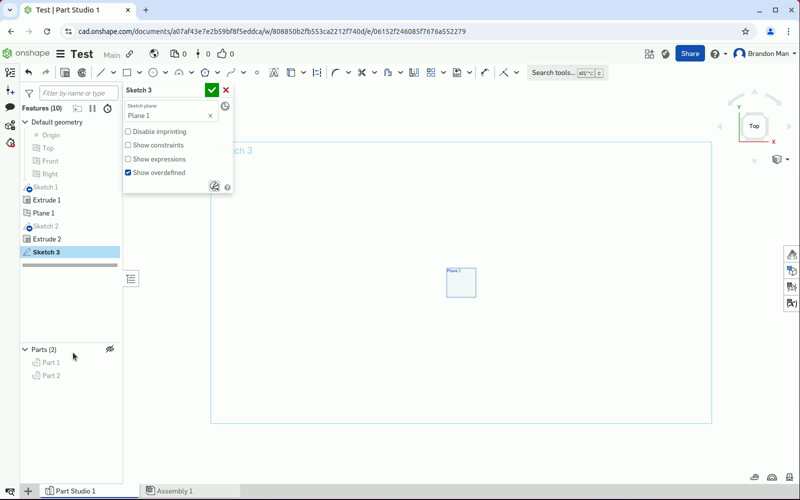
key(c)
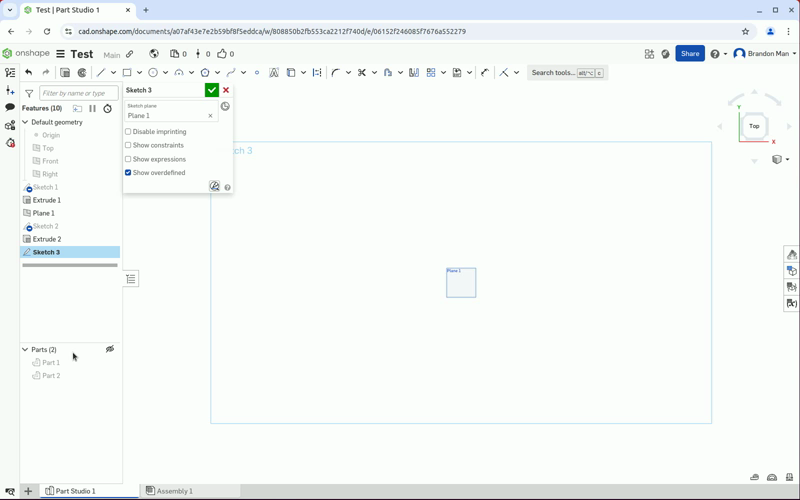
key_down(shift)
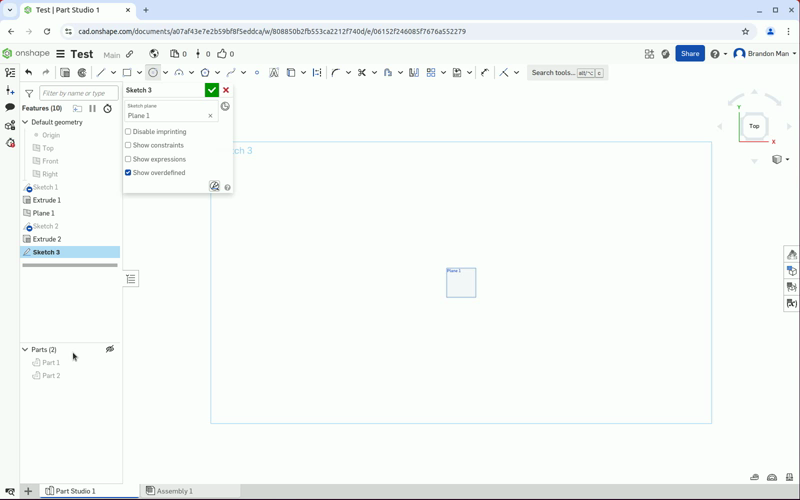
mouse_move(516, 270)
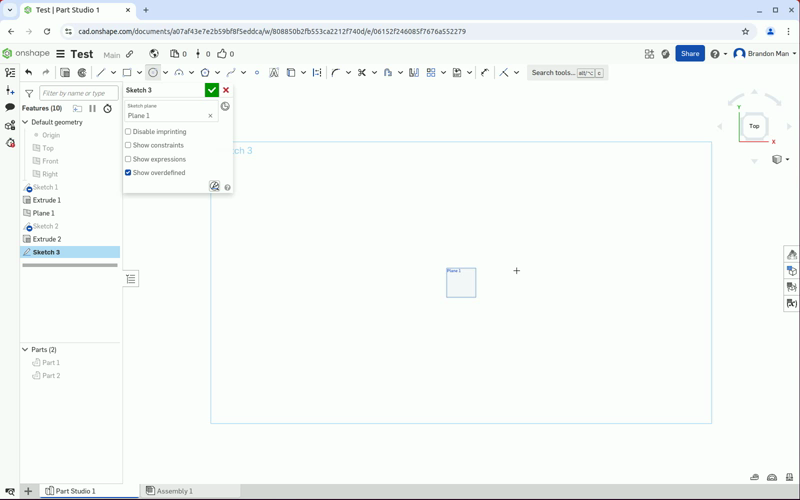
click(516, 270)
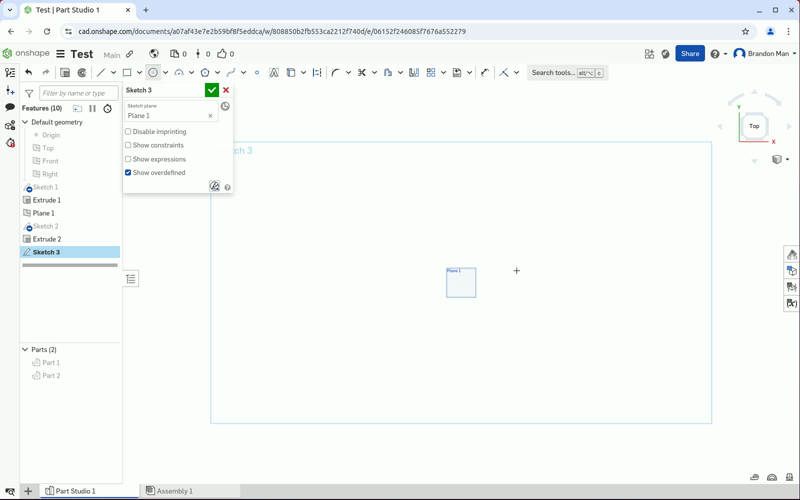
key_up(shift)
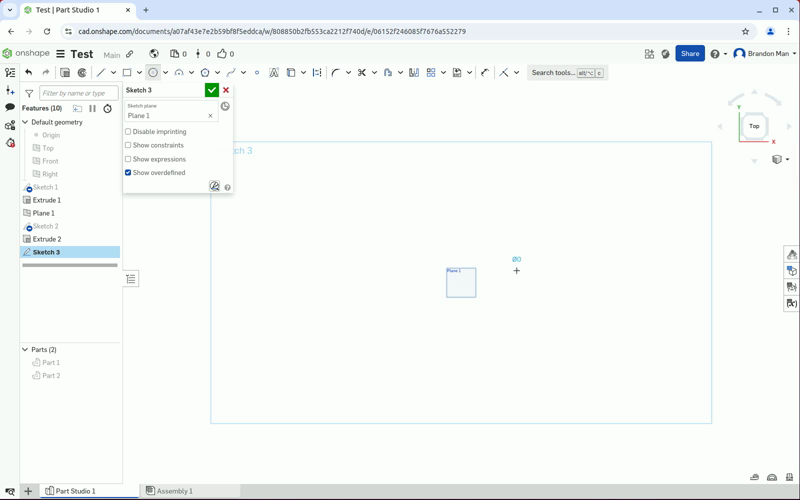
mouse_move(526, 270)
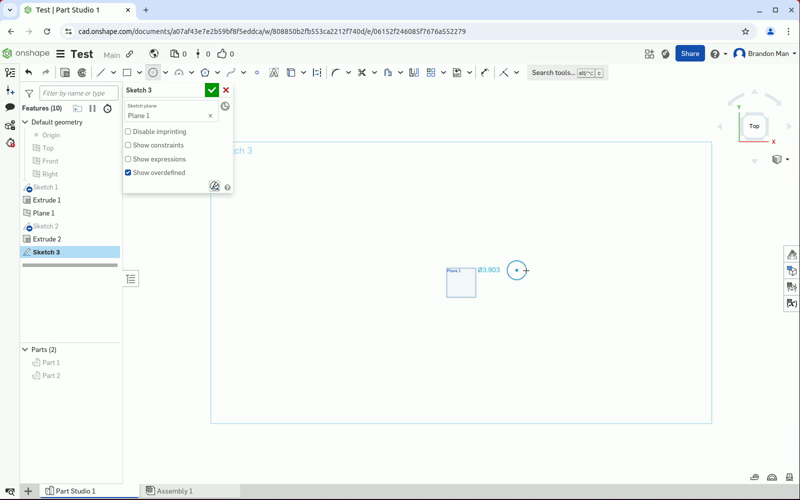
click(526, 270)
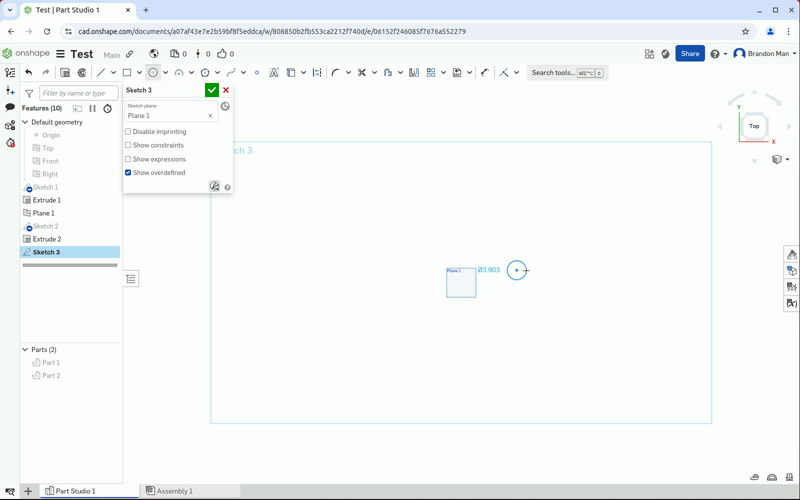
key(esc)
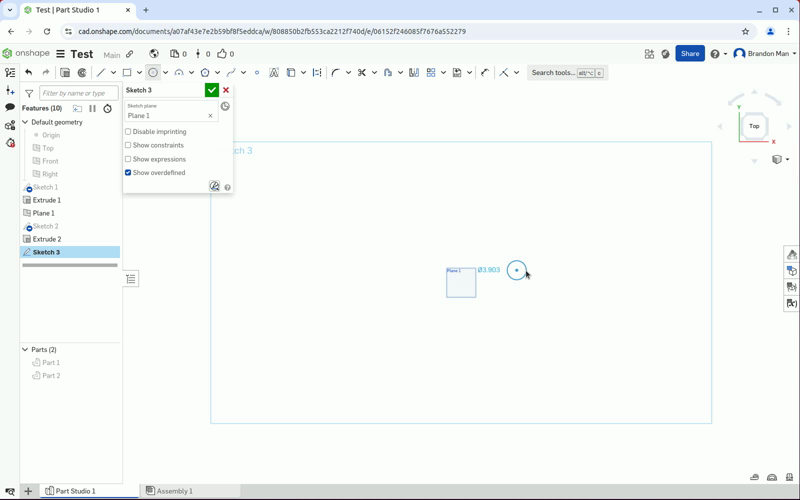
key(c)
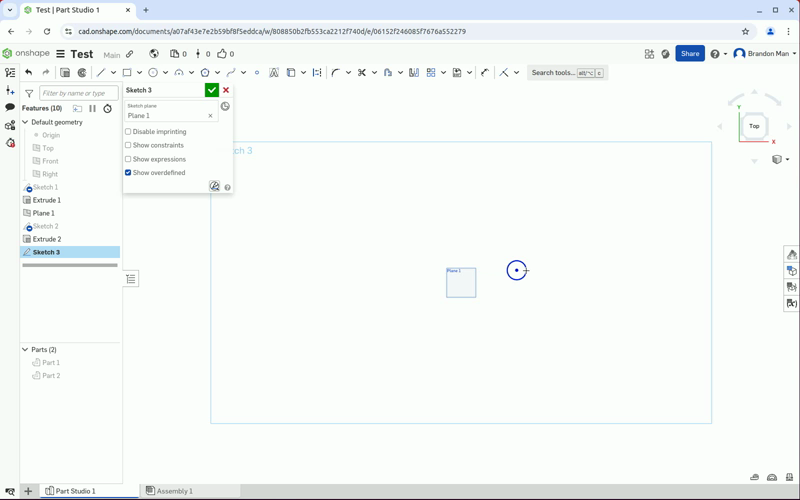
key_down(shift)
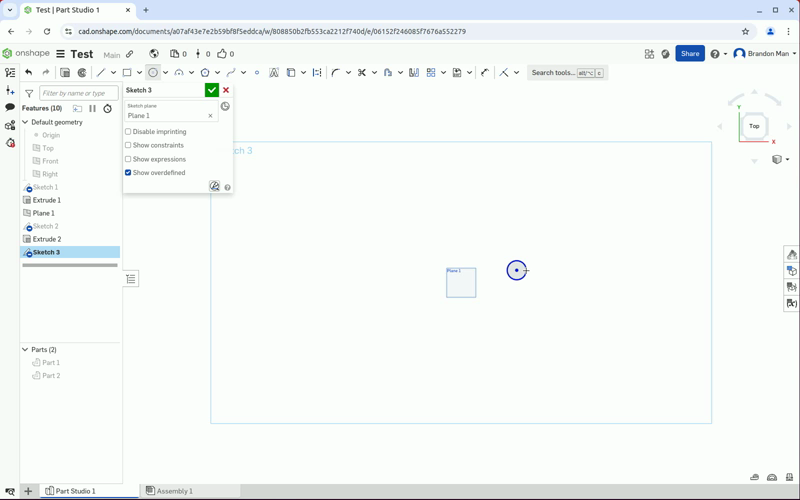
mouse_move(516, 270)
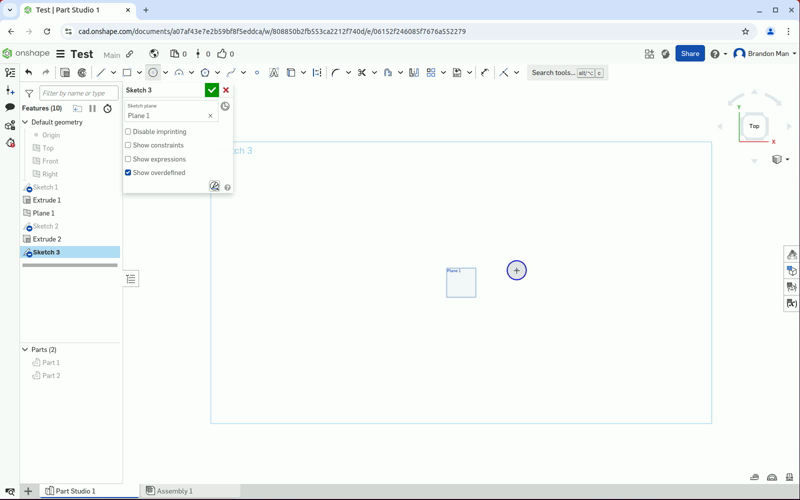
click(516, 270)
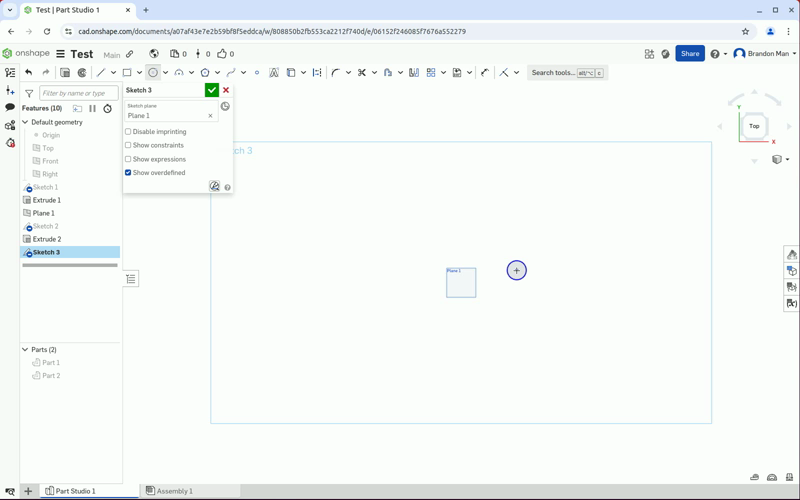
key_up(shift)
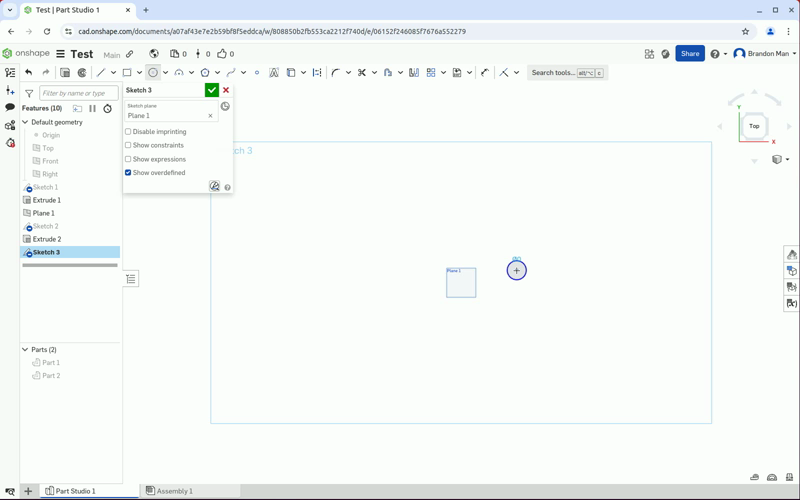
mouse_move(521, 270)
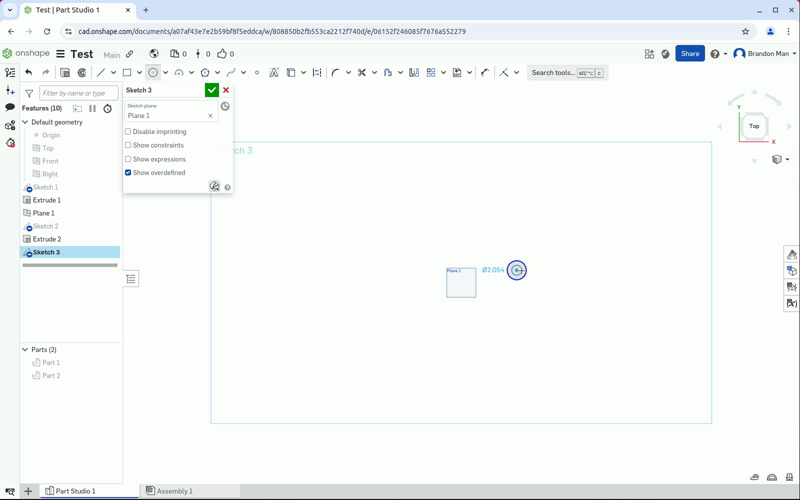
click(521, 270)
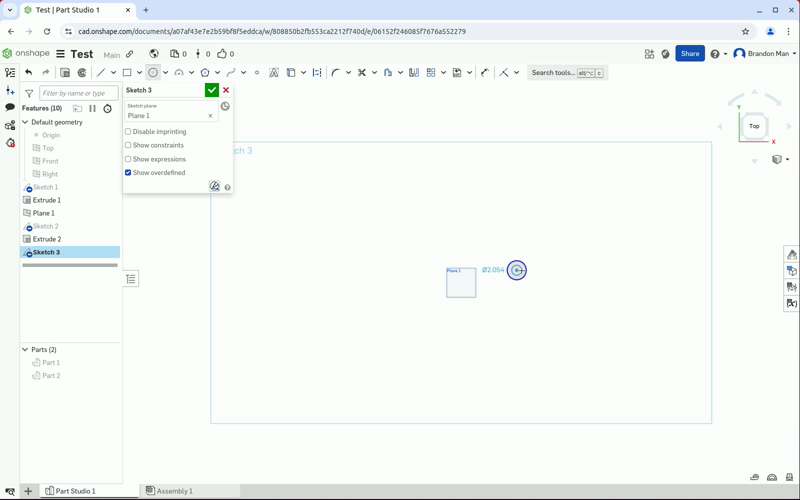
key(esc)
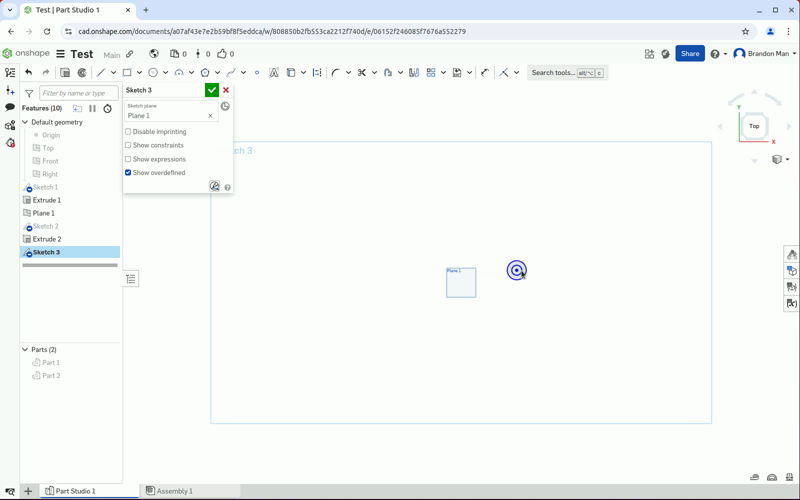
mouse_move(518, 275)
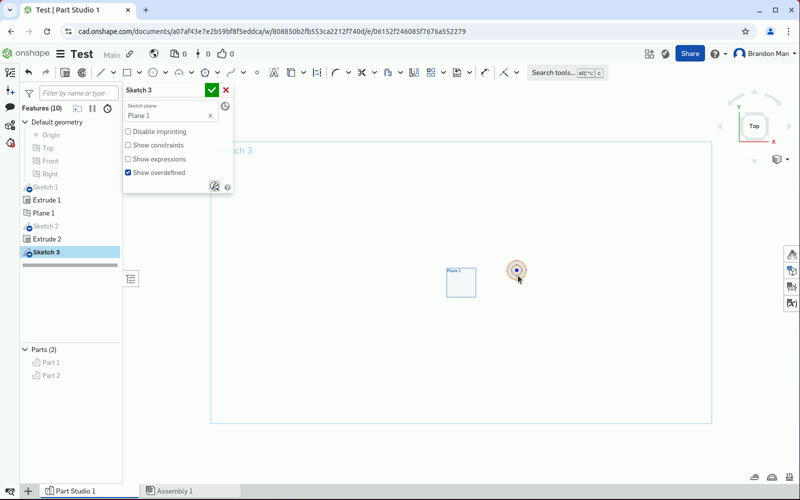
scroll(6)
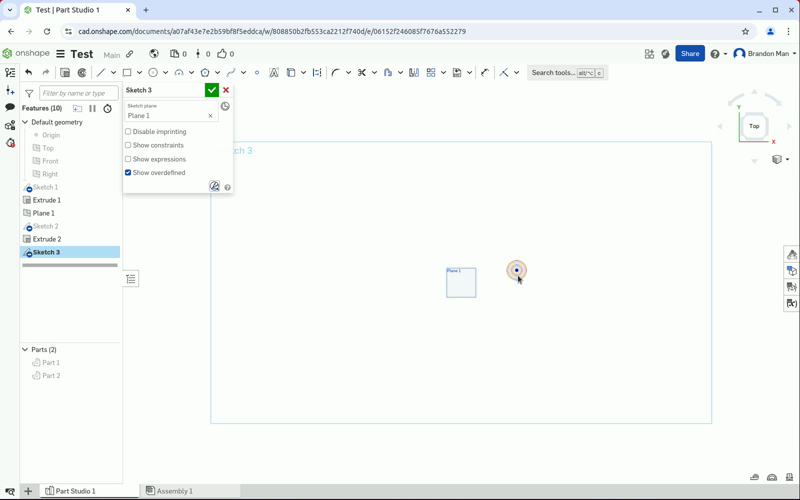
scroll(6)
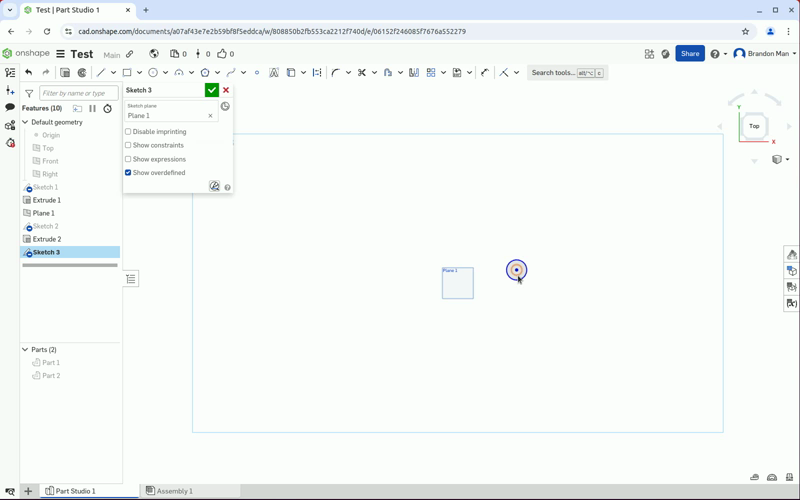
scroll(6)
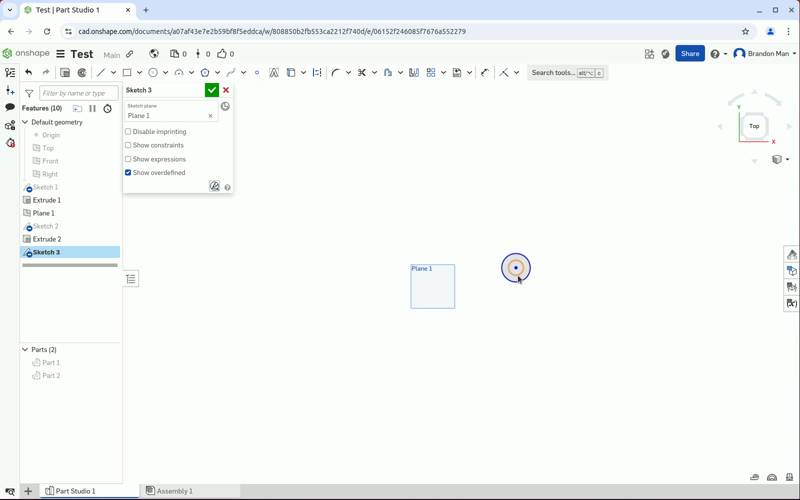
scroll(6)
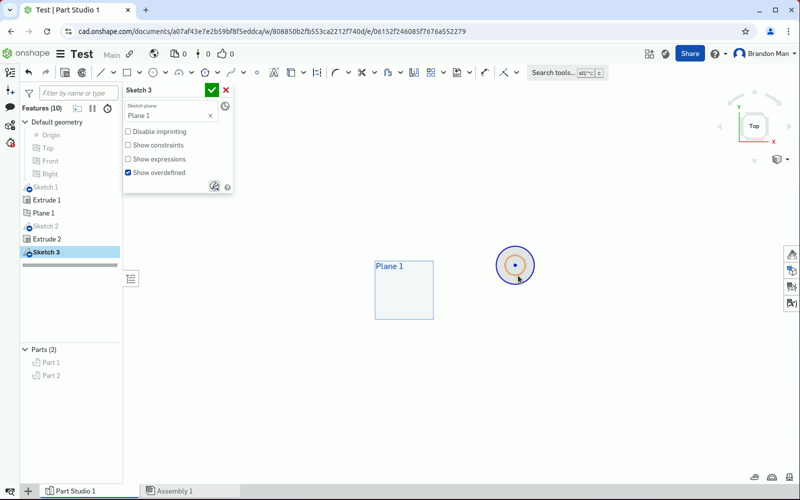
scroll(6)
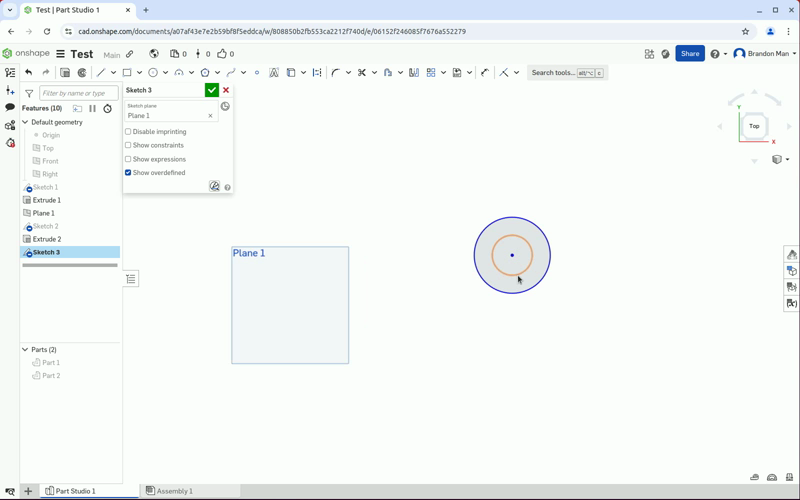
scroll(6)
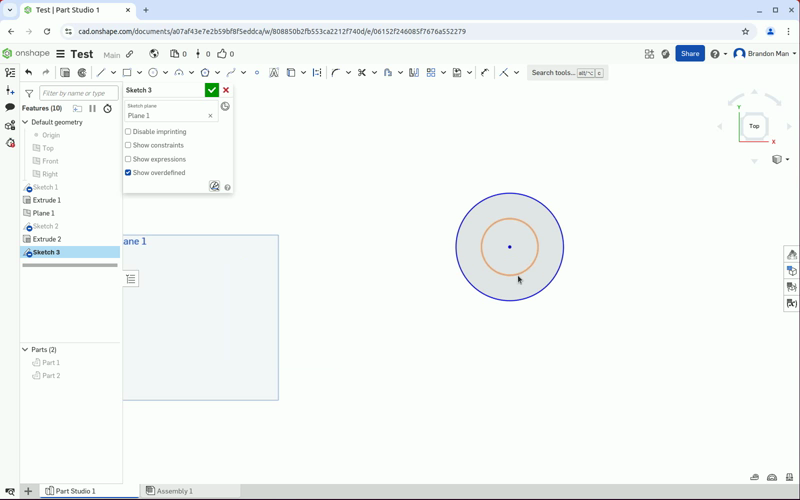
scroll(6)
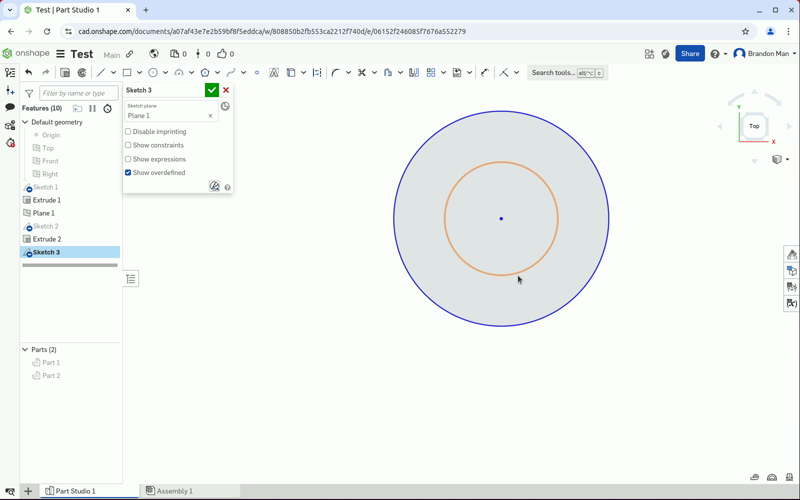
click(518, 275)
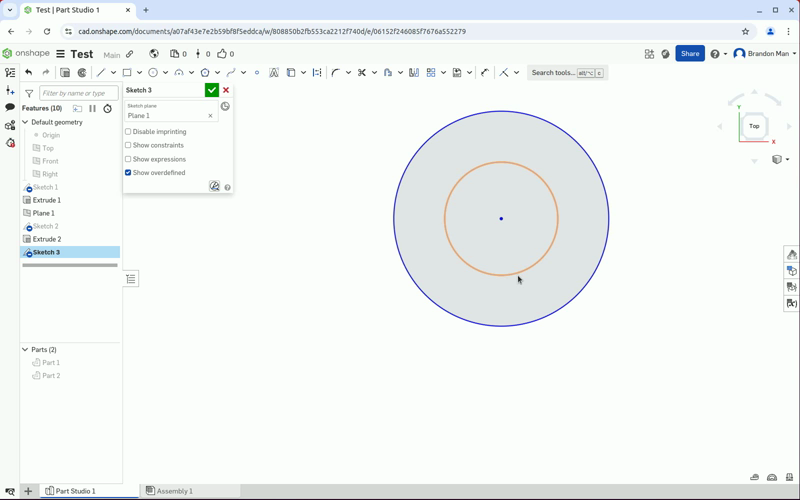
scroll(-6)
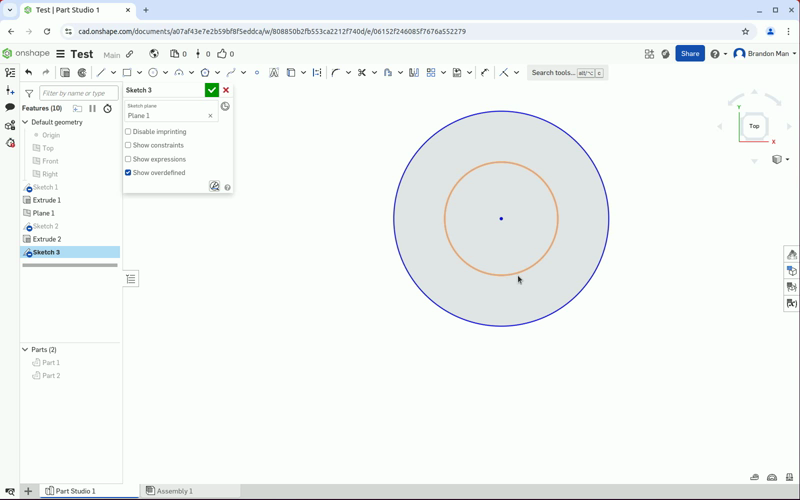
scroll(-6)
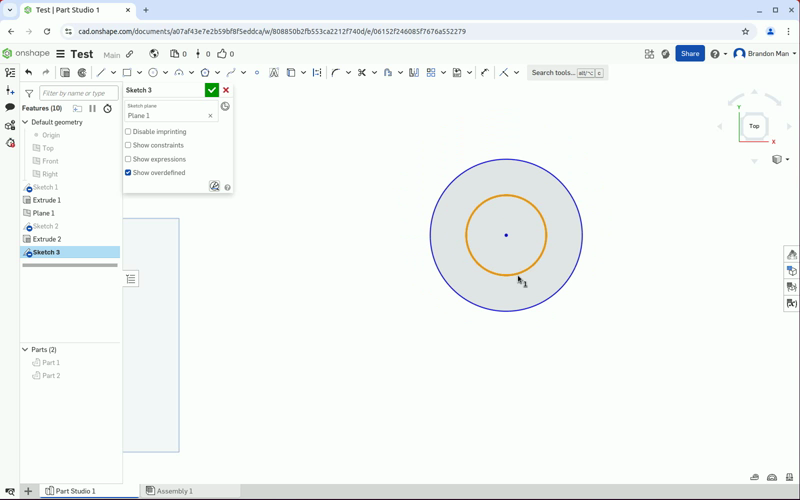
scroll(-6)
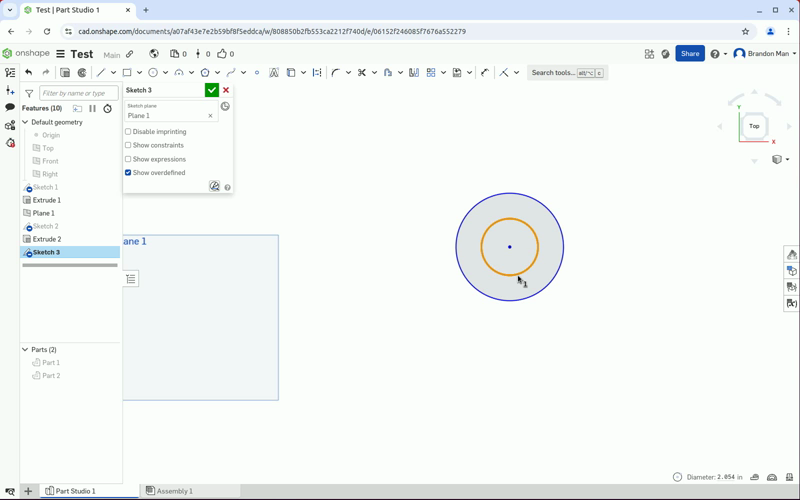
scroll(-6)
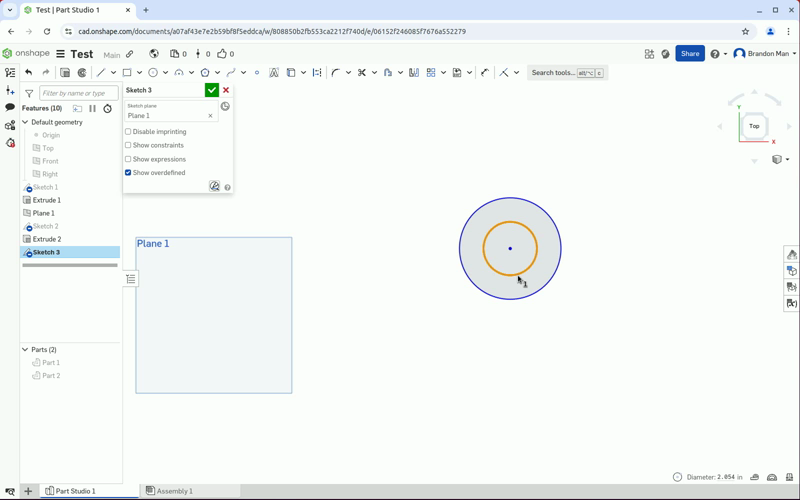
scroll(-6)
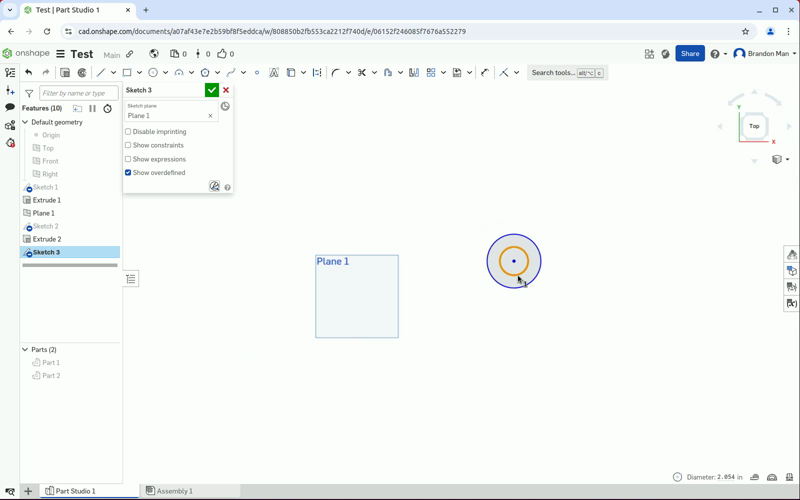
scroll(-6)
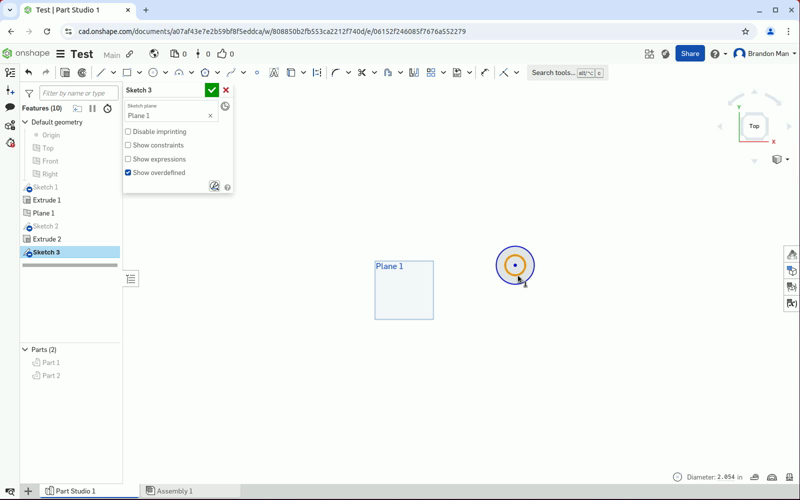
scroll(-6)
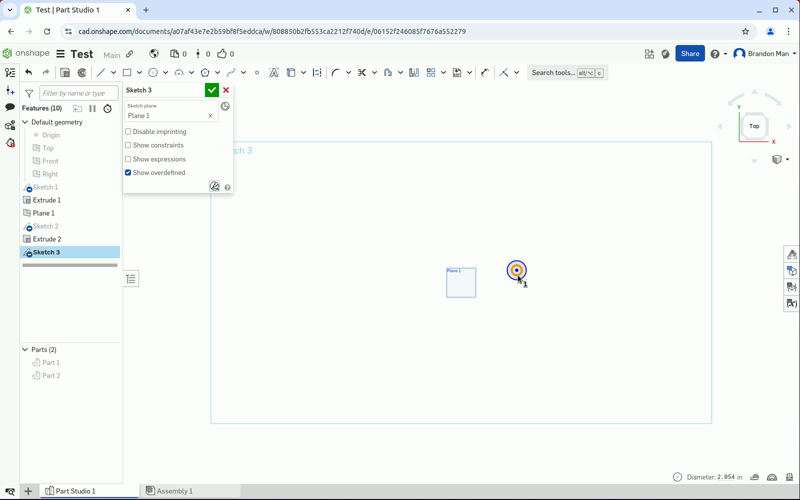
mouse_move(73, 352)
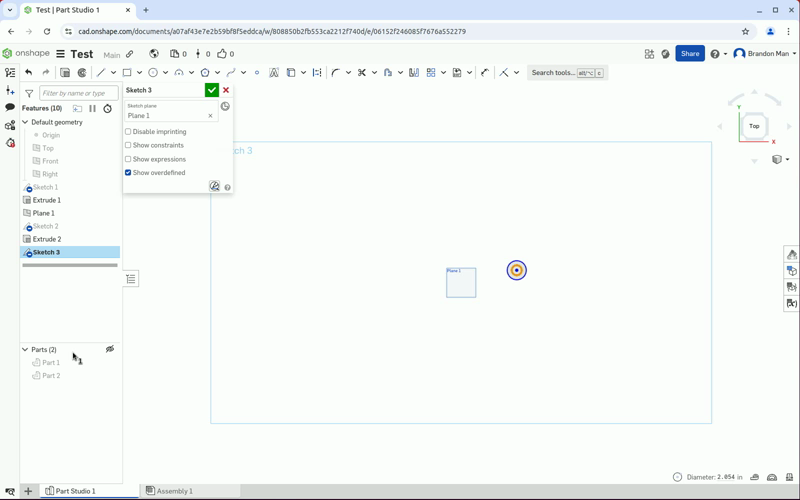
key(shift+y)
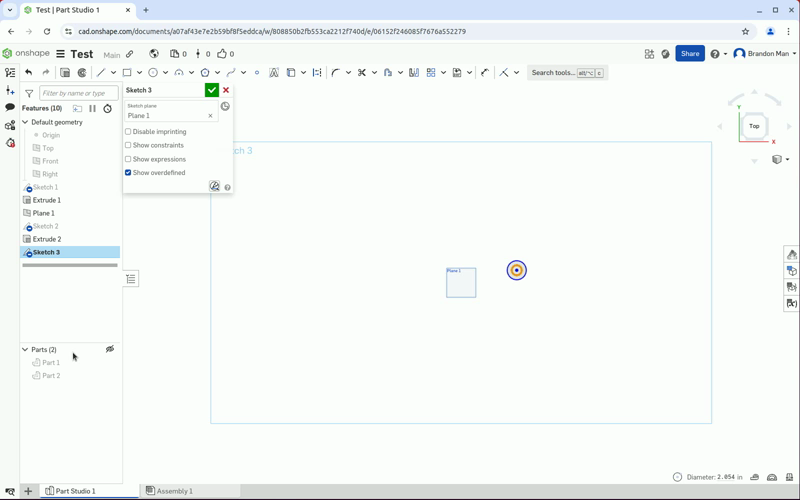
key(shift+e)
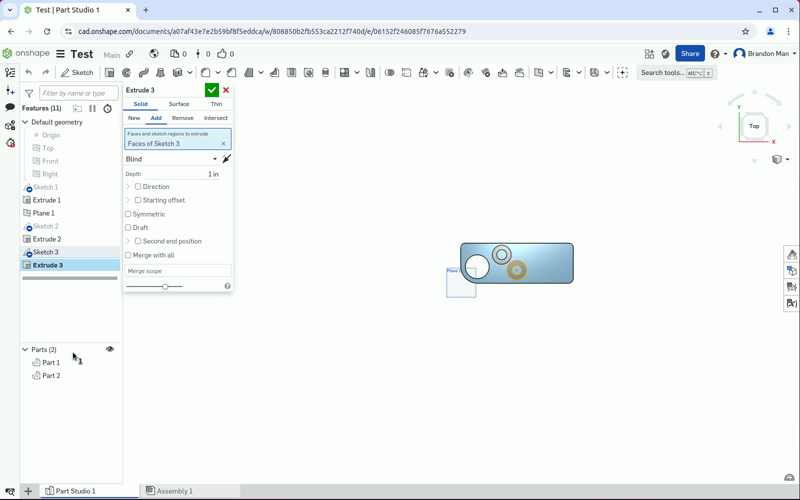
mouse_move(143, 106)
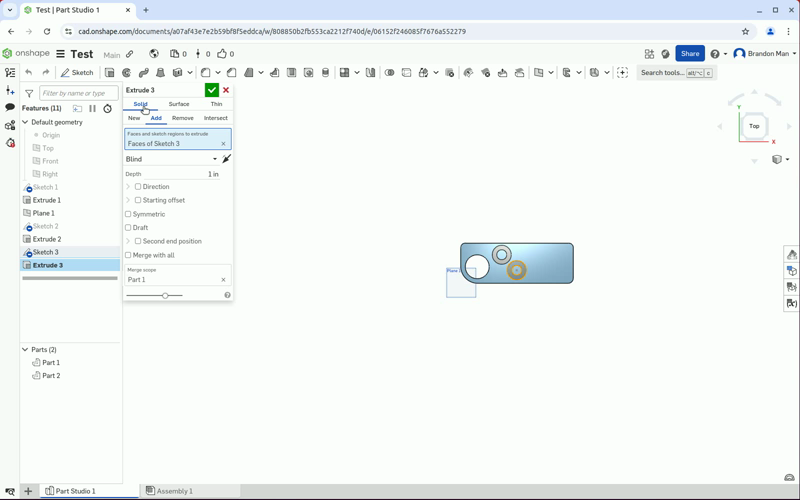
click(143, 106)
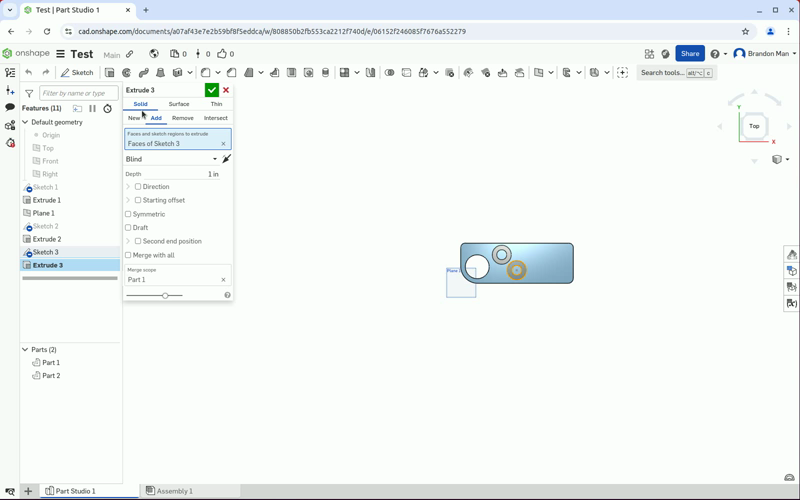
mouse_move(137, 120)
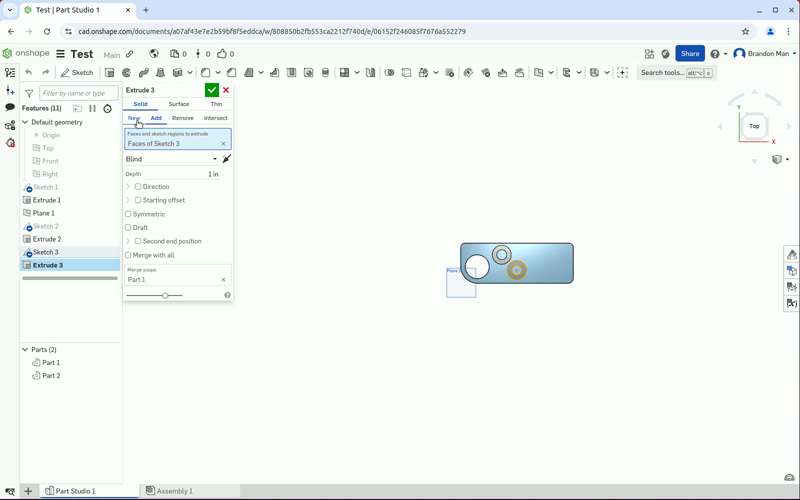
click(137, 120)
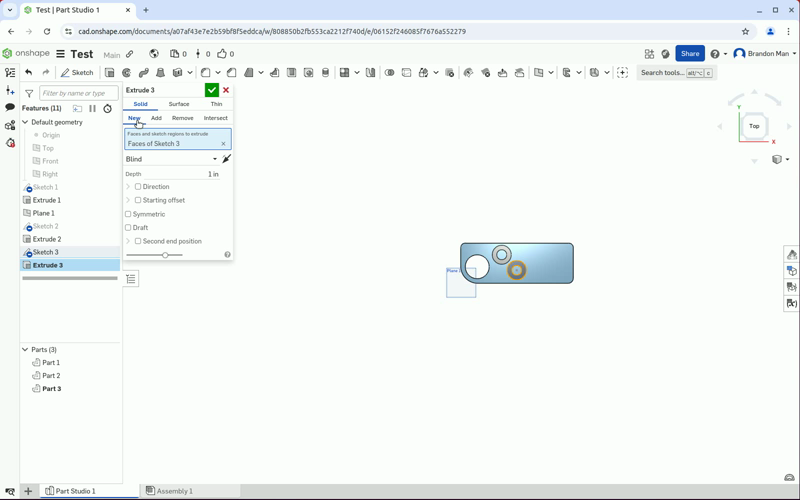
key(tab, 4)
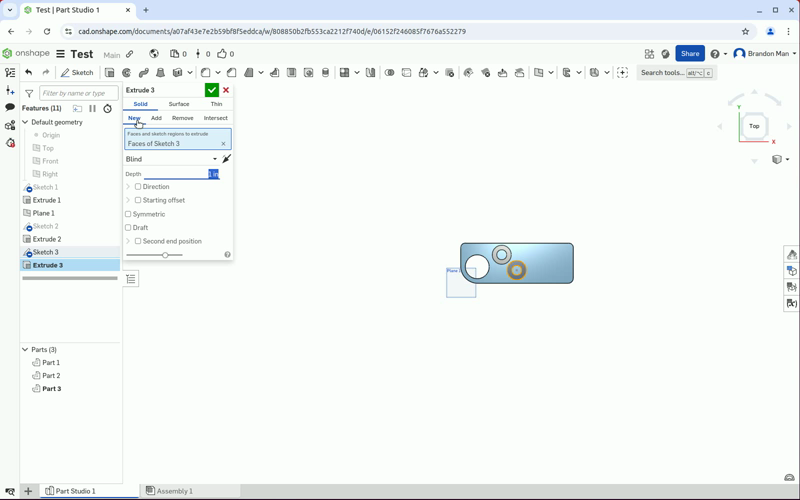
text(0.241)
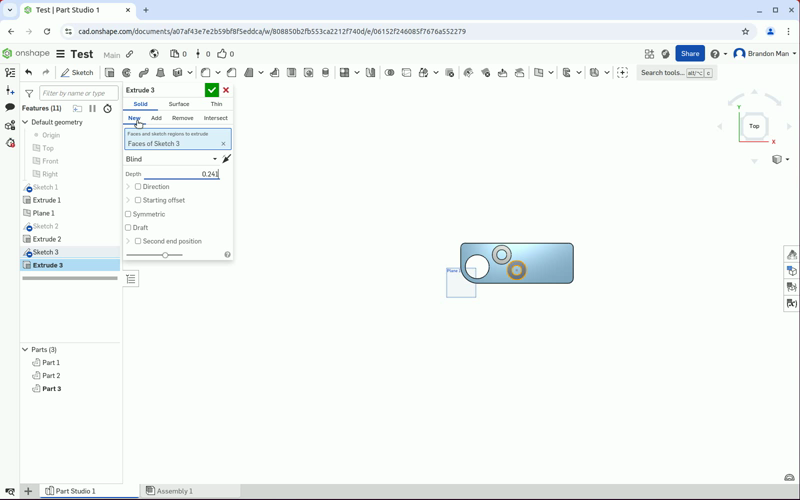
key(enter)
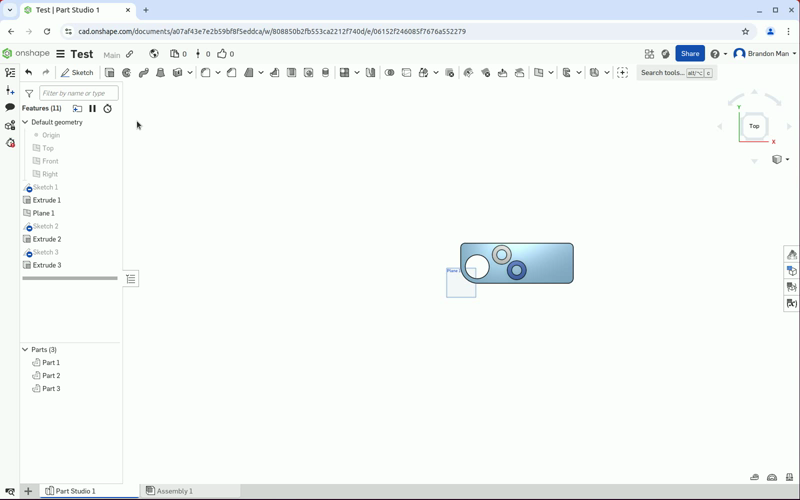
key(shift+h)
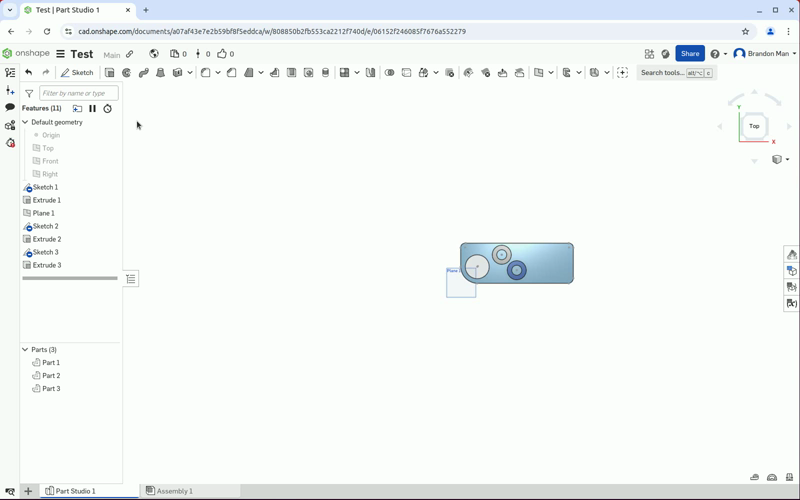
key(shift+h)
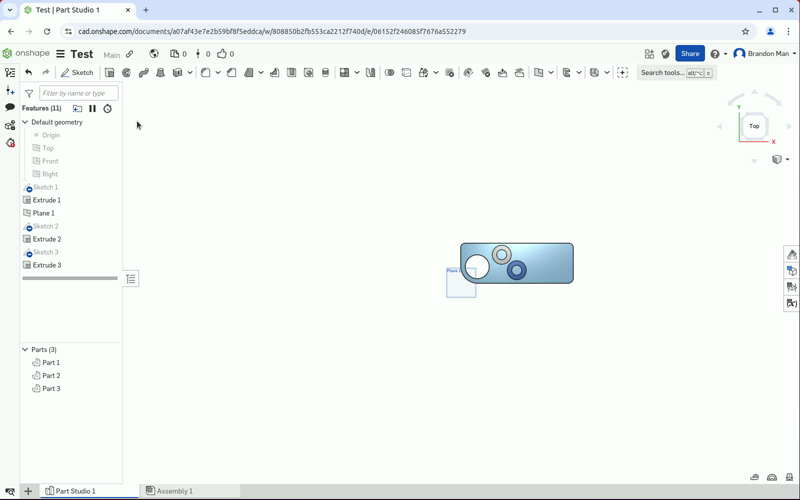
mouse_move(73, 189)
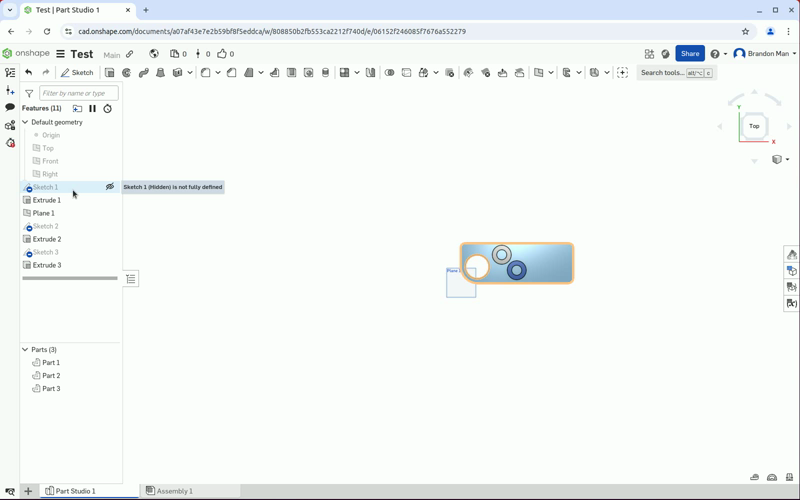
click(73, 189)
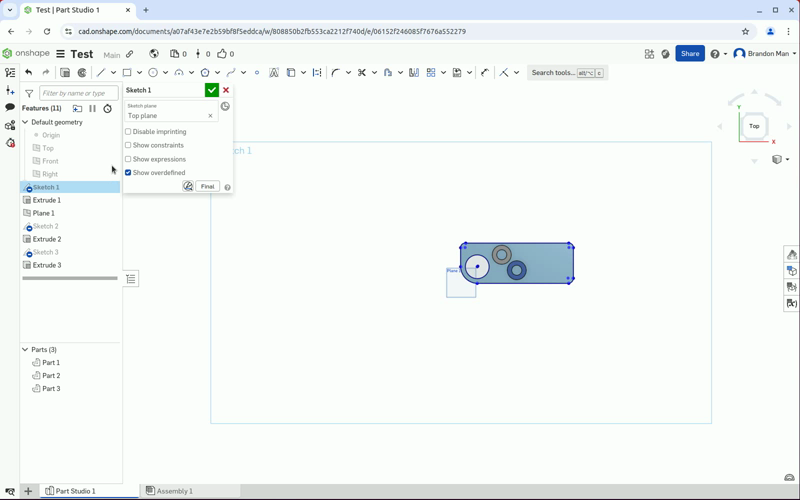
mouse_move(229, 92)
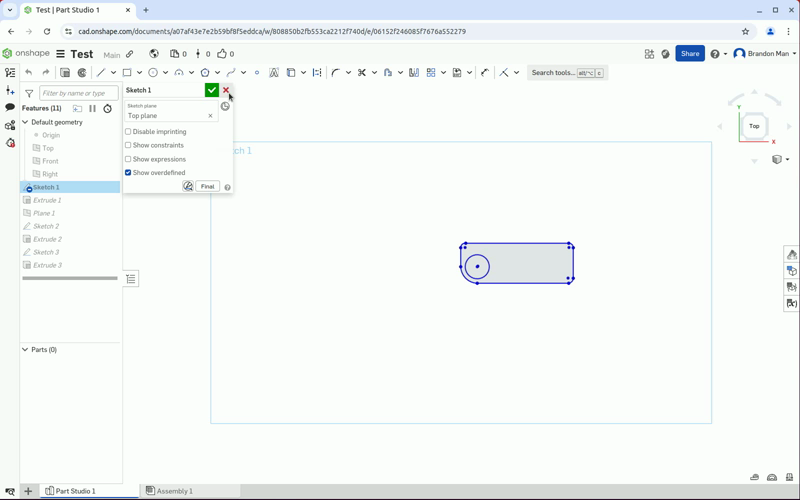
click(229, 92)
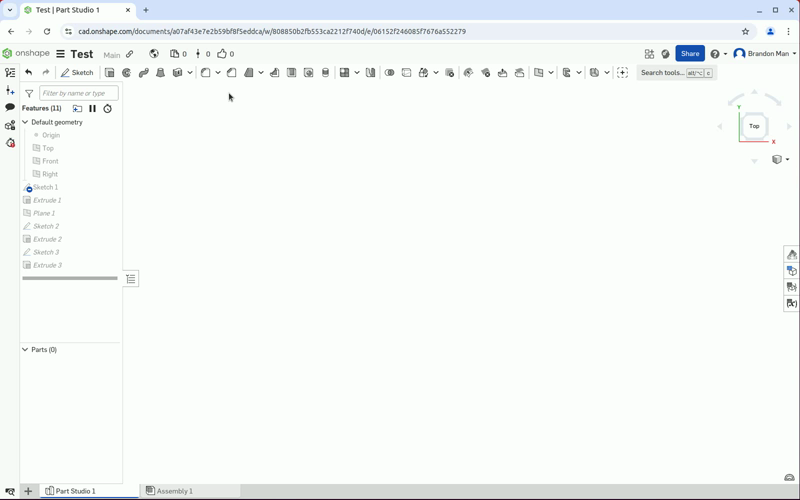
key(shift+s)
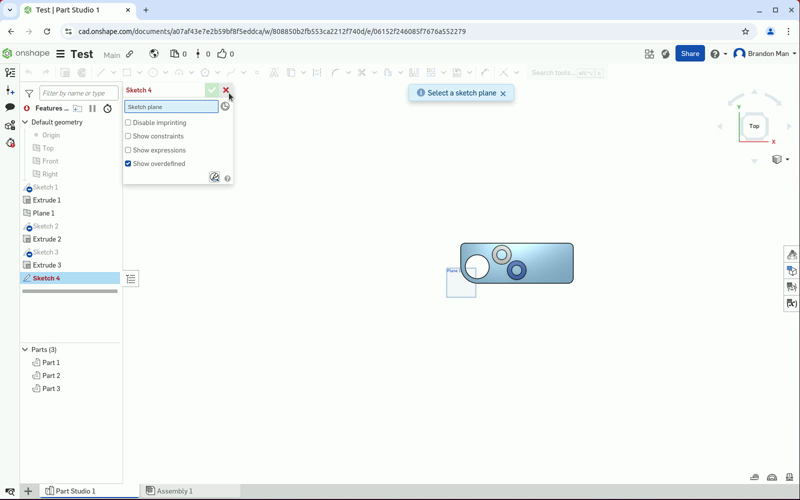
mouse_move(73, 215)
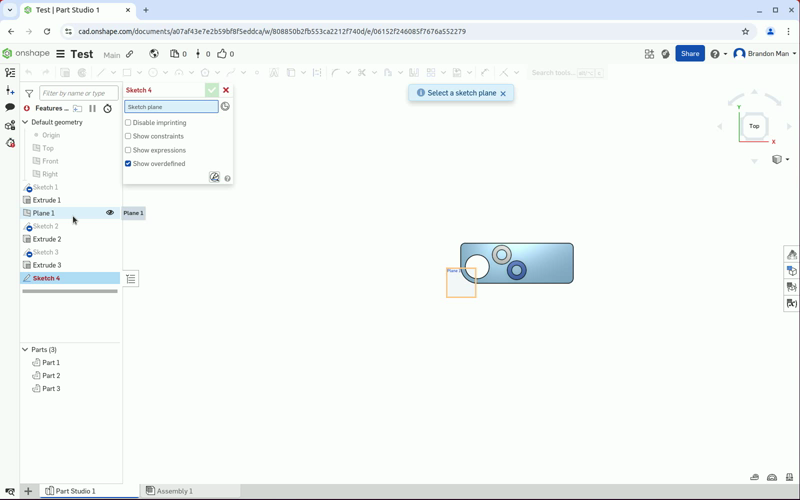
click(73, 215)
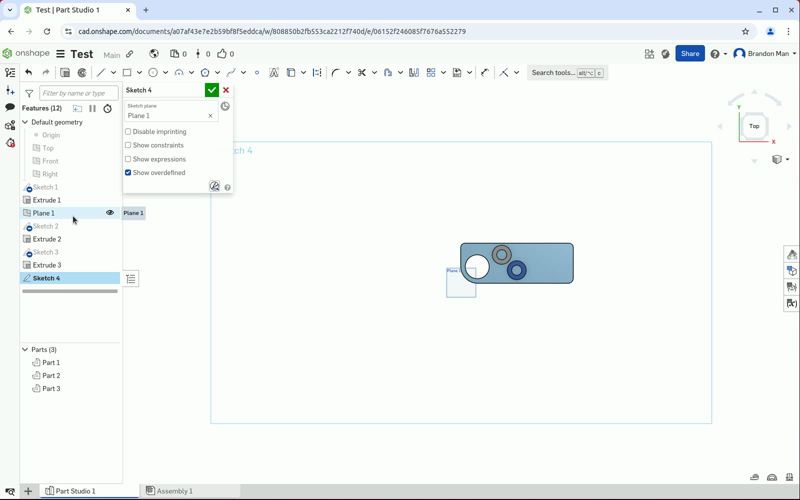
mouse_move(73, 352)
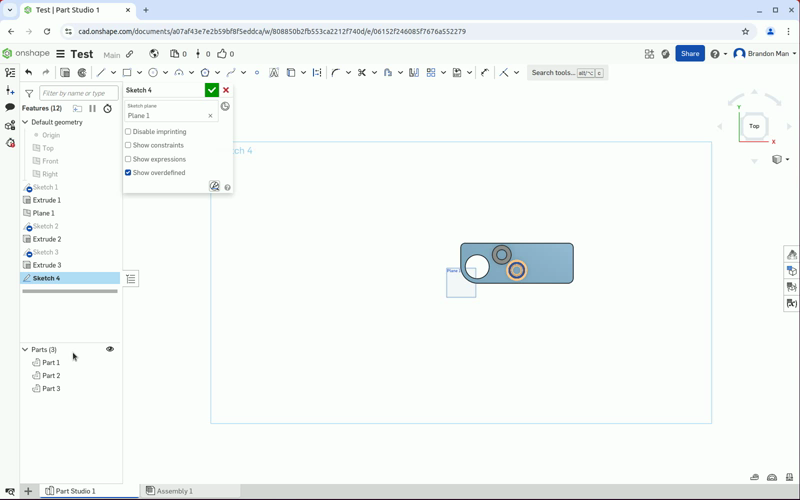
key(y)
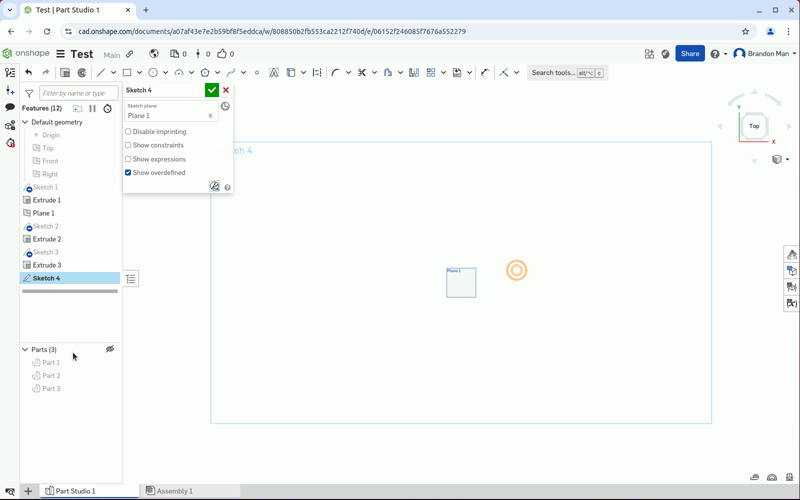
key(c)
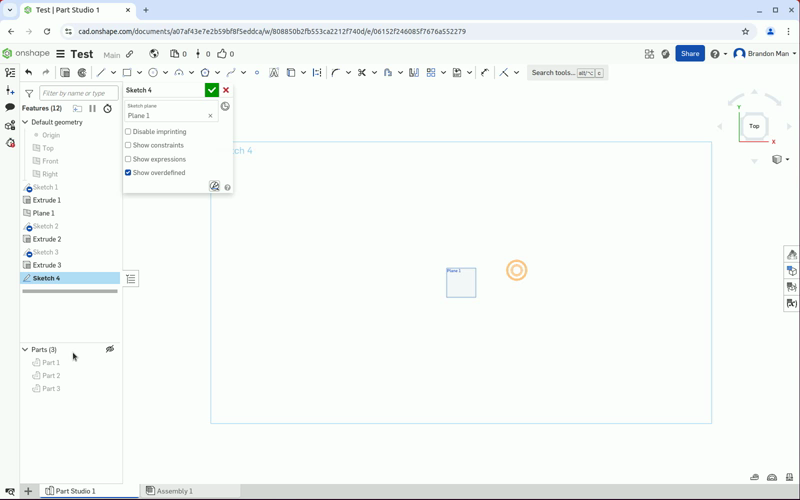
key_down(shift)
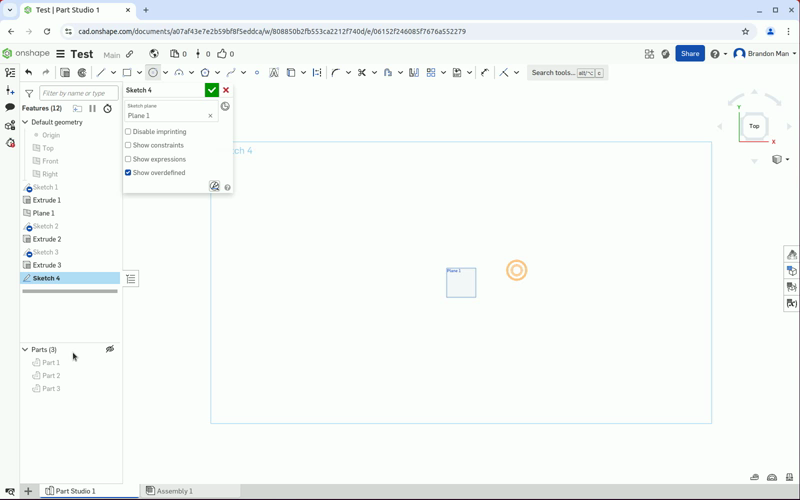
mouse_move(531, 254)
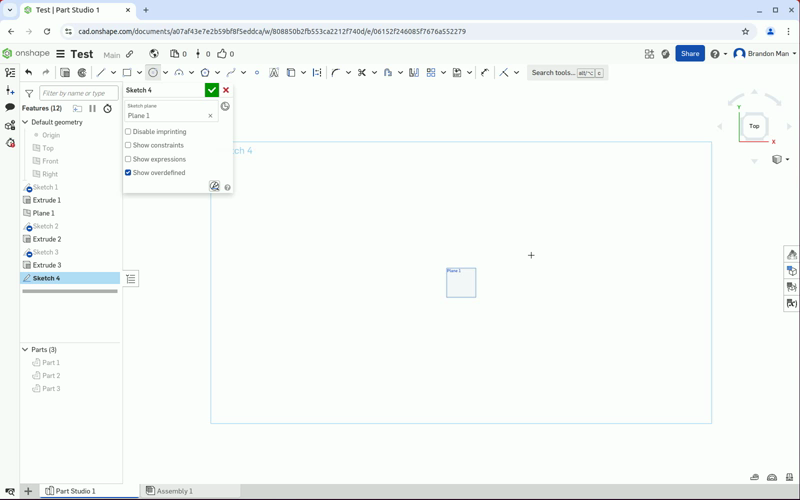
click(531, 254)
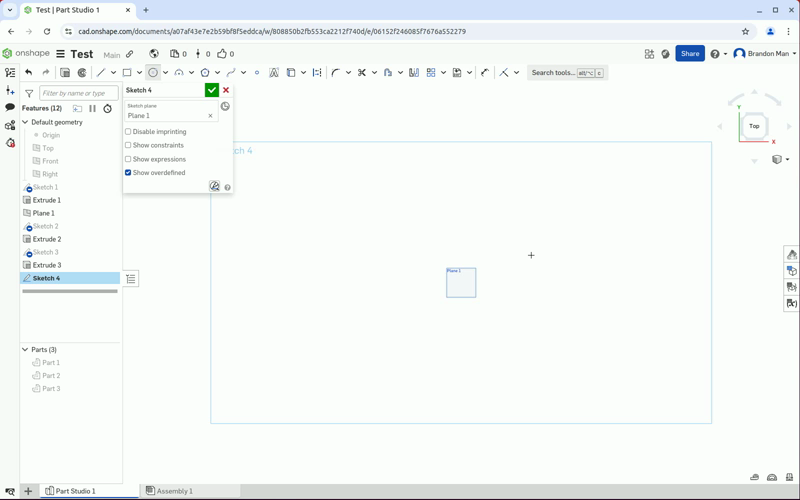
key_up(shift)
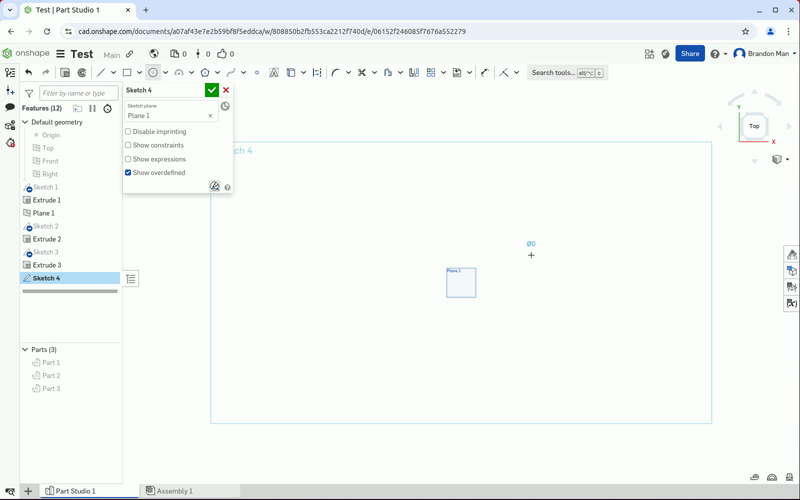
mouse_move(540, 254)
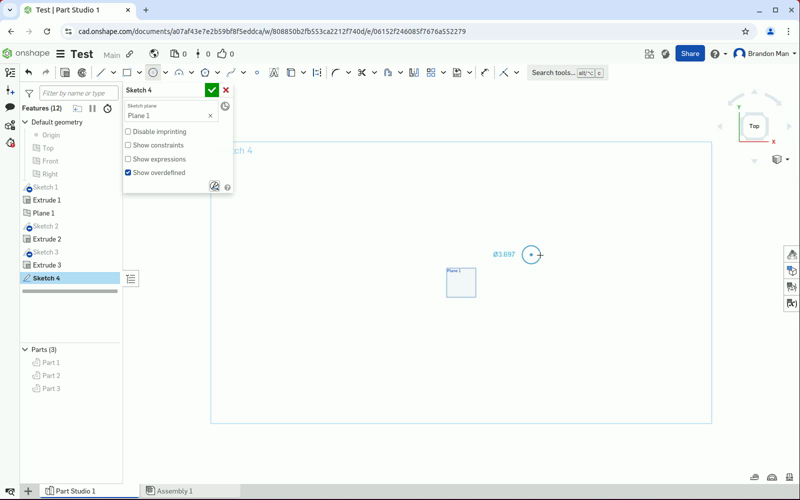
click(540, 254)
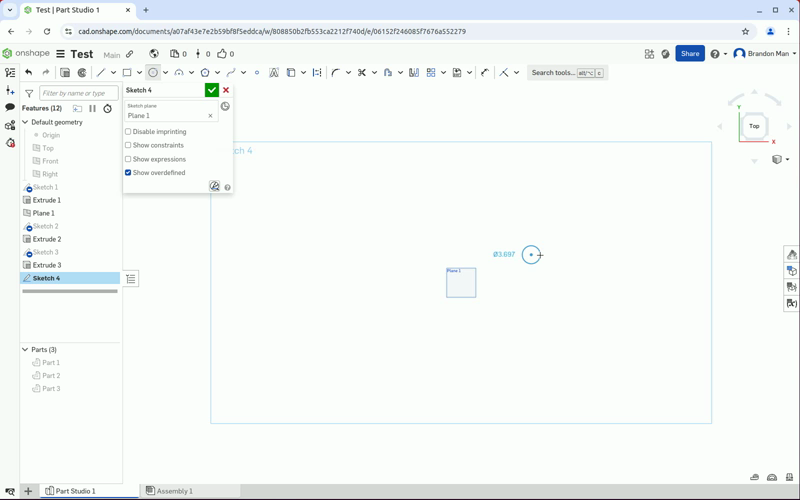
key(esc)
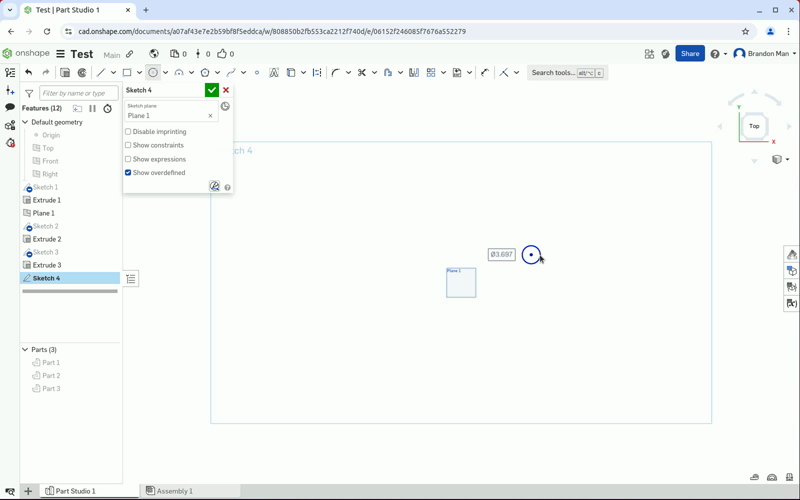
key(c)
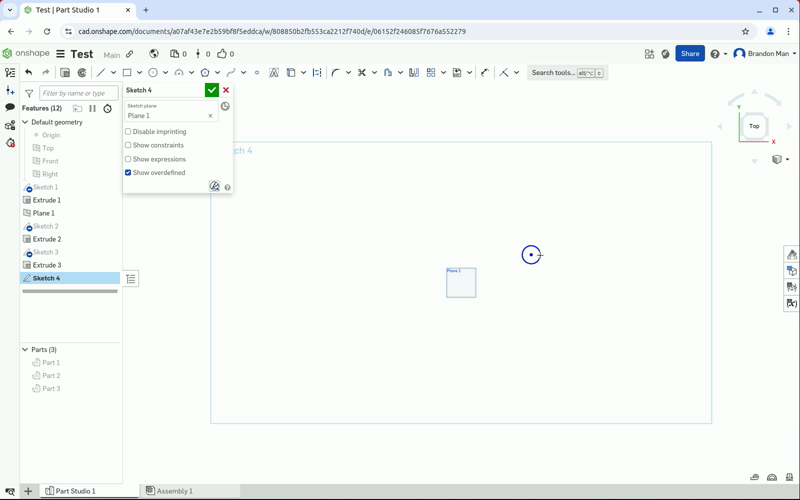
key_down(shift)
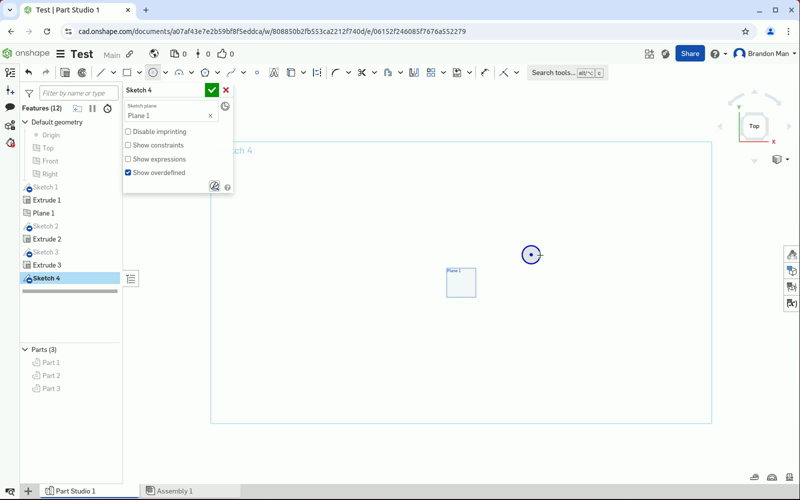
mouse_move(531, 254)
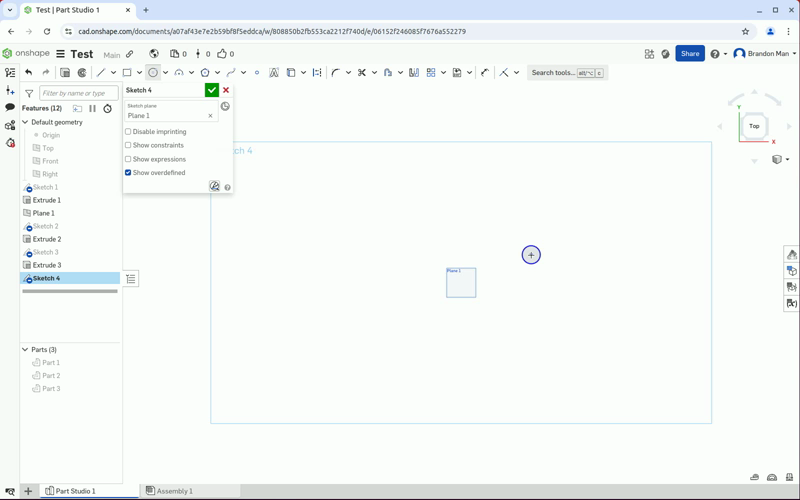
click(531, 254)
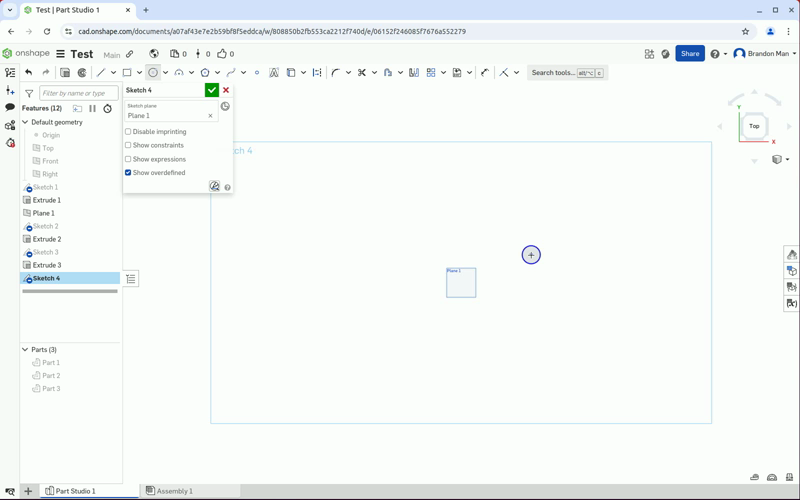
key_up(shift)
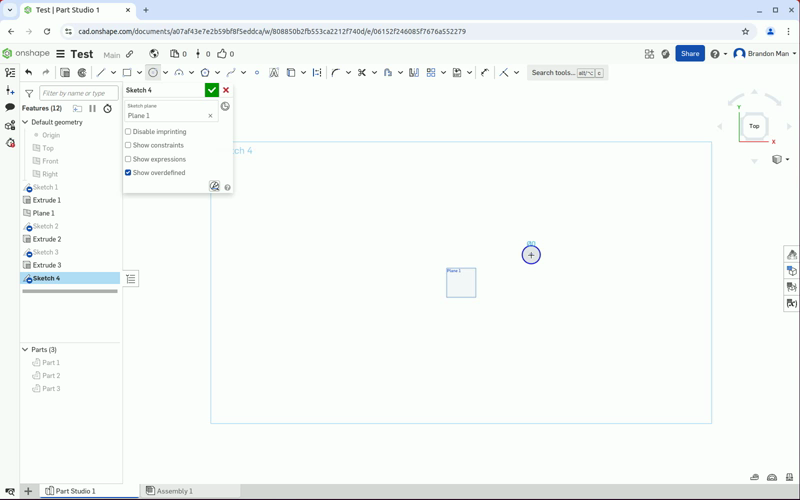
mouse_move(535, 254)
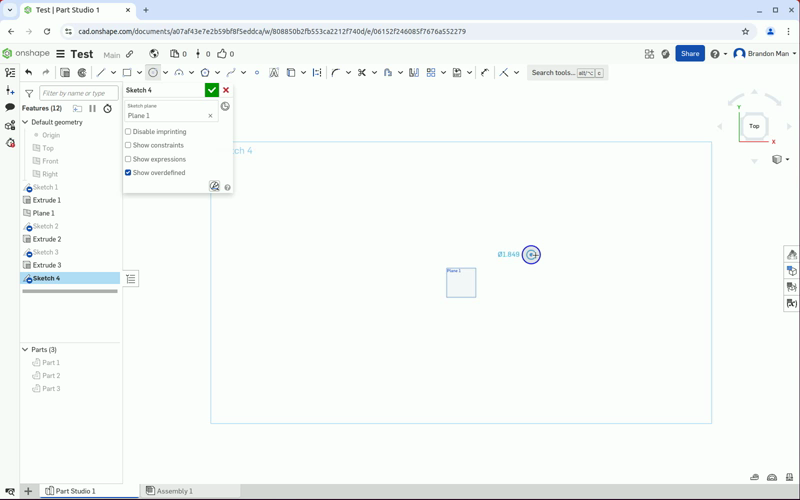
click(535, 254)
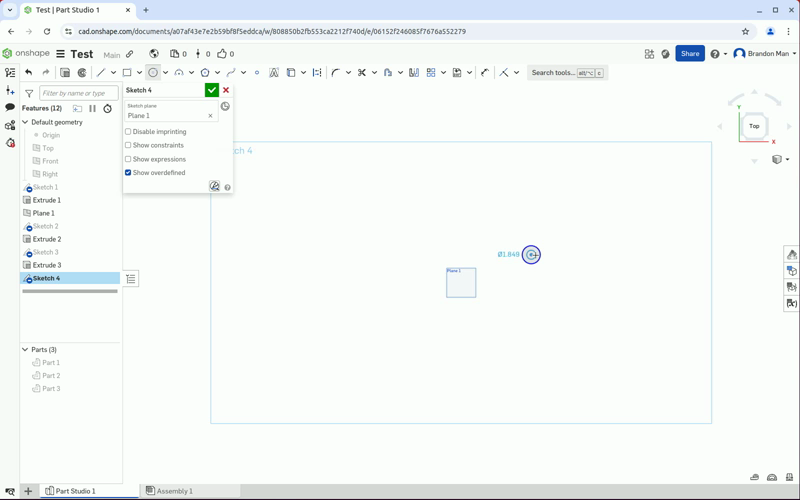
key(esc)
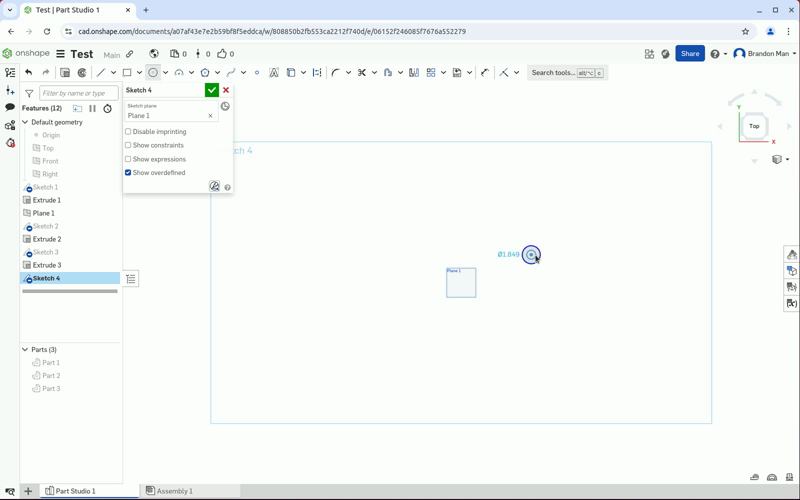
mouse_move(536, 251)
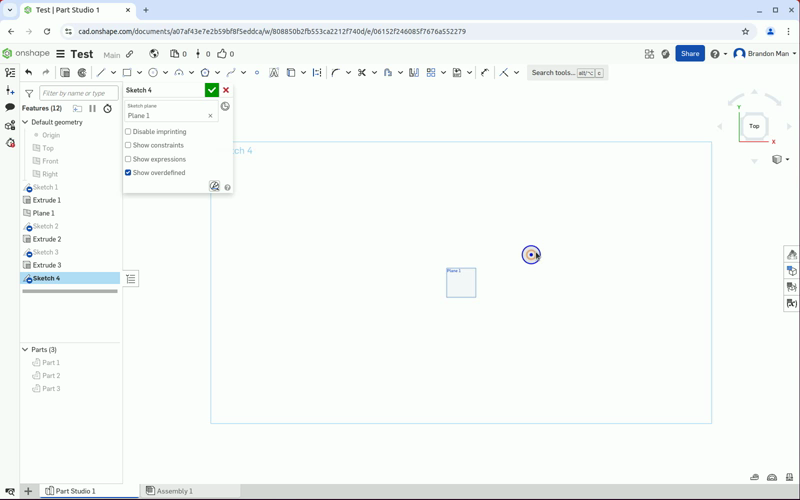
scroll(6)
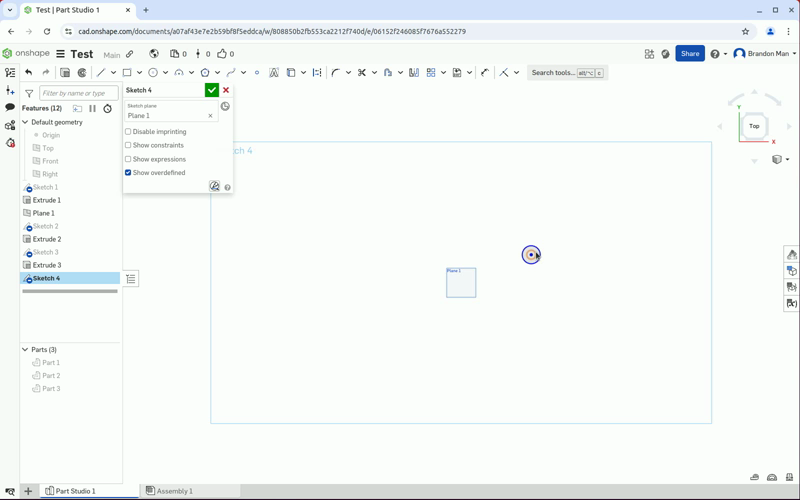
scroll(6)
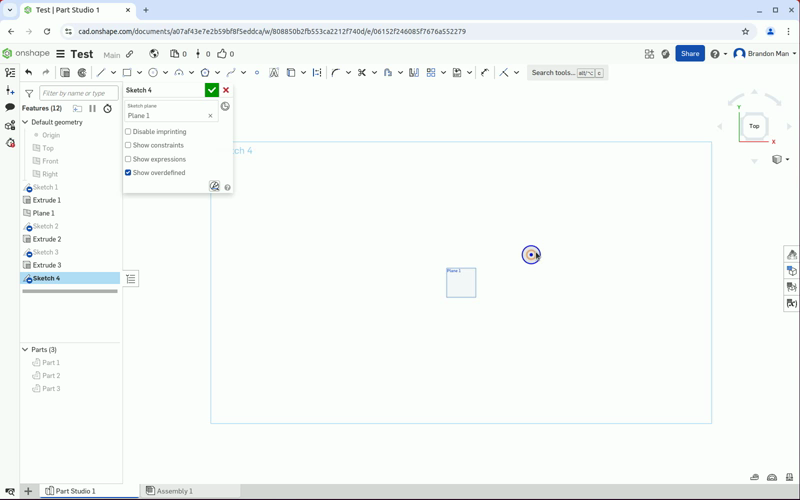
scroll(6)
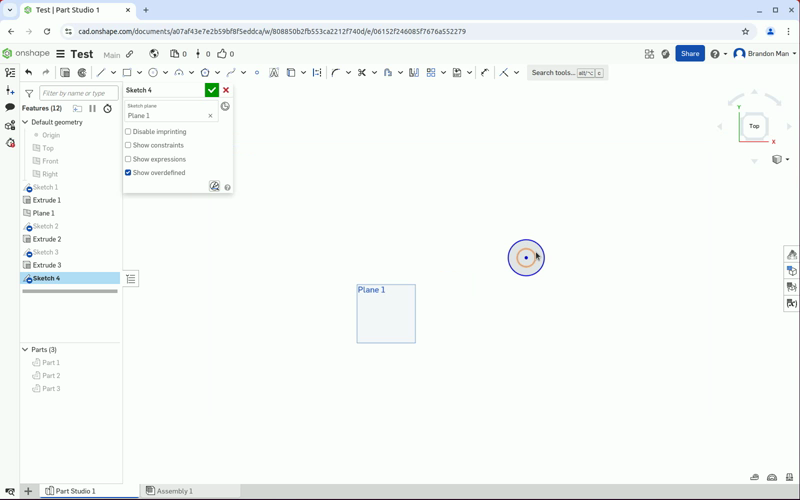
scroll(6)
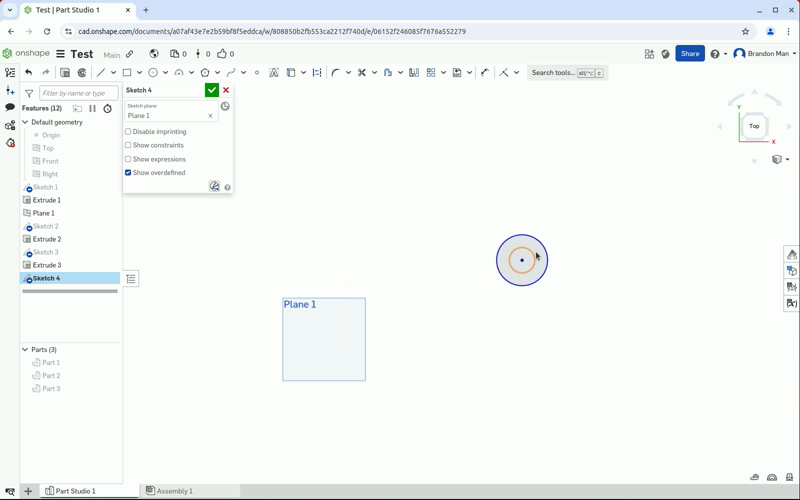
scroll(6)
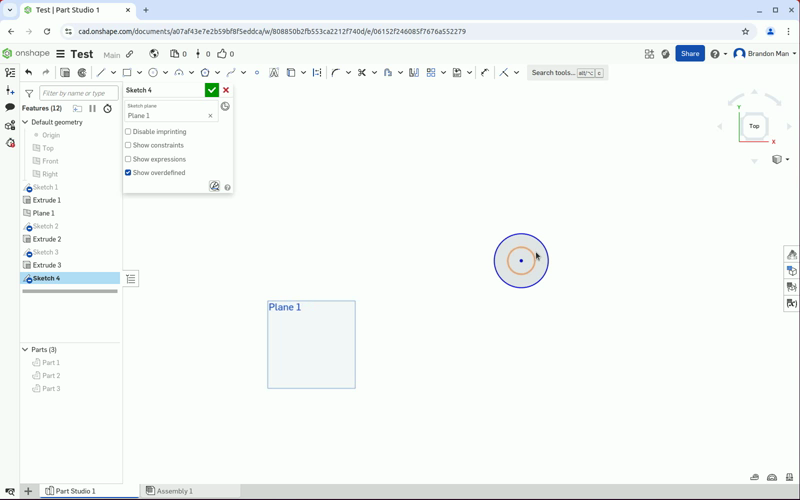
scroll(6)
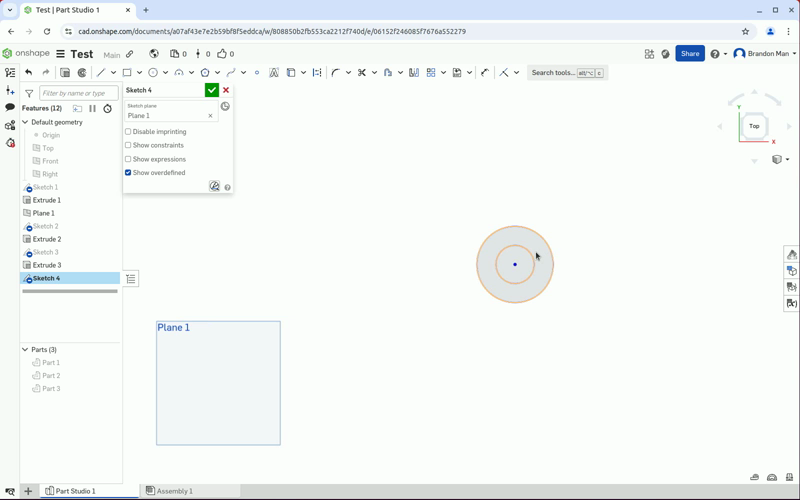
scroll(6)
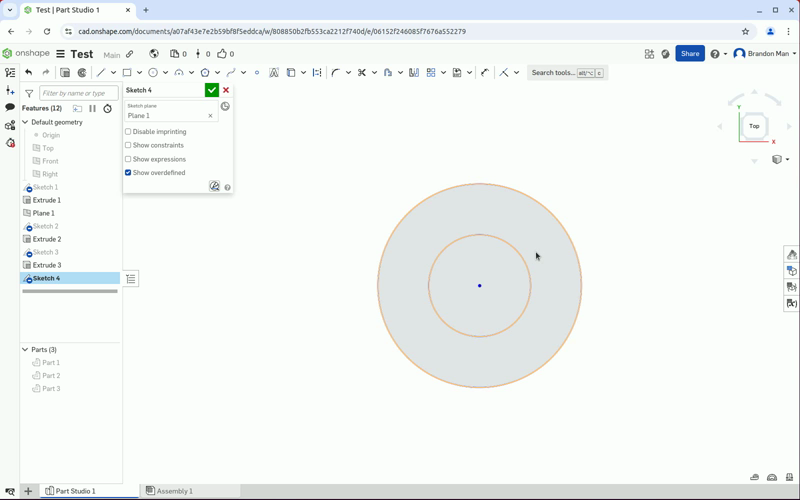
click(536, 251)
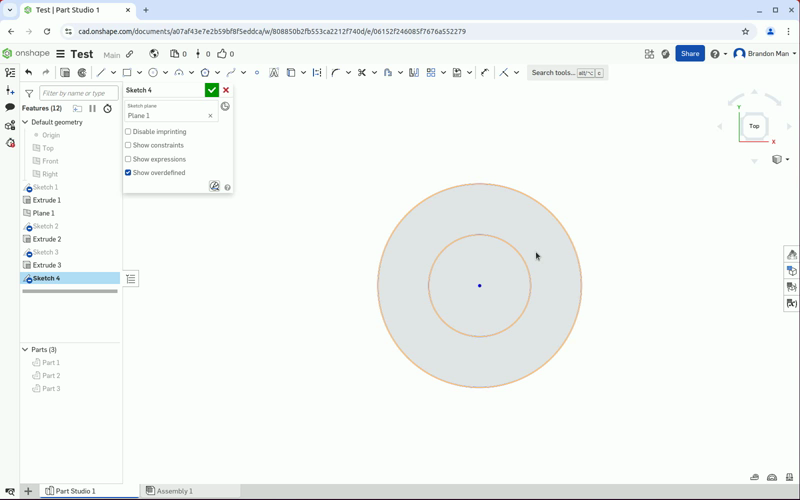
scroll(-6)
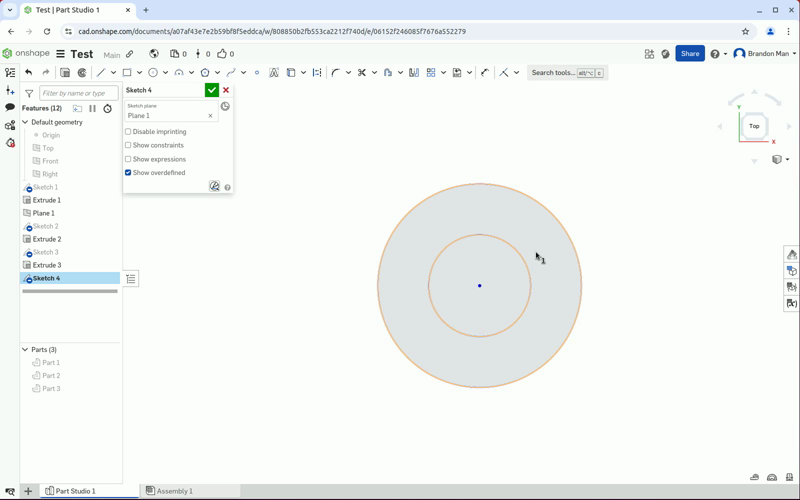
scroll(-6)
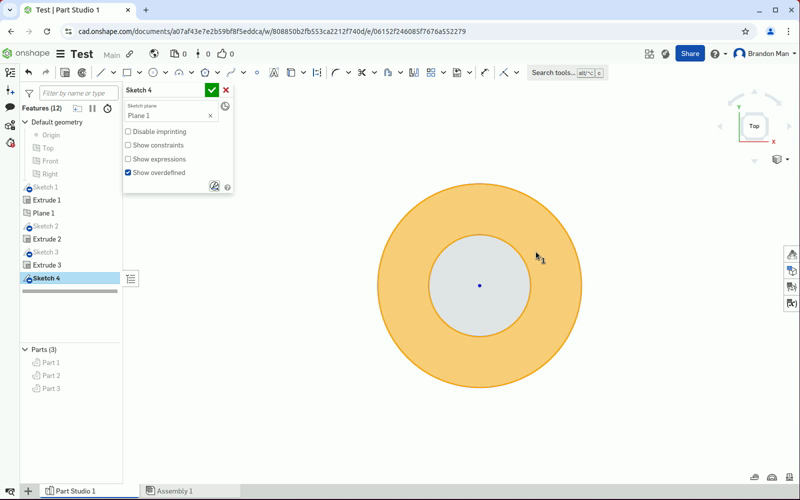
scroll(-6)
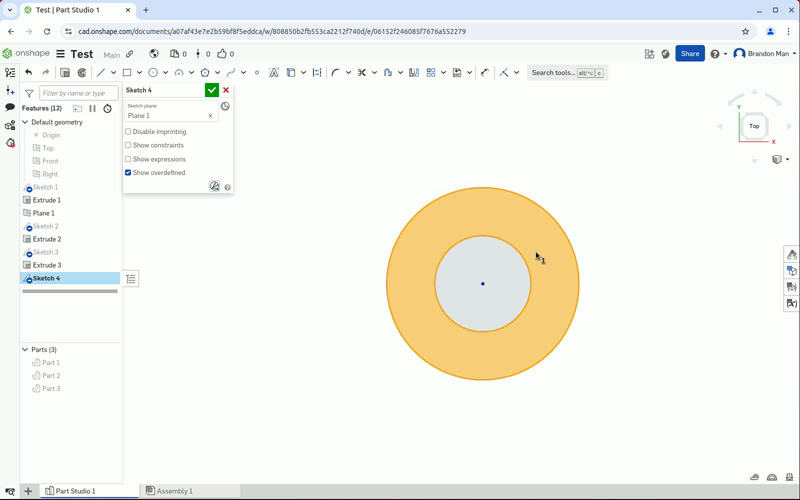
scroll(-6)
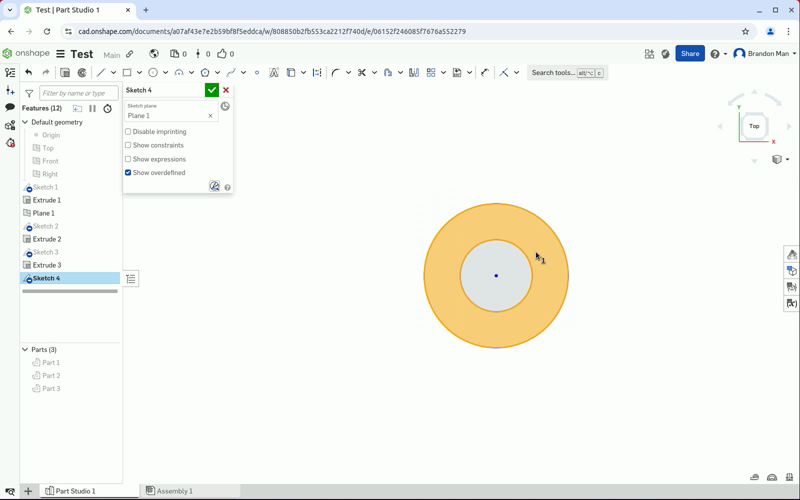
scroll(-6)
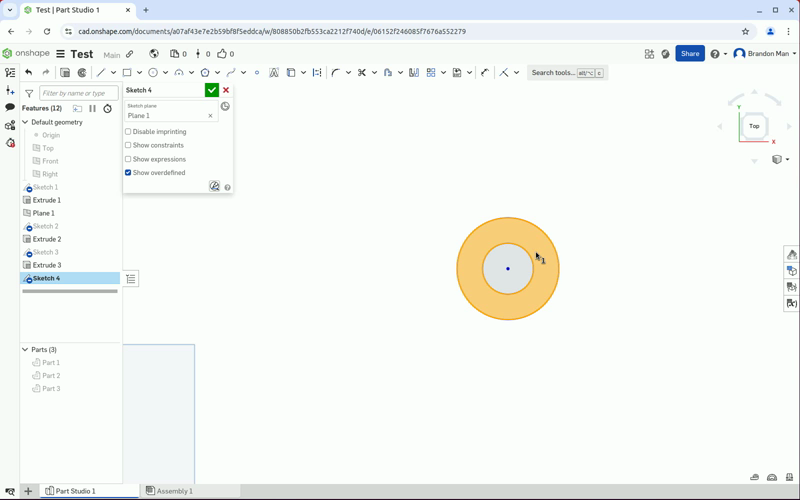
scroll(-6)
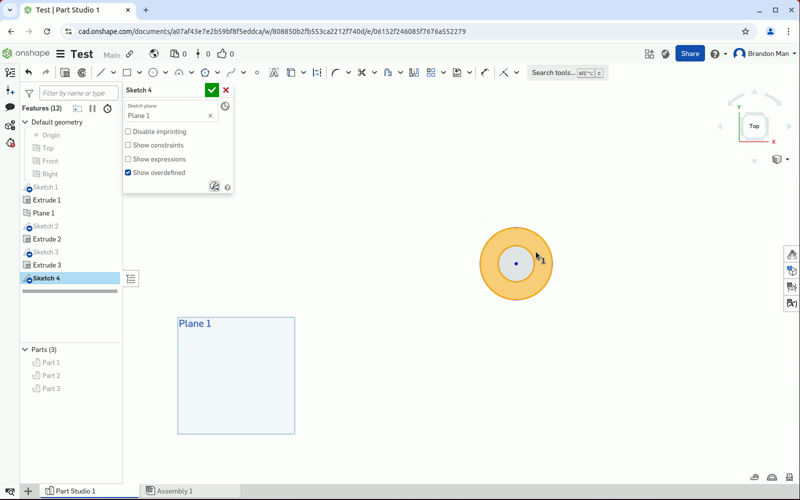
scroll(-6)
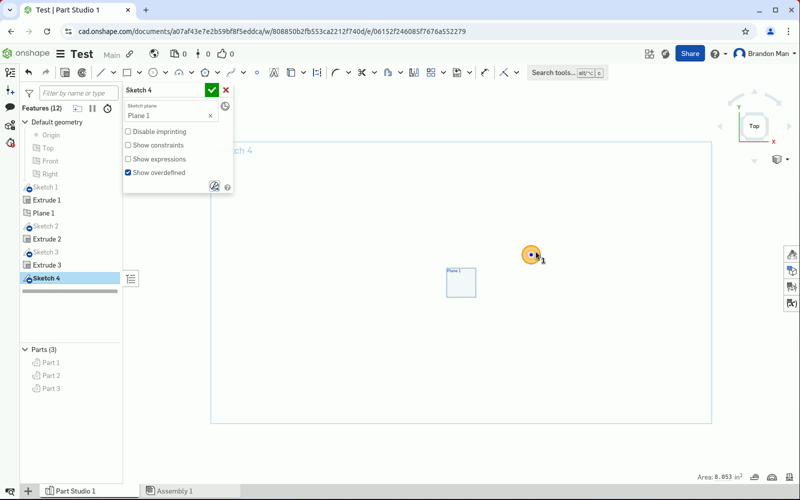
mouse_move(73, 352)
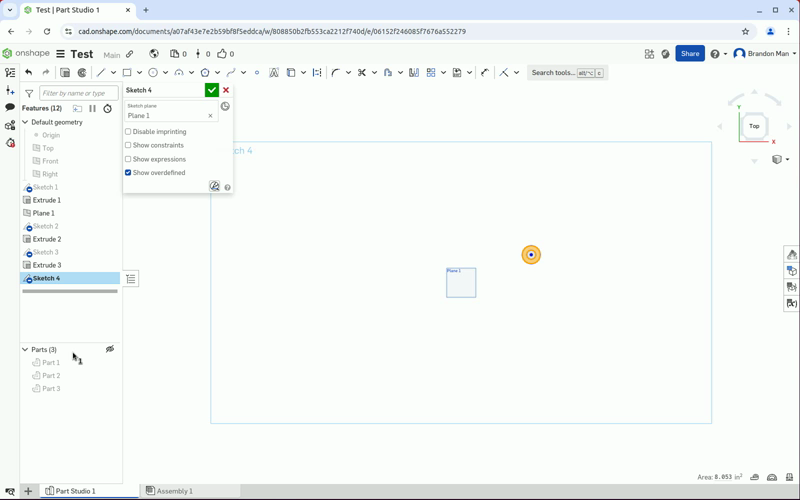
key(shift+y)
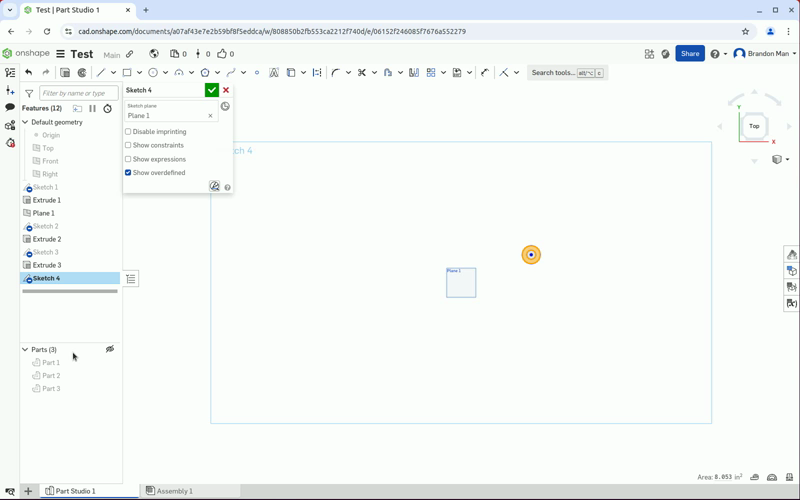
key(shift+e)
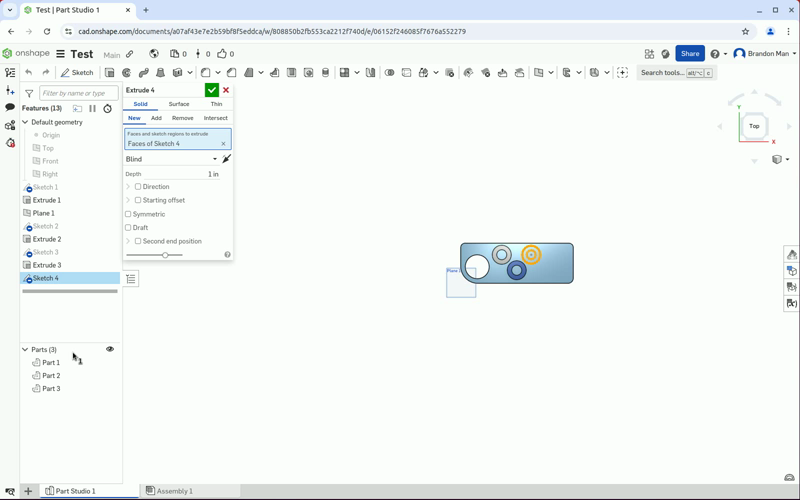
mouse_move(143, 106)
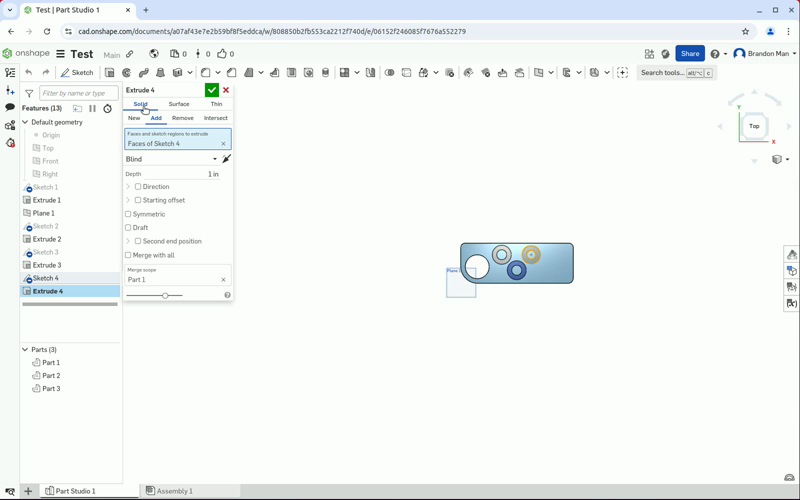
click(143, 106)
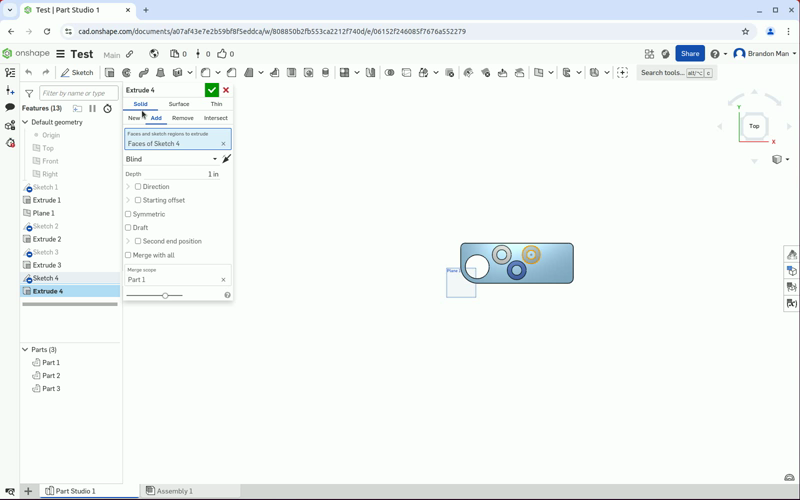
mouse_move(137, 120)
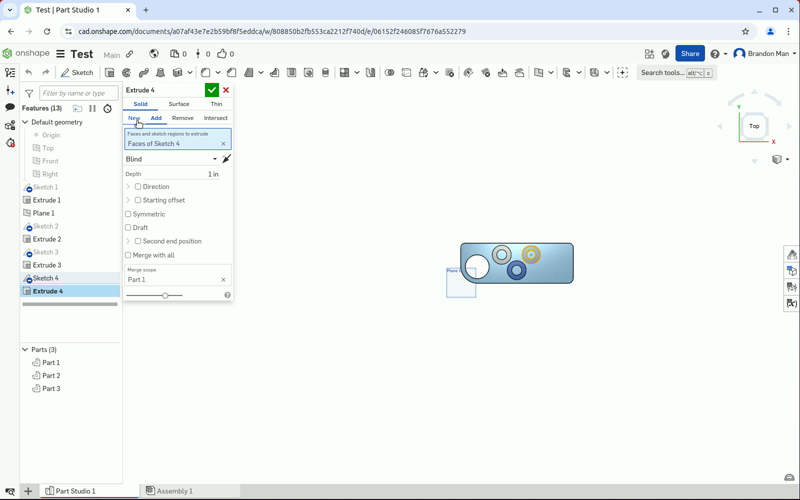
click(137, 120)
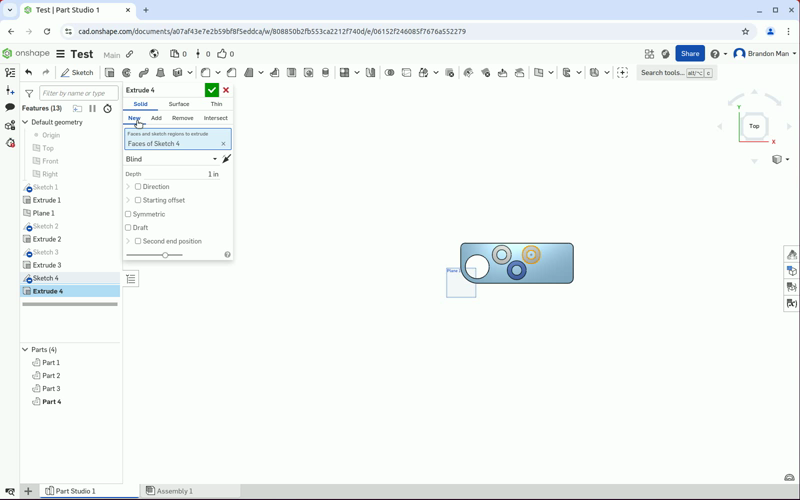
key(tab, 4)
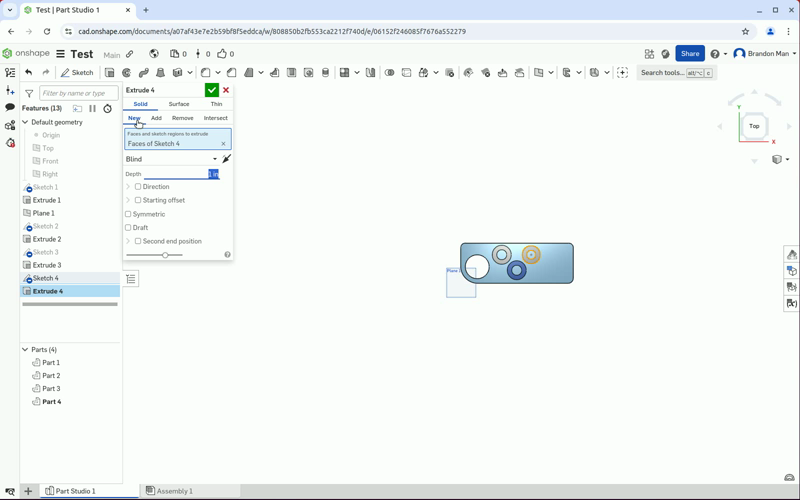
text(0.241)
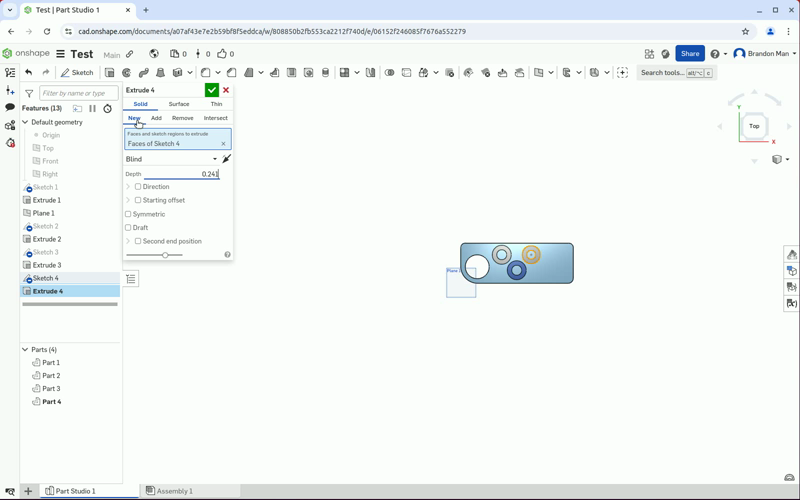
key(enter)
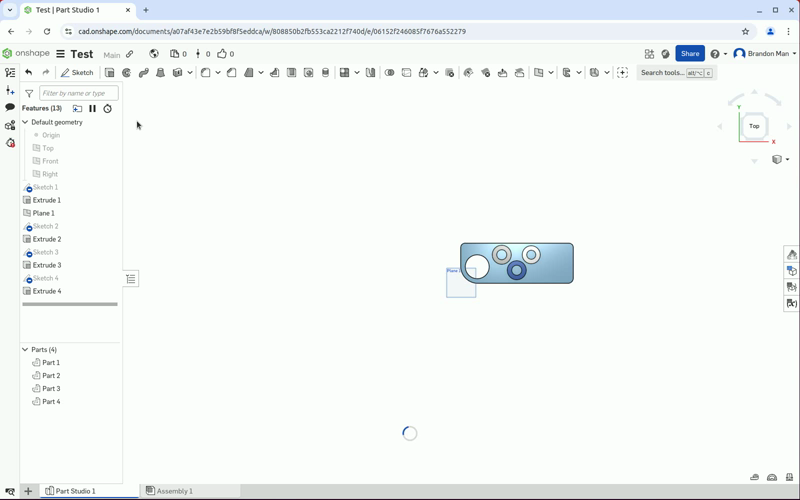
key(shift+h)
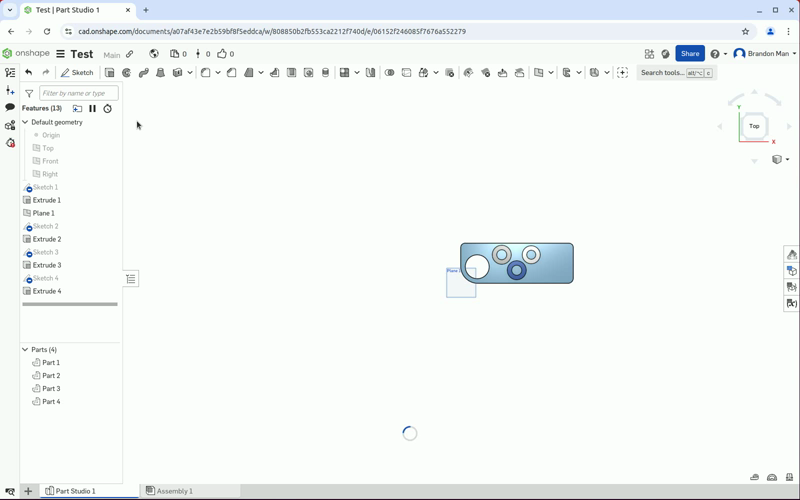
key(shift+h)
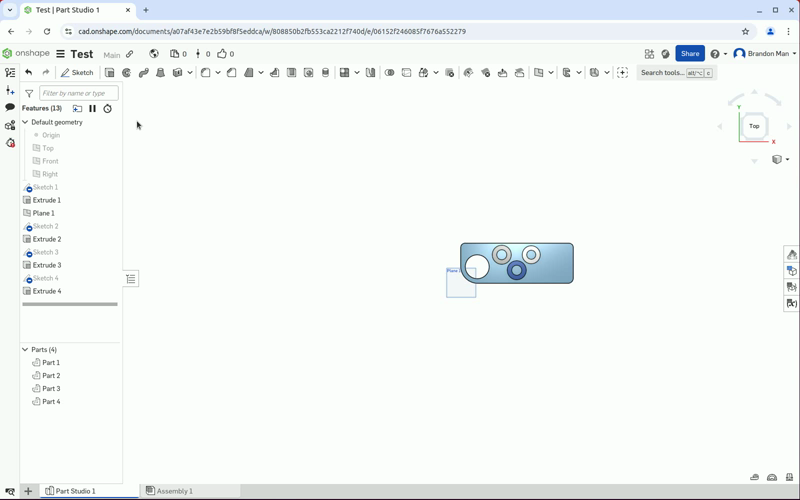
mouse_move(73, 189)
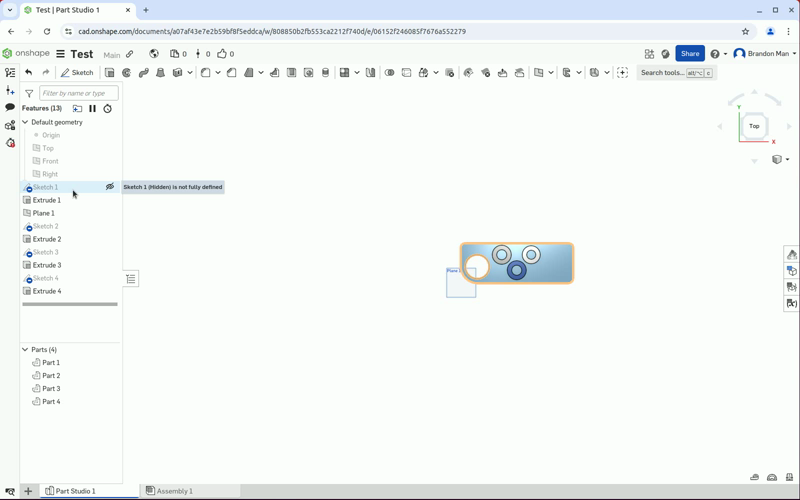
click(73, 189)
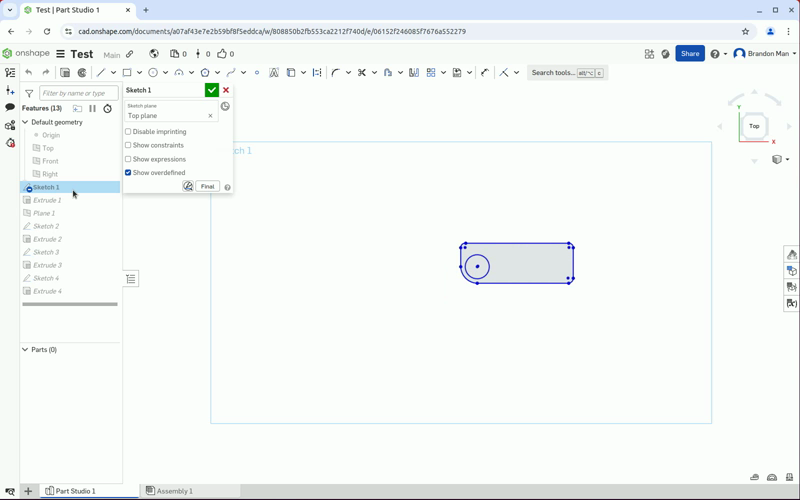
mouse_move(229, 92)
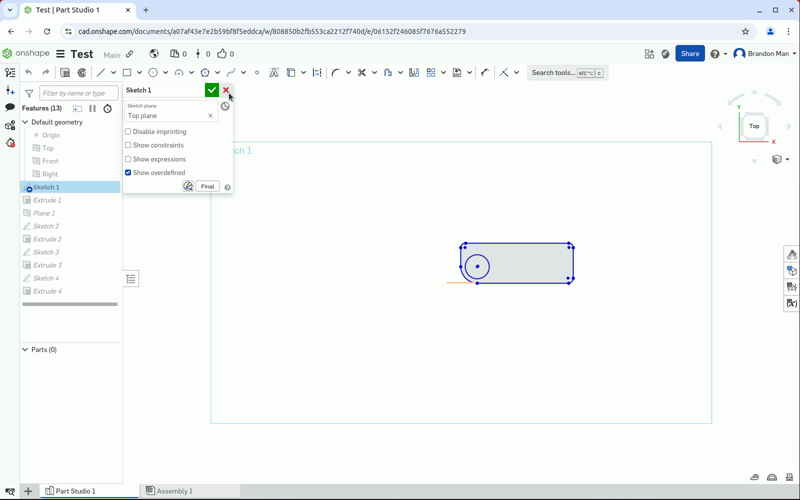
click(229, 92)
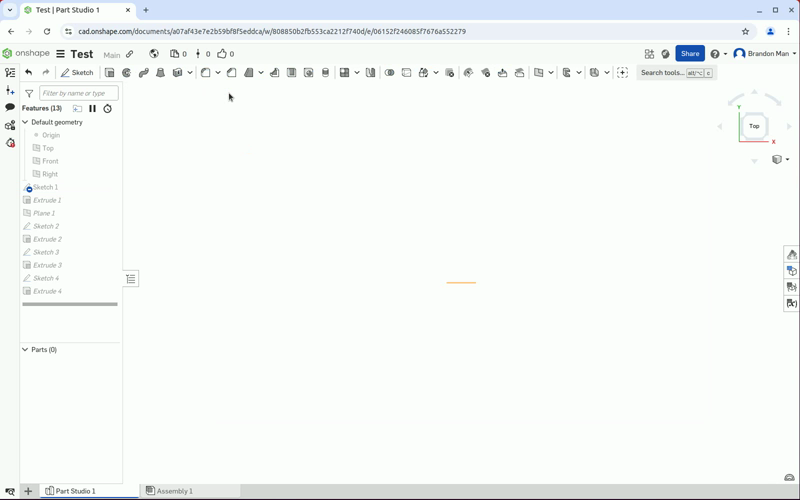
key(shift+s)
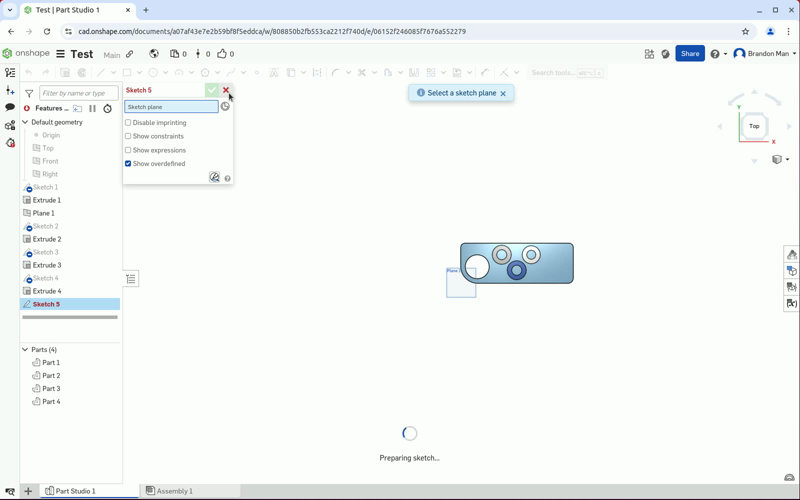
mouse_move(73, 215)
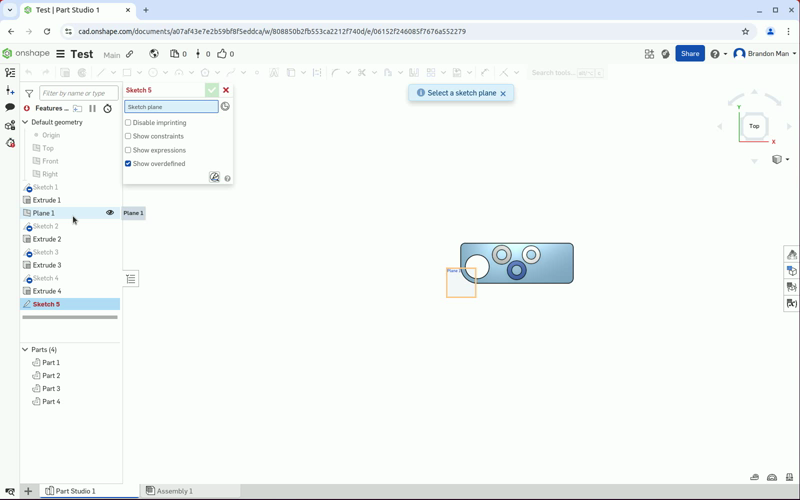
click(73, 215)
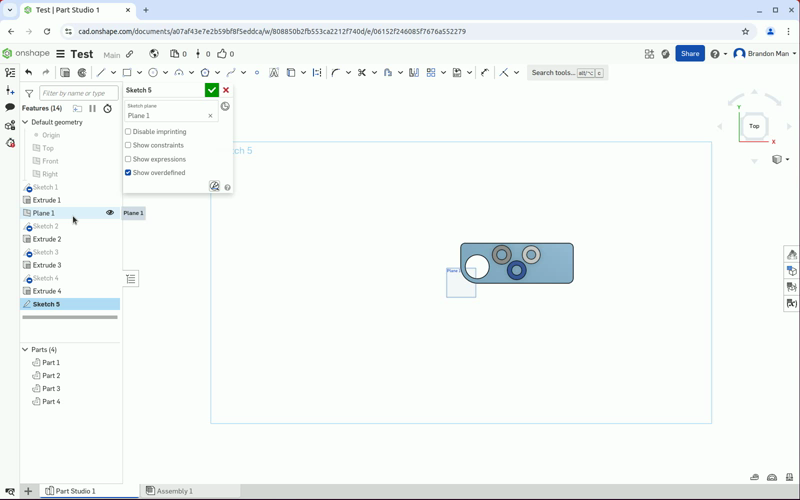
mouse_move(73, 352)
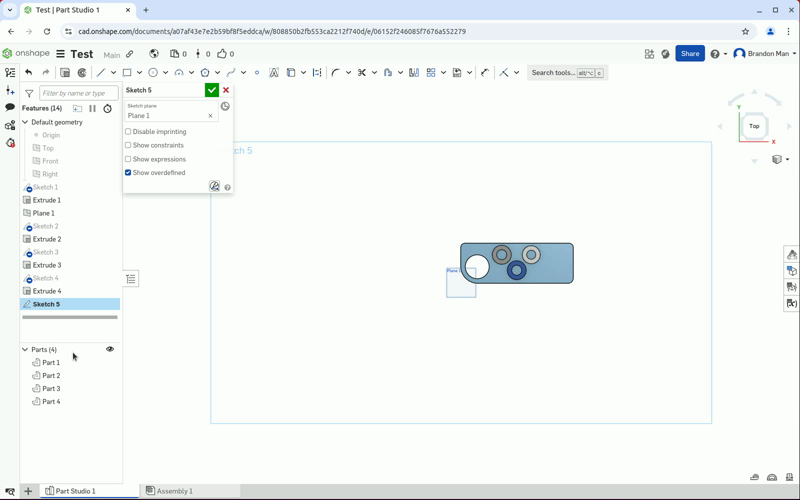
key(y)
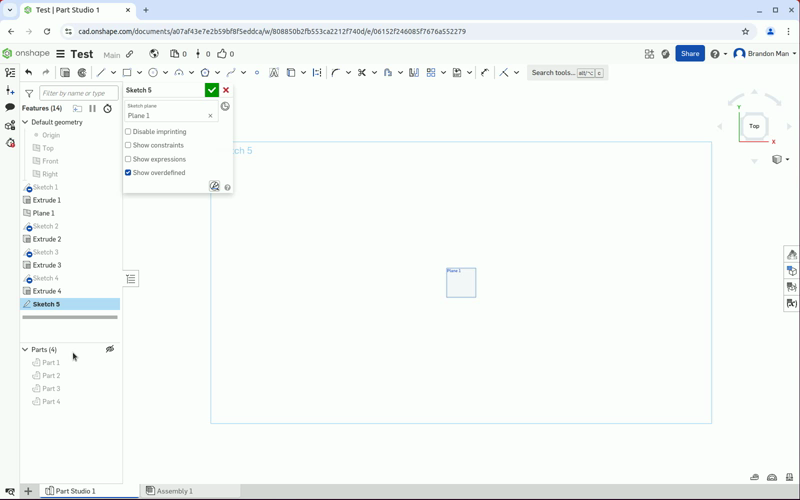
key(c)
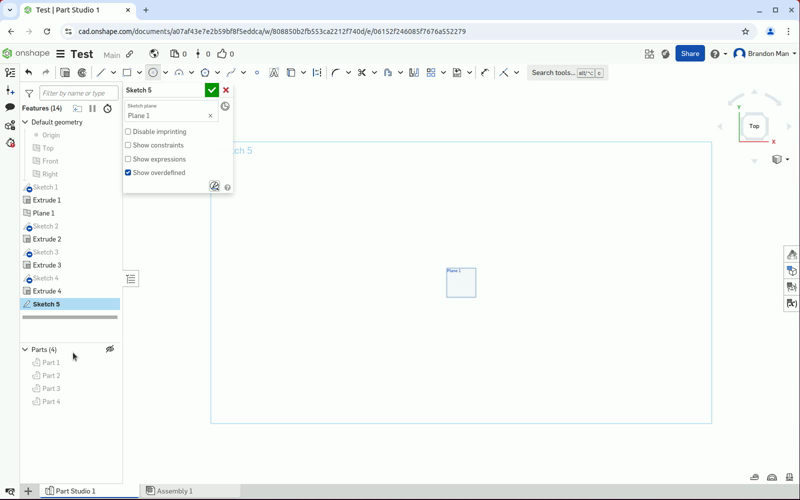
key_down(shift)
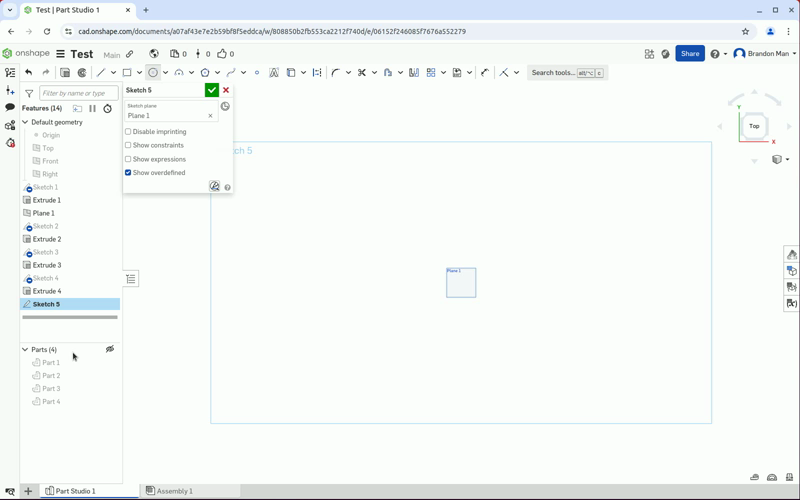
mouse_move(546, 270)
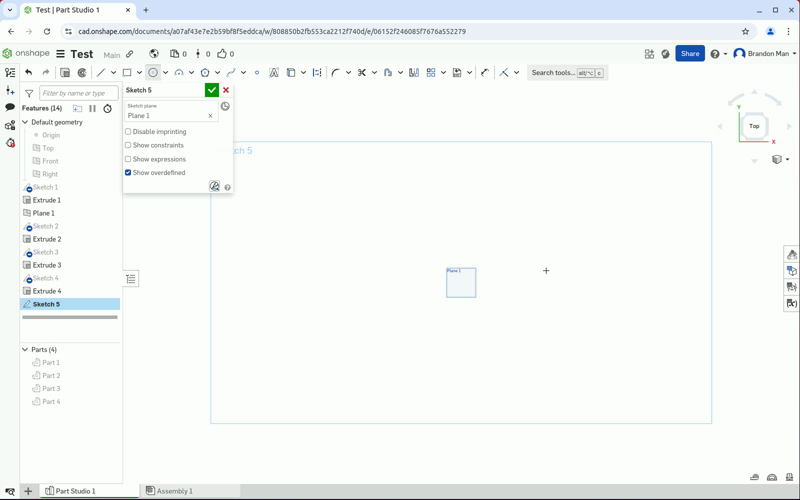
click(546, 270)
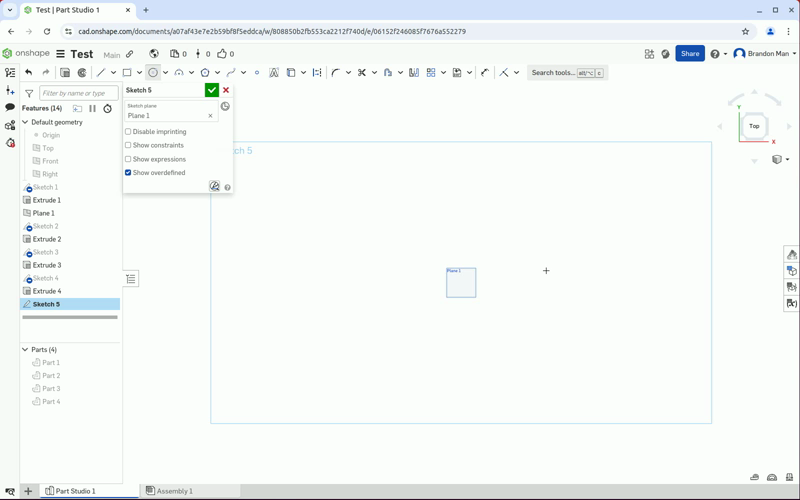
key_up(shift)
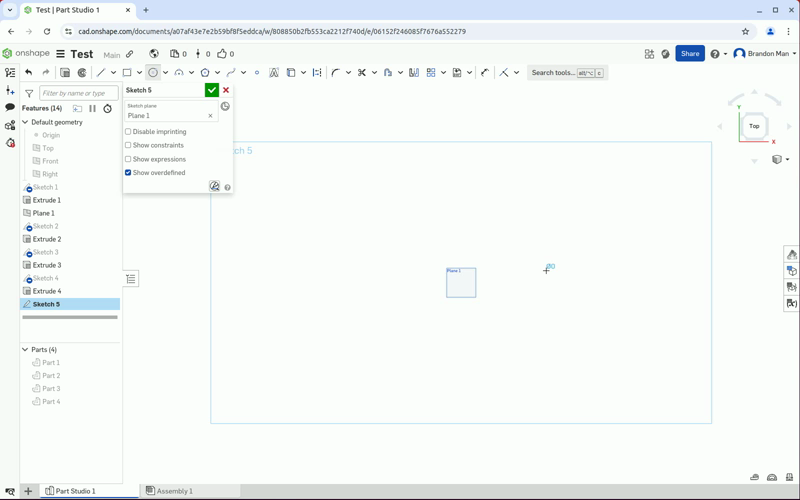
mouse_move(555, 270)
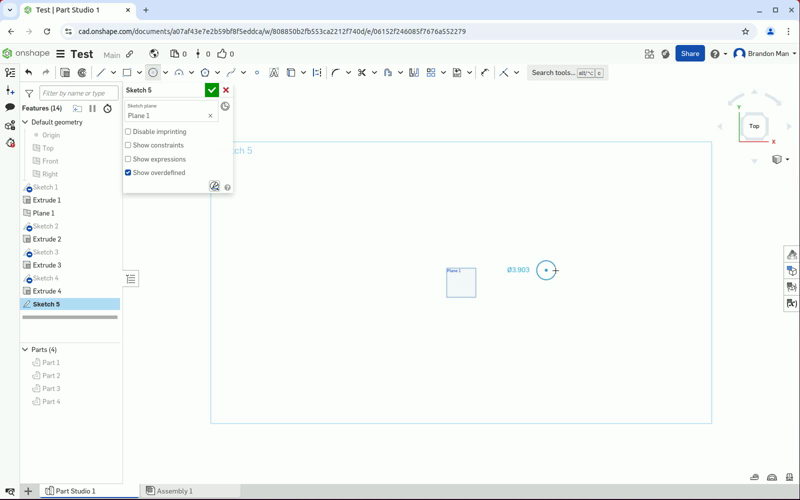
click(555, 270)
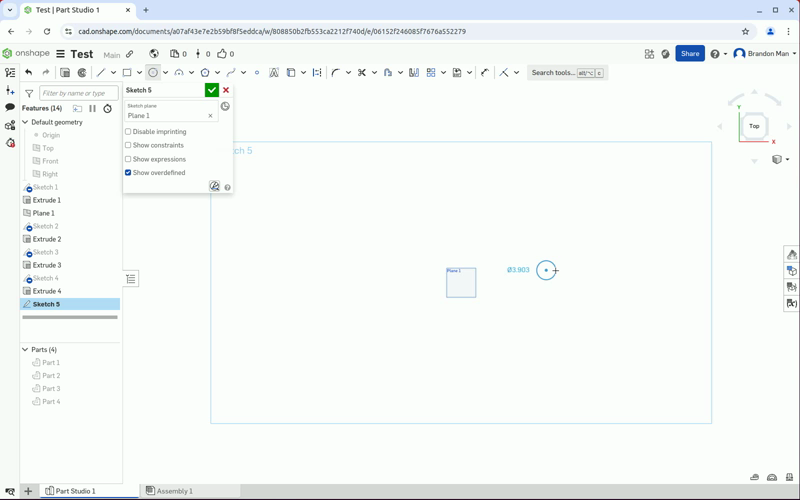
key(esc)
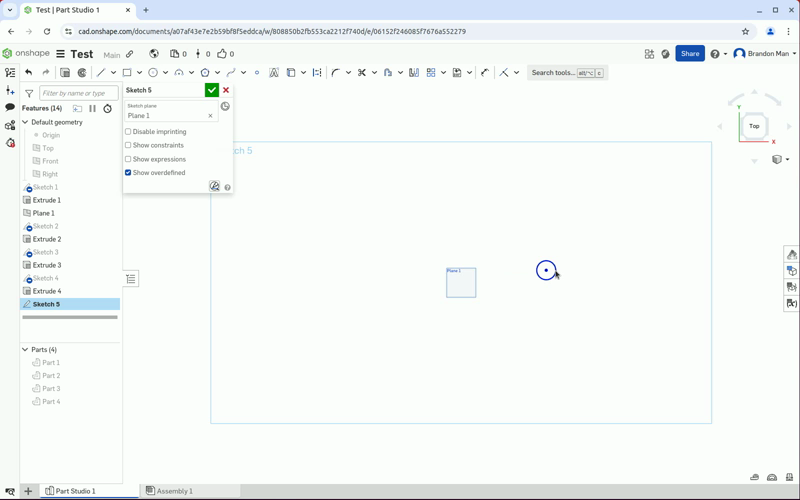
key(c)
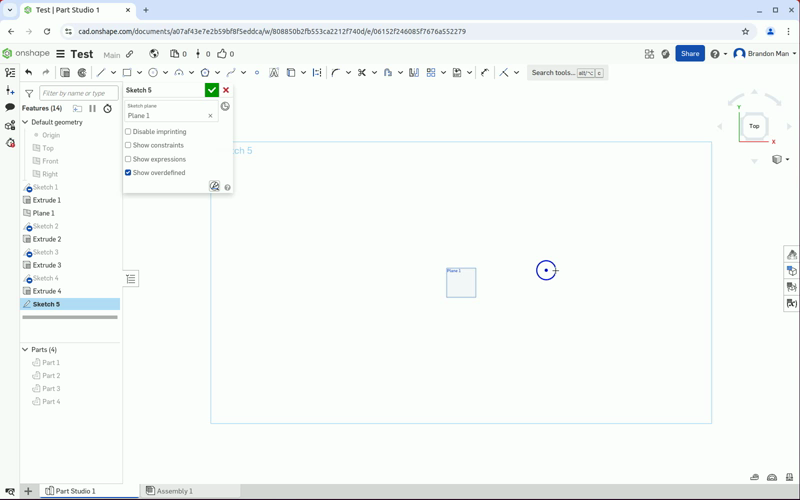
key_down(shift)
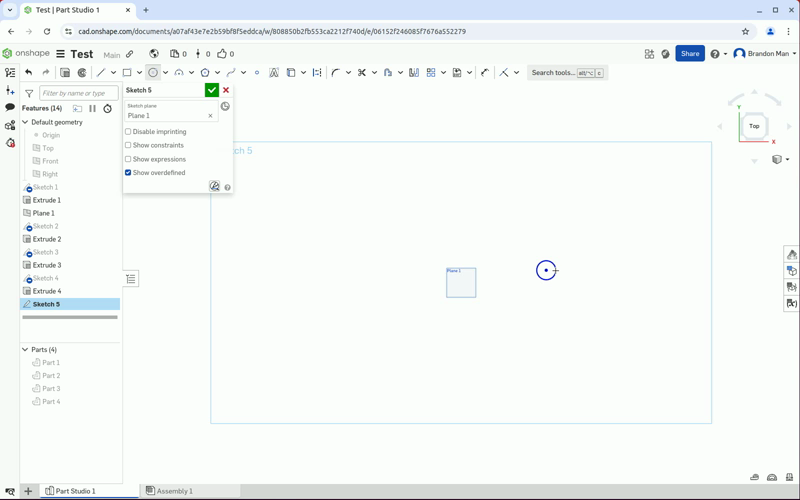
mouse_move(546, 270)
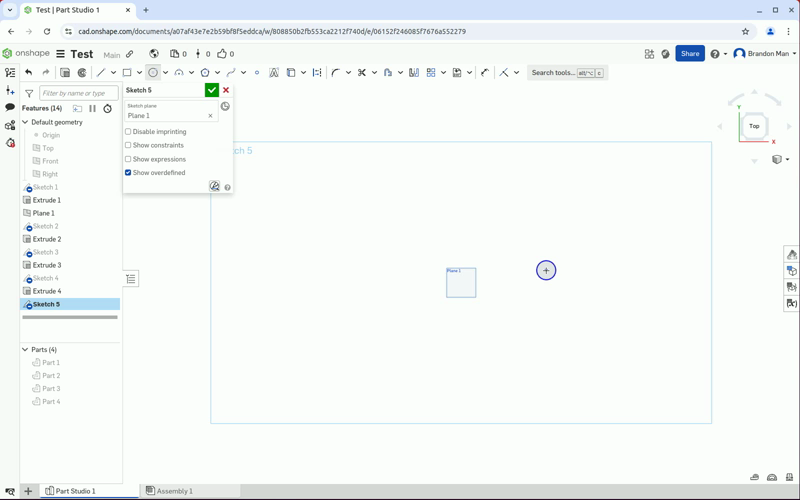
click(546, 270)
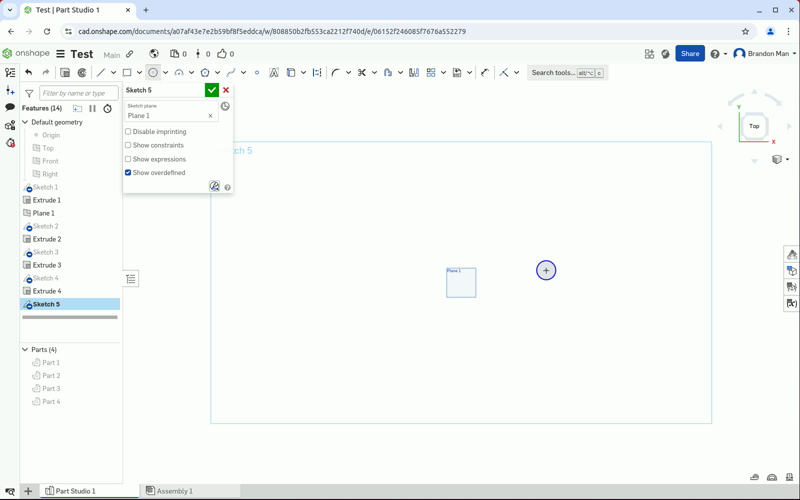
key_up(shift)
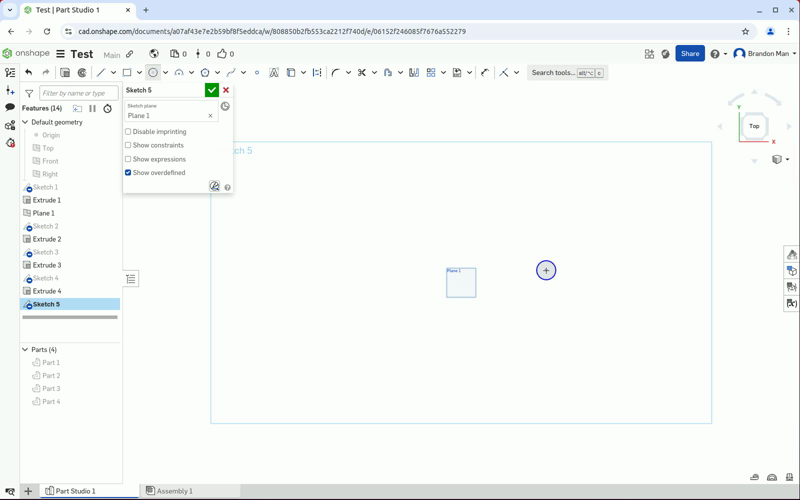
mouse_move(551, 270)
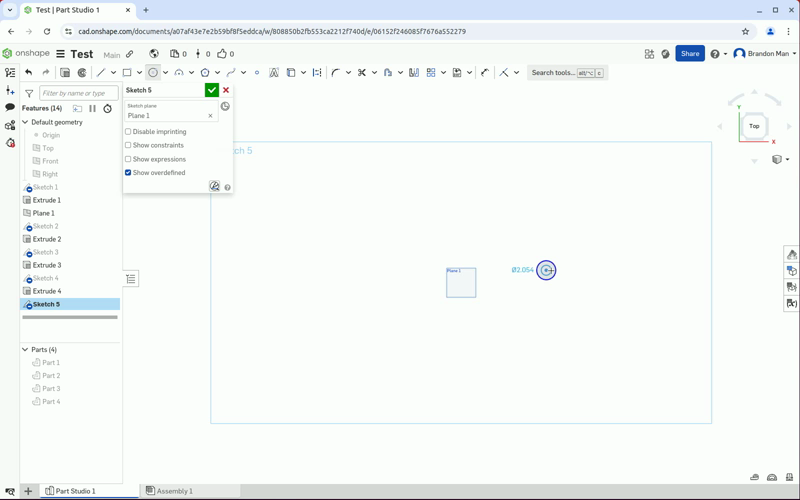
click(551, 270)
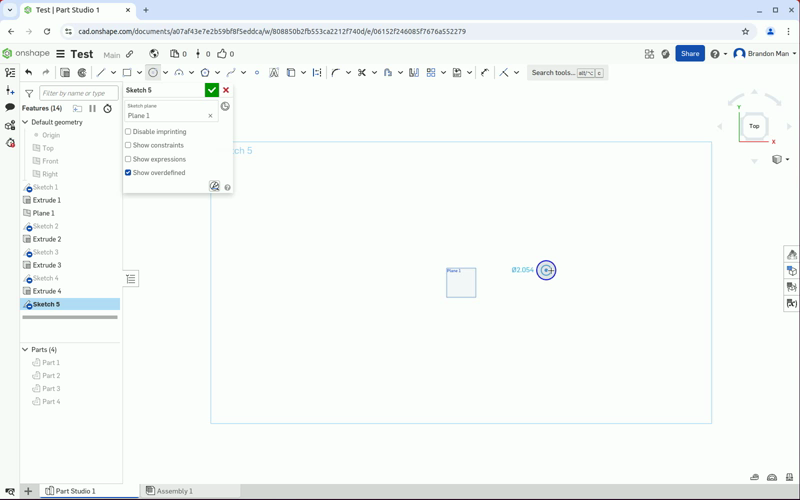
key(esc)
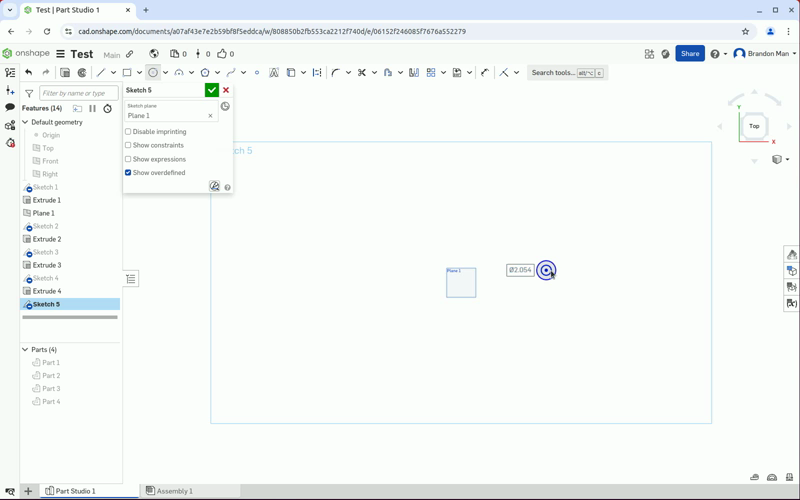
mouse_move(544, 275)
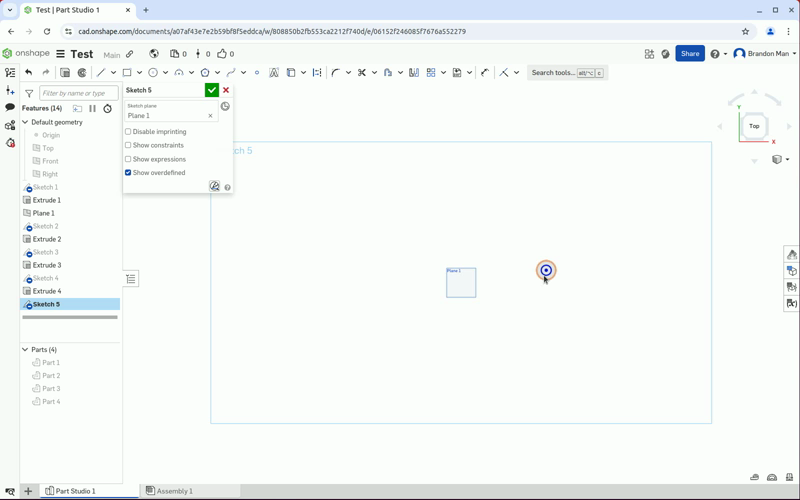
scroll(6)
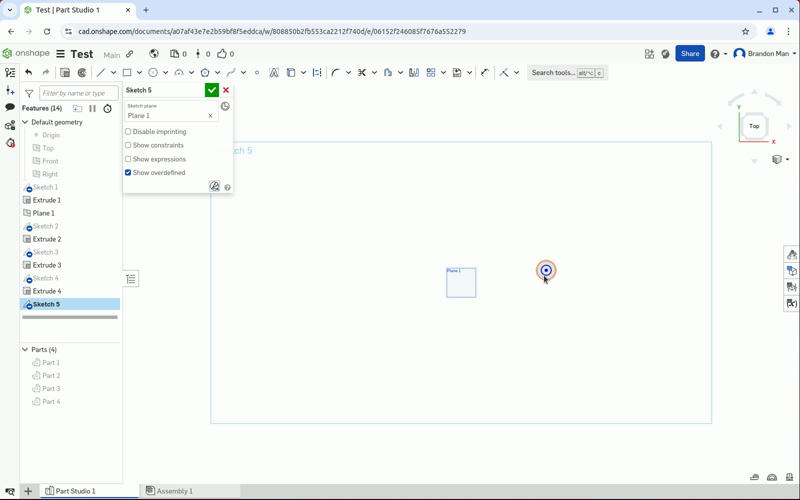
scroll(6)
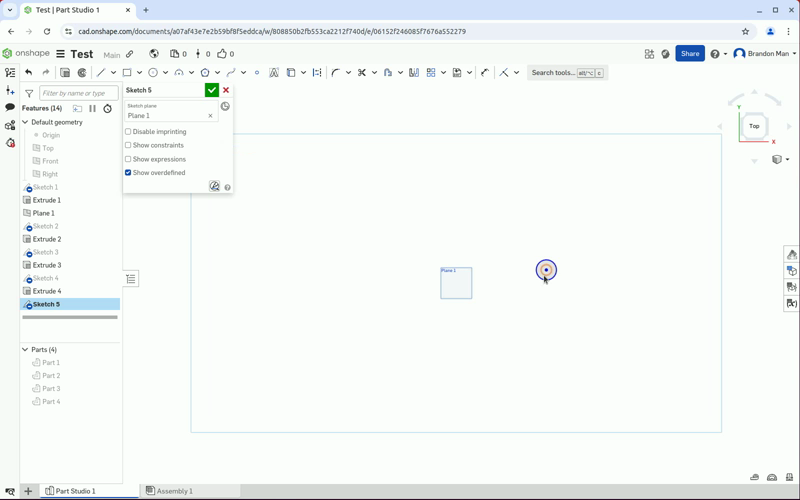
scroll(6)
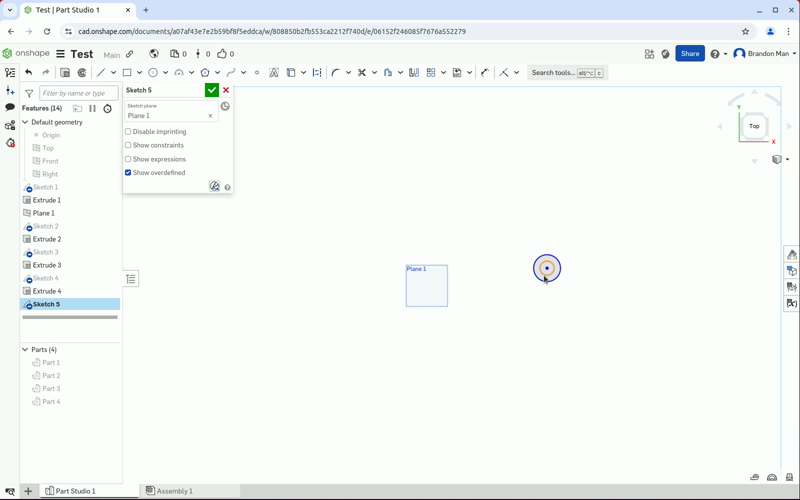
scroll(6)
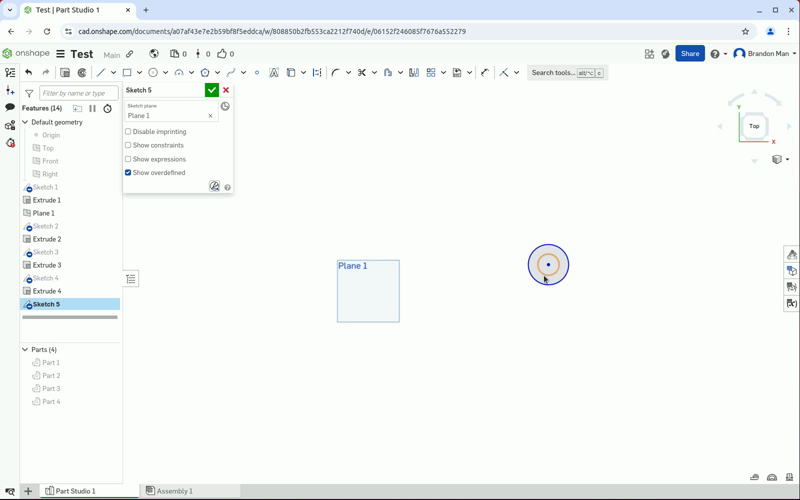
scroll(6)
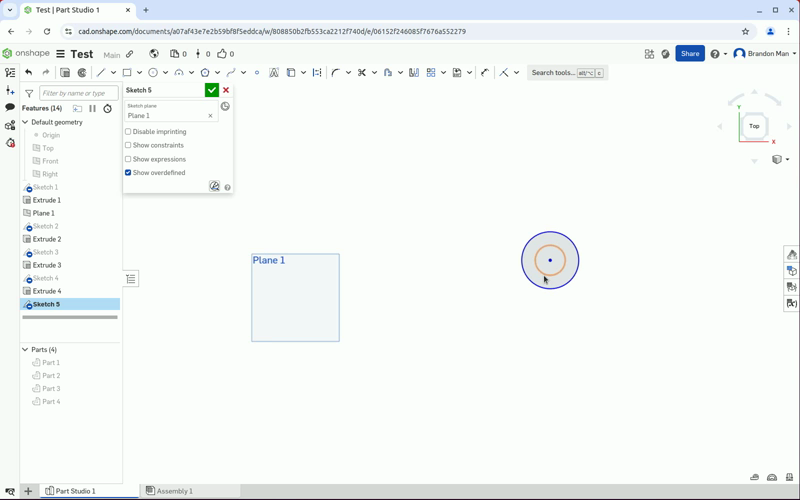
scroll(6)
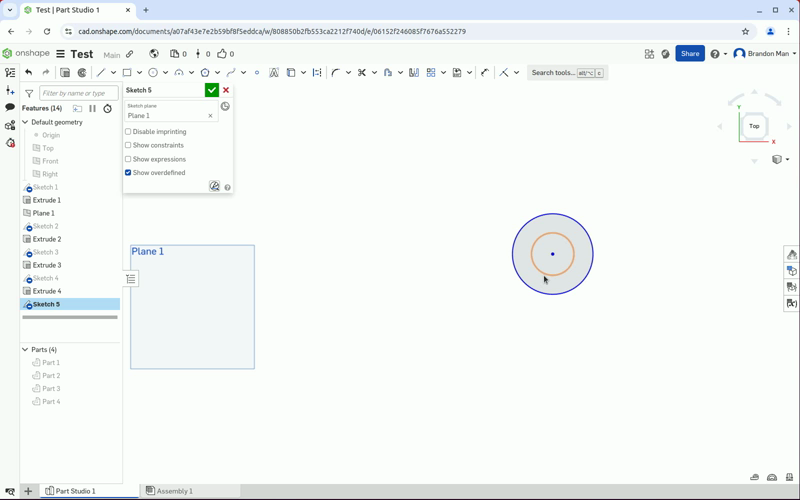
scroll(6)
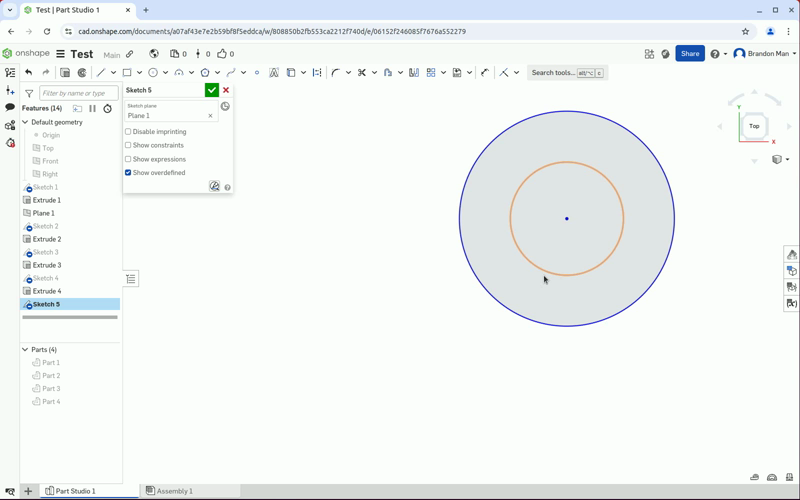
click(544, 275)
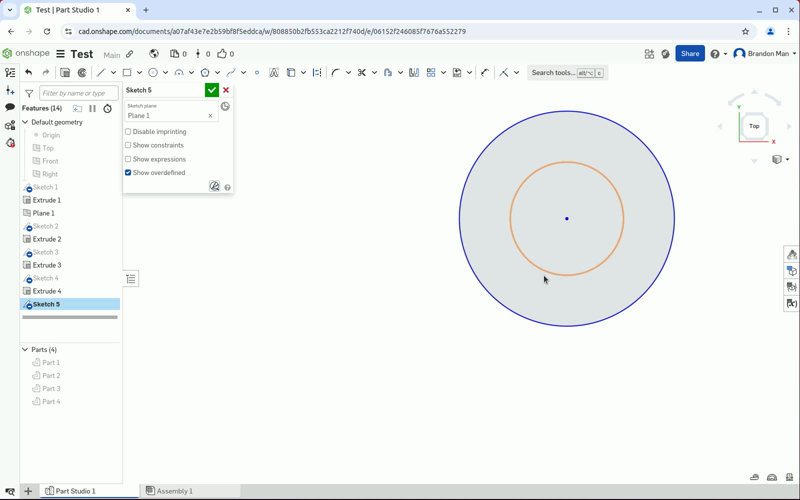
scroll(-6)
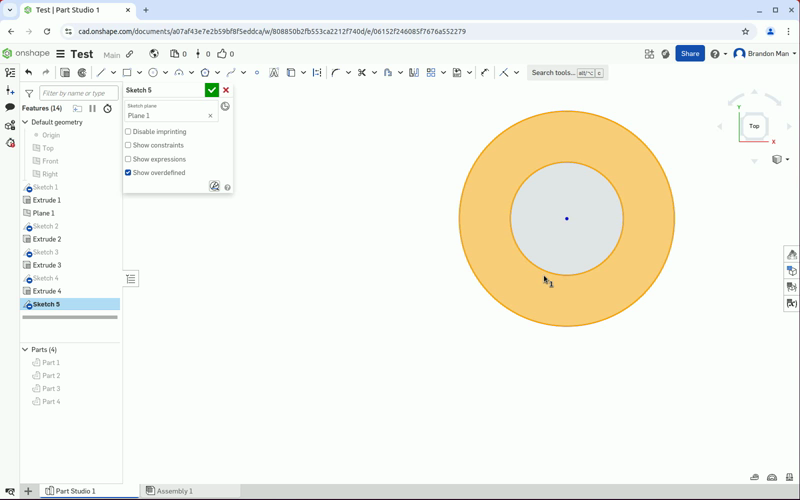
scroll(-6)
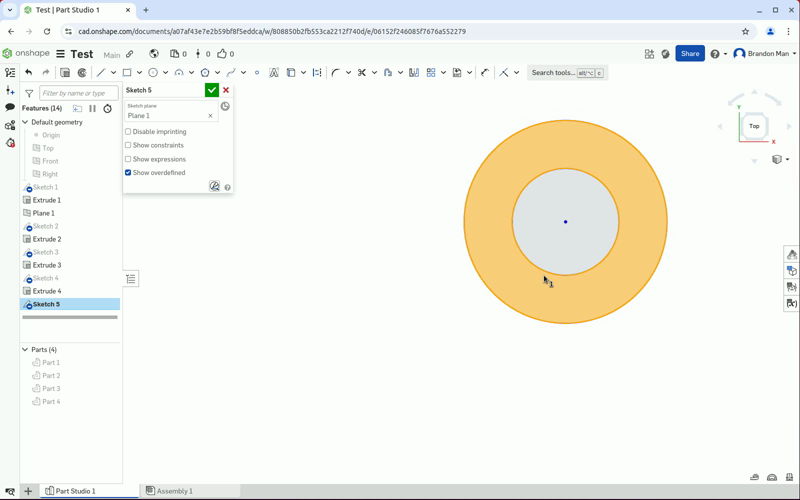
scroll(-6)
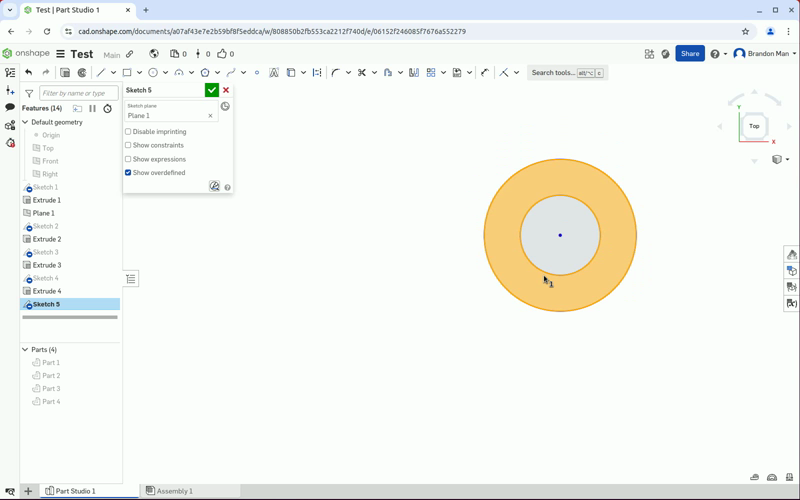
scroll(-6)
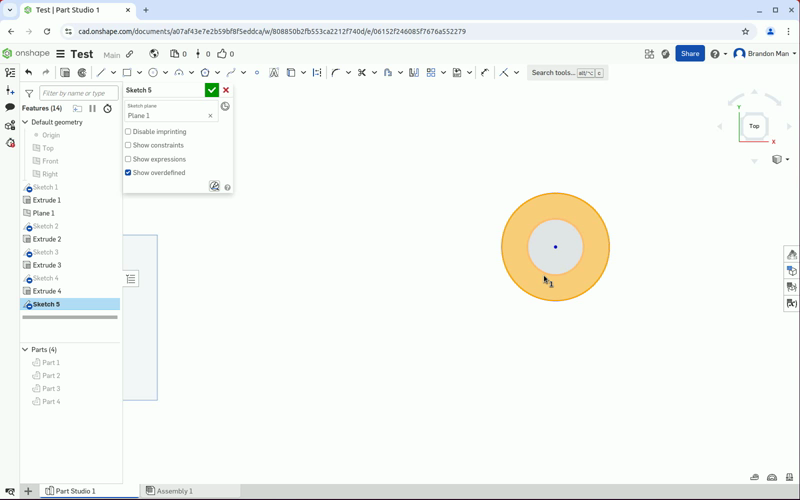
scroll(-6)
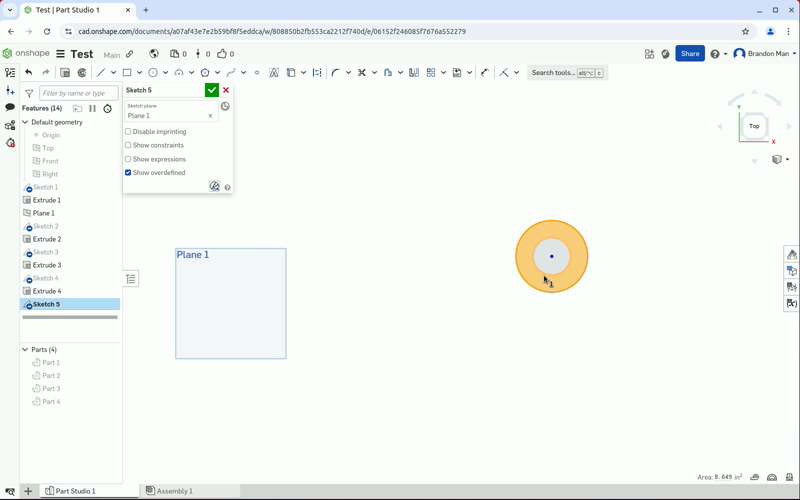
scroll(-6)
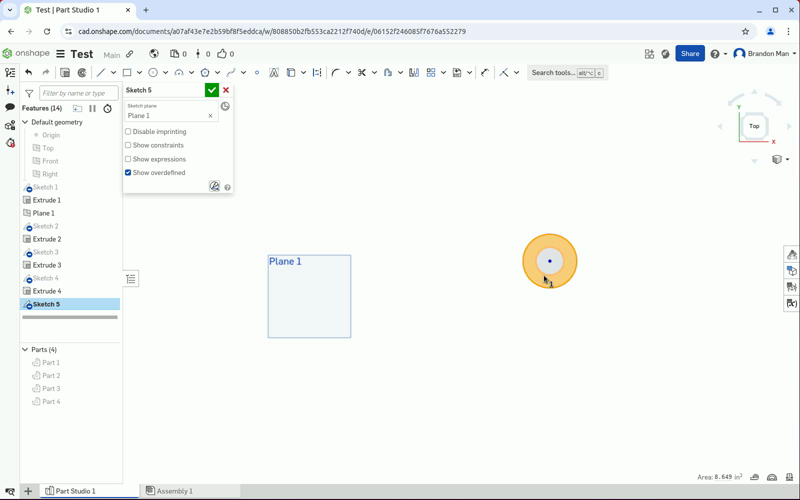
scroll(-6)
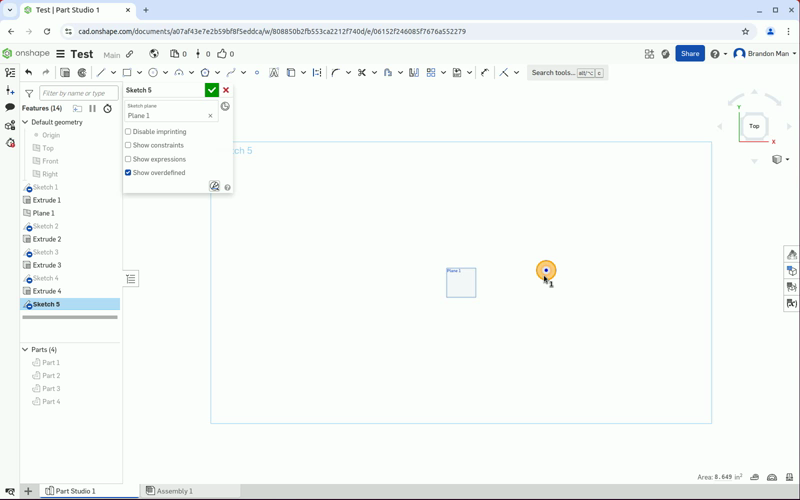
mouse_move(73, 352)
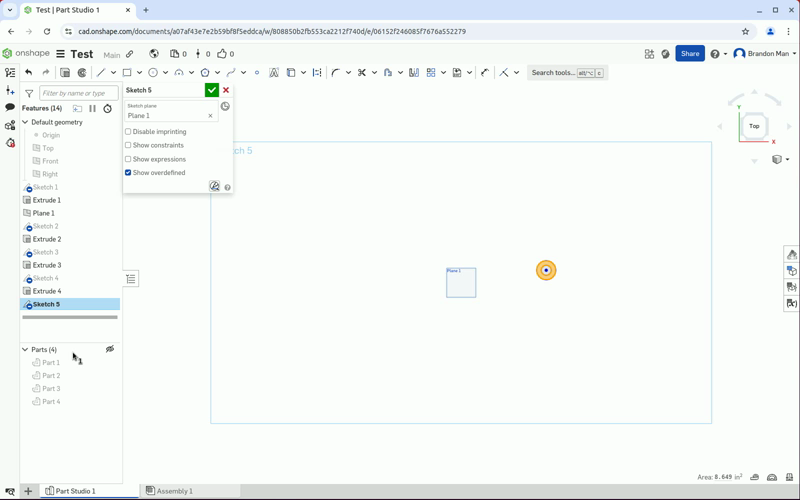
key(shift+y)
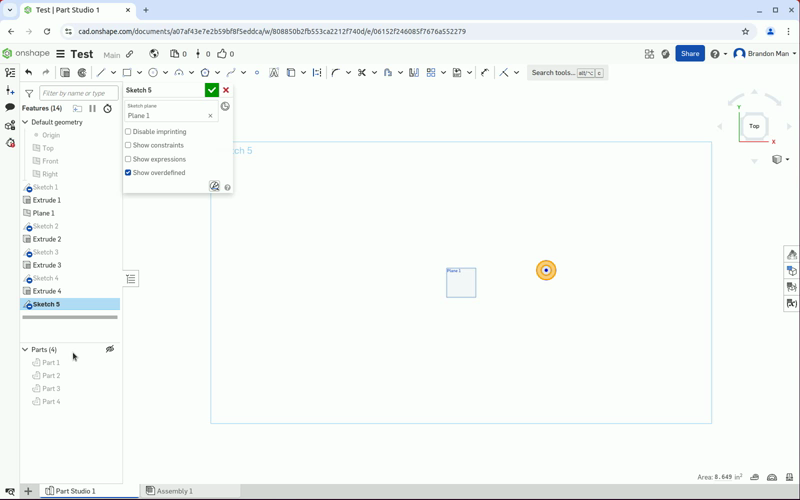
key(shift+e)
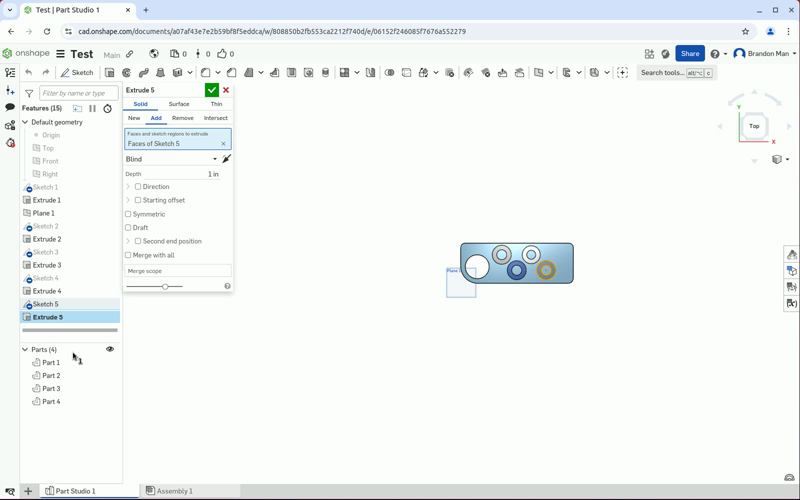
mouse_move(143, 106)
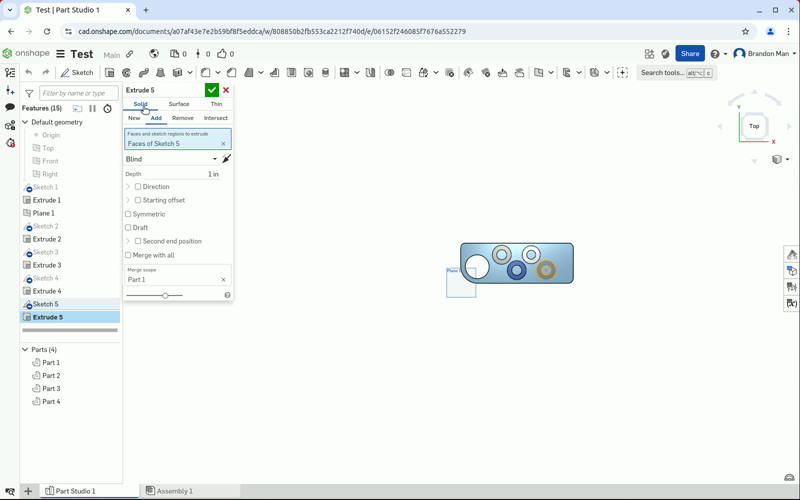
click(143, 106)
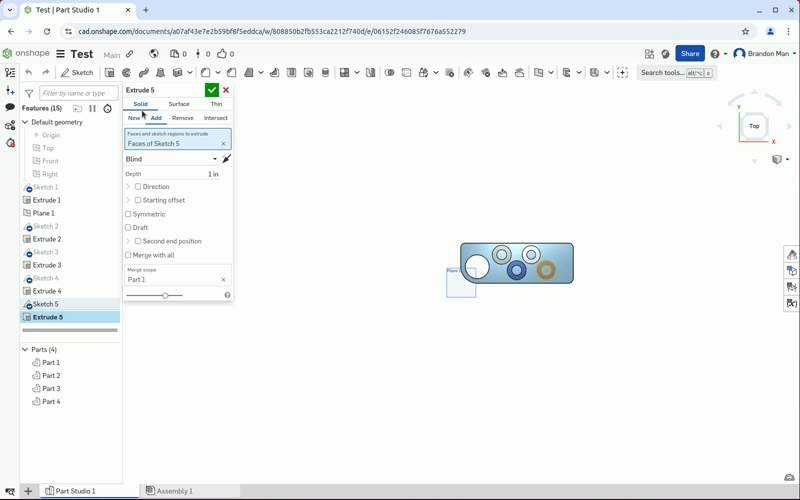
mouse_move(137, 120)
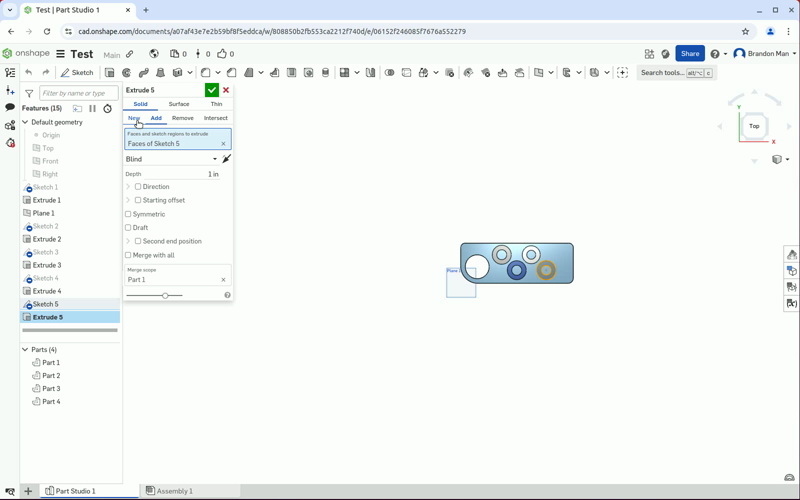
click(137, 120)
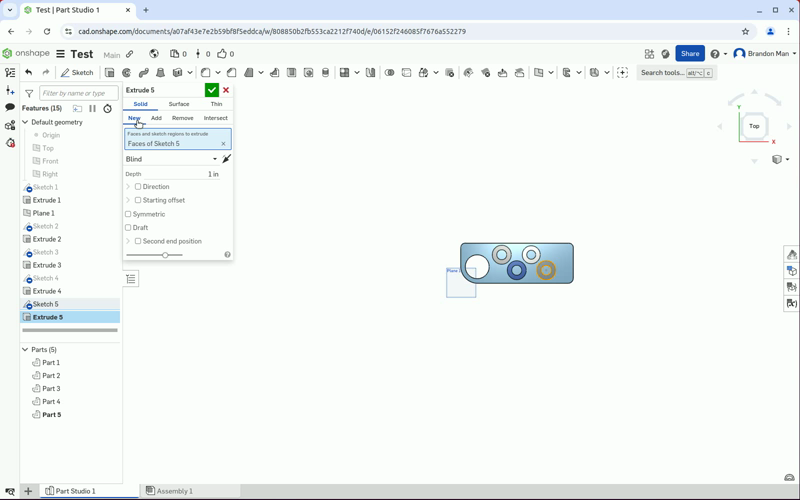
key(tab, 4)
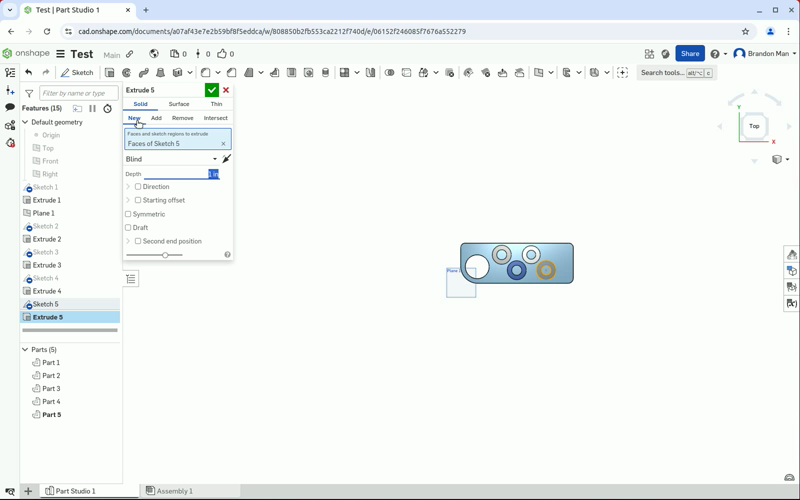
text(0.241)
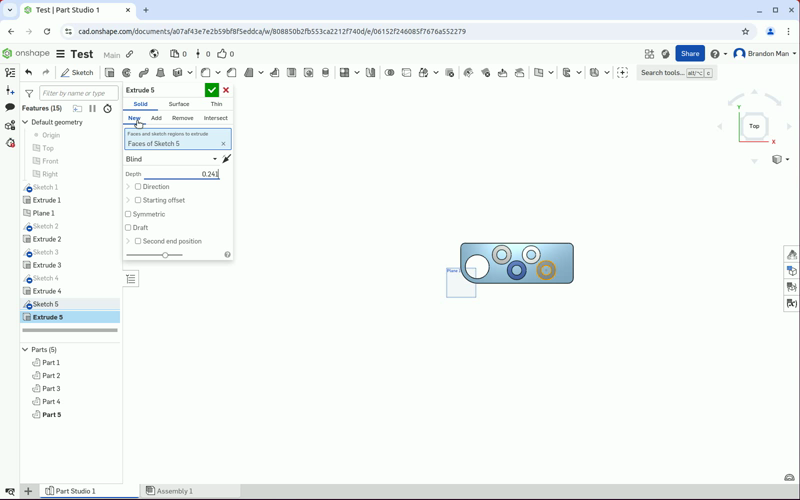
key(enter)
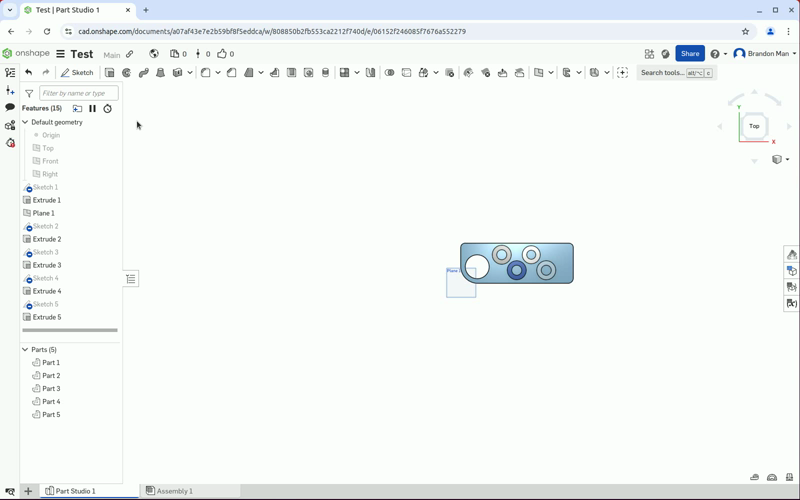
key(shift+h)
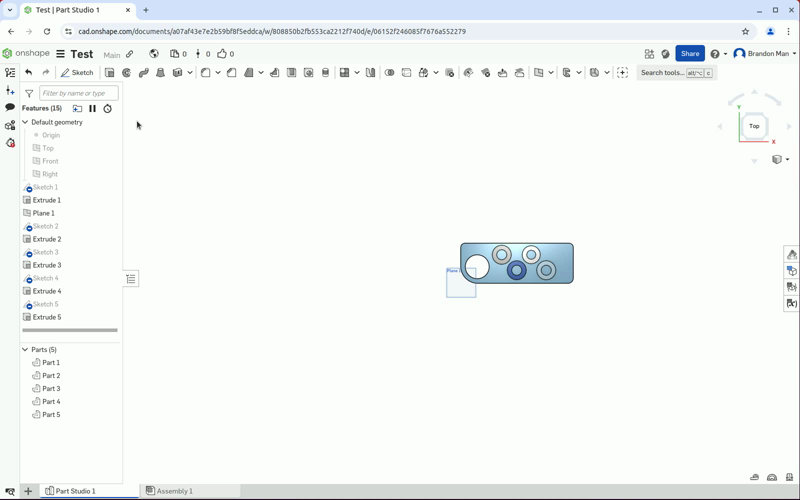
key(shift+h)
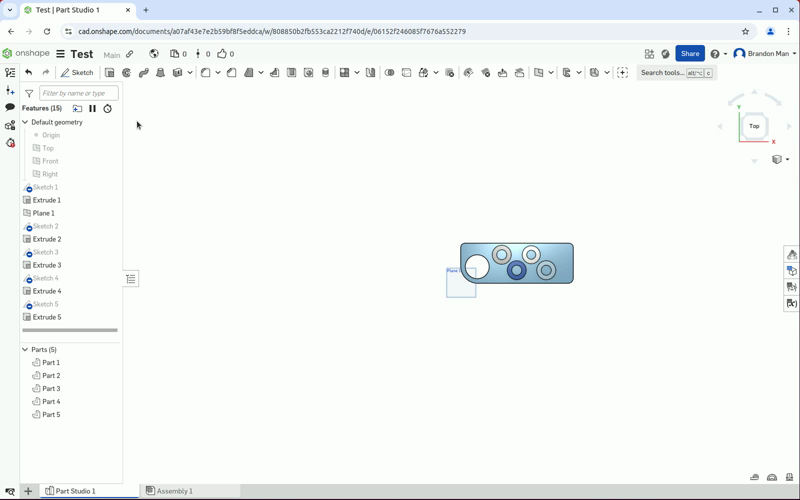
mouse_move(73, 189)
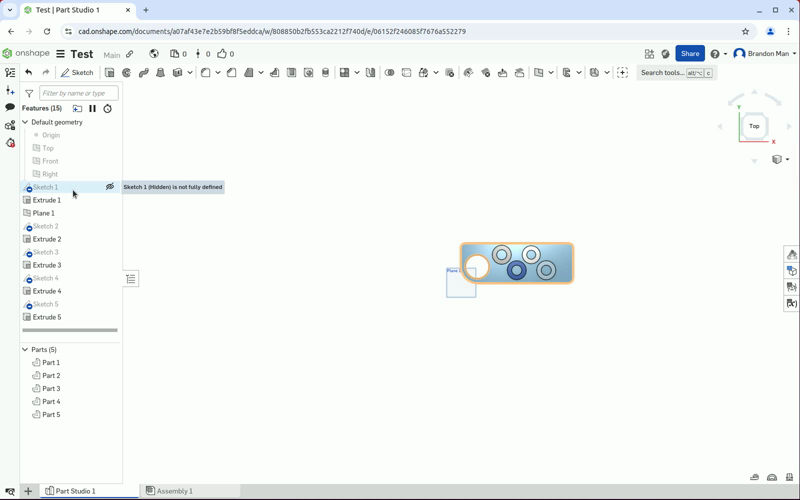
click(73, 189)
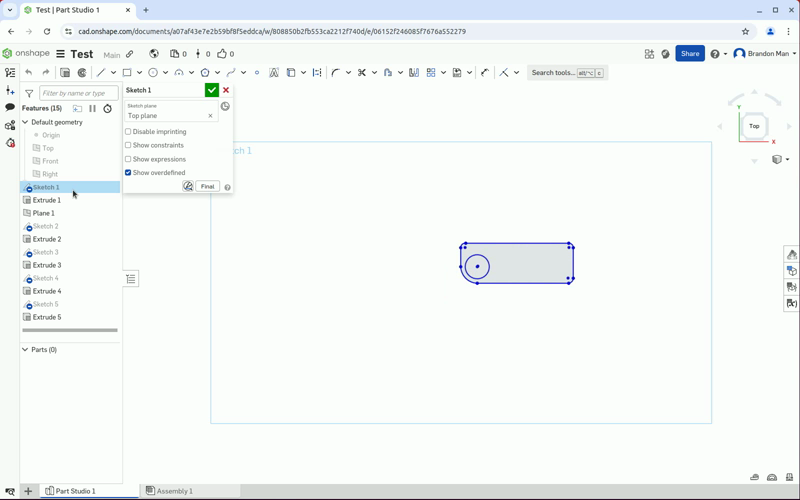
mouse_move(229, 92)
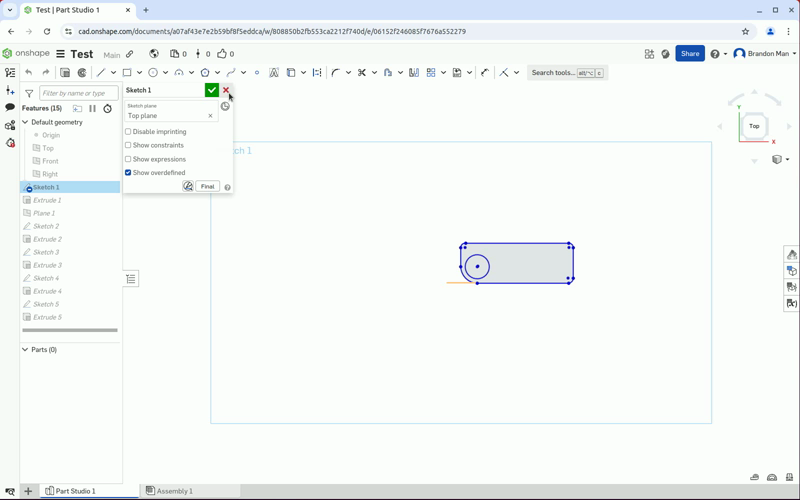
click(229, 92)
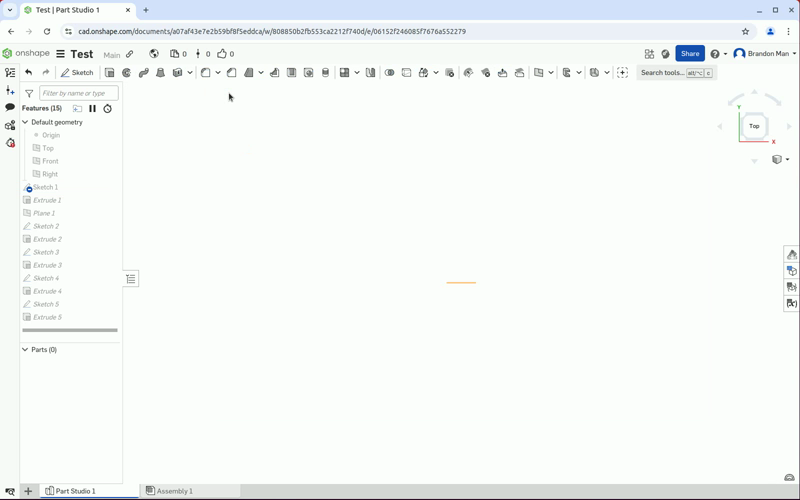
key(shift+s)
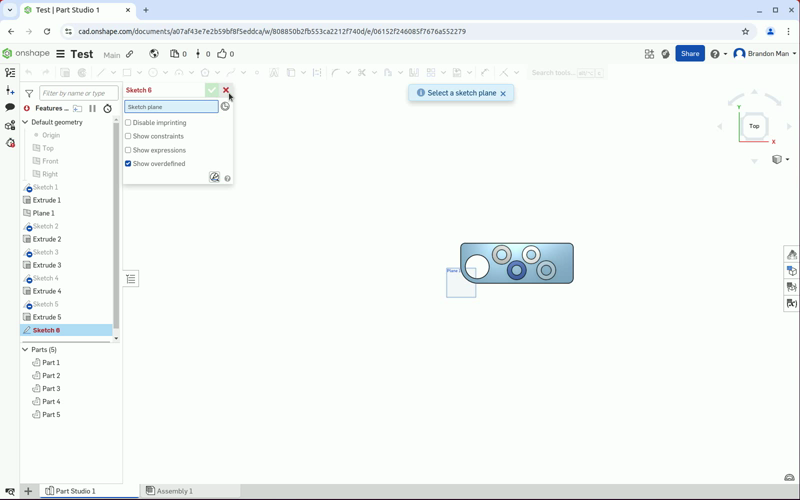
mouse_move(69, 215)
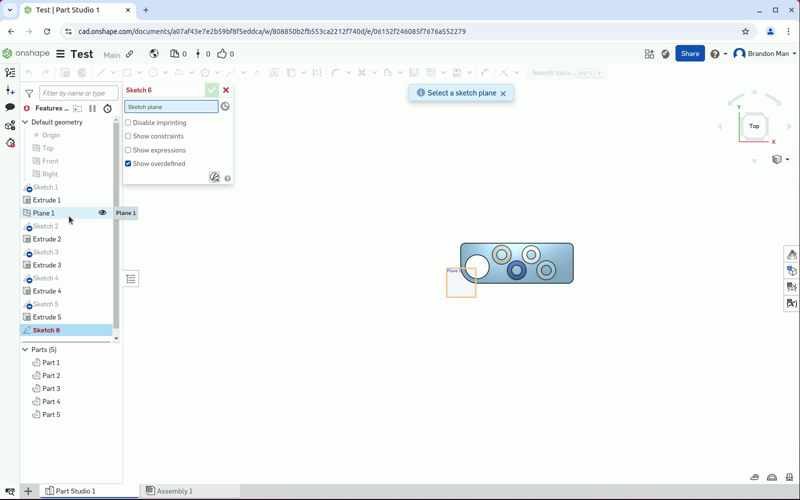
click(69, 215)
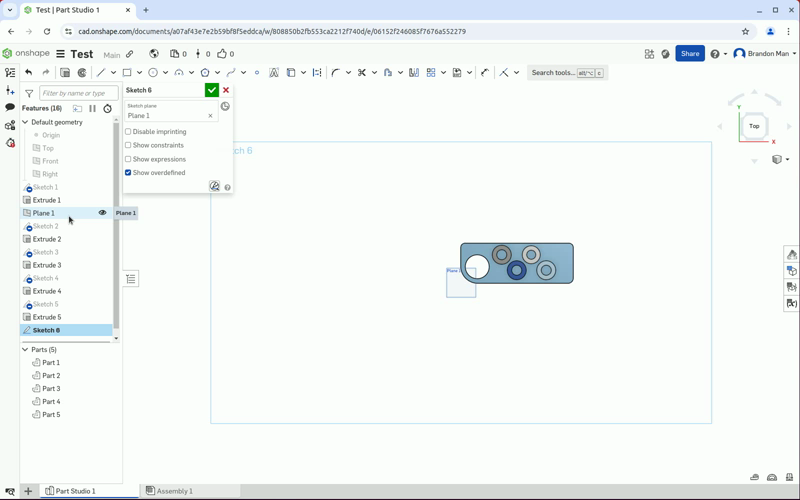
mouse_move(73, 352)
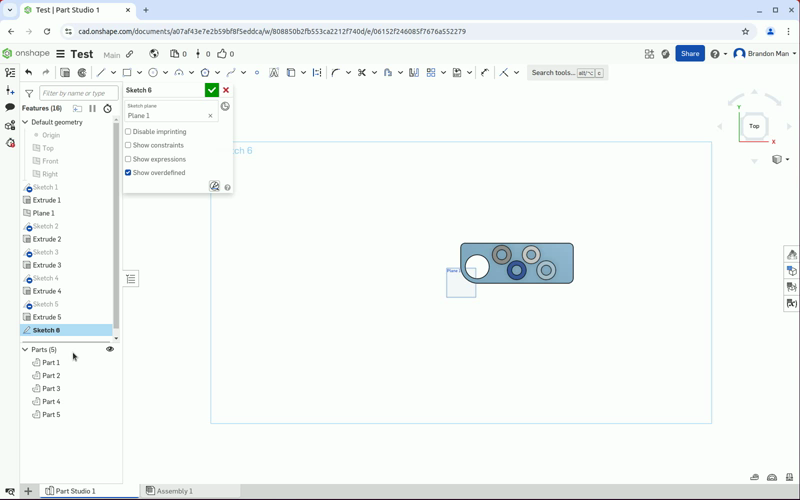
key(y)
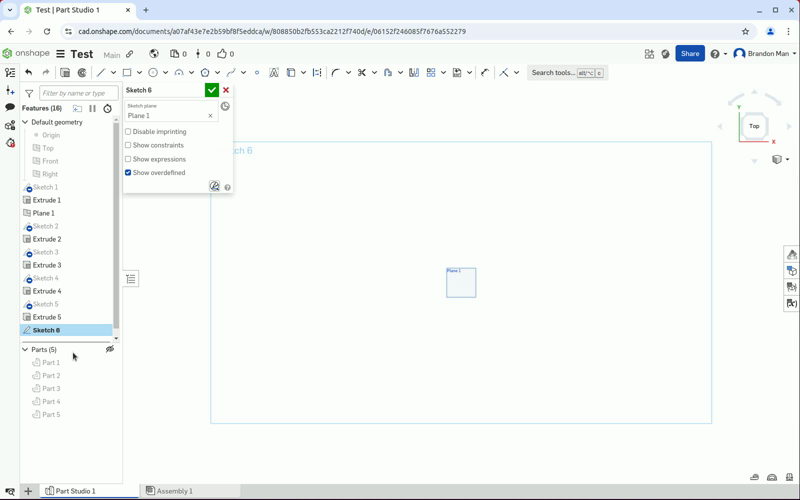
key(c)
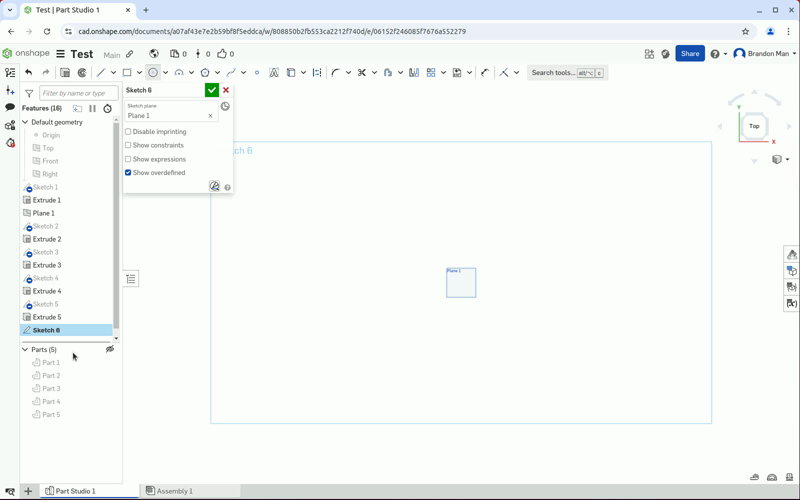
key_down(shift)
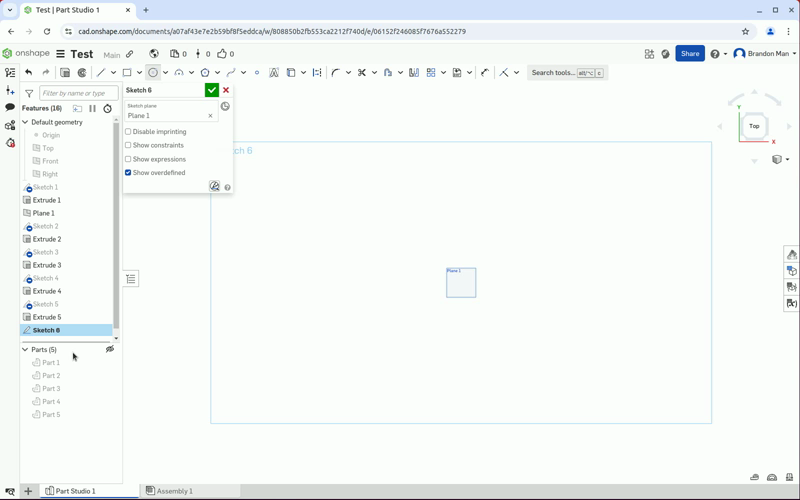
mouse_move(560, 254)
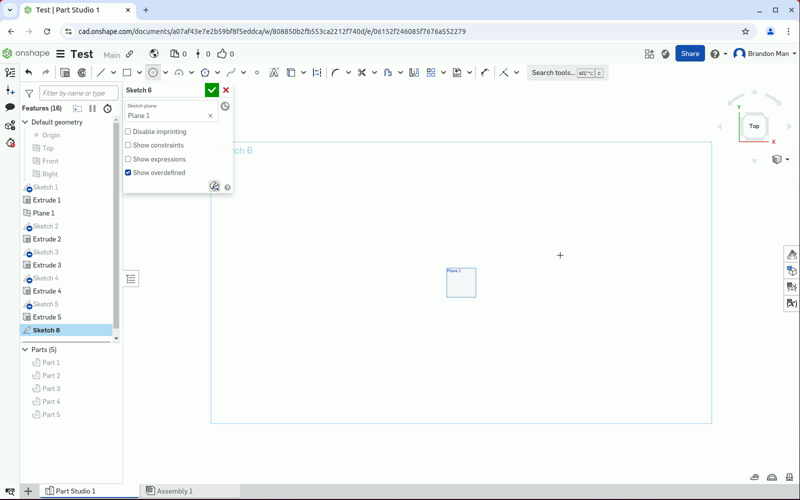
click(560, 254)
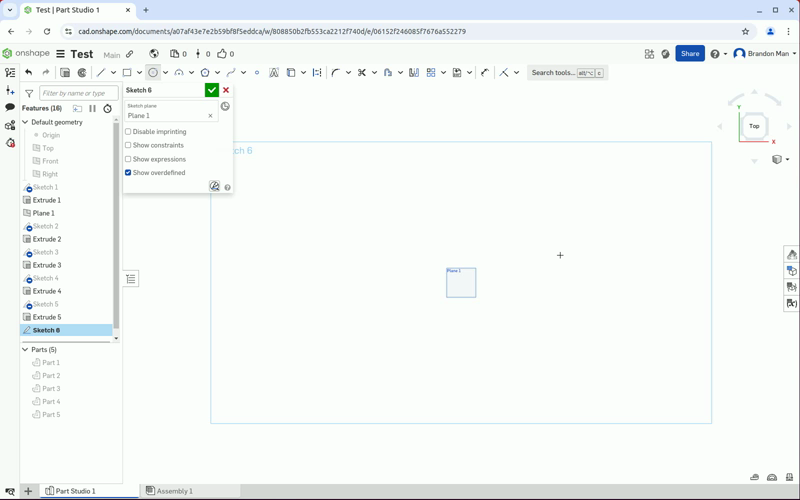
key_up(shift)
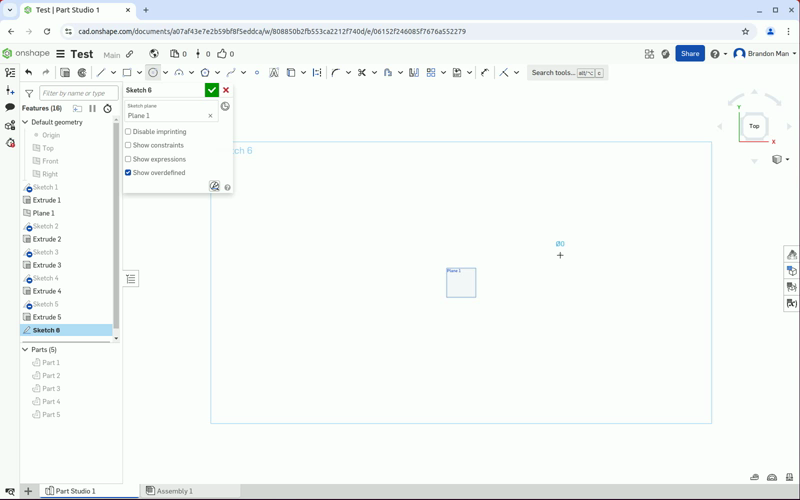
mouse_move(569, 254)
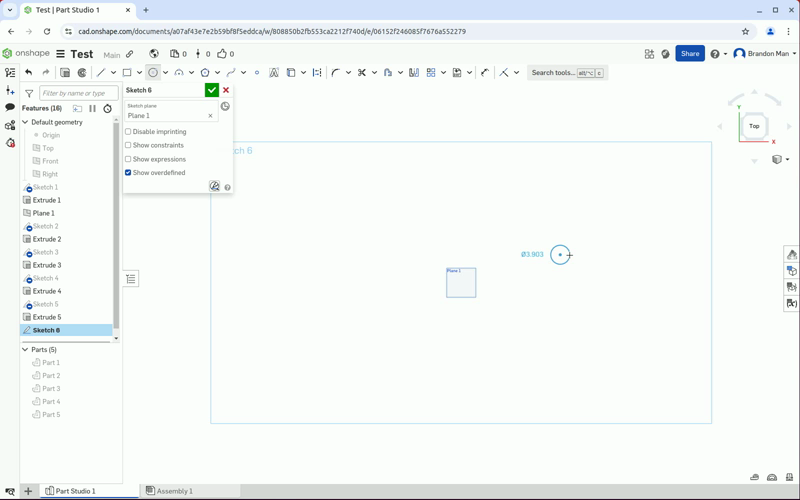
click(569, 254)
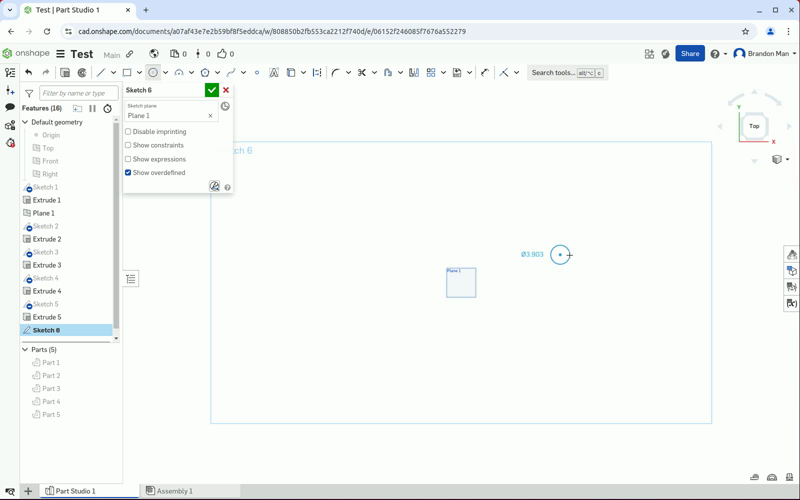
key(esc)
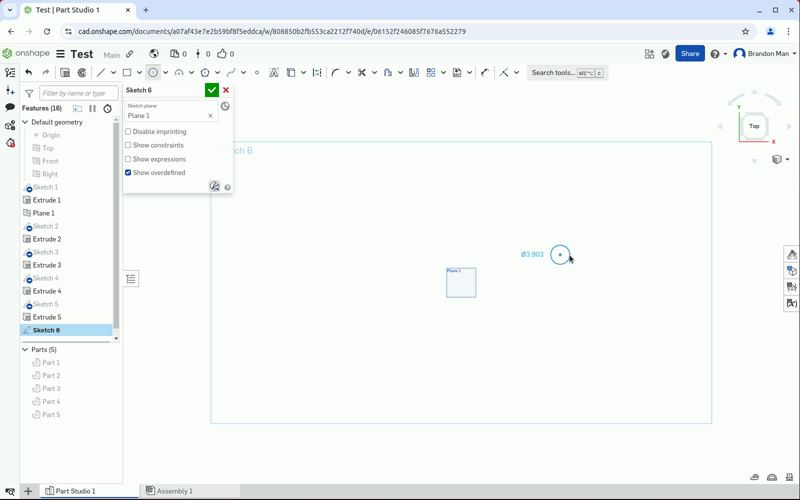
key(c)
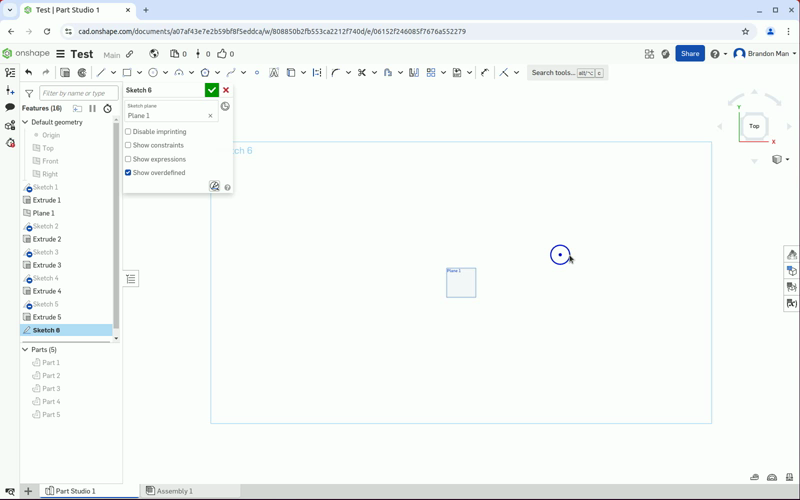
key_down(shift)
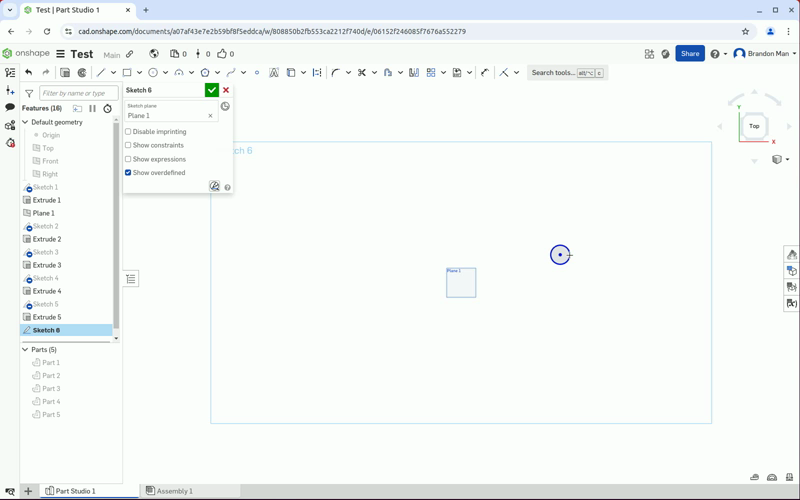
mouse_move(560, 254)
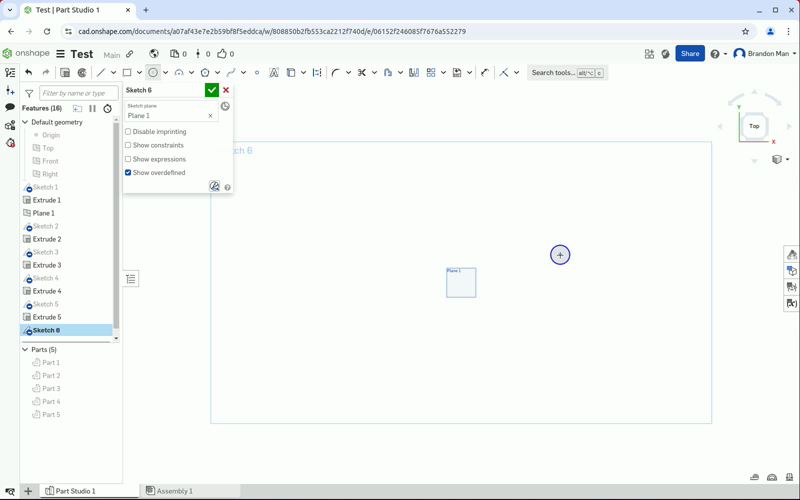
click(560, 254)
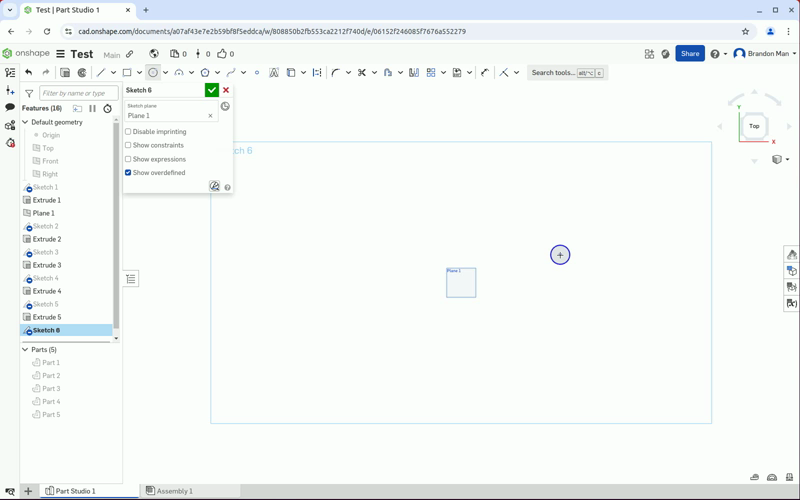
key_up(shift)
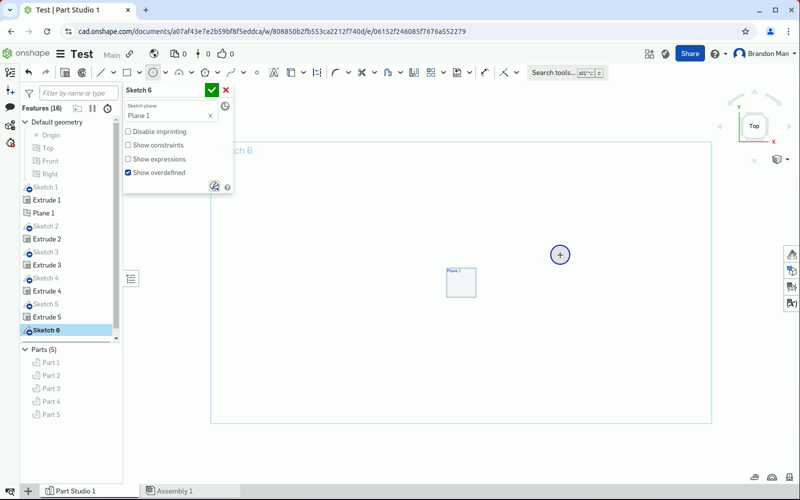
mouse_move(565, 254)
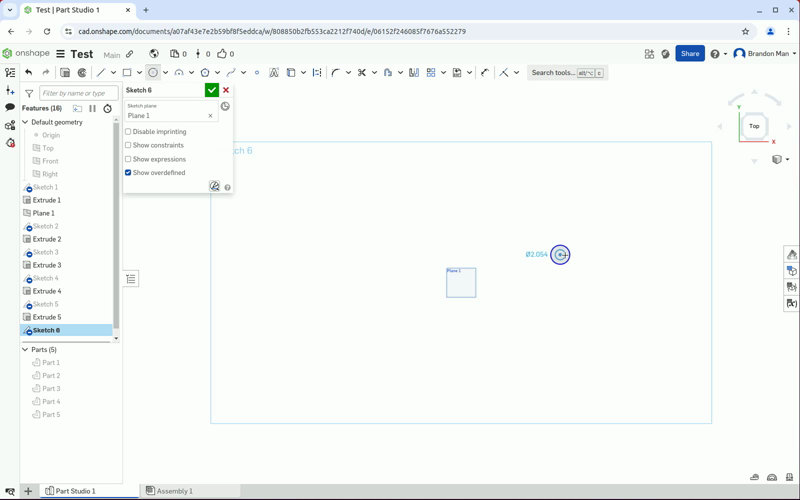
click(565, 254)
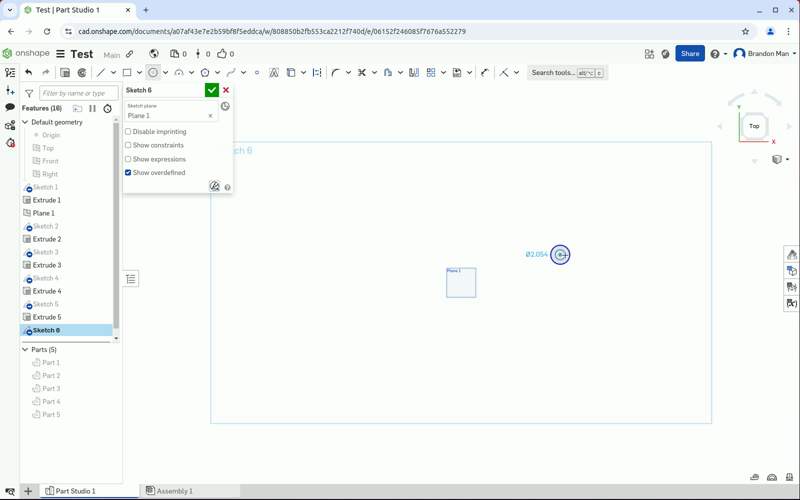
key(esc)
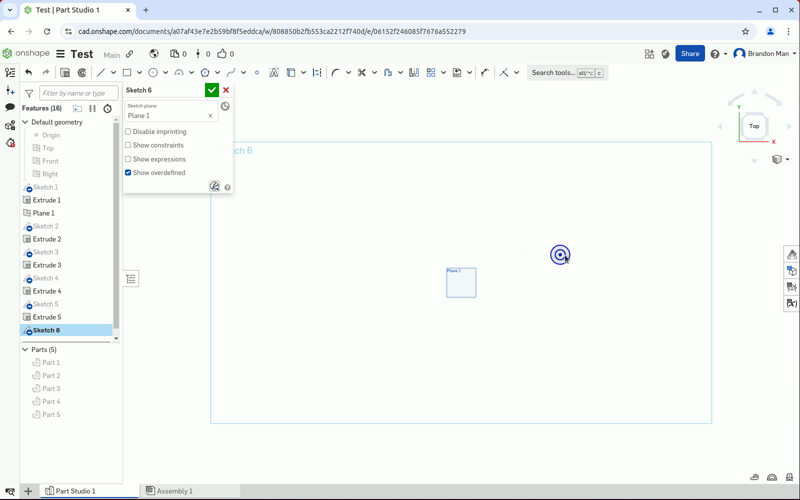
mouse_move(563, 259)
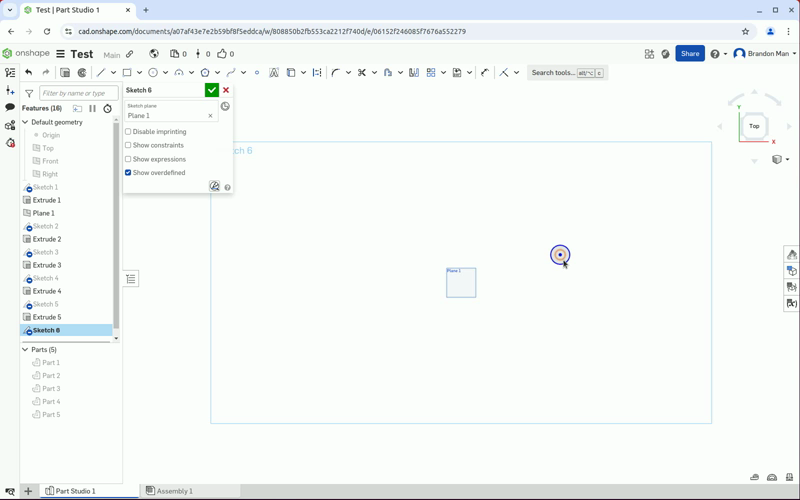
scroll(6)
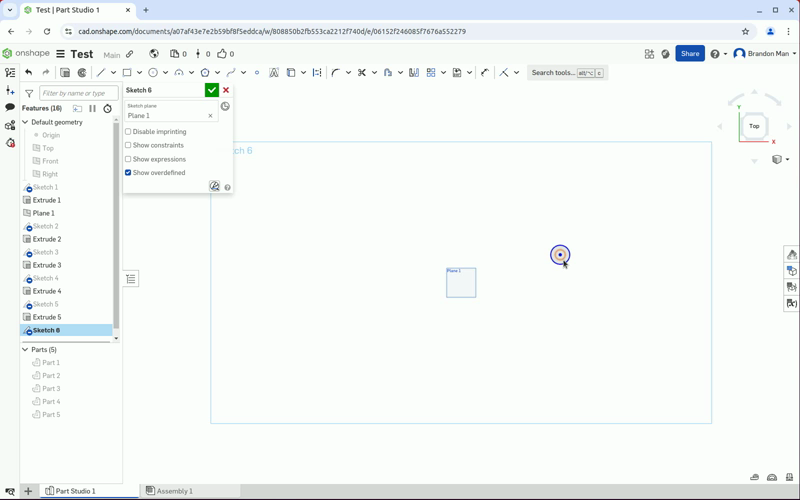
scroll(6)
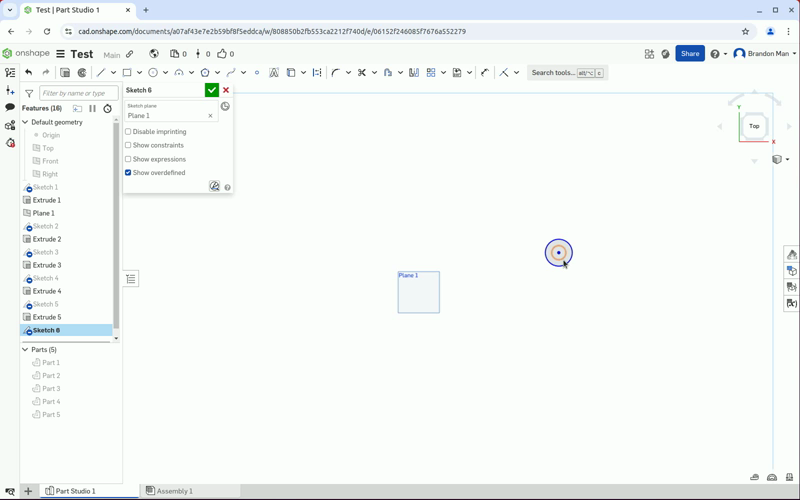
scroll(6)
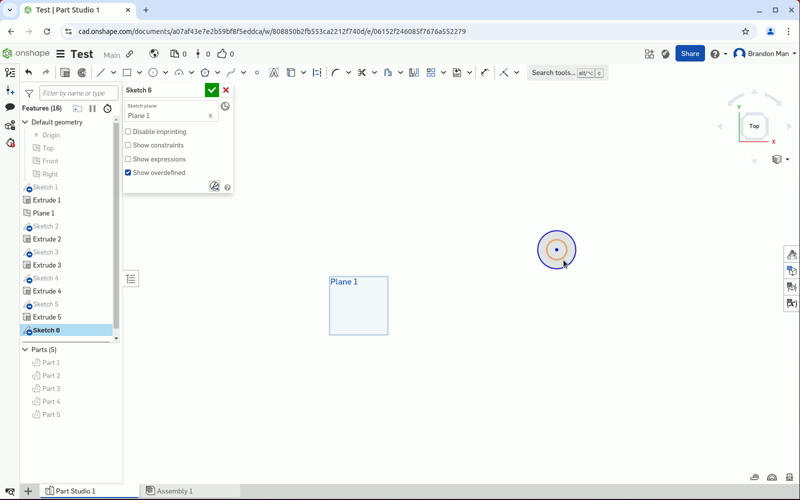
scroll(6)
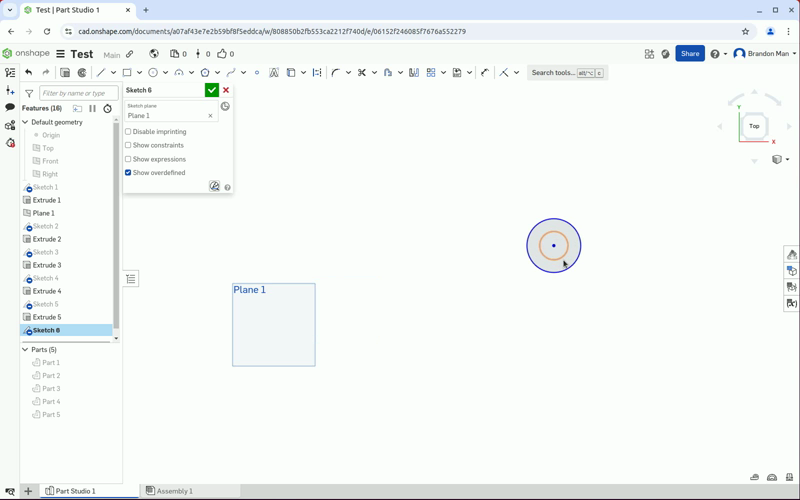
scroll(6)
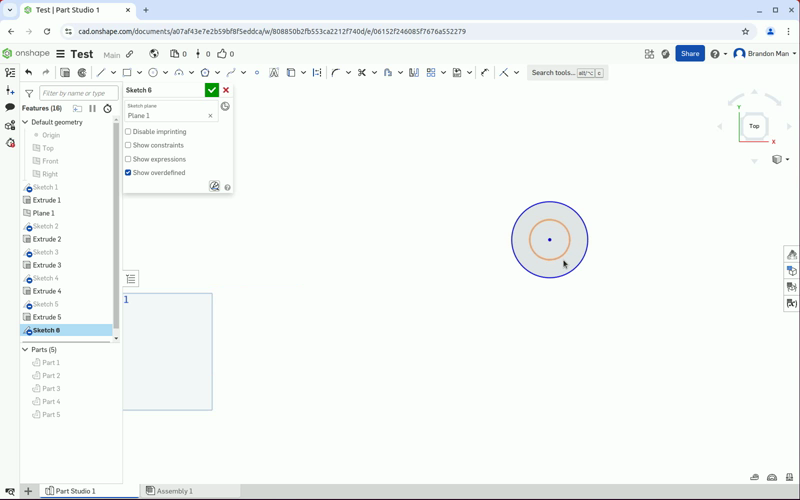
scroll(6)
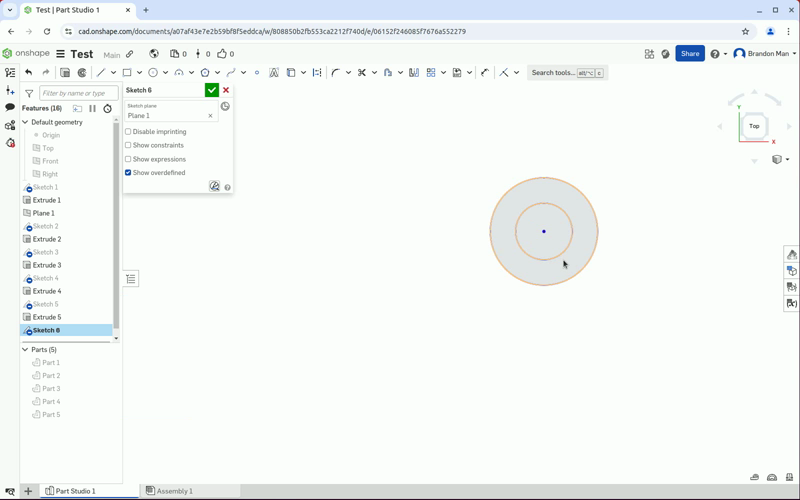
scroll(6)
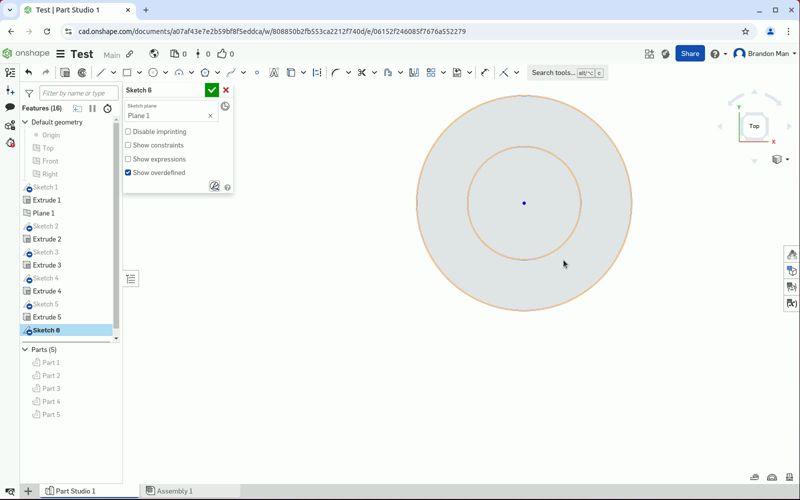
click(563, 259)
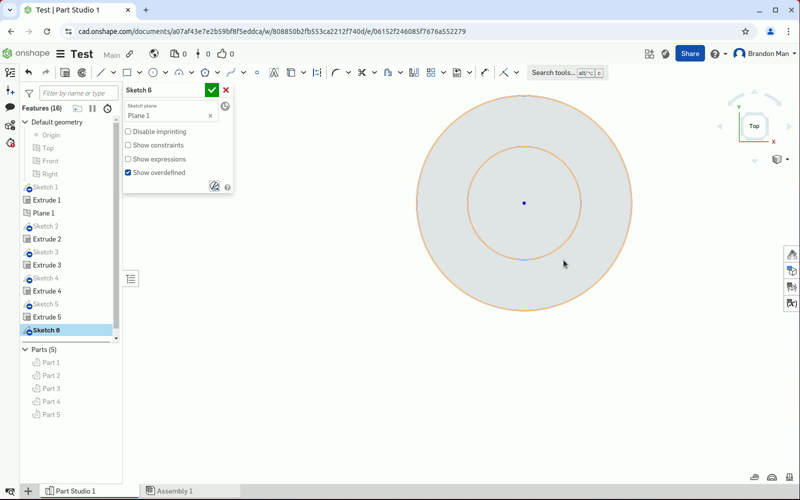
scroll(-6)
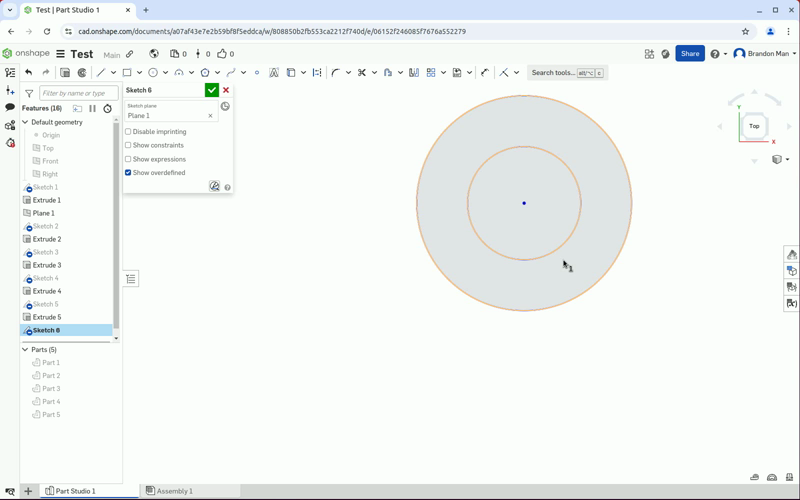
scroll(-6)
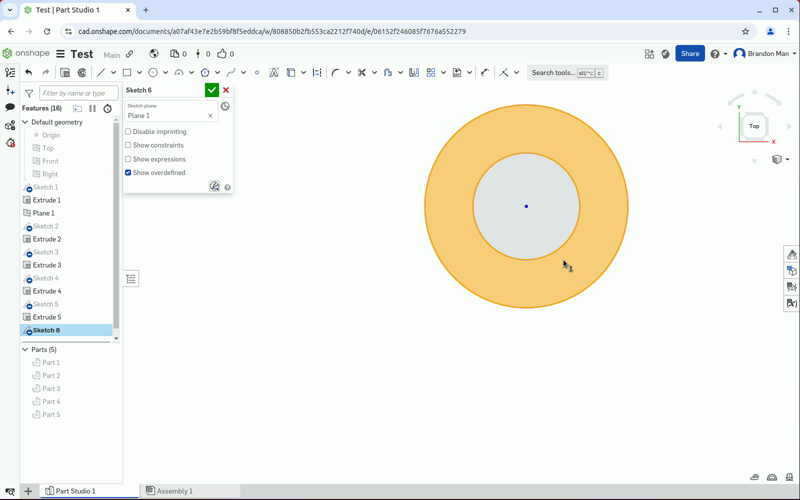
scroll(-6)
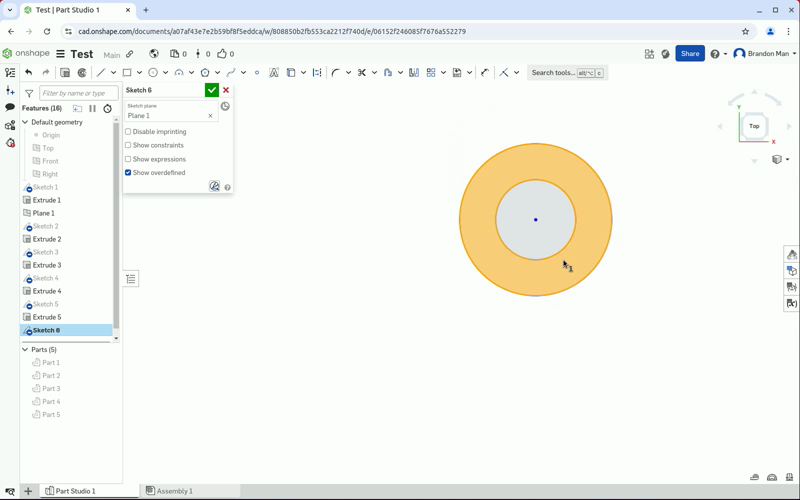
scroll(-6)
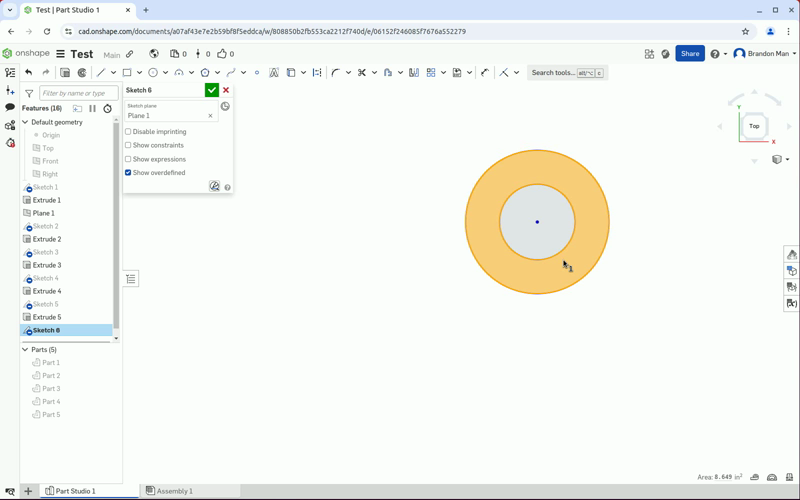
scroll(-6)
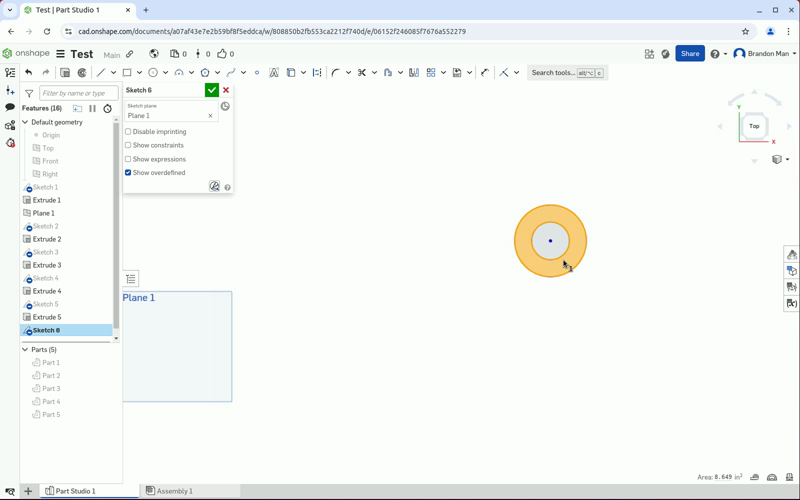
scroll(-6)
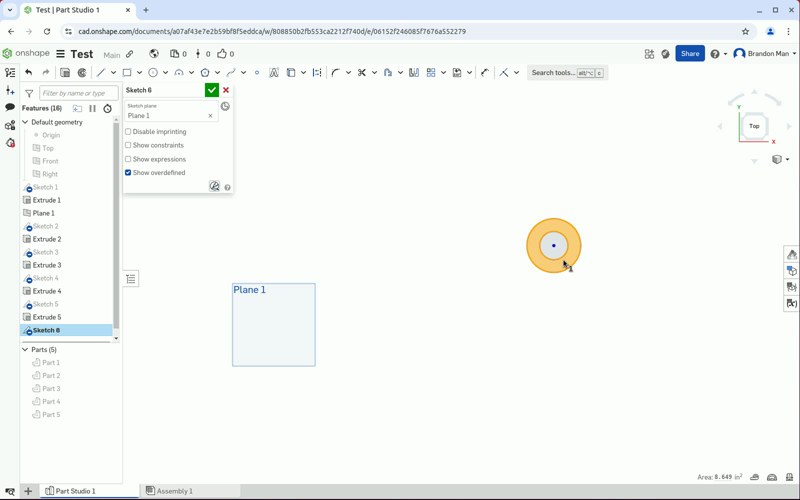
scroll(-6)
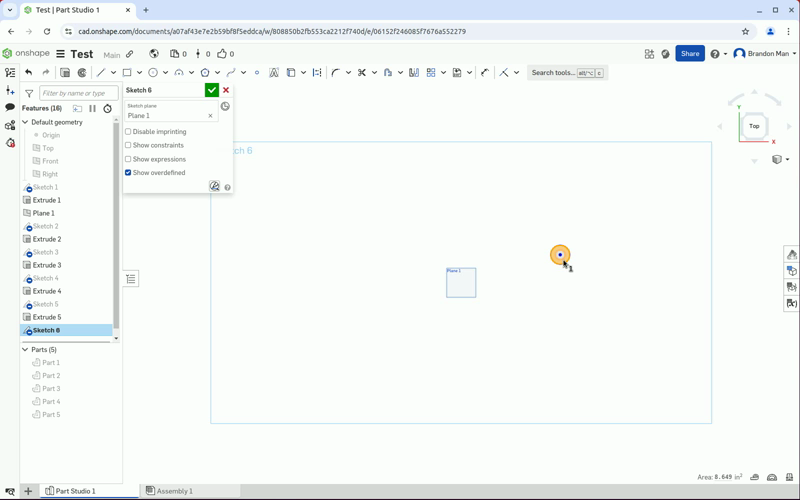
mouse_move(73, 352)
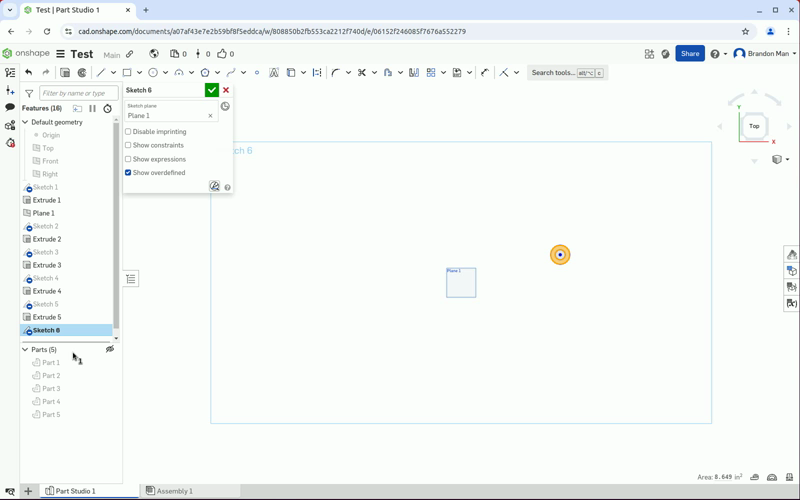
key(shift+y)
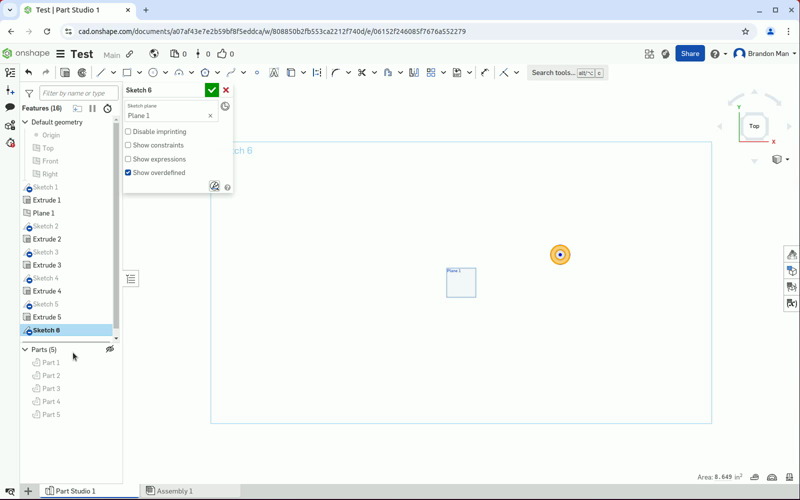
key(shift+e)
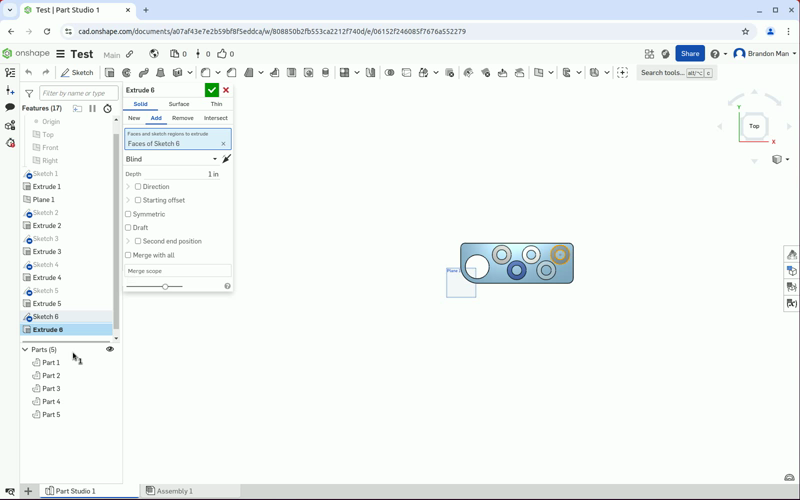
mouse_move(143, 106)
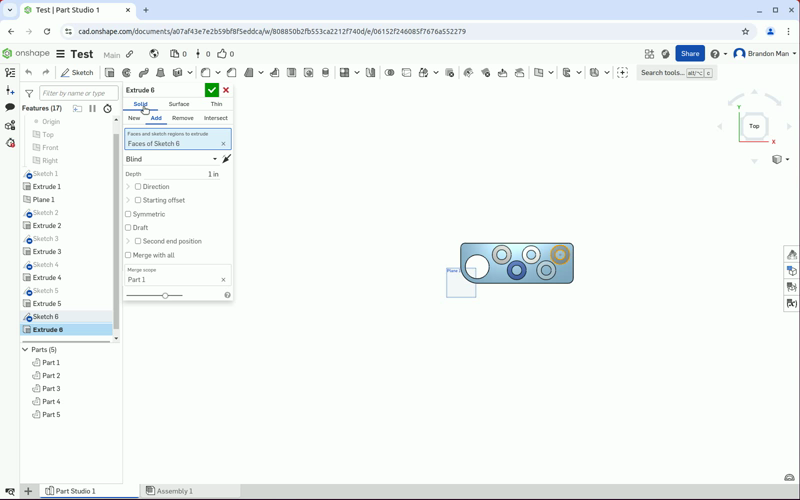
click(143, 106)
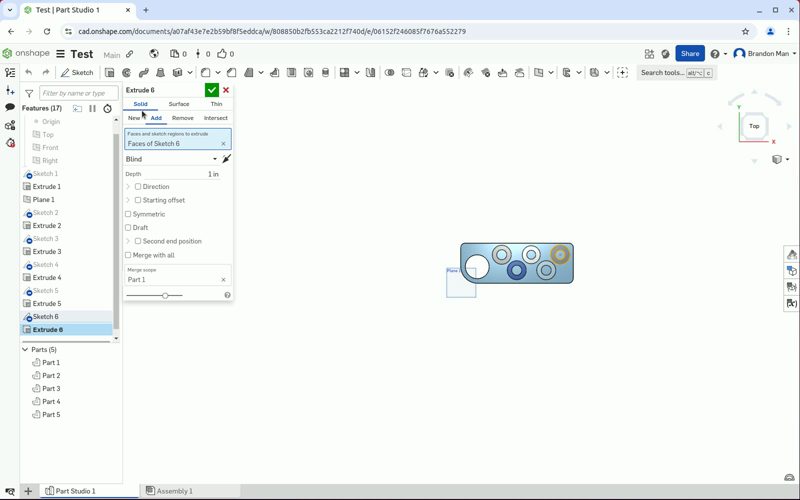
mouse_move(137, 120)
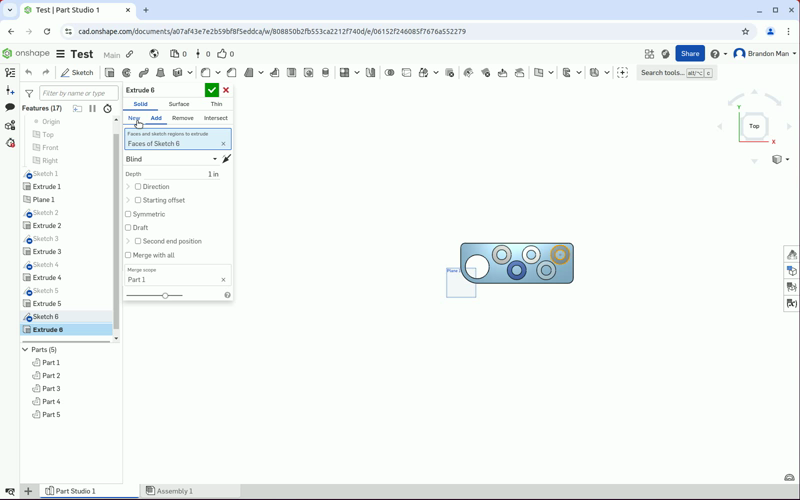
click(137, 120)
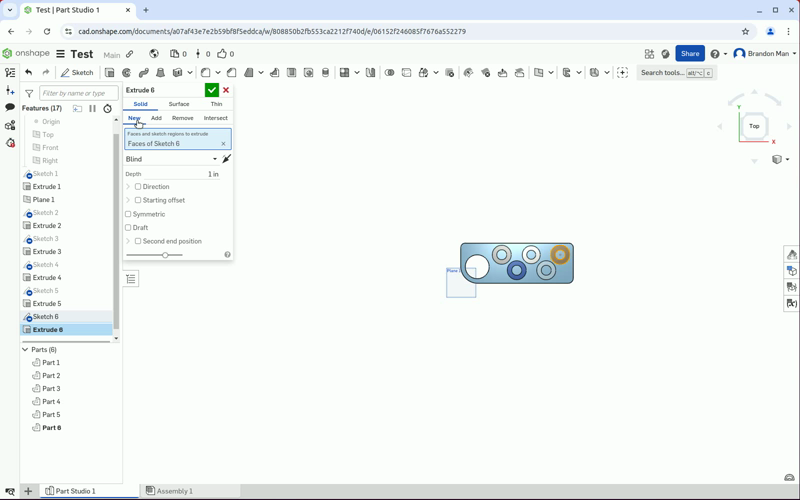
key(tab, 4)
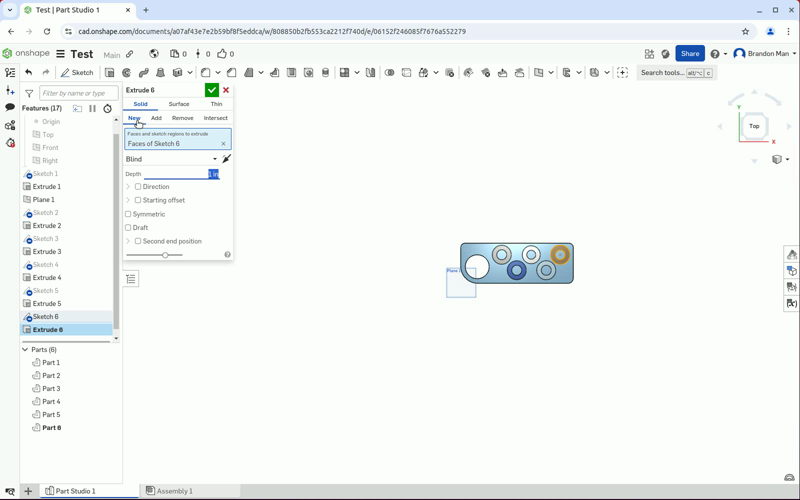
text(0.241)
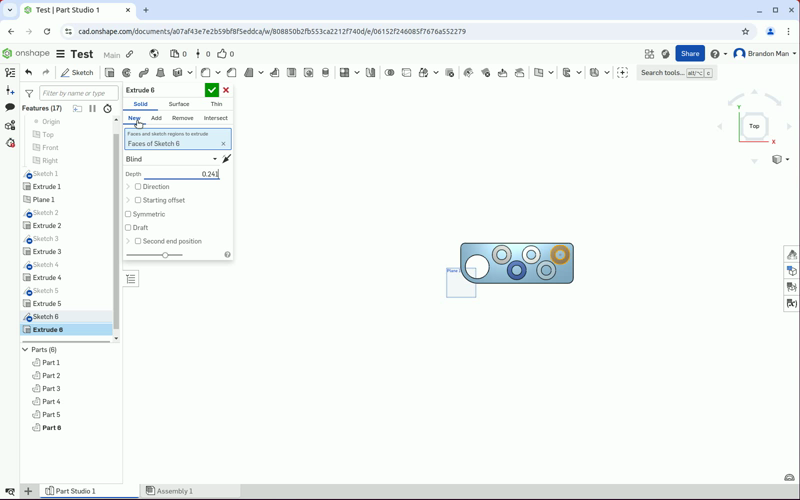
key(enter)
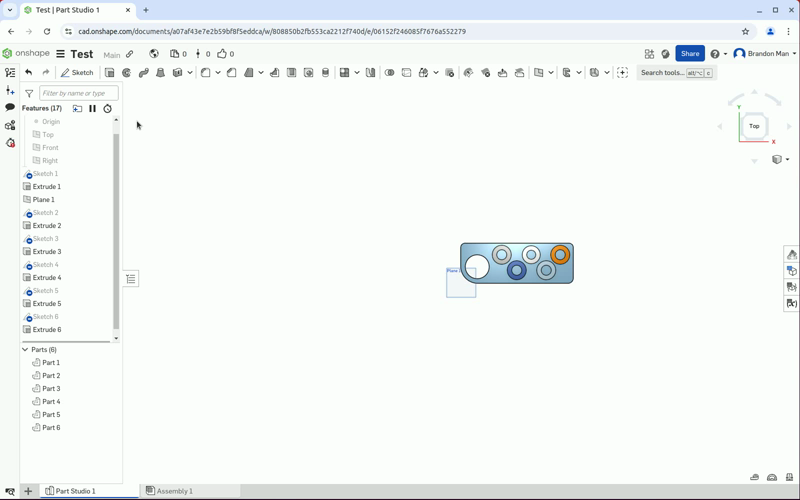
key(shift+h)
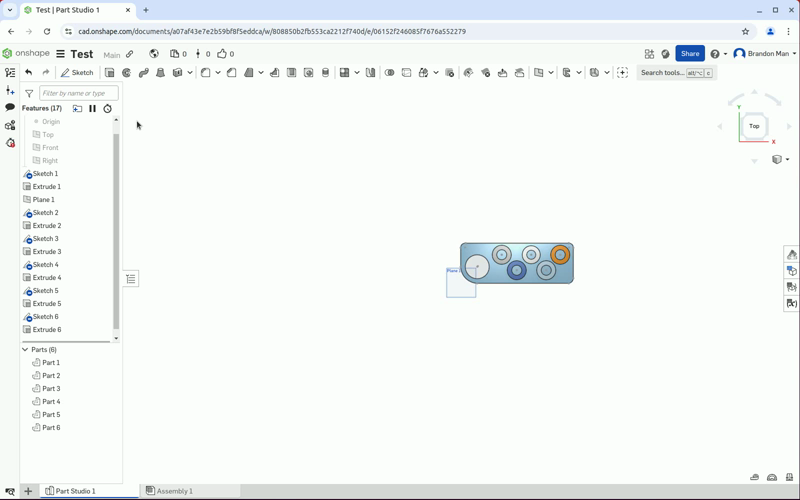
key(shift+h)
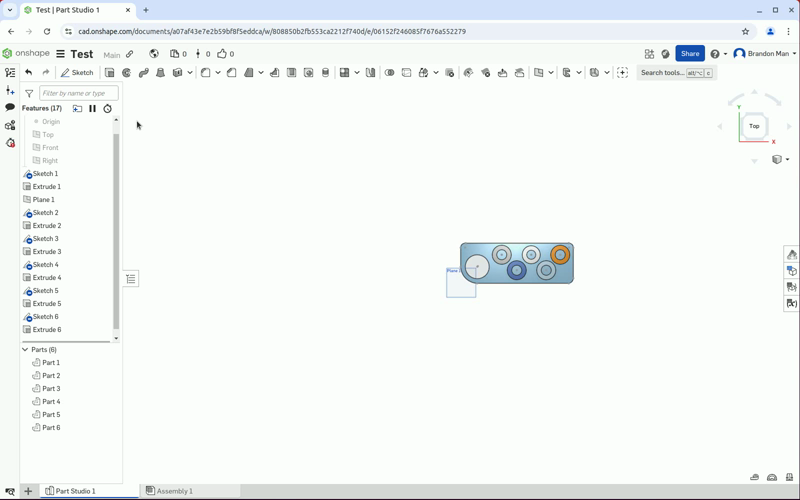
key(shift+7)
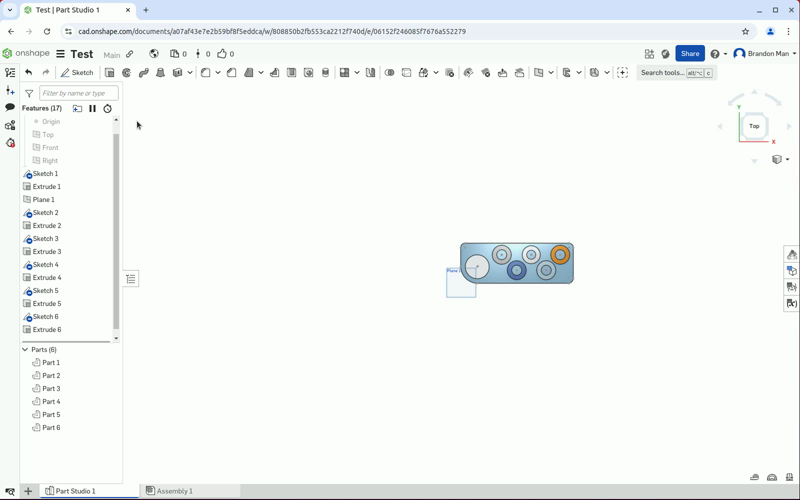
key(up, 3)
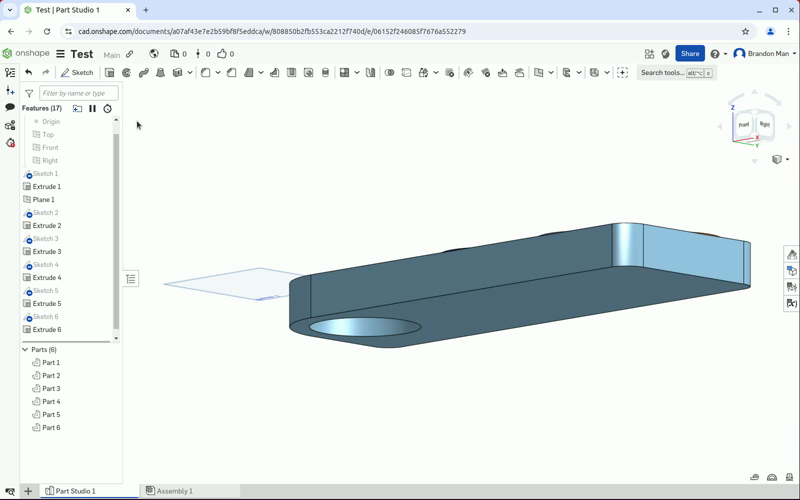
key(left, 3)
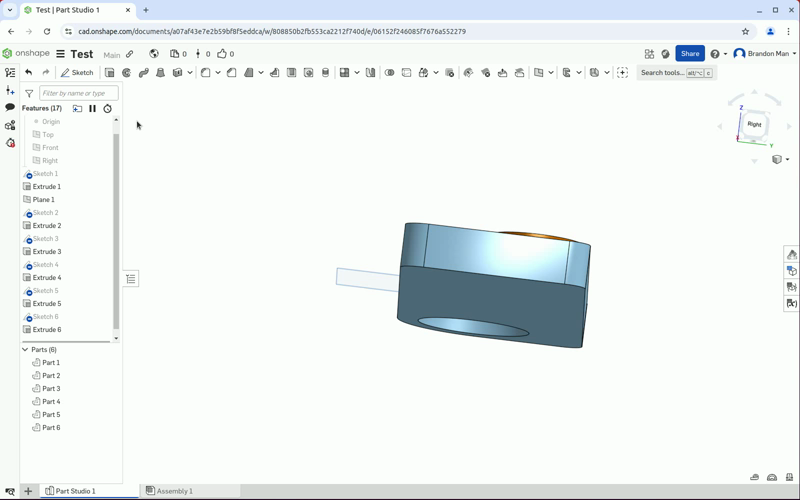
key(right, 3)
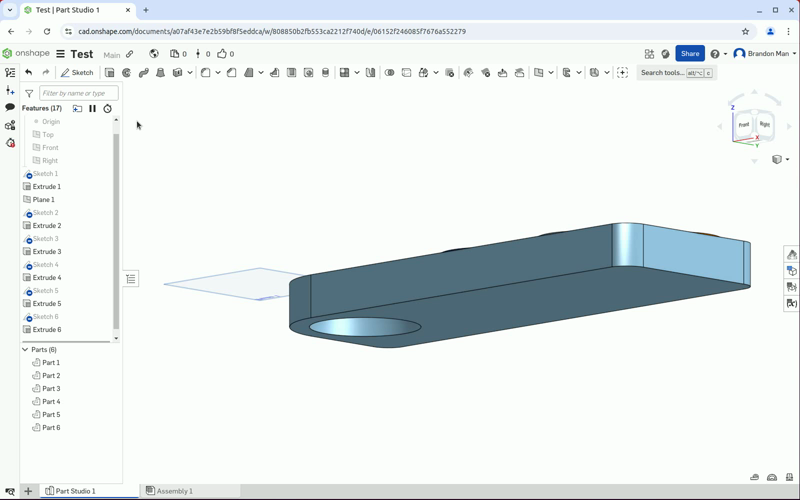
key(down, 3)
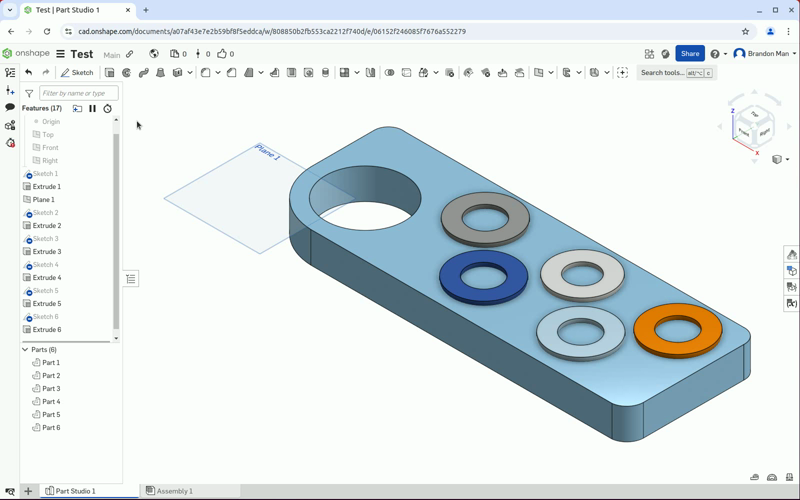
mouse_move(69, 176)
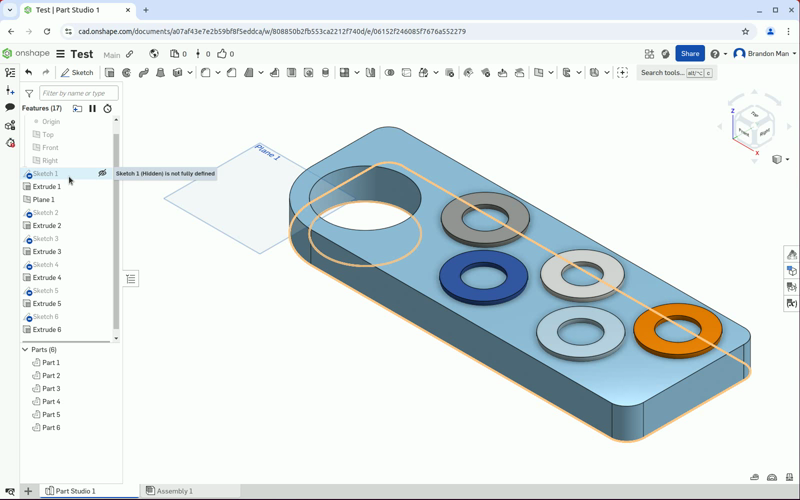
click(69, 176)